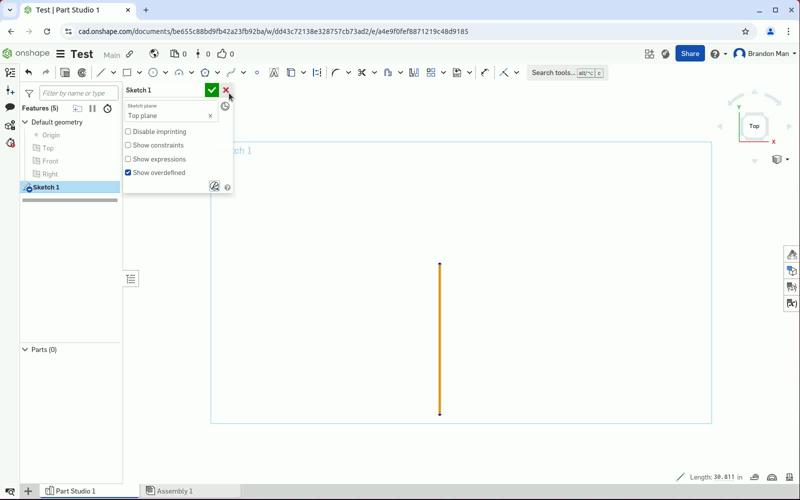
key(shift+h)
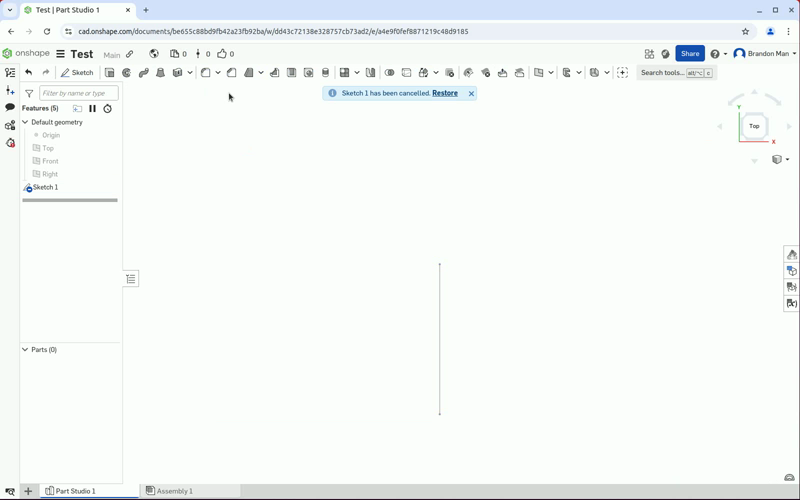
key(shift+s)
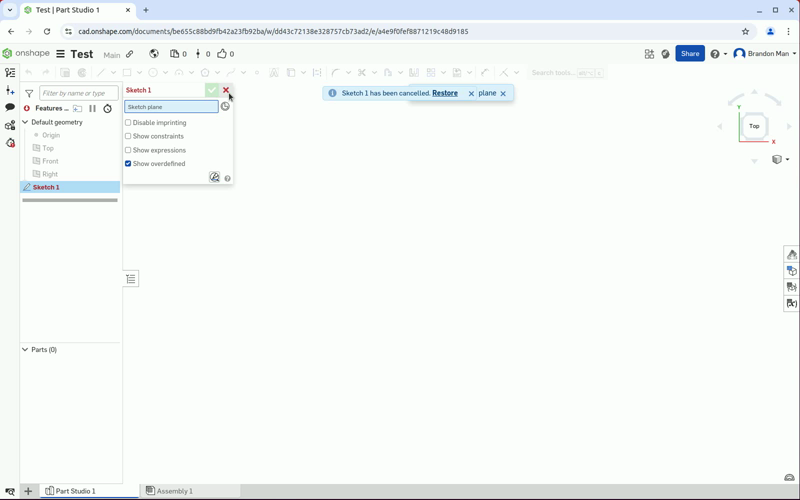
mouse_move(73, 150)
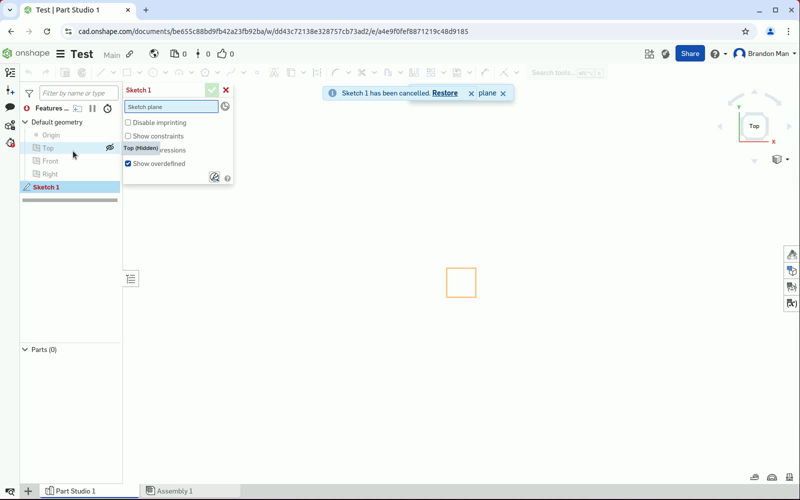
click(73, 150)
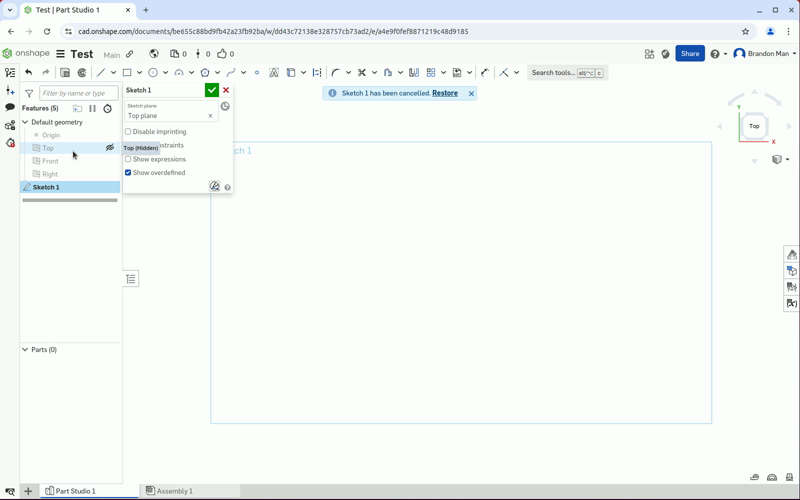
mouse_move(73, 352)
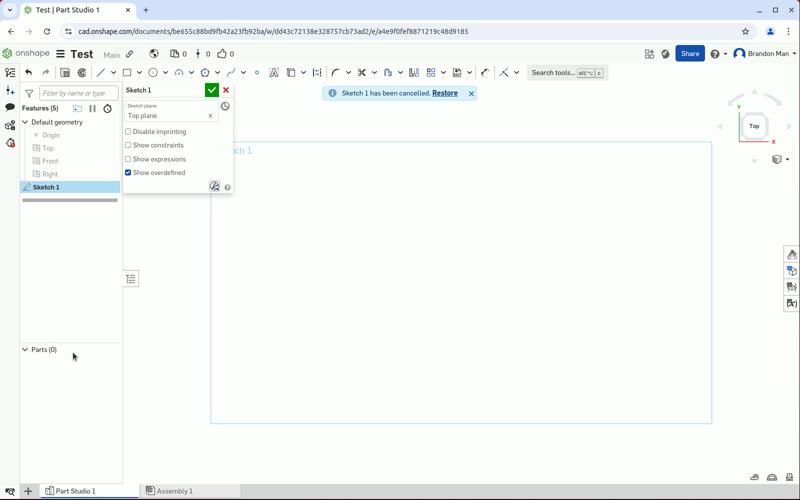
key(y)
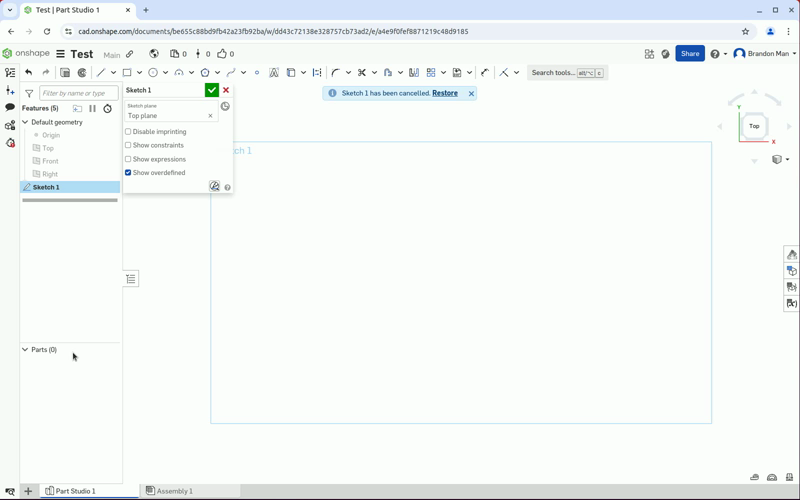
key(l)
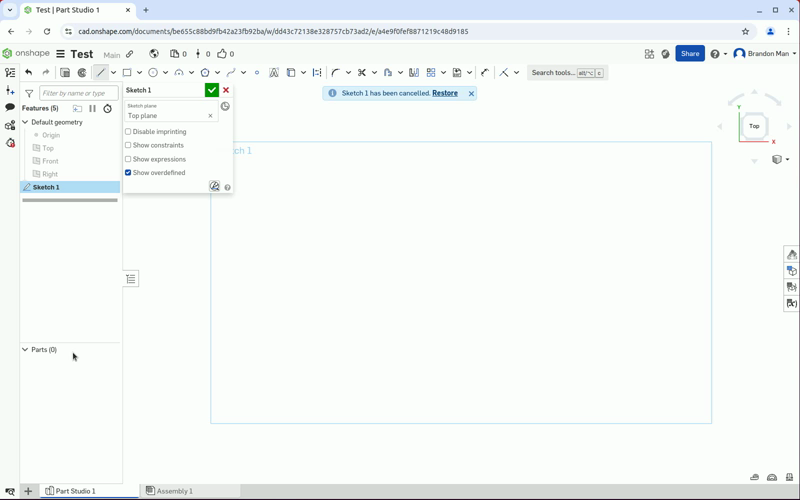
key_down(shift)
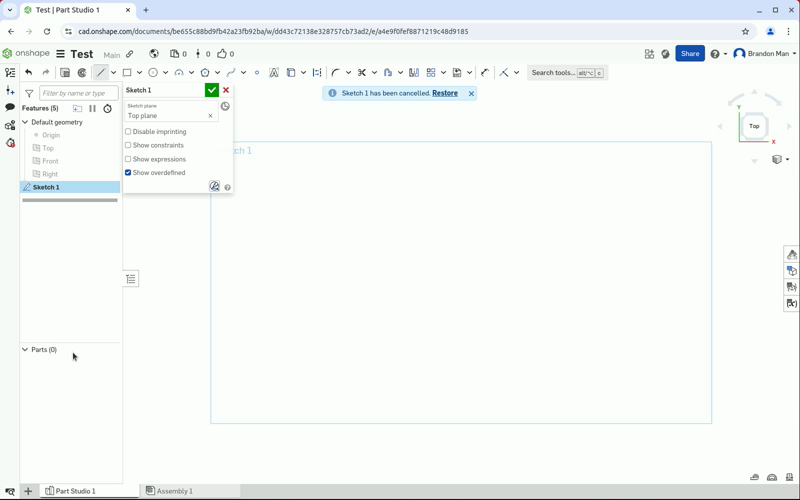
mouse_move(447, 290)
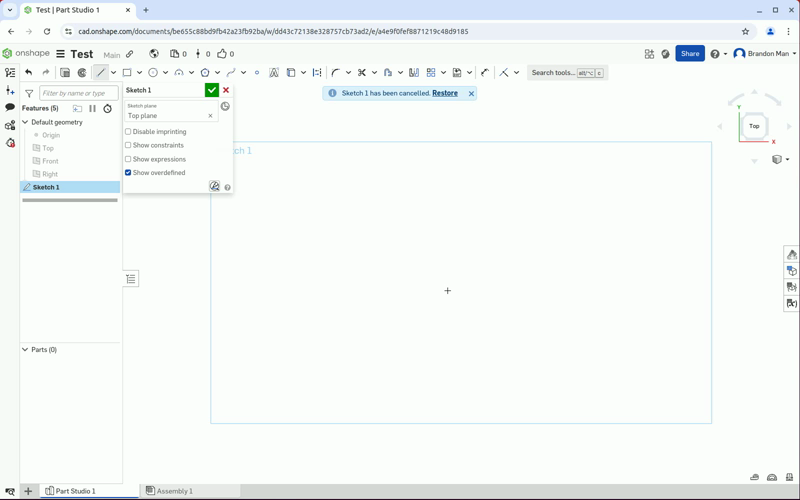
click(447, 290)
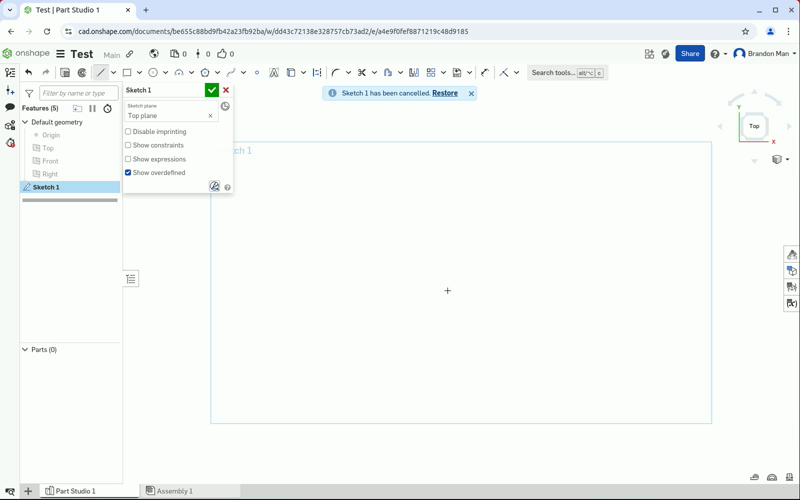
key_up(shift)
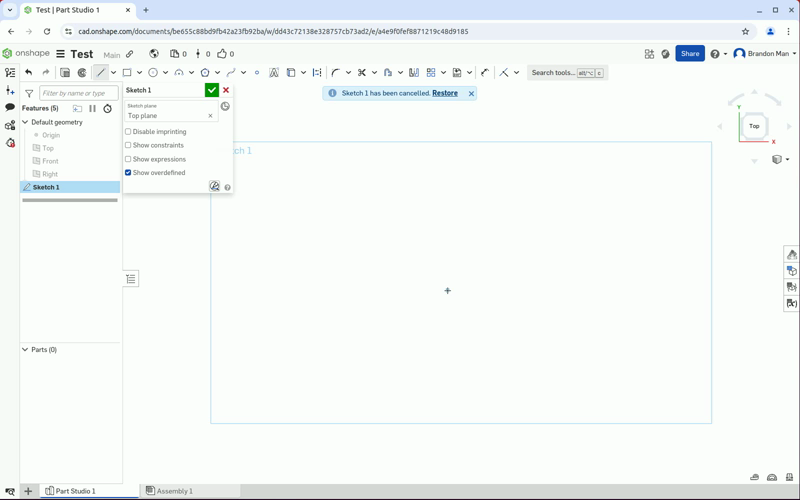
key_down(shift)
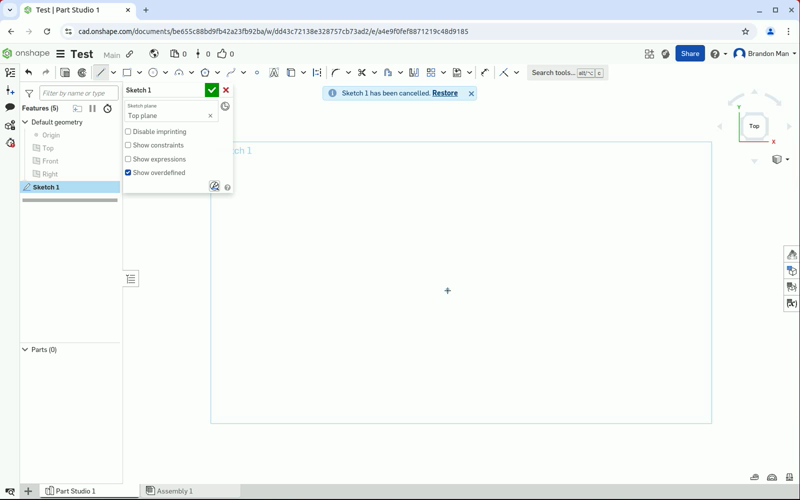
mouse_move(477, 290)
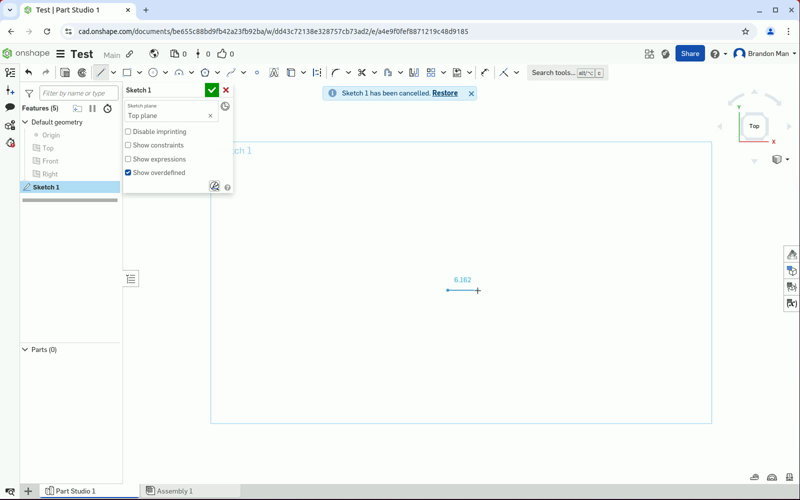
mouse_move(453, 290)
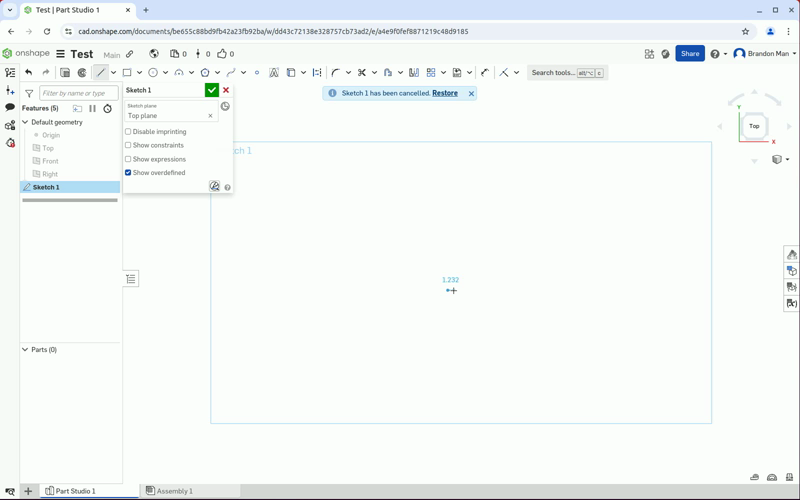
scroll(6)
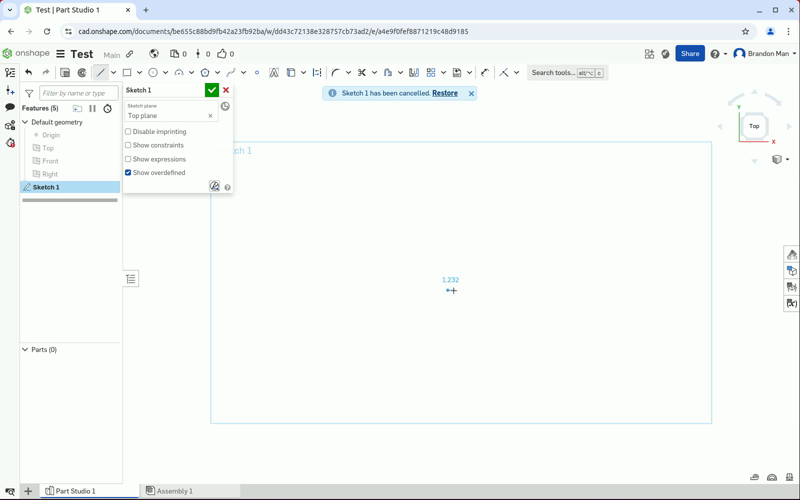
scroll(6)
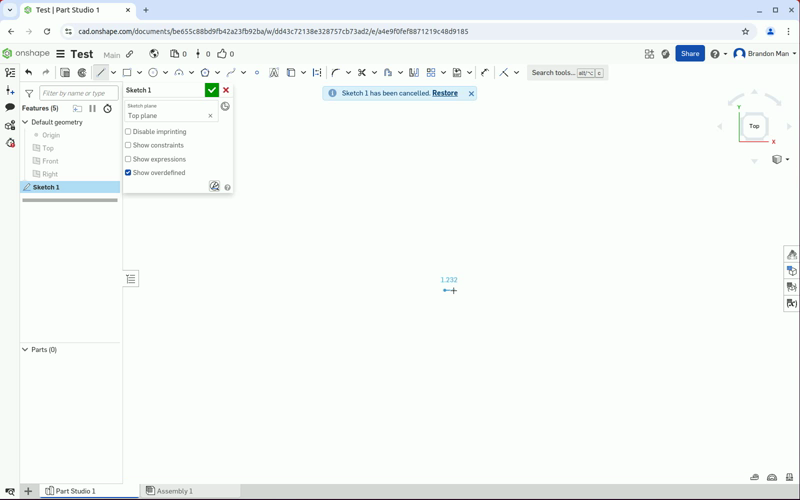
scroll(6)
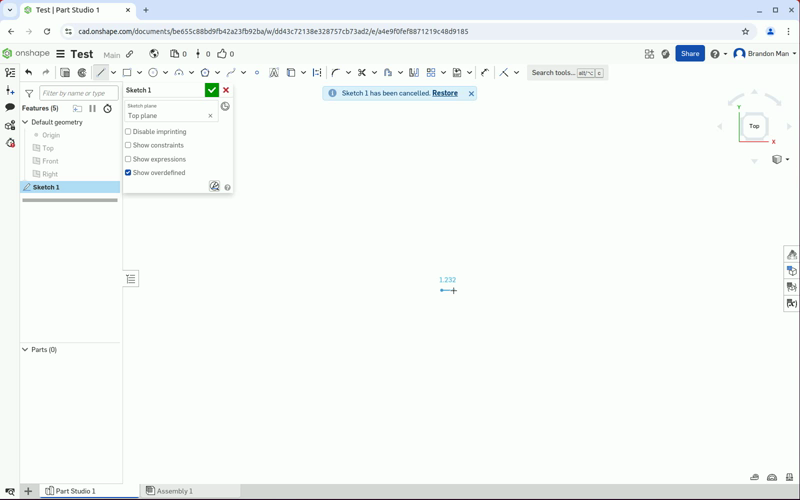
scroll(6)
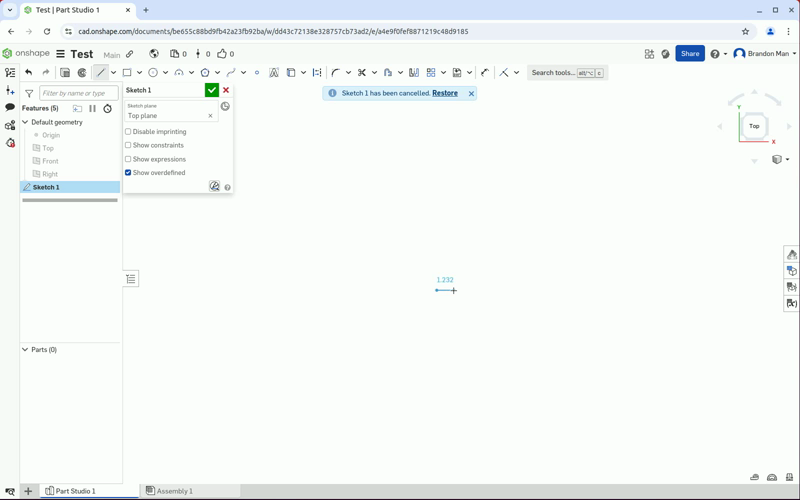
scroll(6)
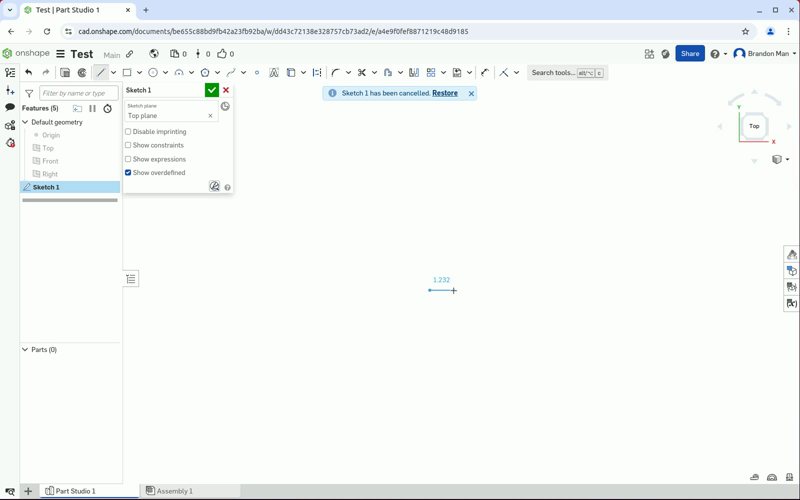
scroll(6)
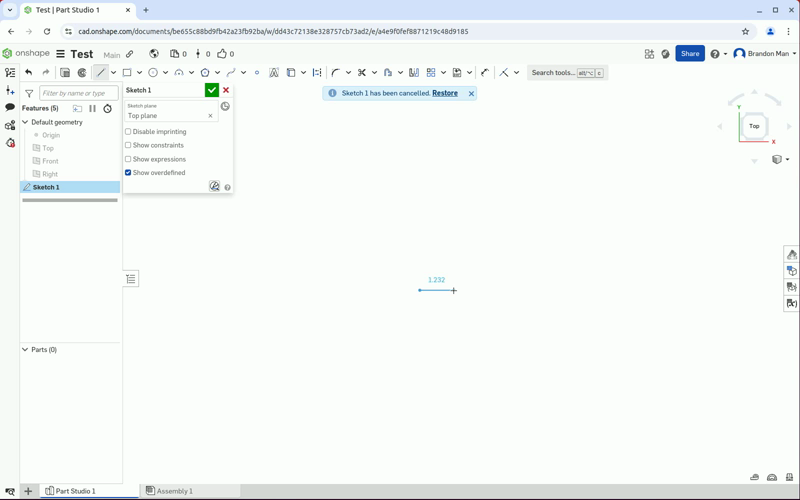
scroll(6)
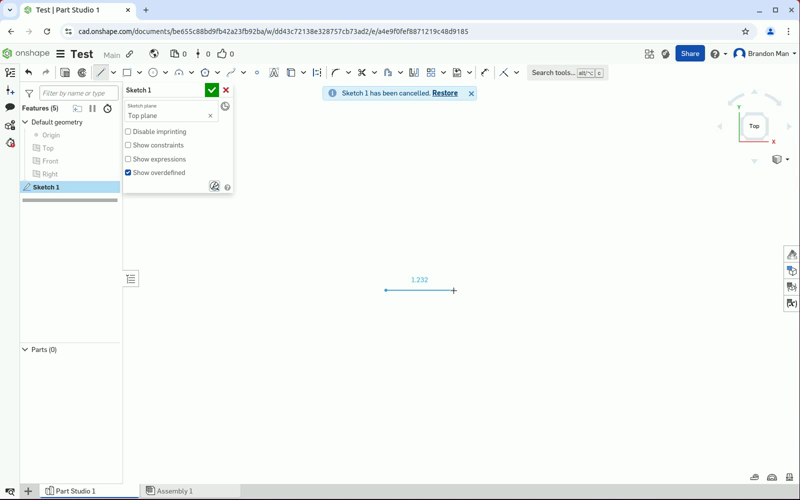
click(453, 290)
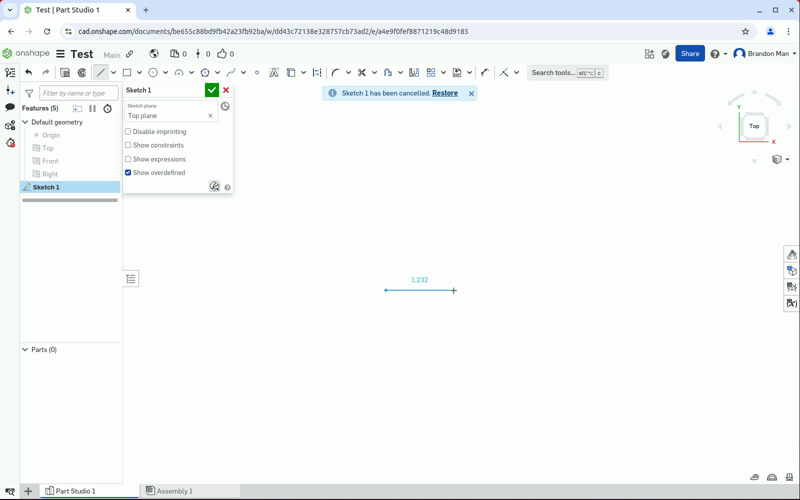
scroll(-6)
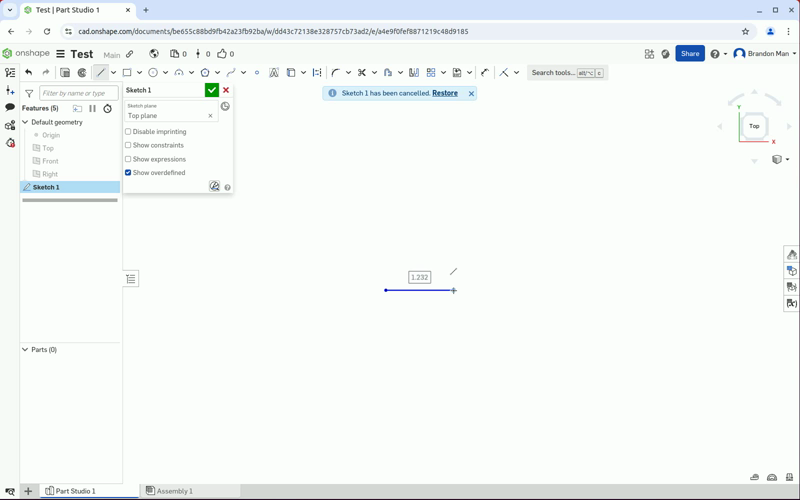
scroll(-6)
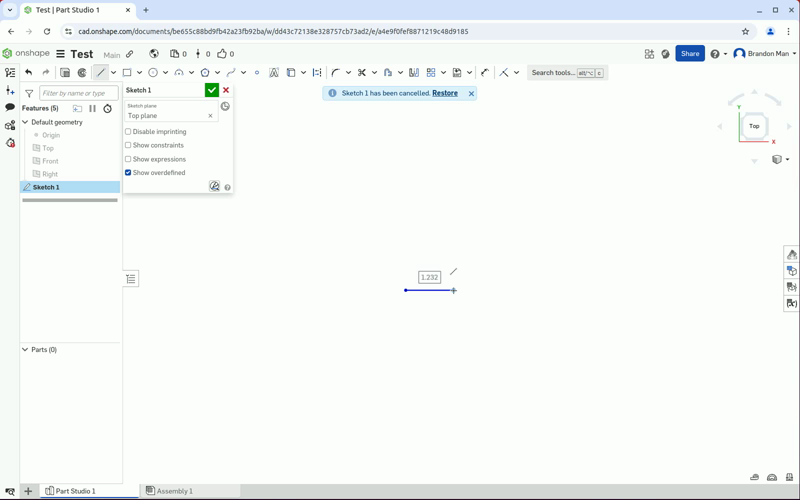
scroll(-6)
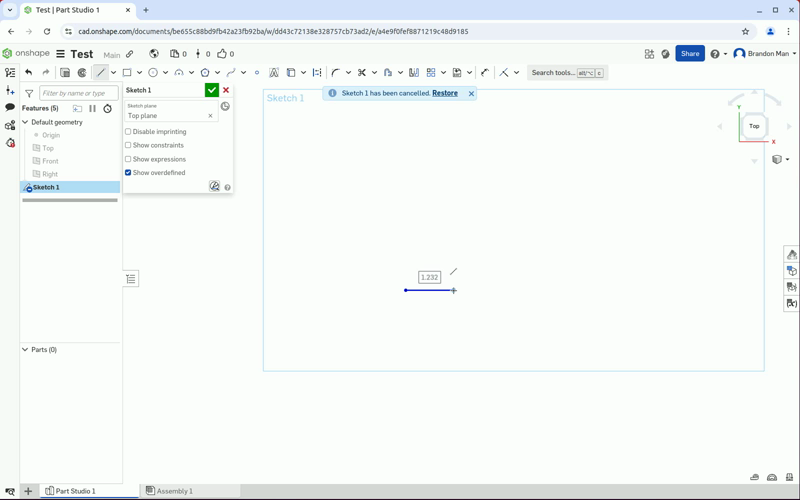
scroll(-6)
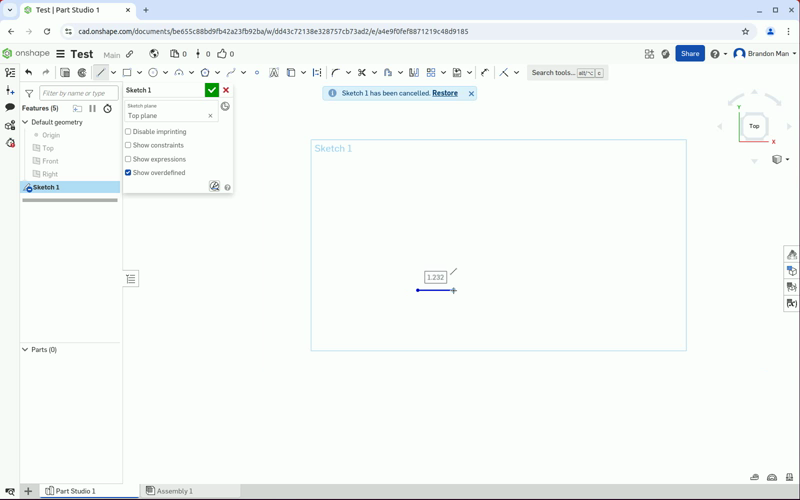
scroll(-6)
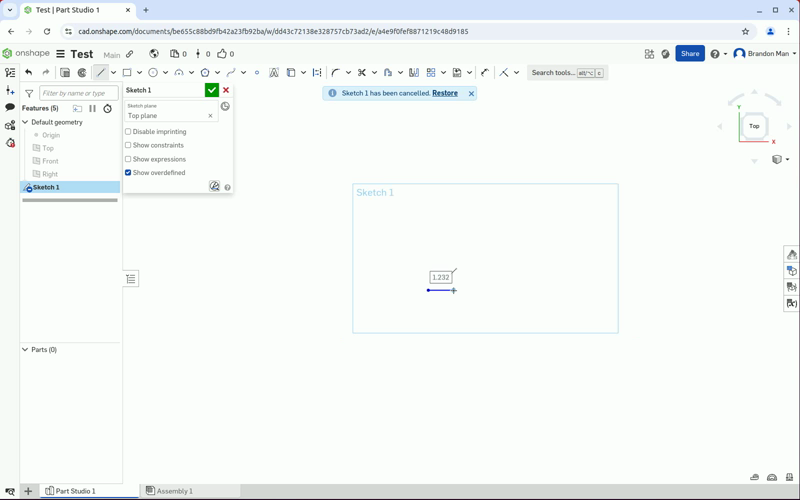
scroll(-6)
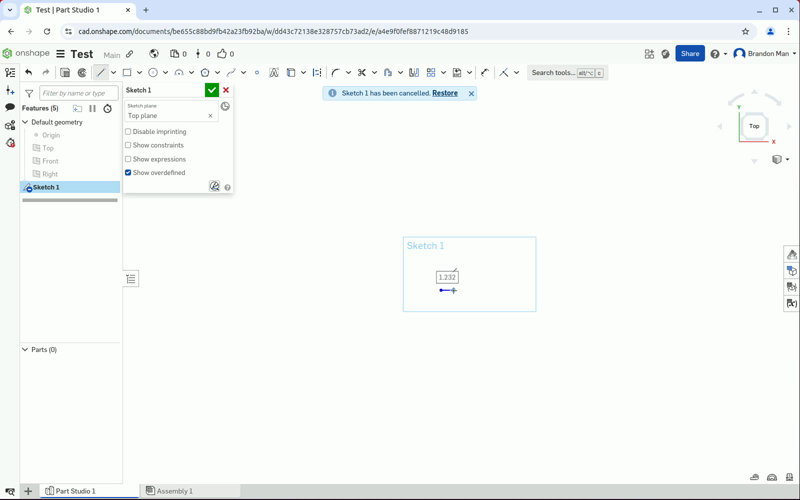
scroll(-6)
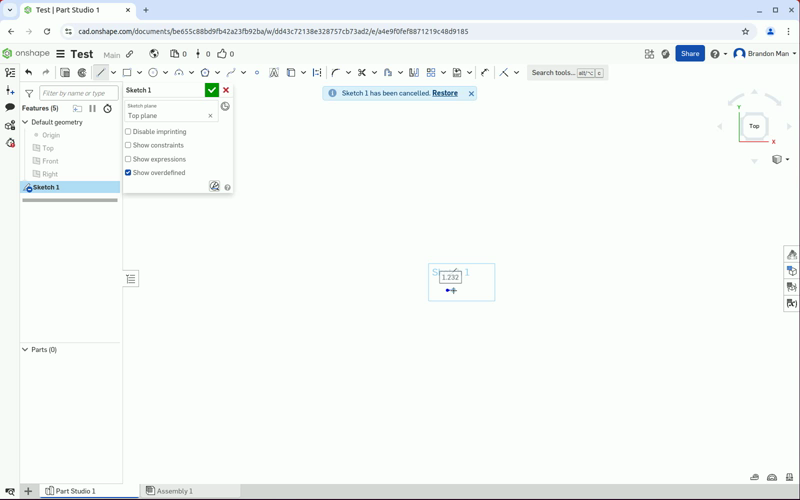
key_up(shift)
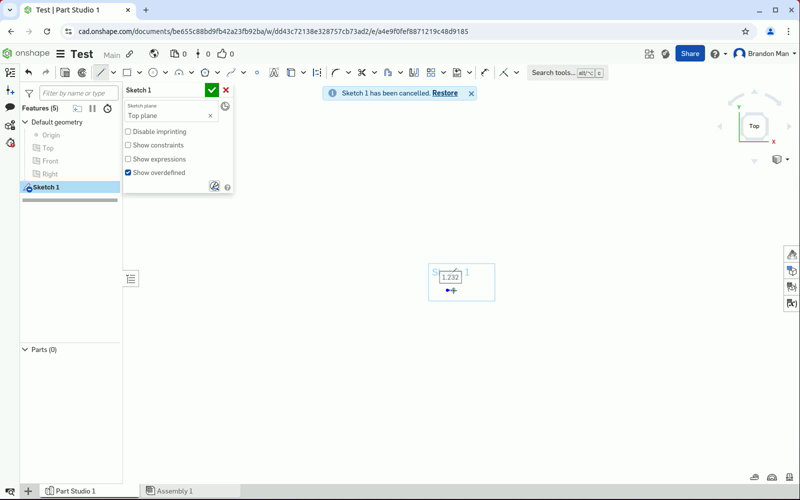
key_down(shift)
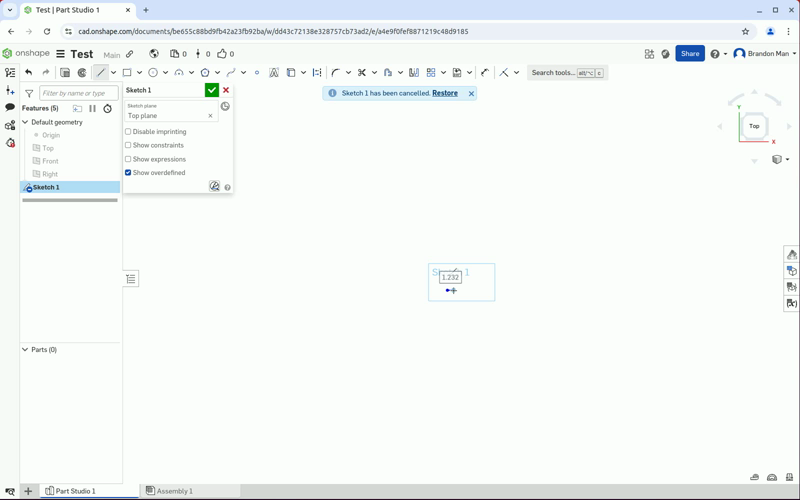
mouse_move(483, 290)
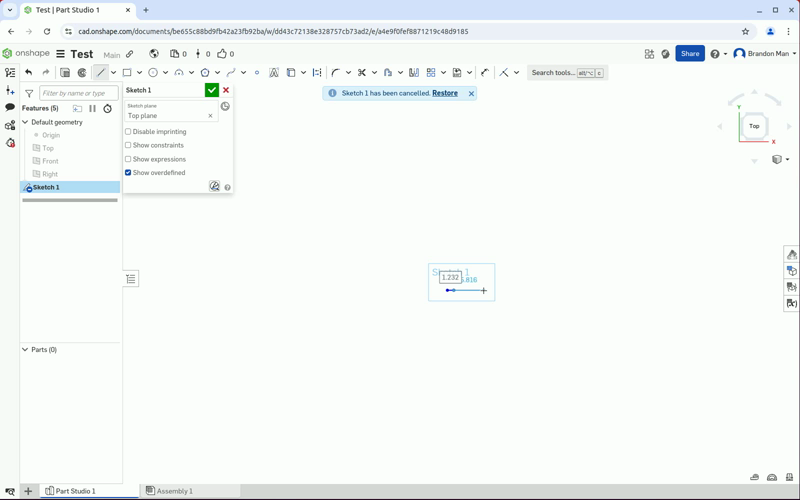
mouse_move(453, 274)
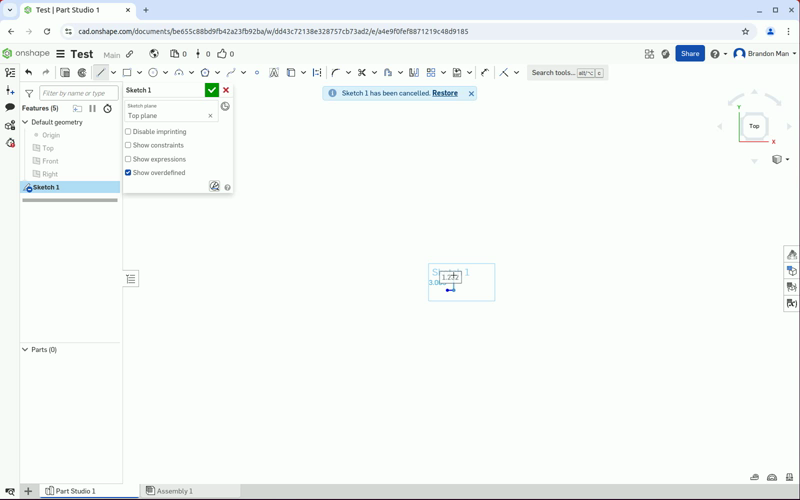
click(453, 274)
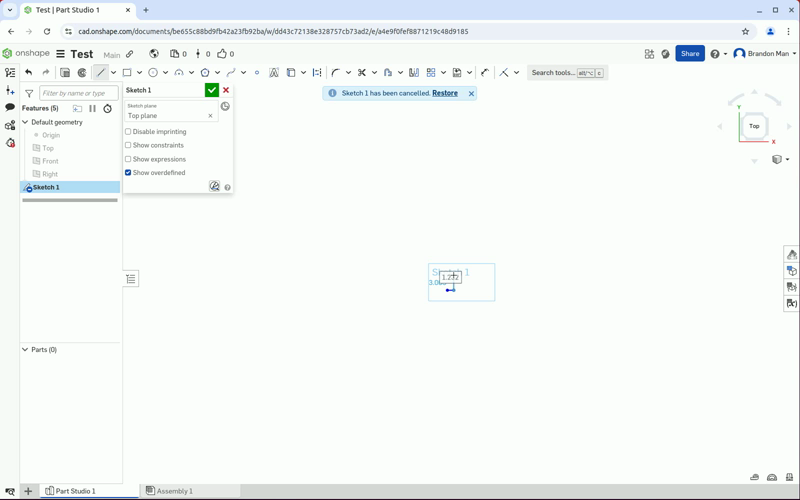
key_up(shift)
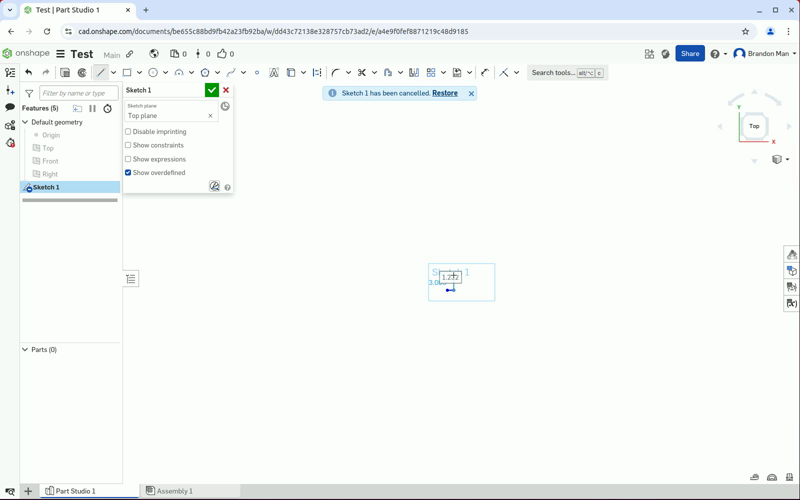
key_down(shift)
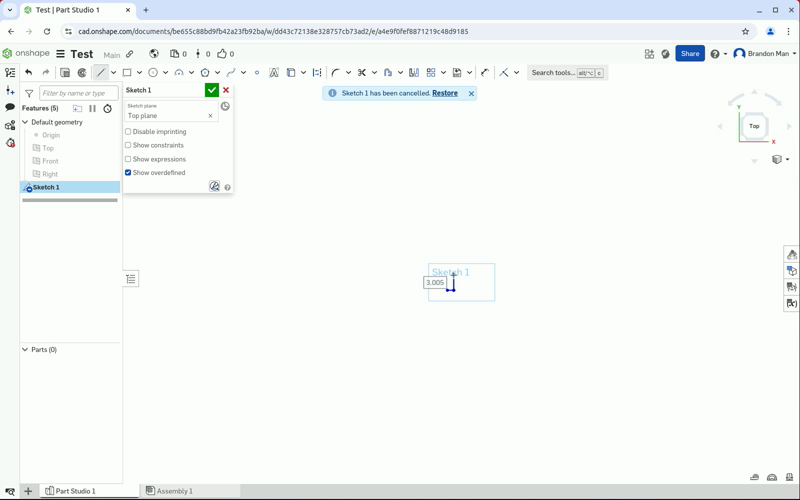
mouse_move(483, 274)
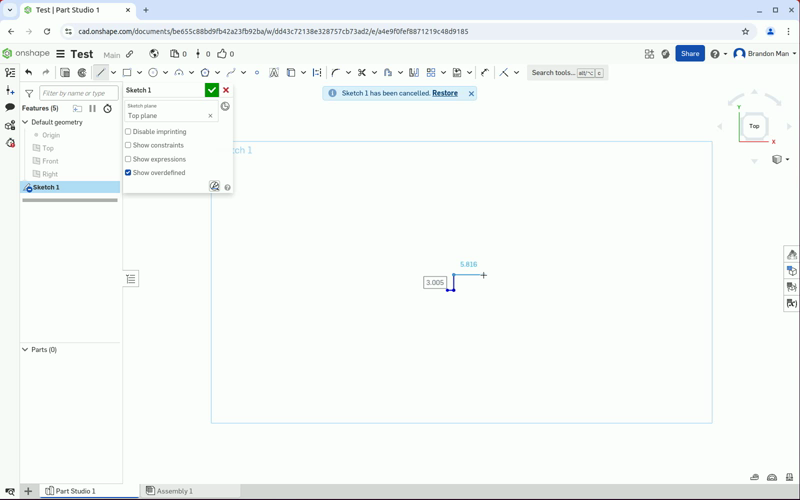
mouse_move(447, 274)
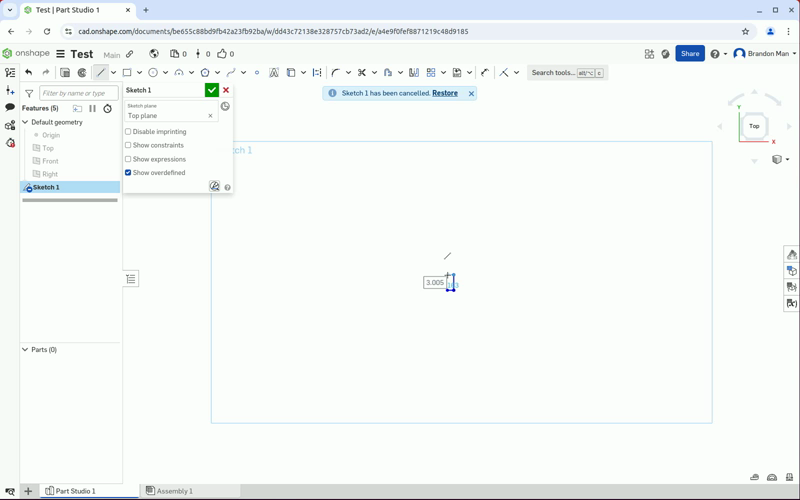
scroll(6)
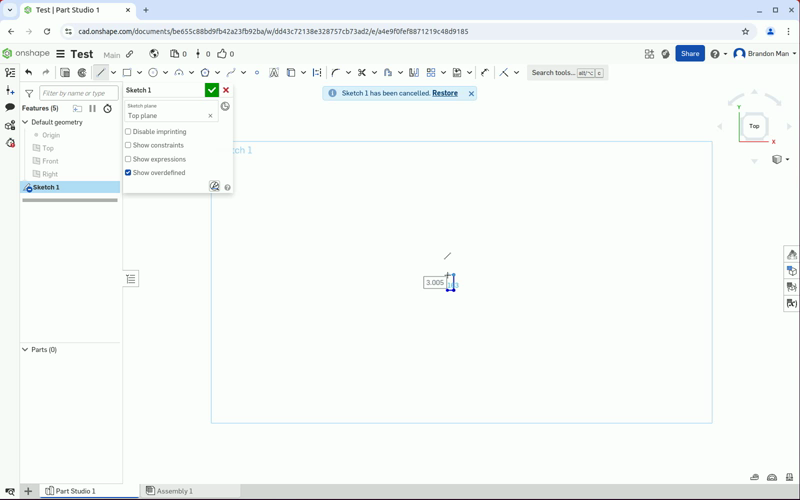
scroll(6)
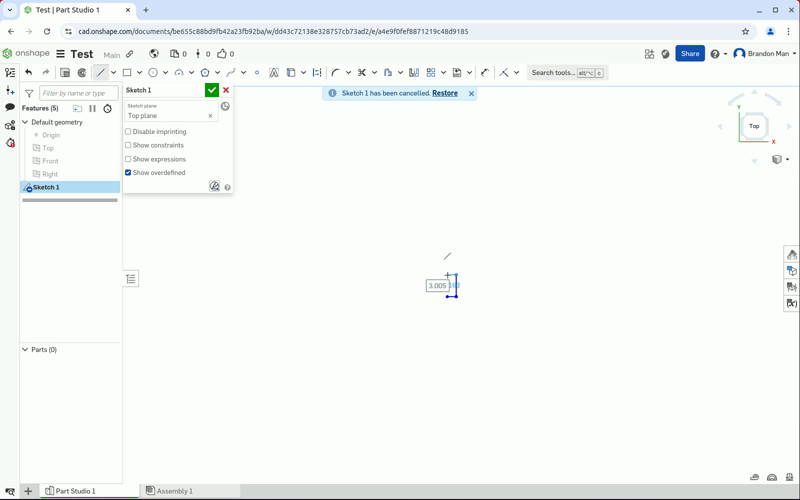
scroll(6)
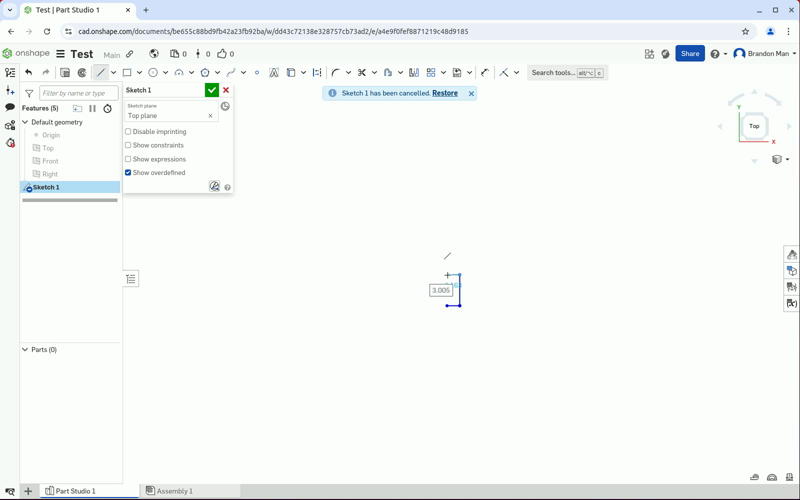
scroll(6)
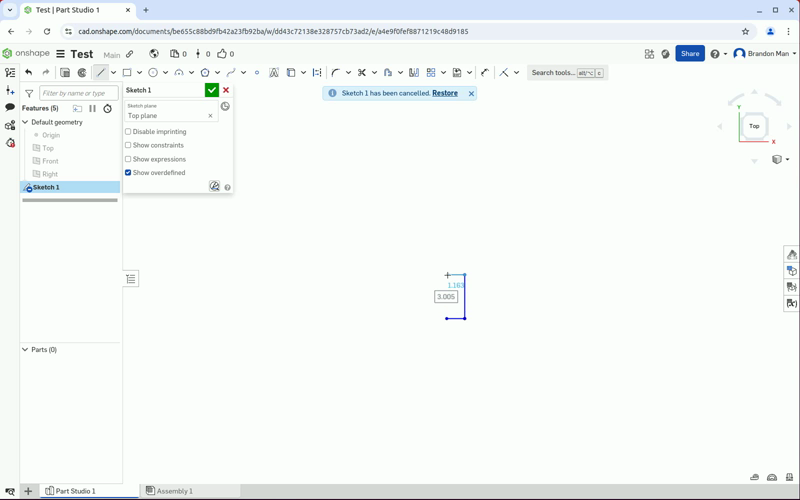
scroll(6)
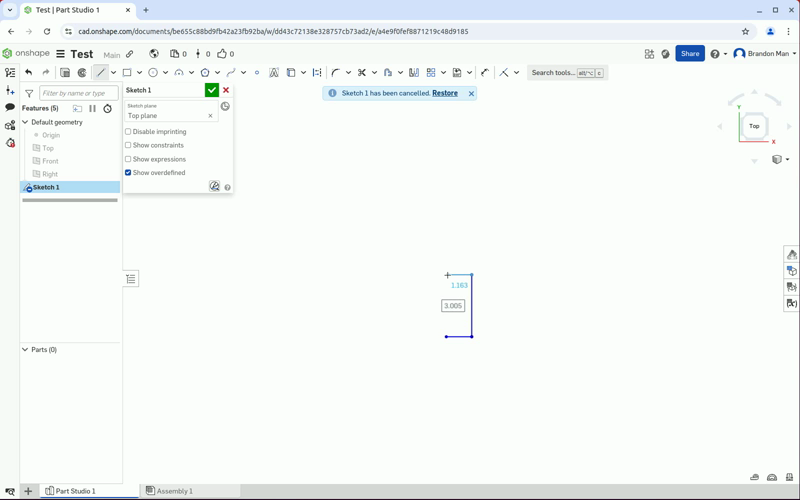
scroll(6)
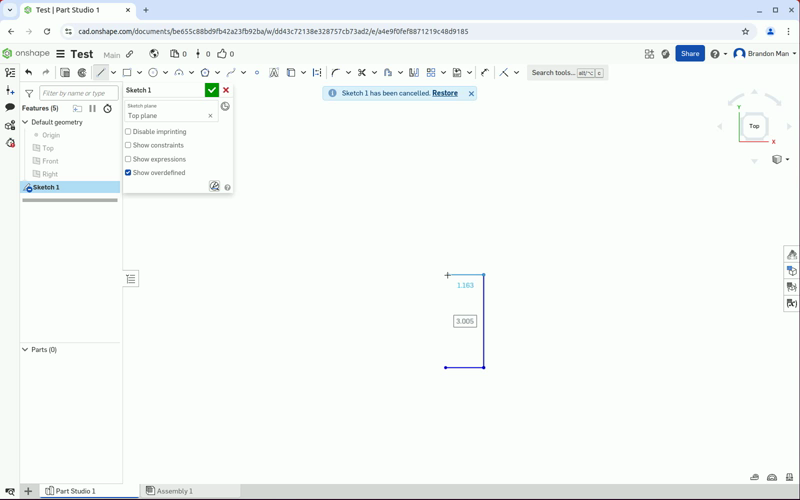
scroll(6)
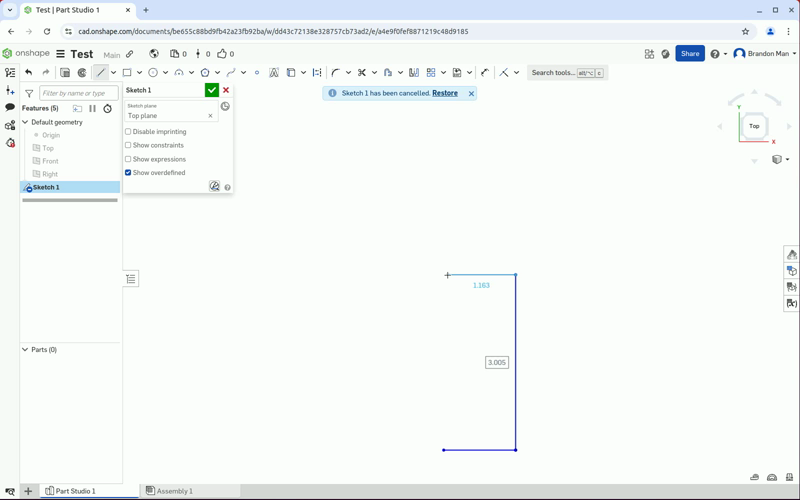
click(447, 274)
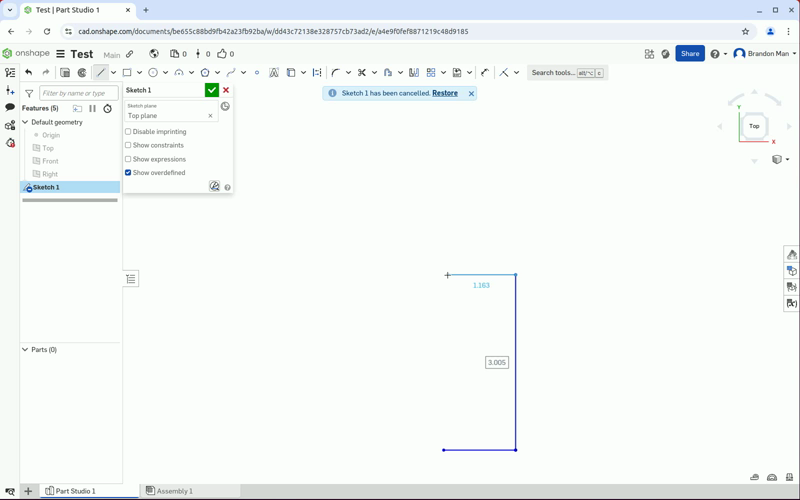
scroll(-6)
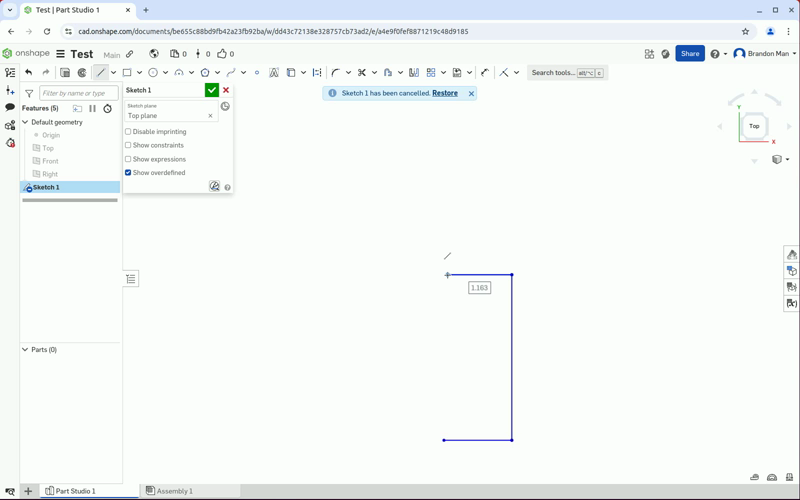
scroll(-6)
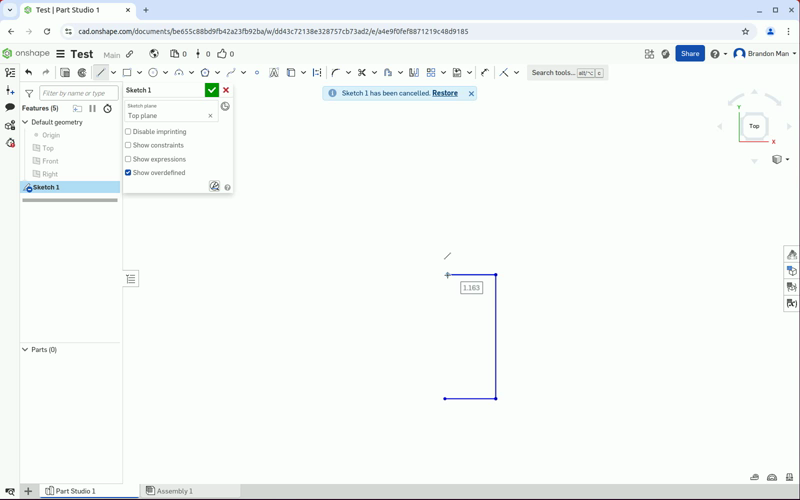
scroll(-6)
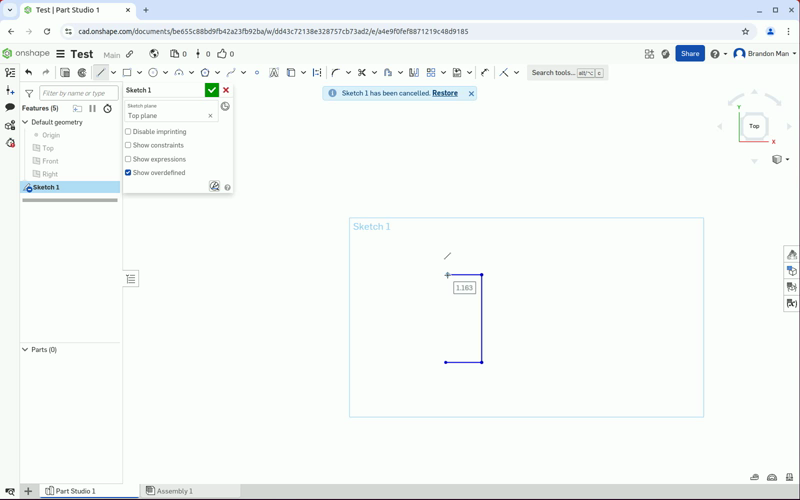
scroll(-6)
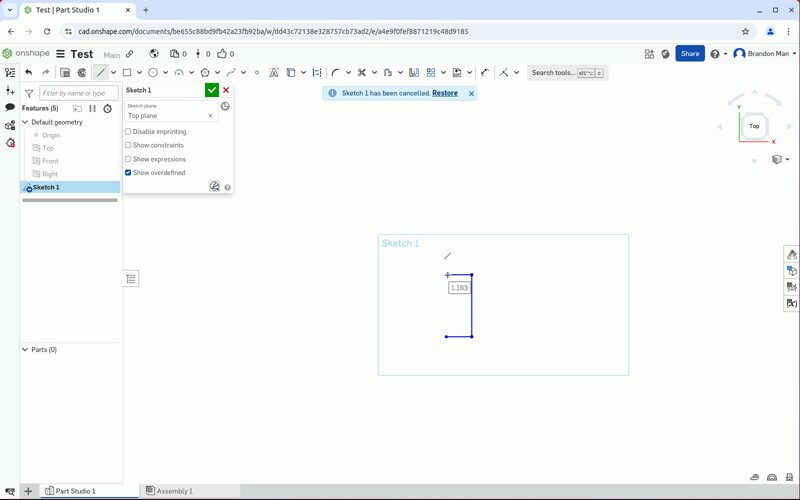
scroll(-6)
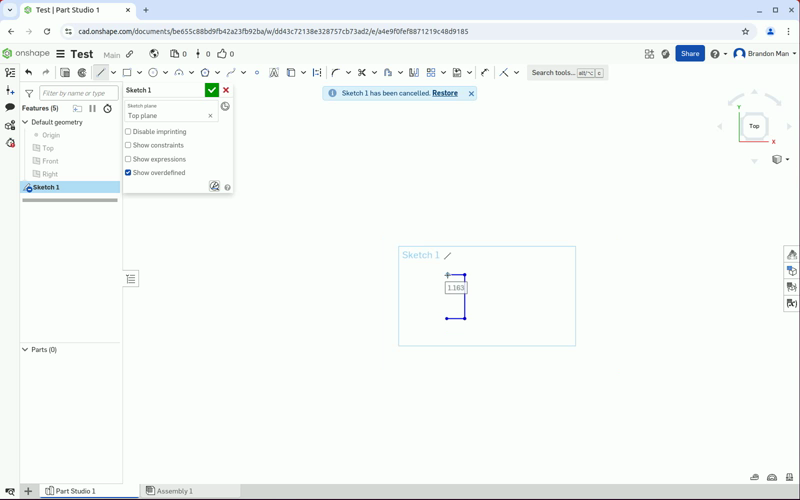
scroll(-6)
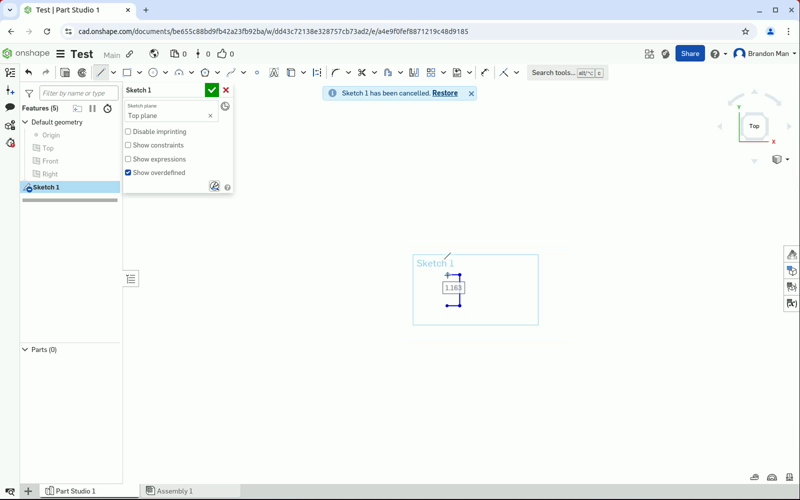
scroll(-6)
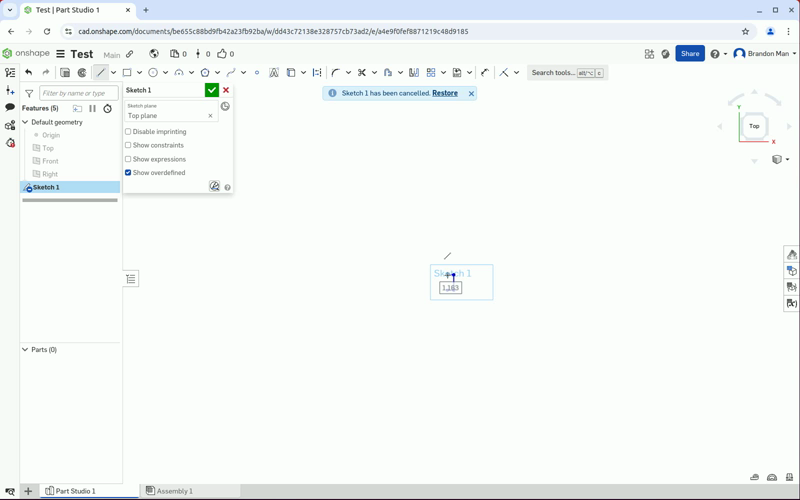
key_up(shift)
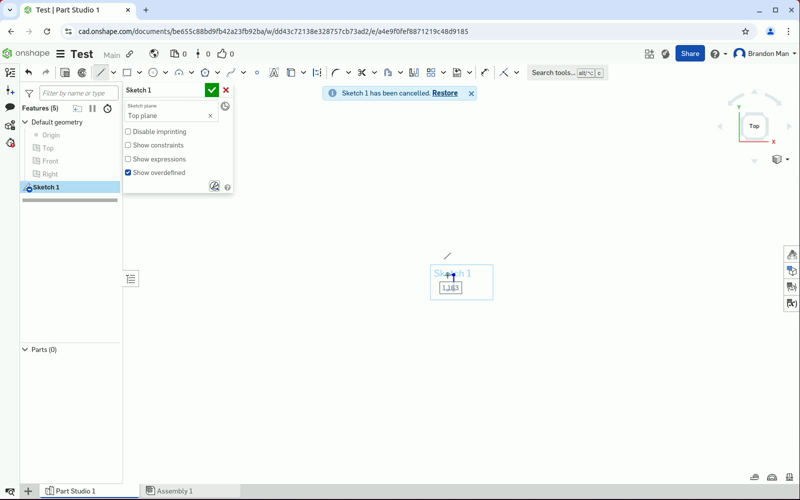
mouse_move(477, 274)
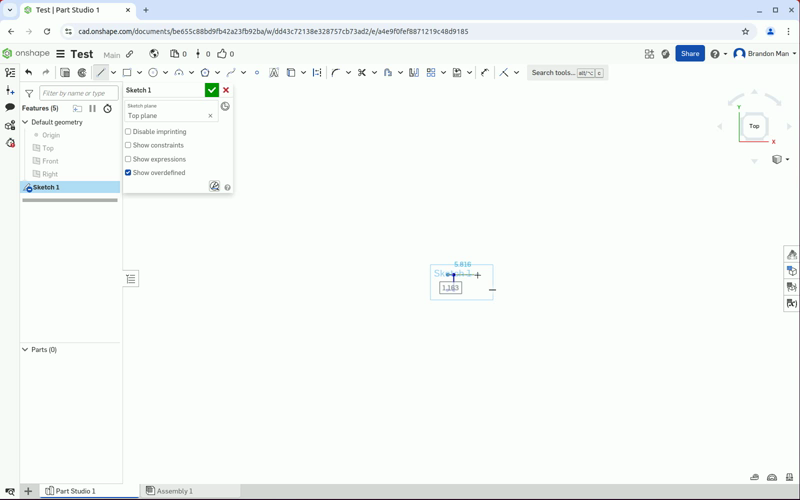
key_down(shift)
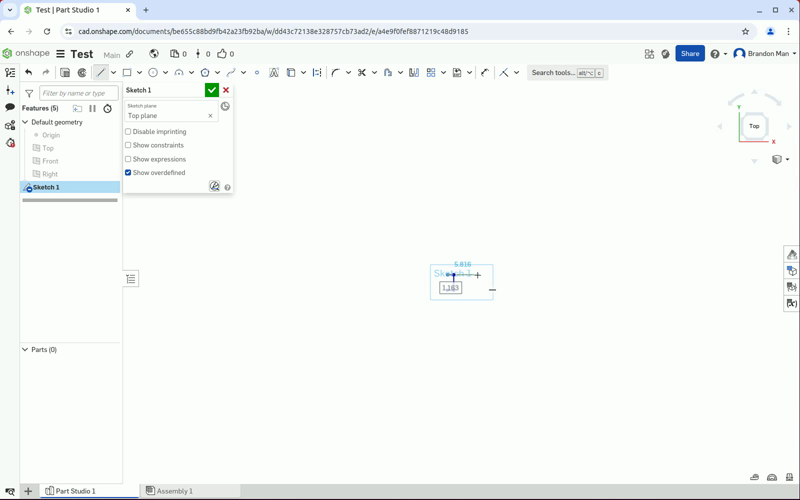
mouse_move(447, 290)
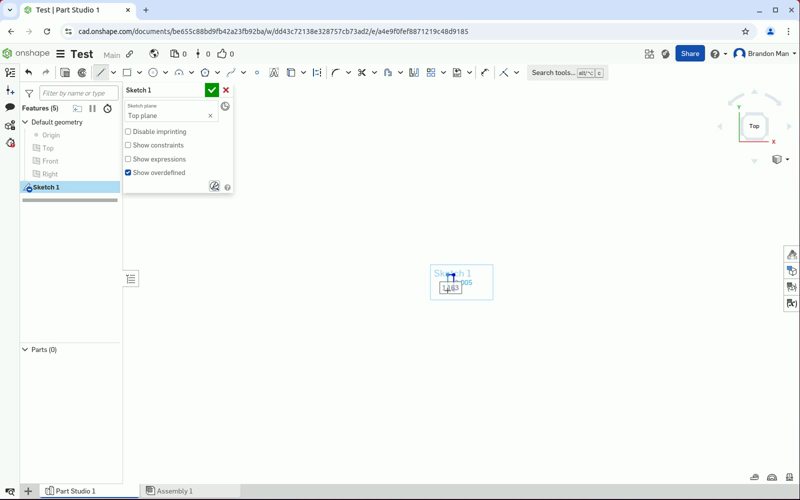
key_up(shift)
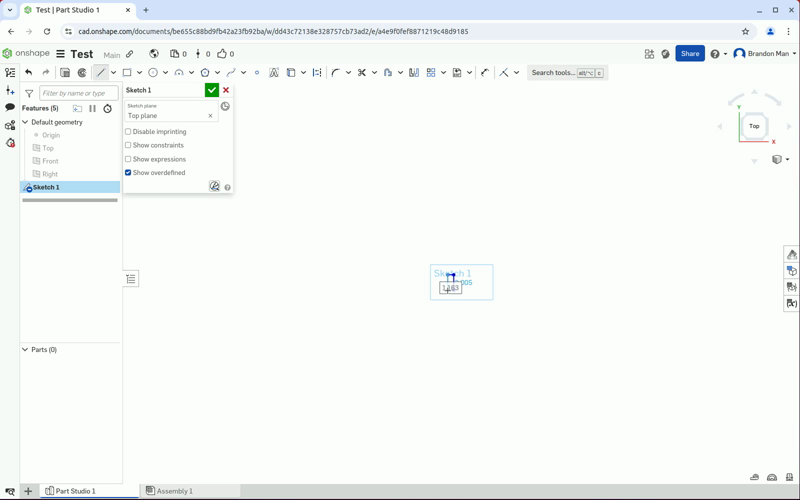
click(447, 290)
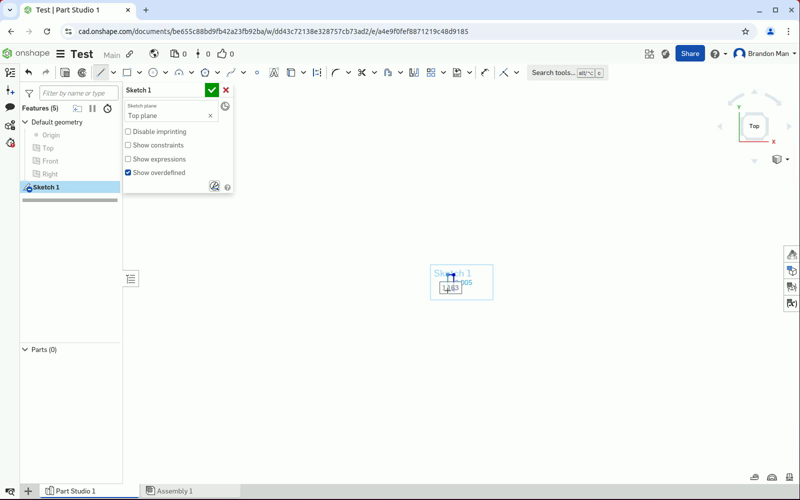
key(esc)
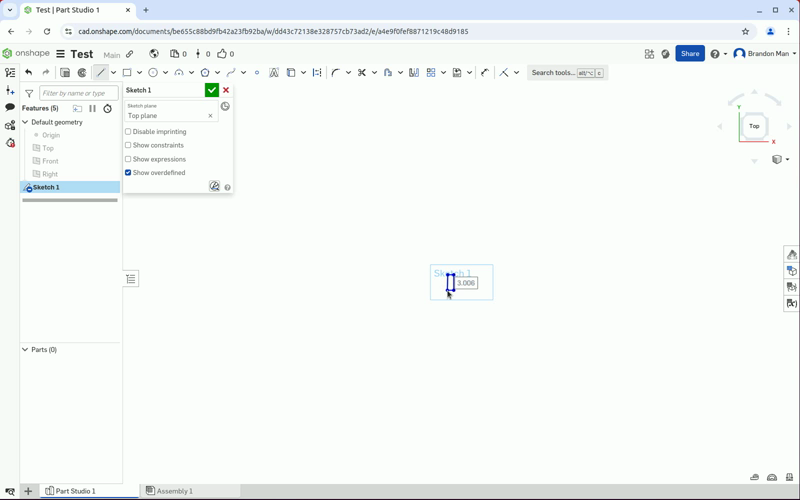
mouse_move(448, 284)
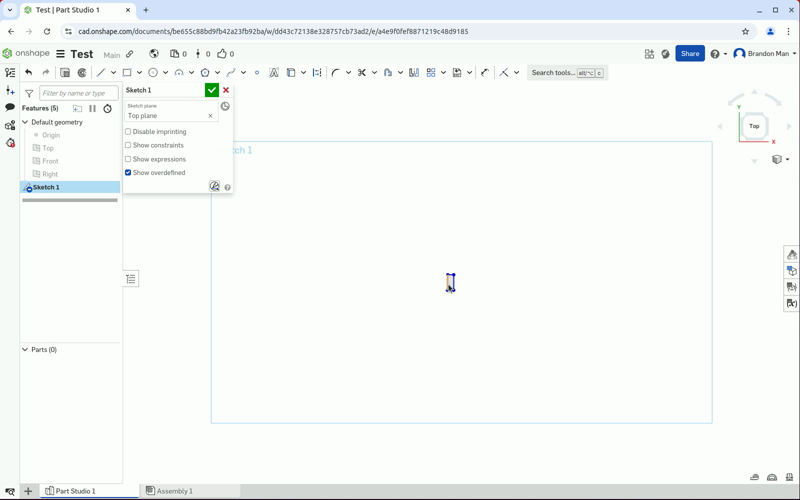
scroll(6)
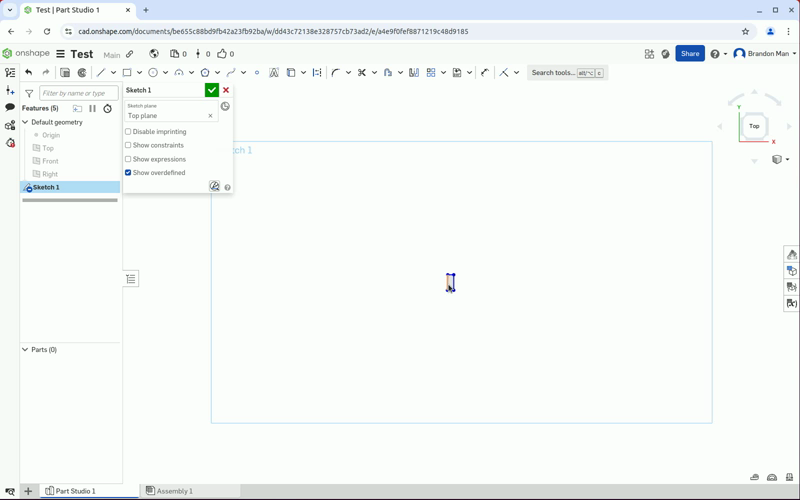
scroll(6)
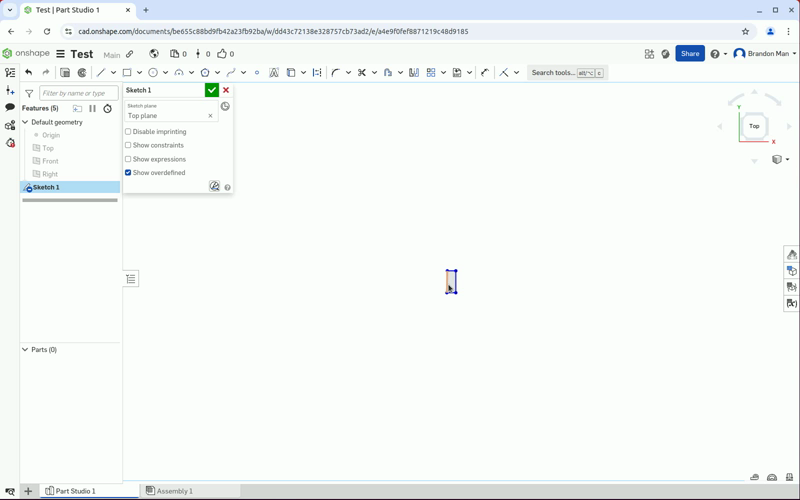
scroll(6)
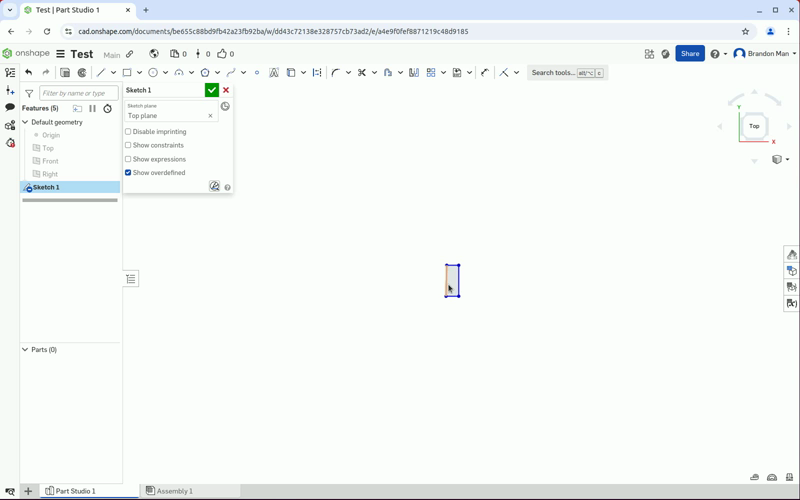
scroll(6)
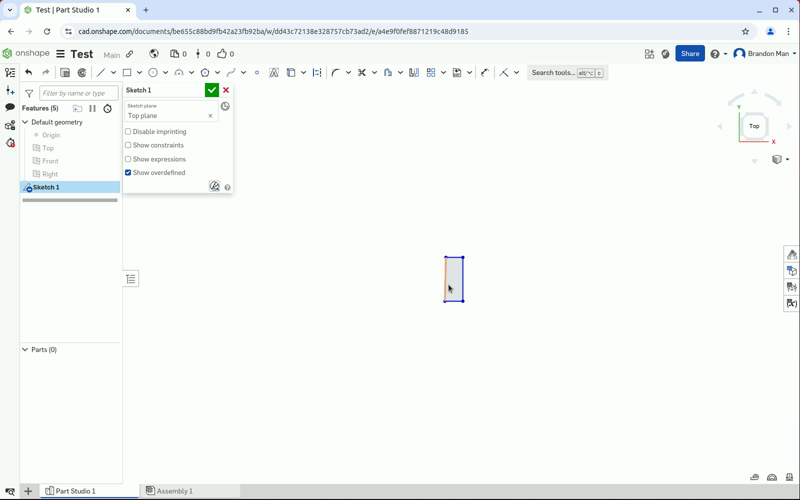
scroll(6)
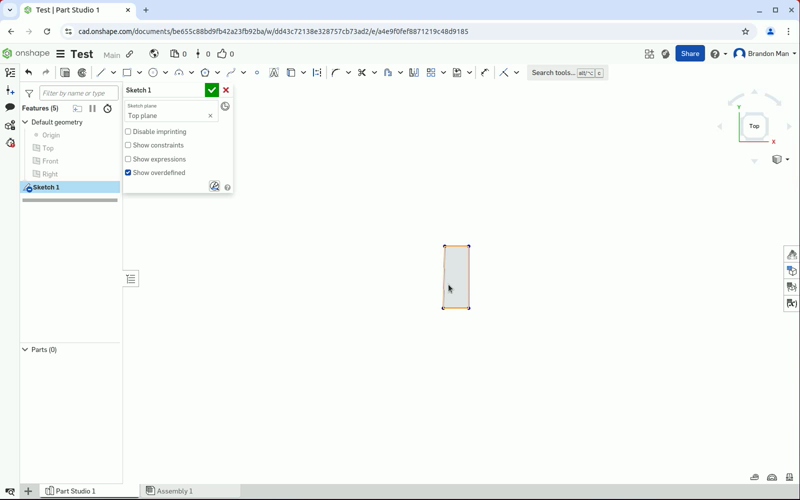
scroll(6)
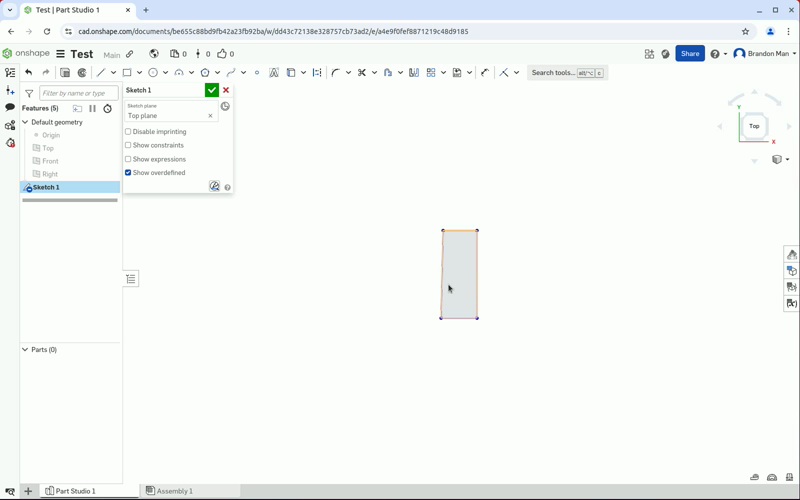
scroll(6)
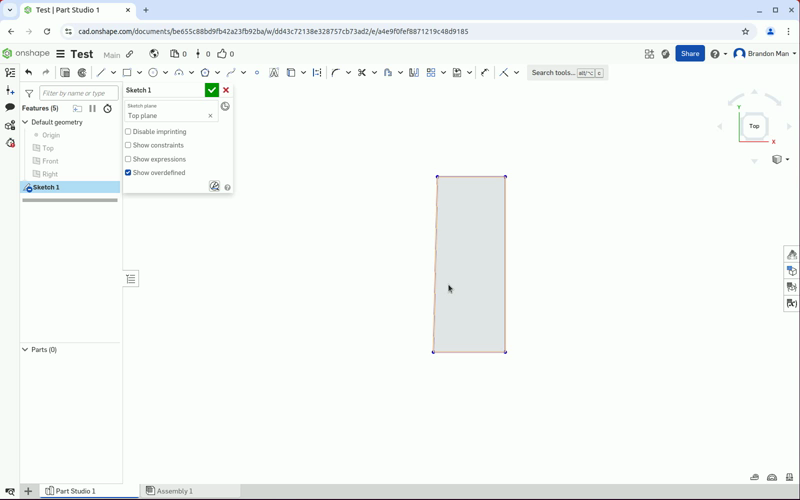
click(448, 284)
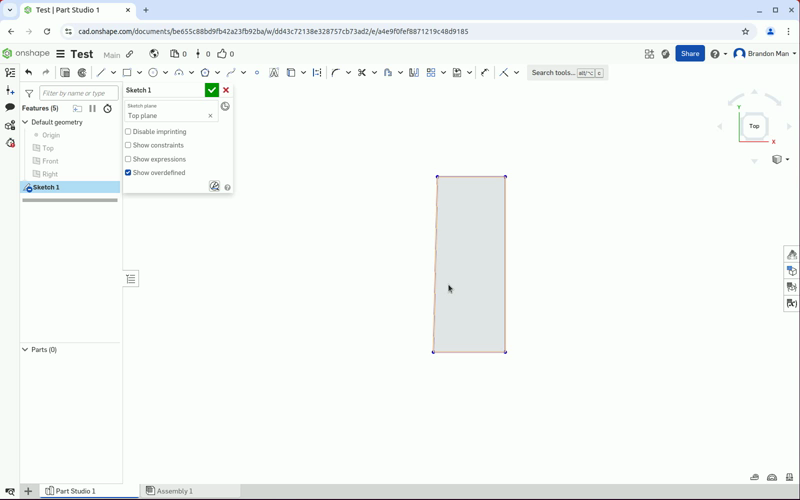
scroll(-6)
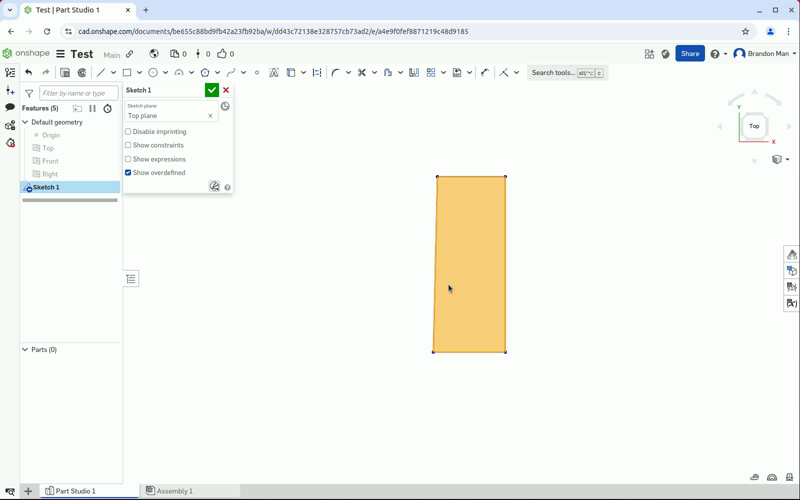
scroll(-6)
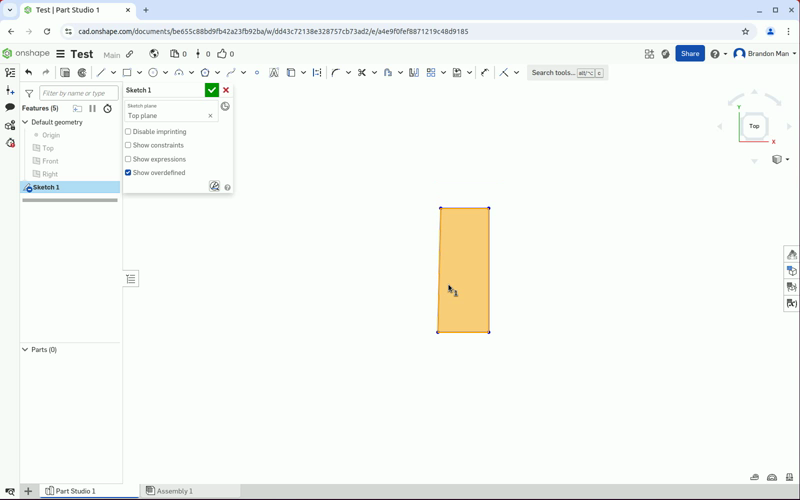
scroll(-6)
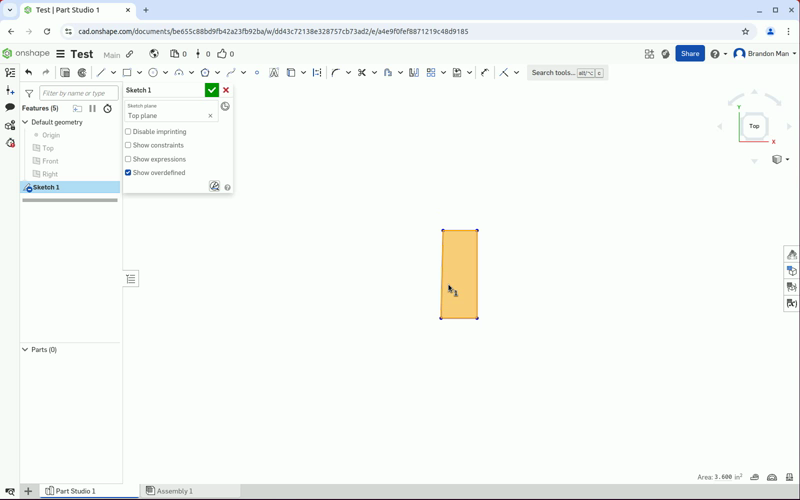
scroll(-6)
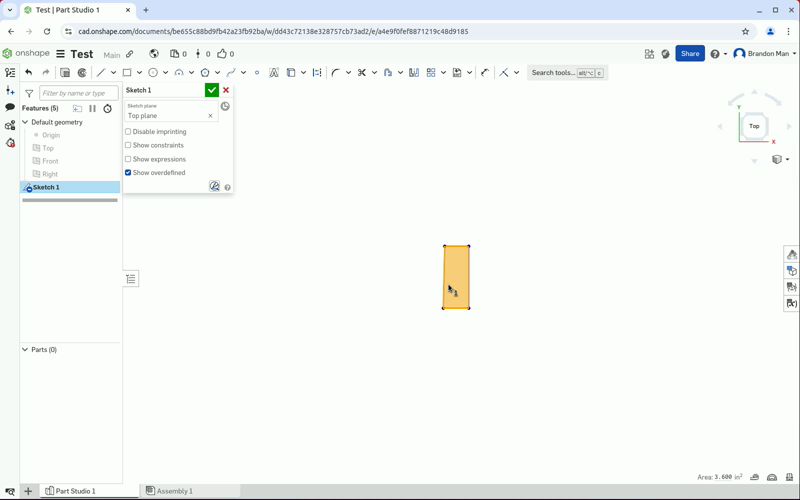
scroll(-6)
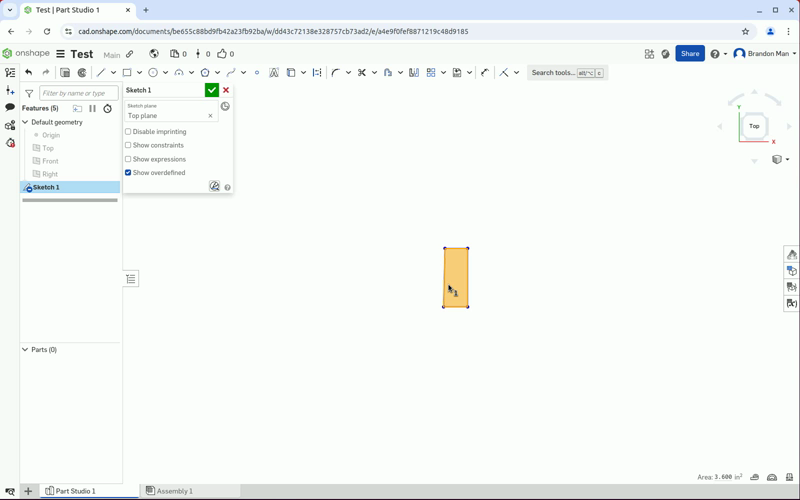
scroll(-6)
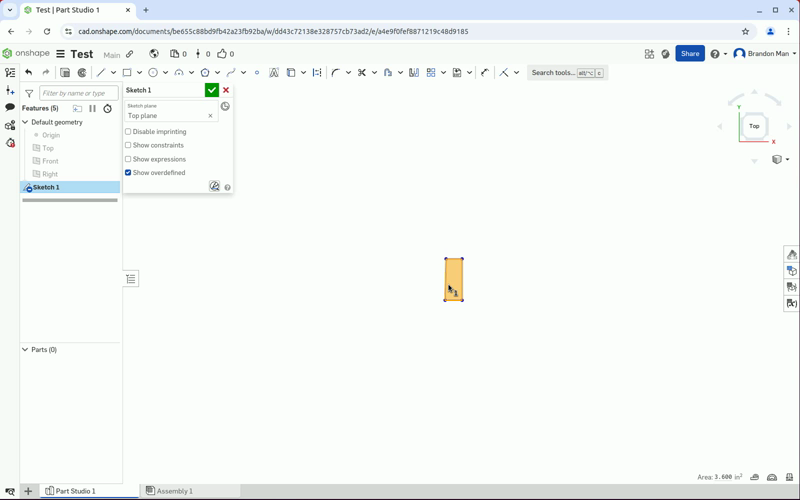
scroll(-6)
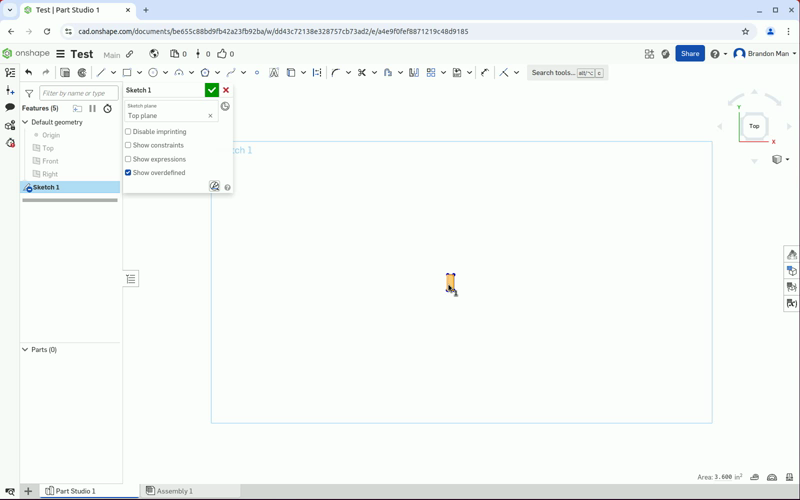
mouse_move(73, 352)
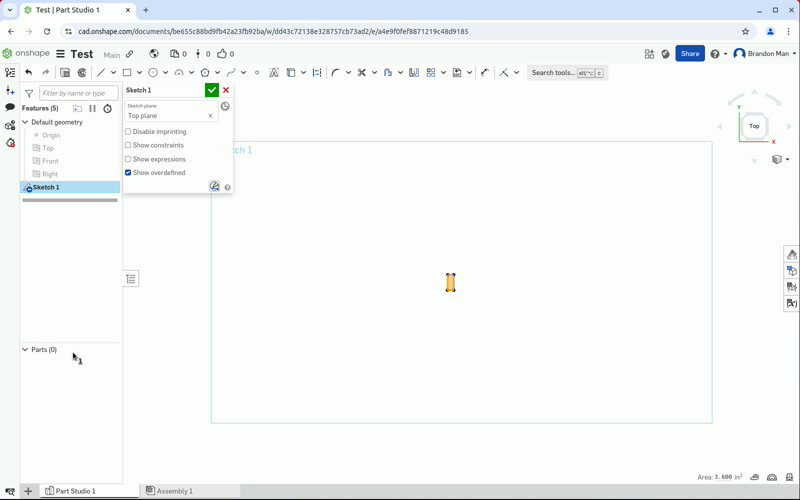
key(shift+y)
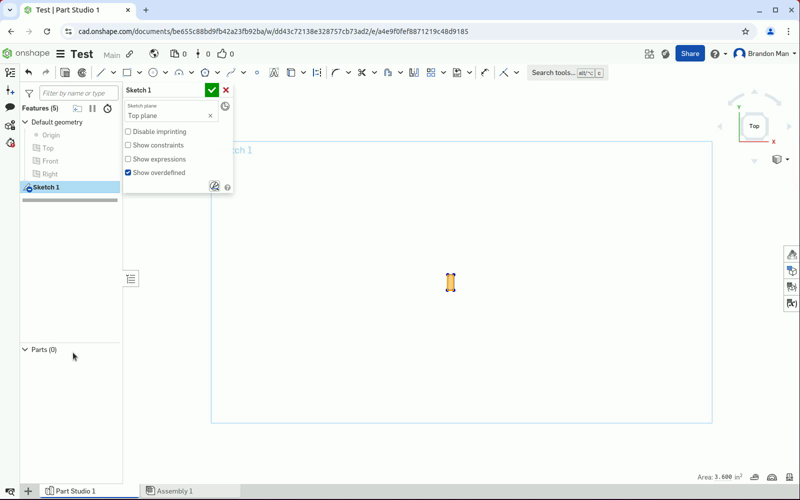
key(shift+e)
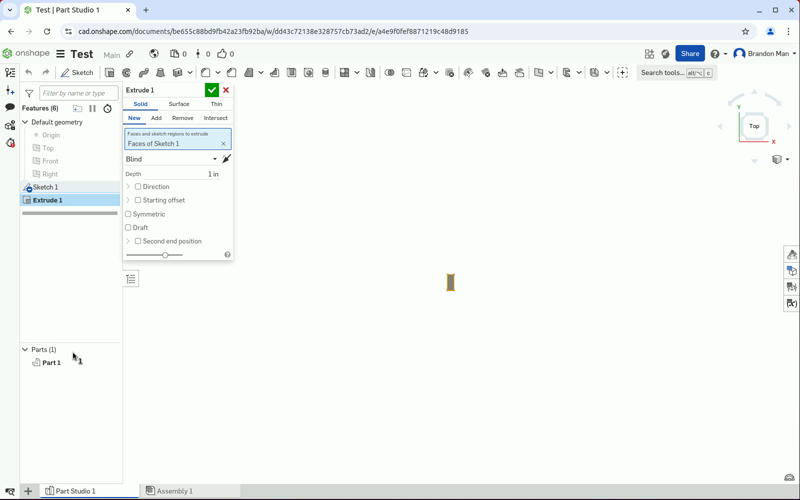
mouse_move(143, 106)
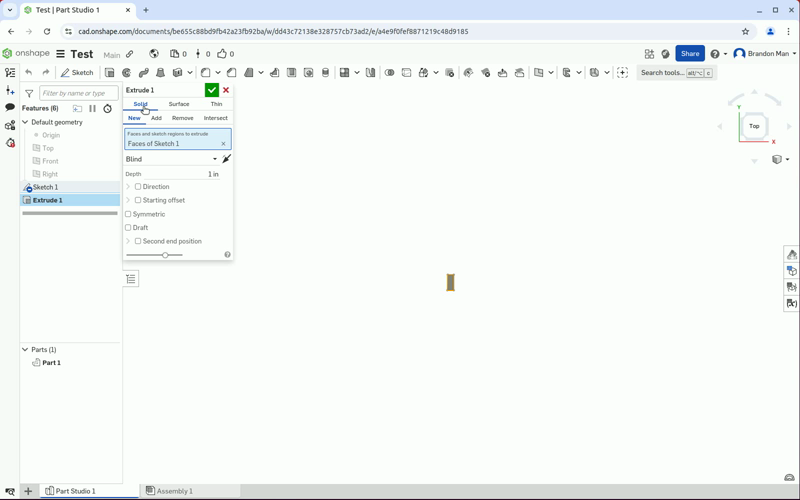
click(143, 106)
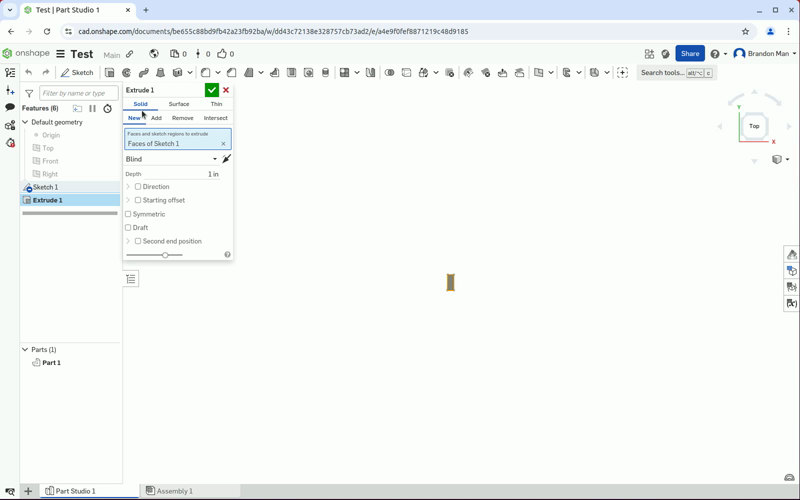
mouse_move(137, 120)
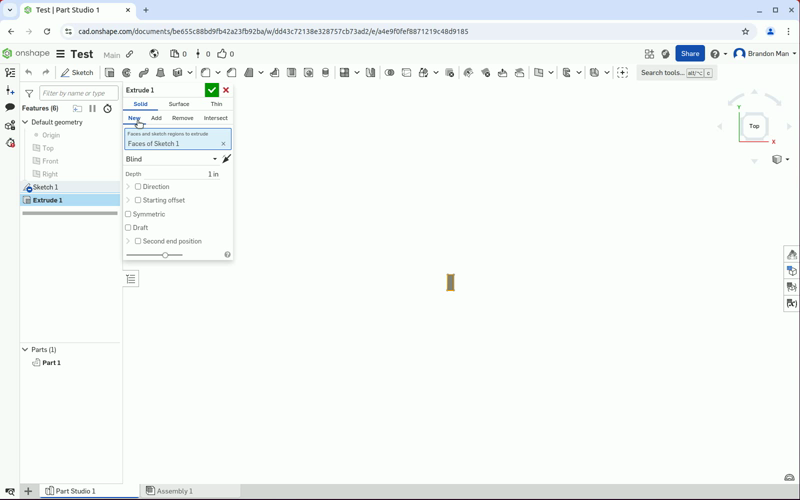
click(137, 120)
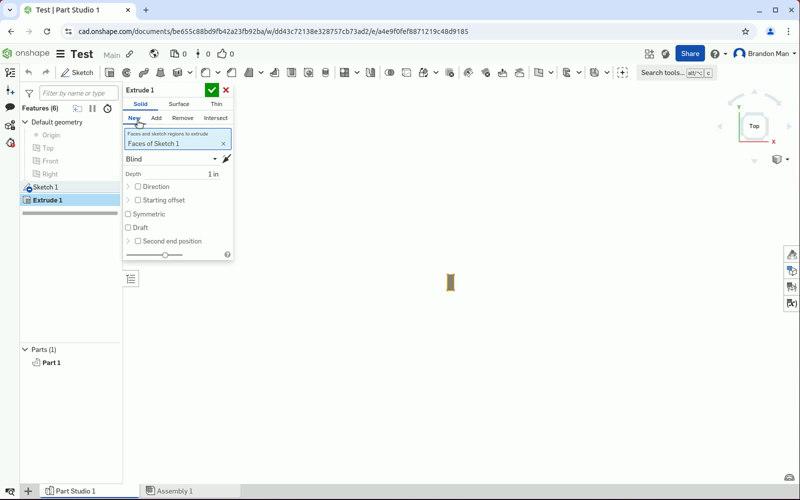
key(tab, 4)
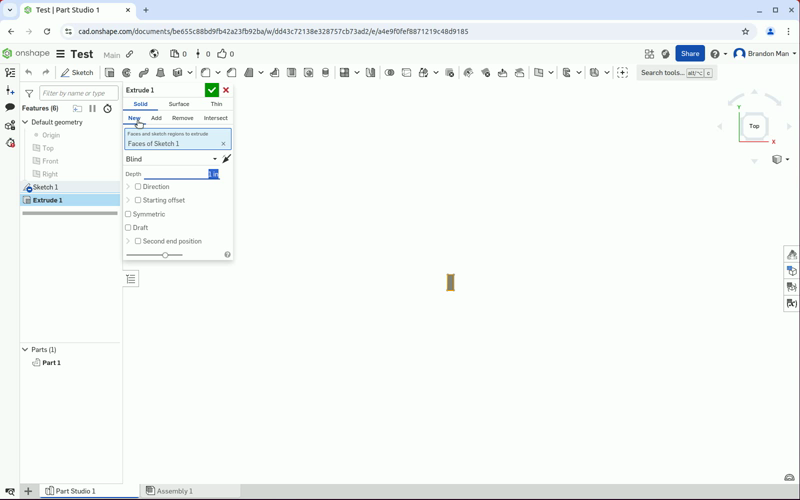
text(2.889)
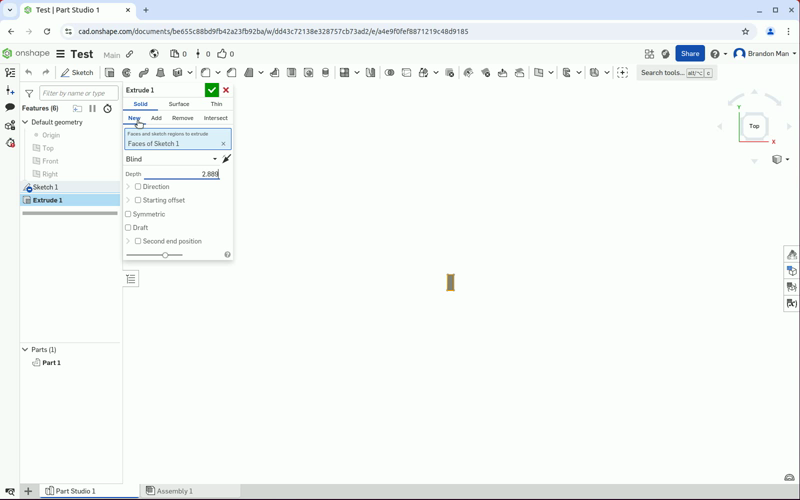
key(enter)
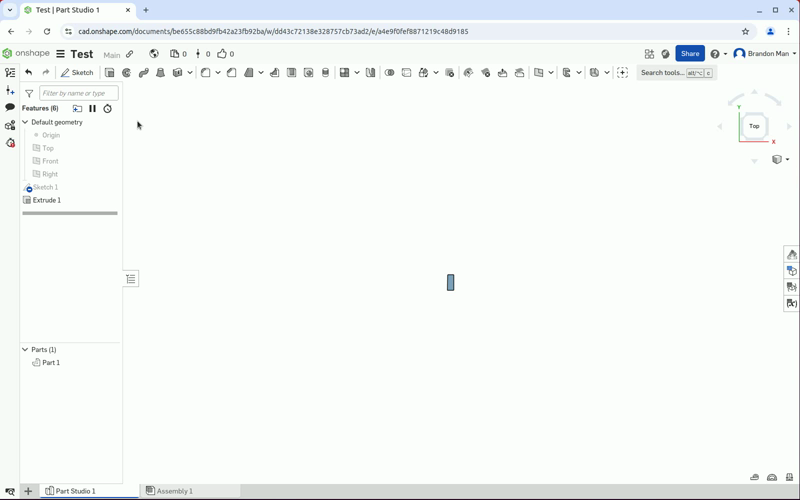
key(shift+h)
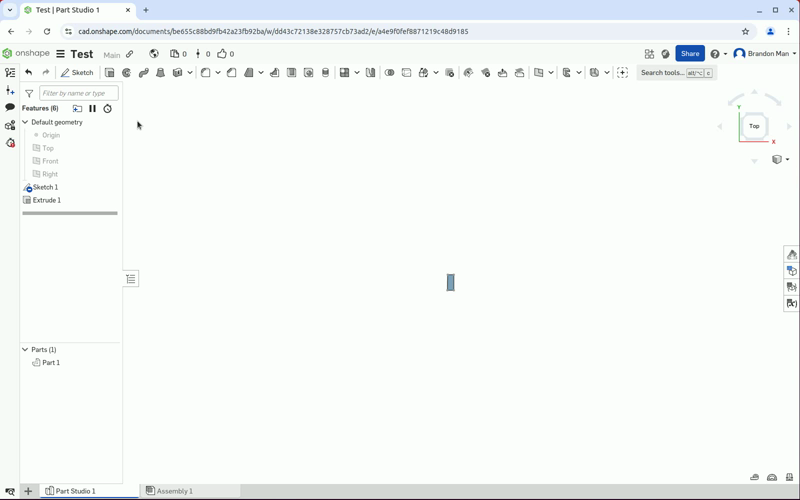
key(shift+h)
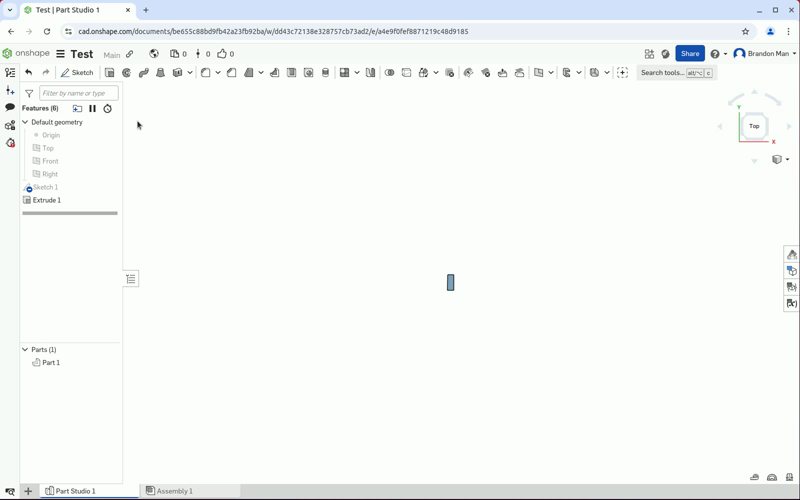
mouse_move(73, 189)
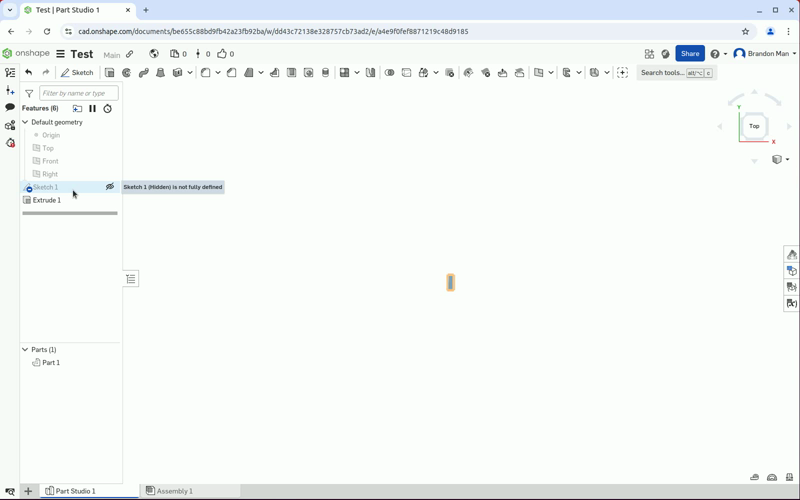
click(73, 189)
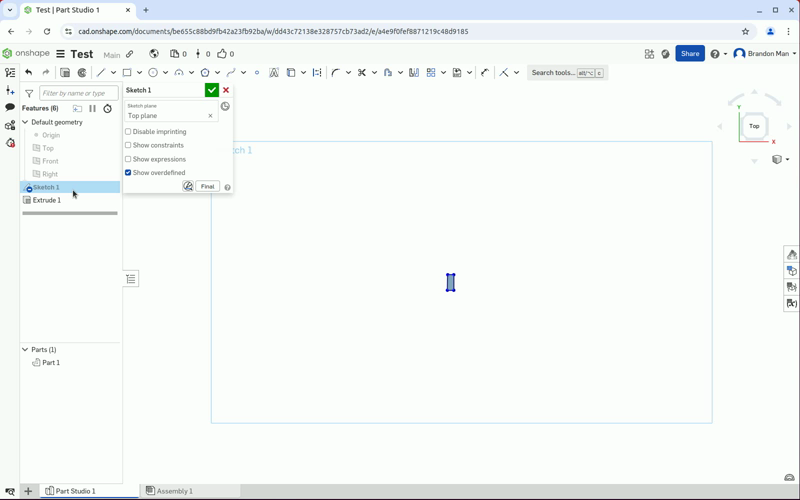
mouse_move(229, 92)
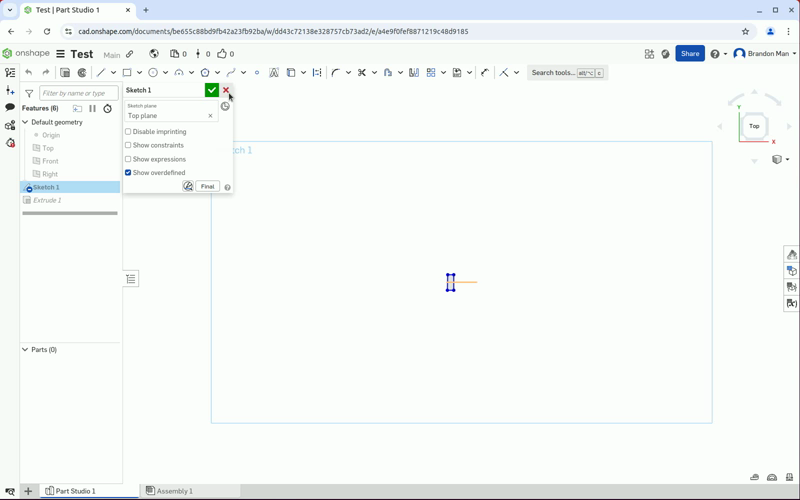
click(229, 92)
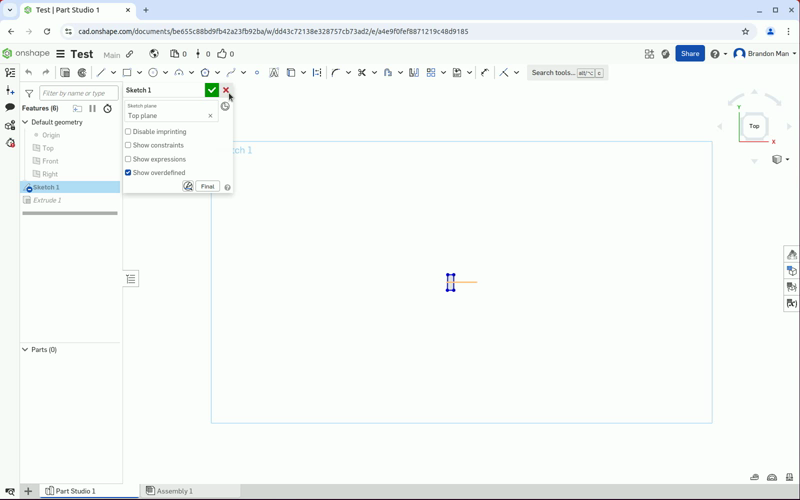
key(shift+s)
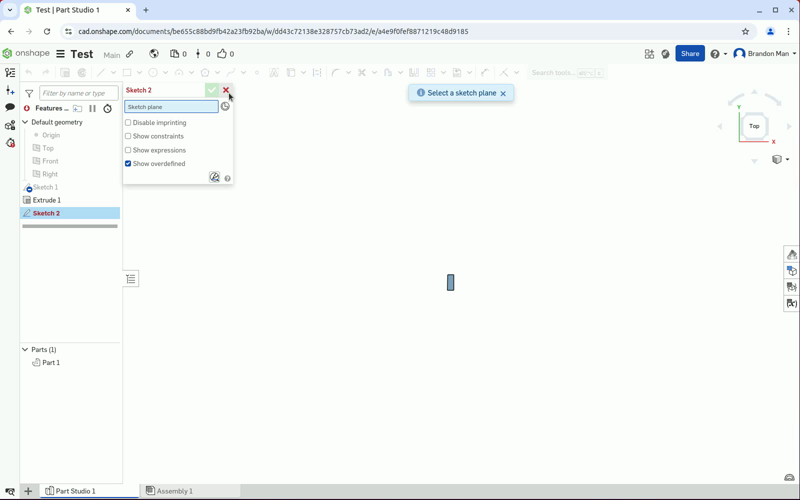
mouse_move(73, 150)
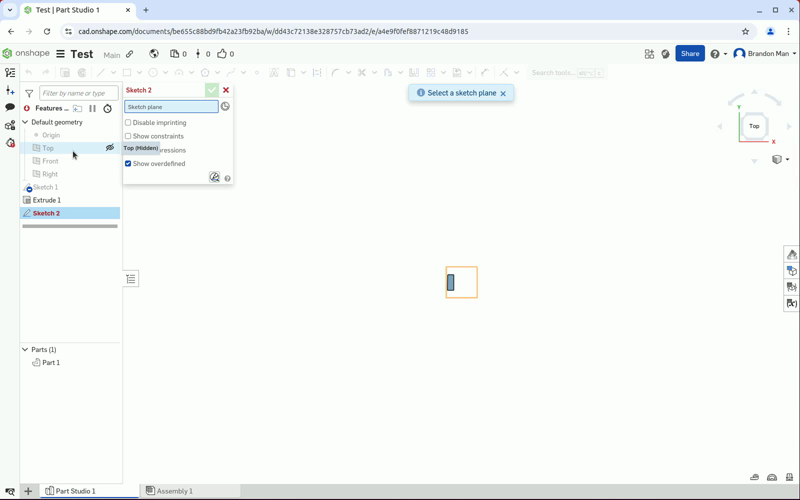
click(73, 150)
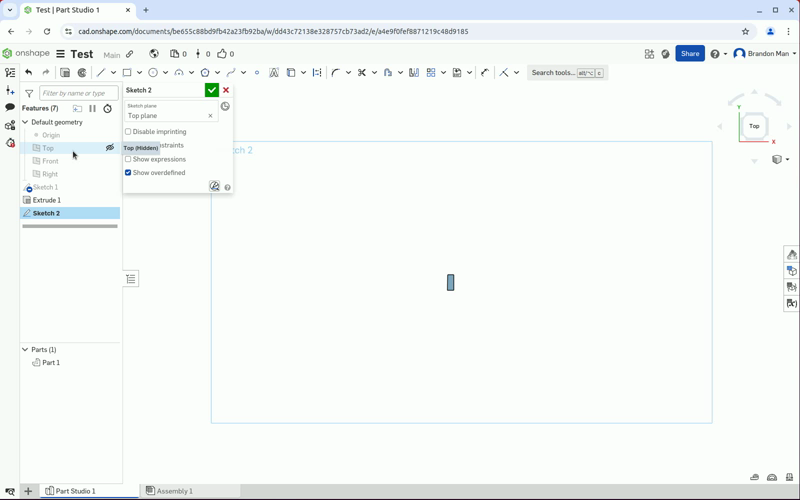
mouse_move(73, 352)
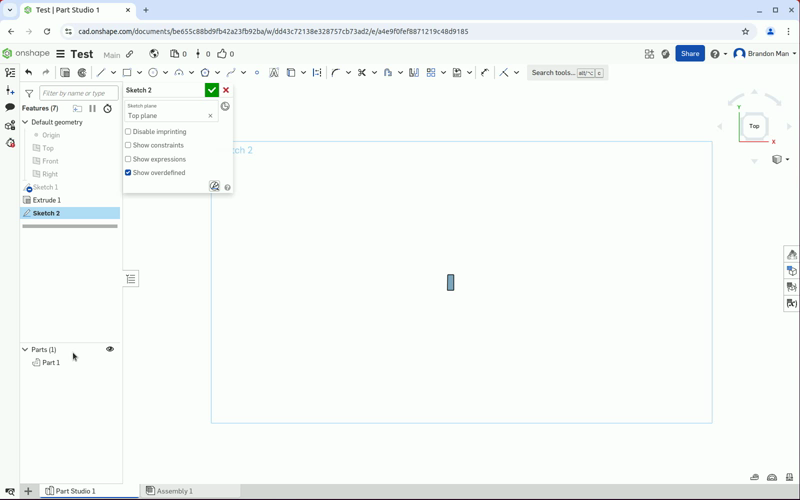
key(y)
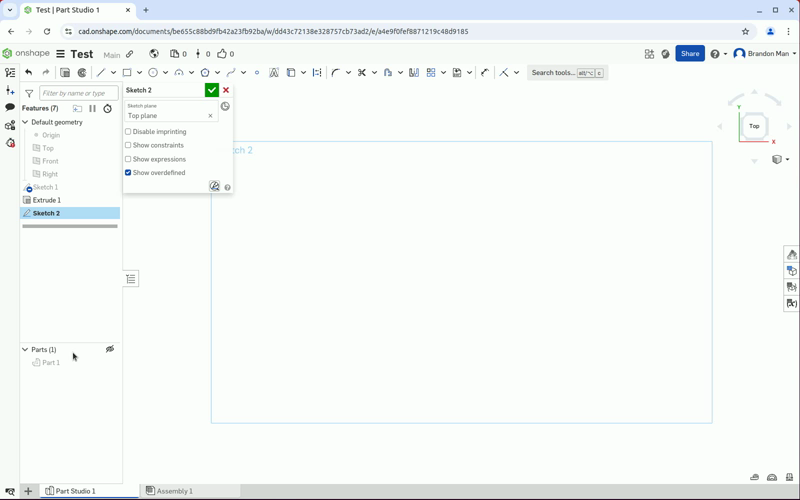
key(l)
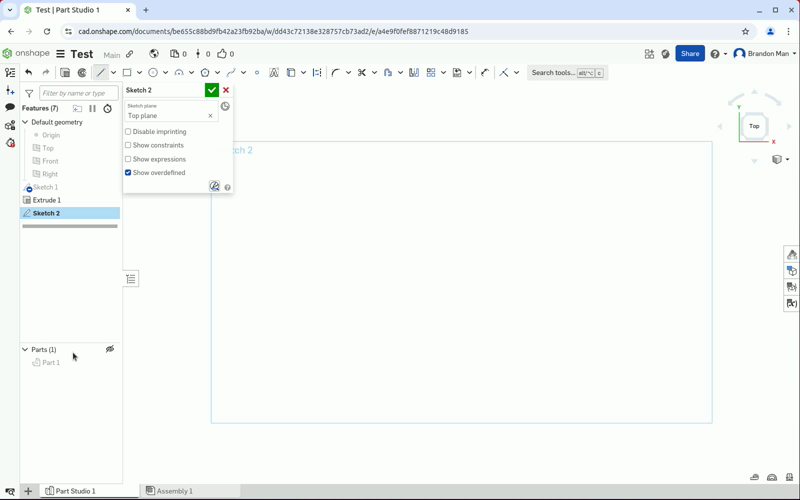
key_down(shift)
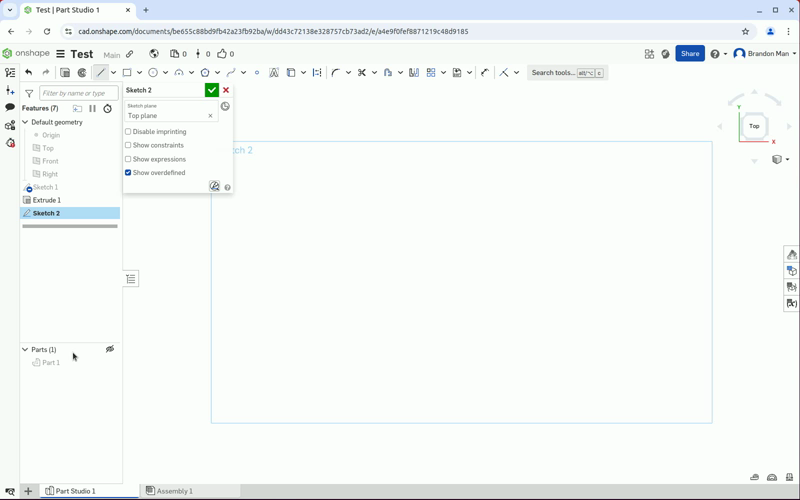
mouse_move(458, 290)
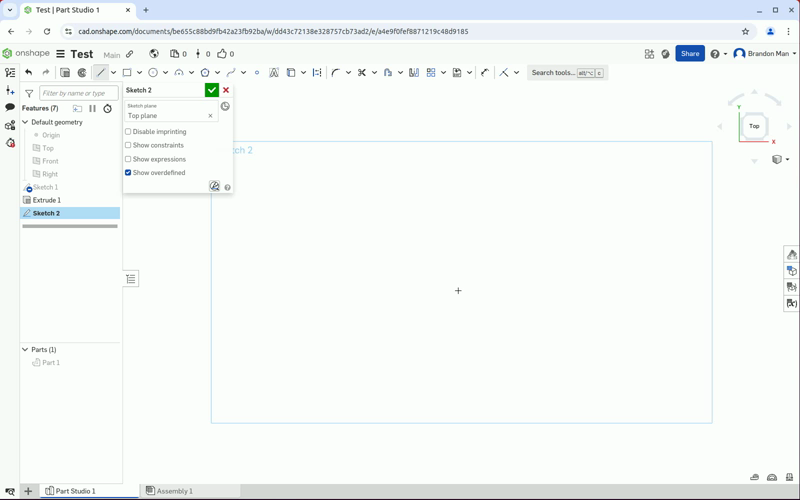
click(458, 290)
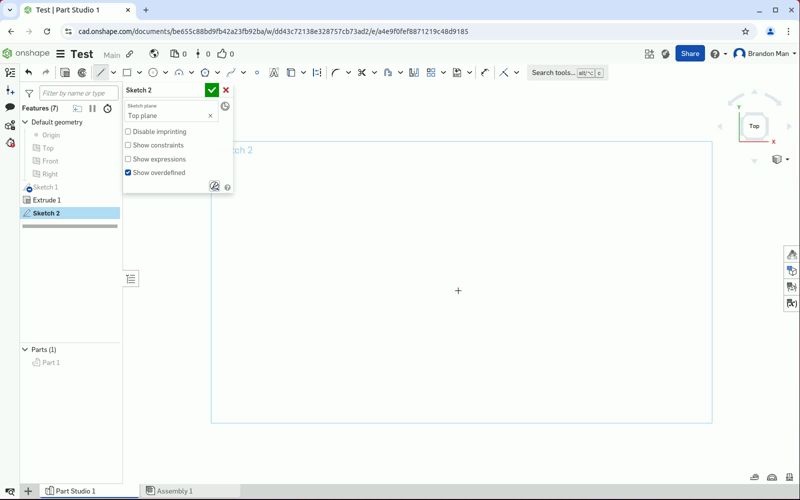
key_up(shift)
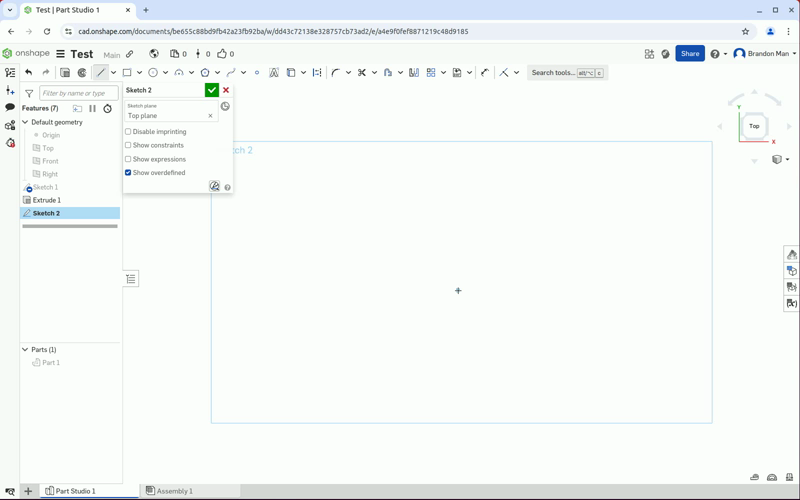
key_down(shift)
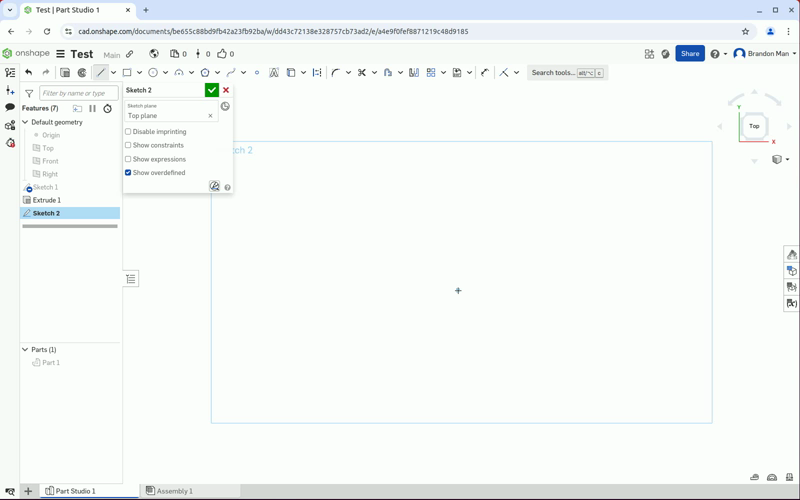
mouse_move(488, 290)
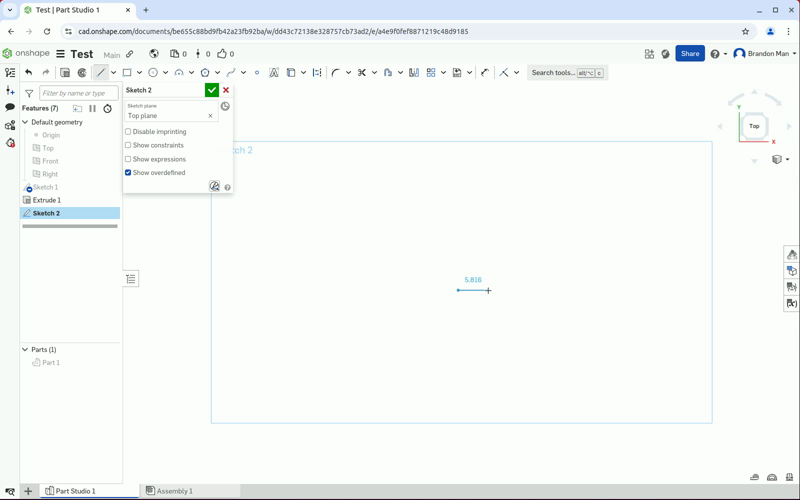
mouse_move(464, 290)
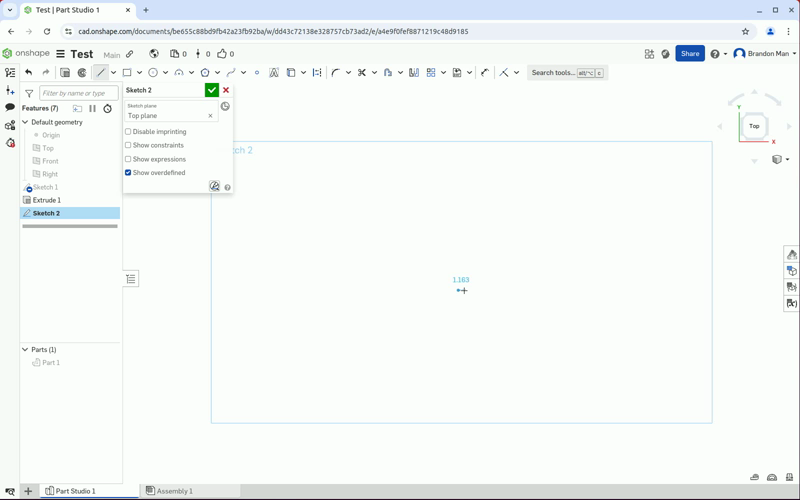
scroll(6)
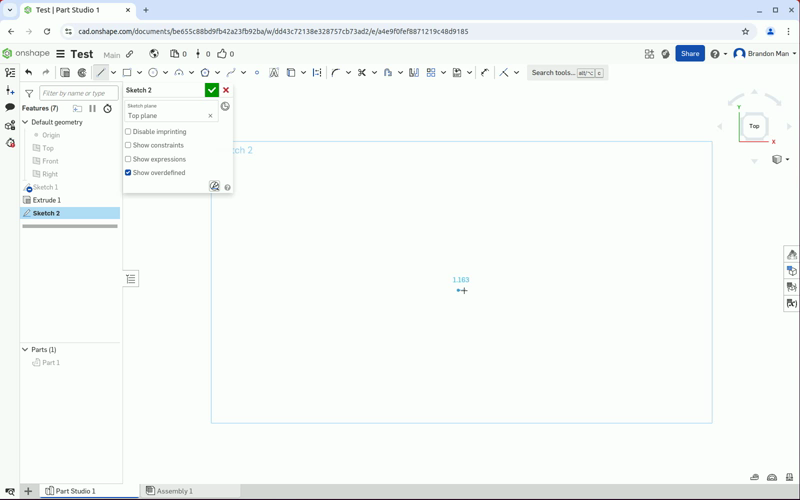
scroll(6)
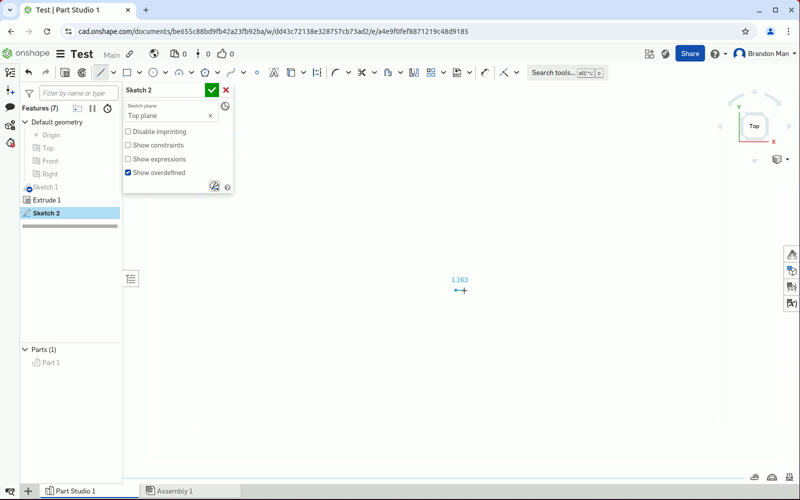
scroll(6)
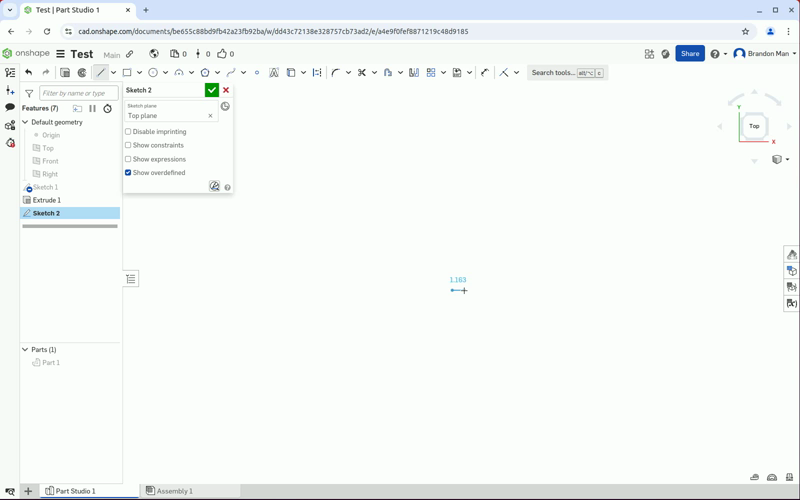
scroll(6)
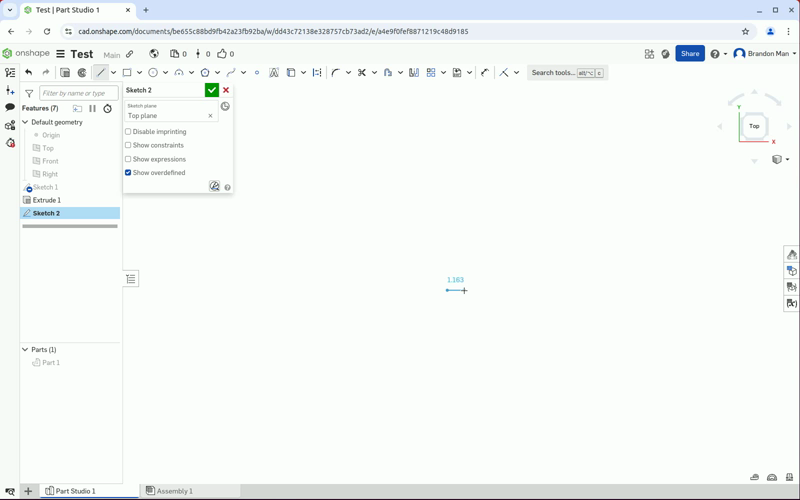
scroll(6)
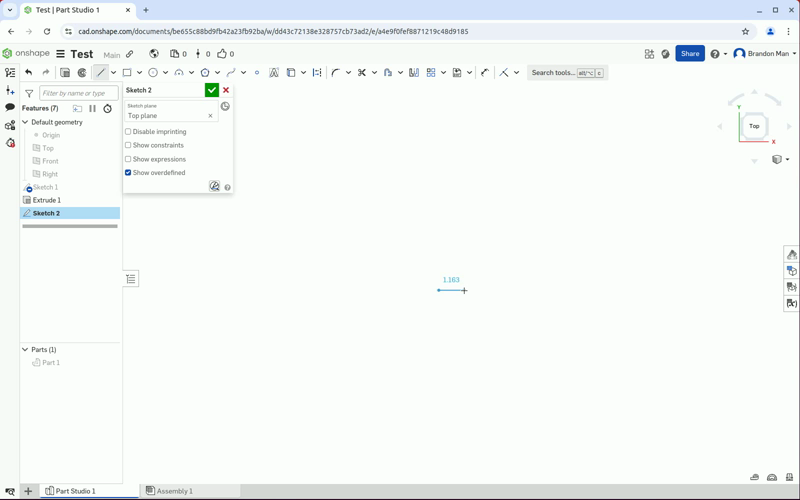
scroll(6)
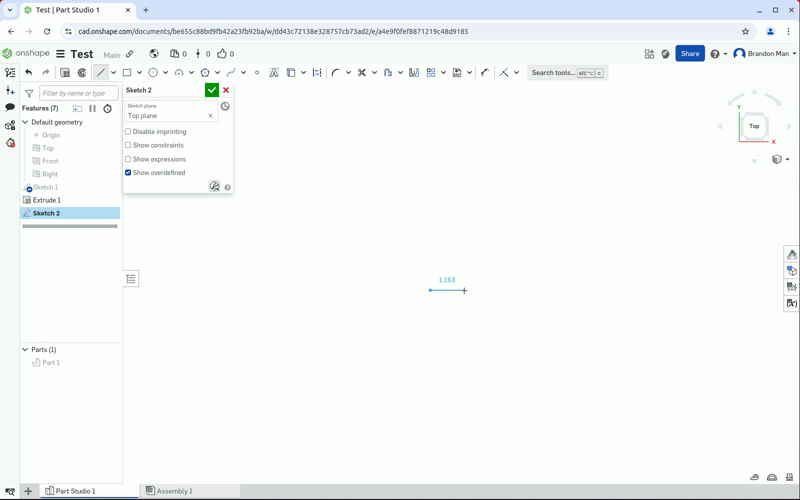
scroll(6)
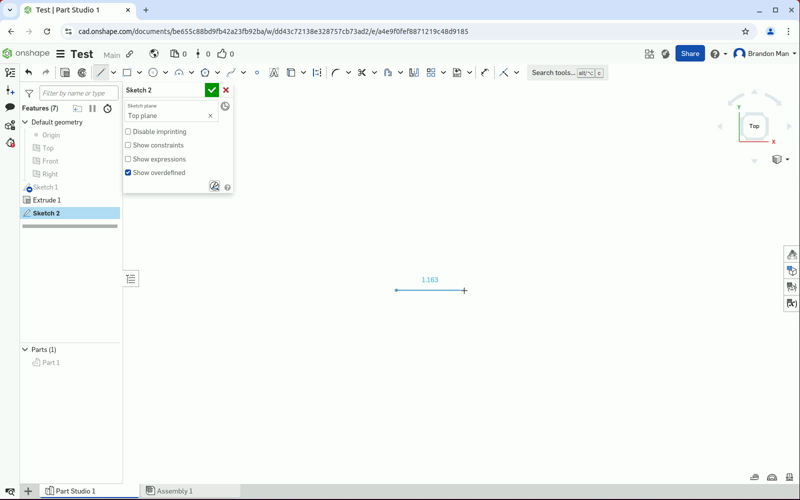
click(464, 290)
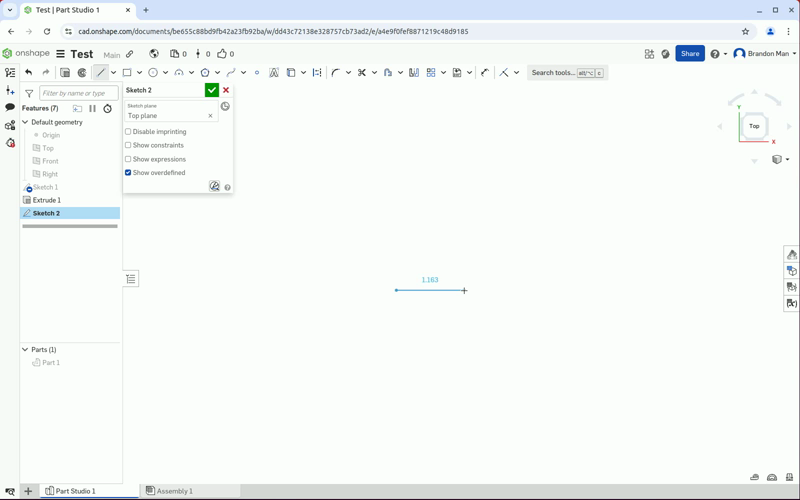
scroll(-6)
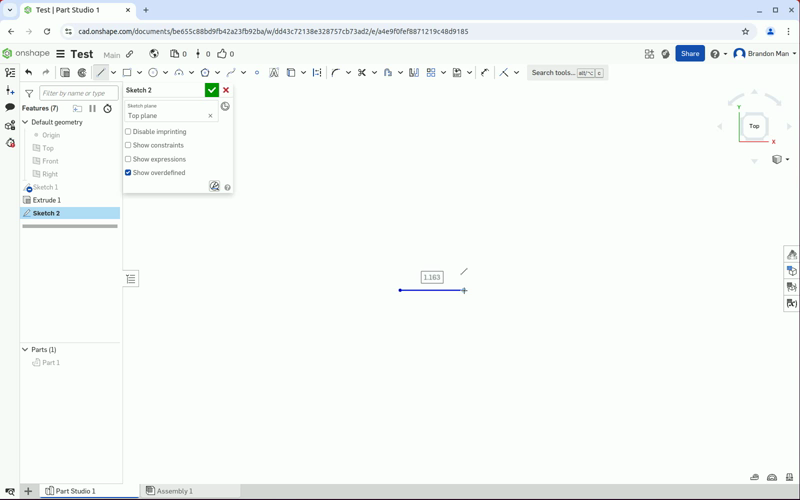
scroll(-6)
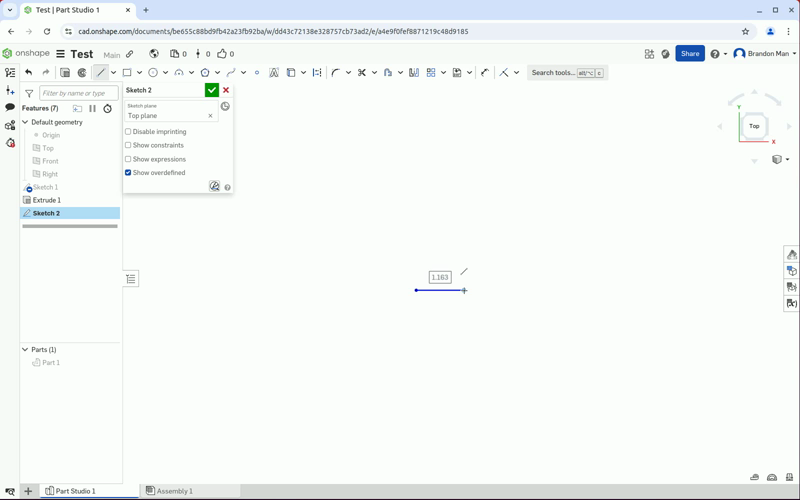
scroll(-6)
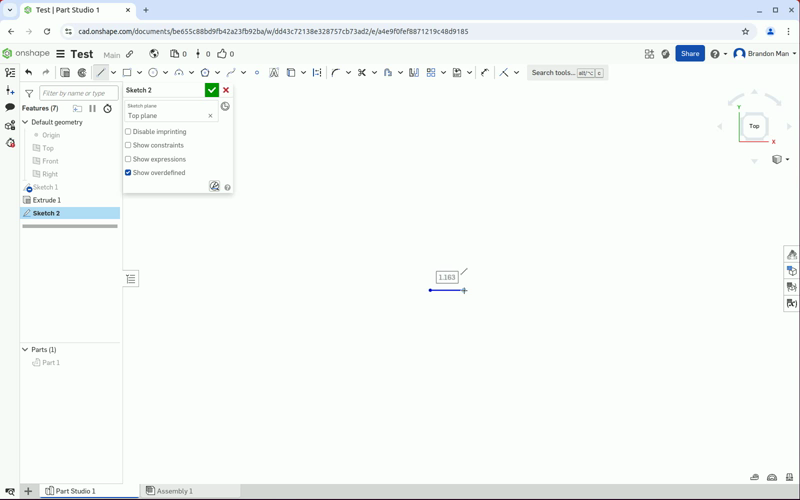
scroll(-6)
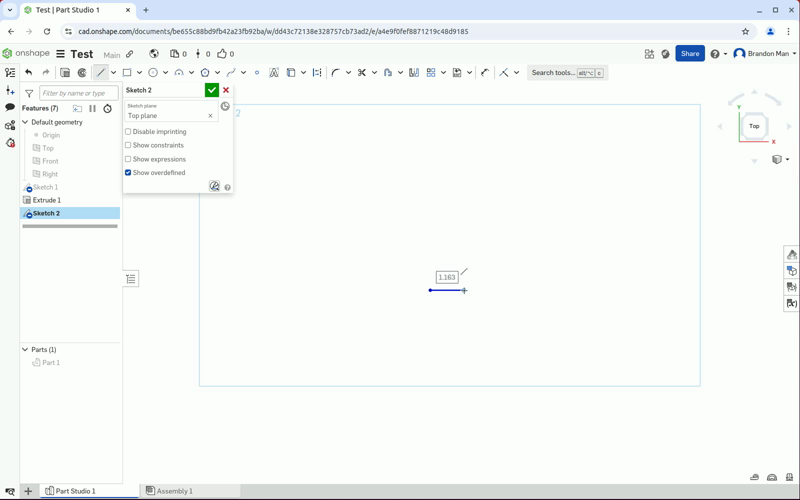
scroll(-6)
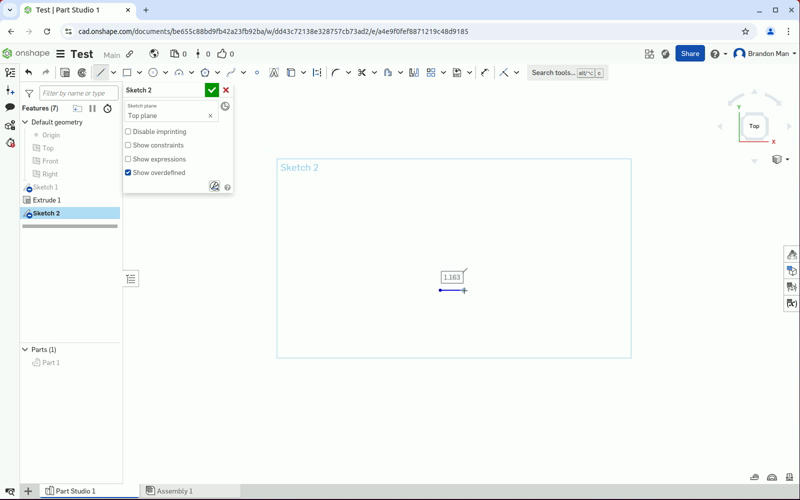
scroll(-6)
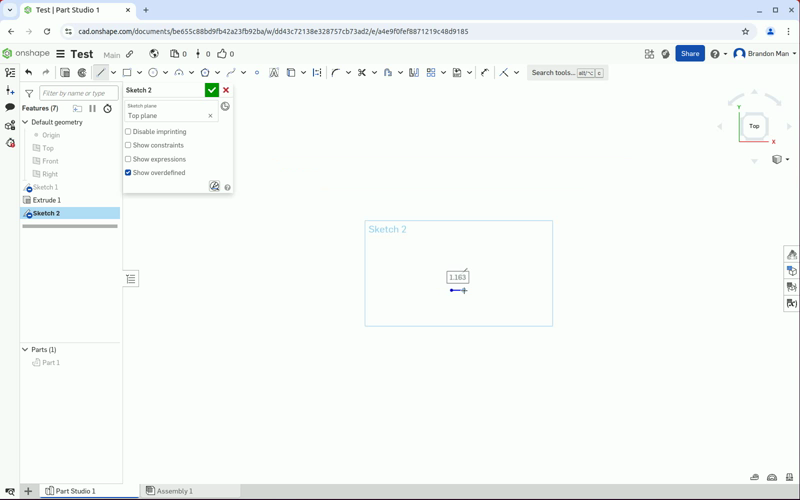
scroll(-6)
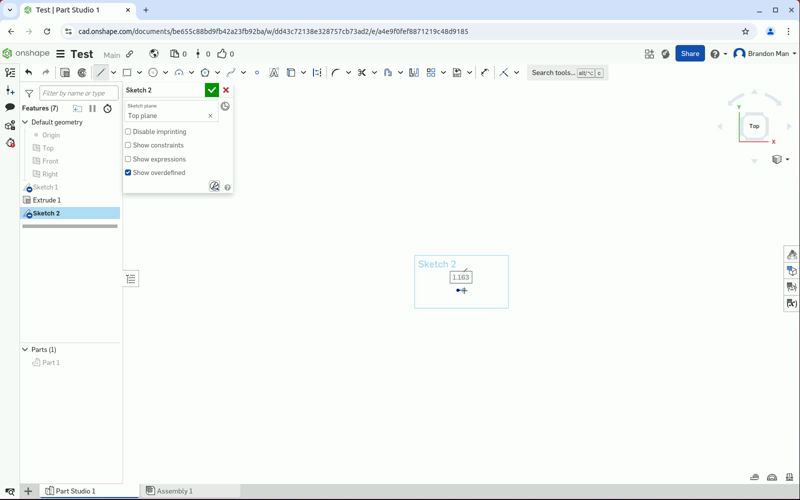
key_up(shift)
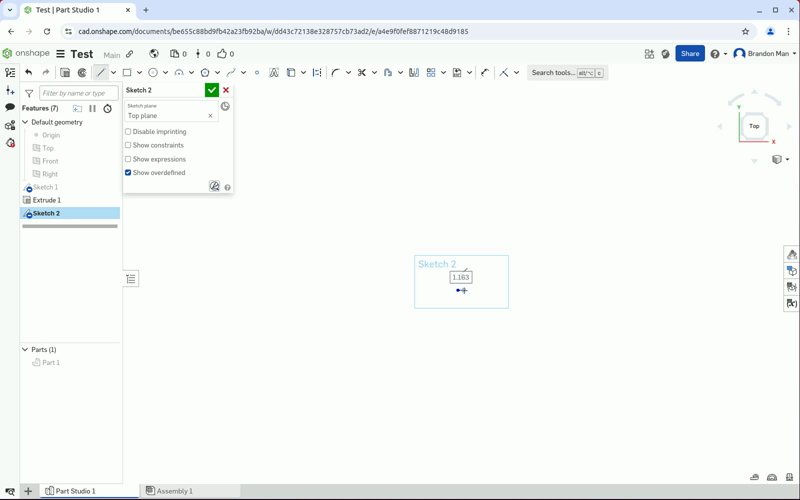
key_down(shift)
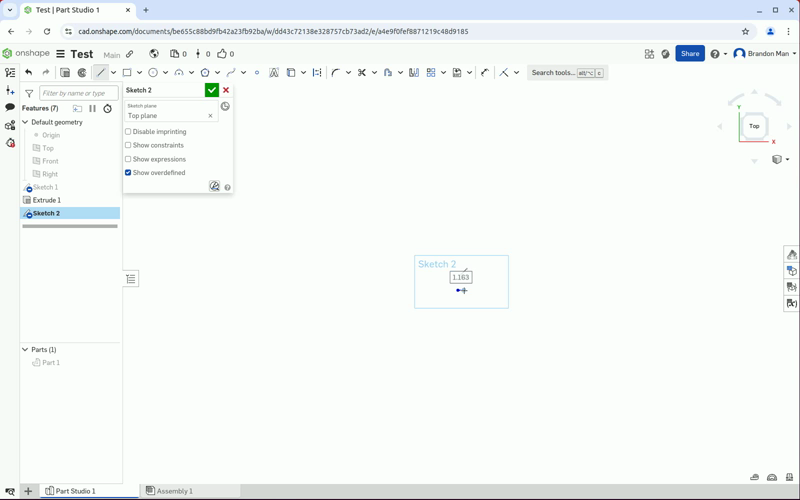
mouse_move(494, 290)
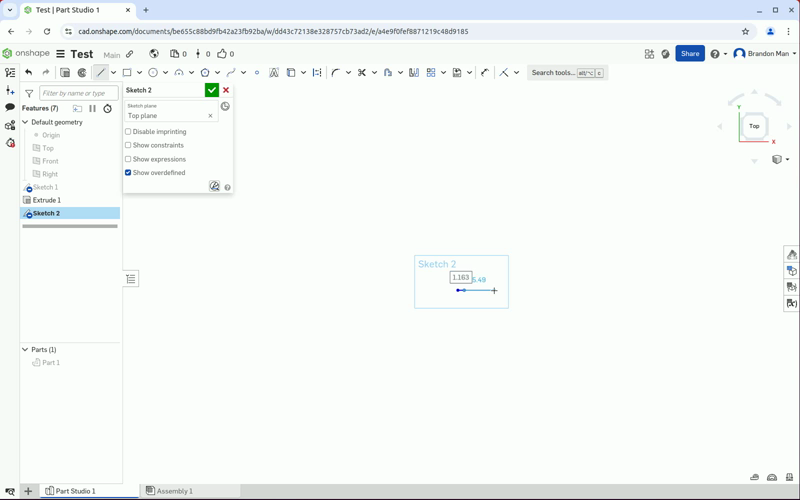
mouse_move(464, 274)
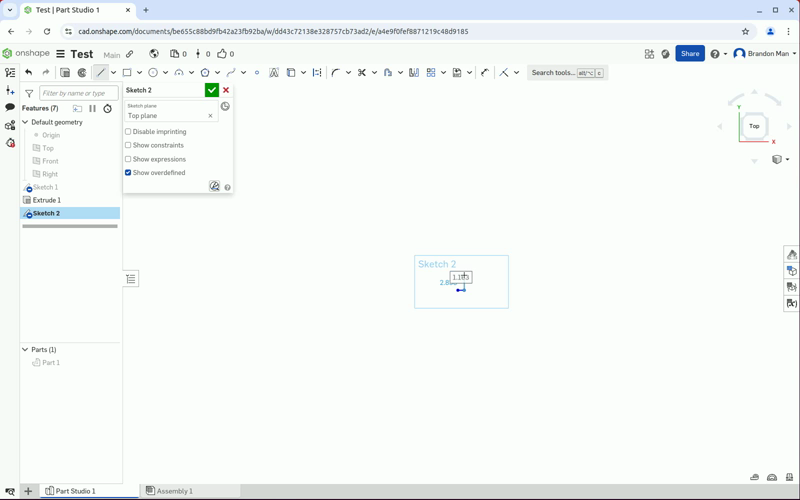
click(464, 274)
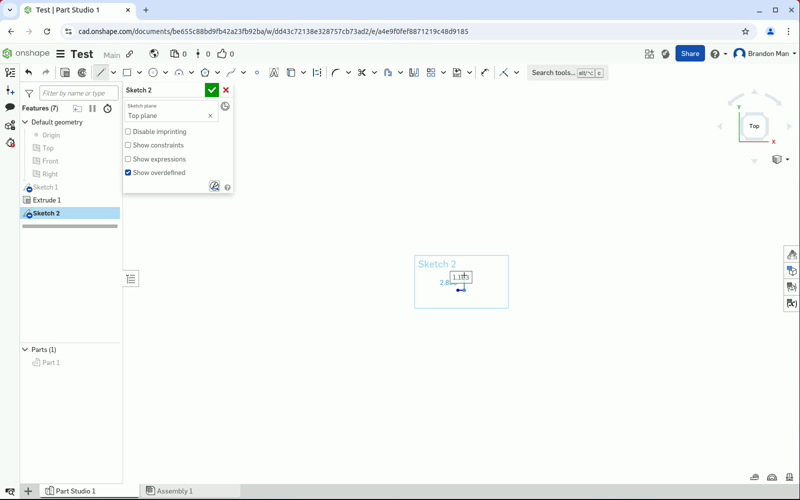
key_up(shift)
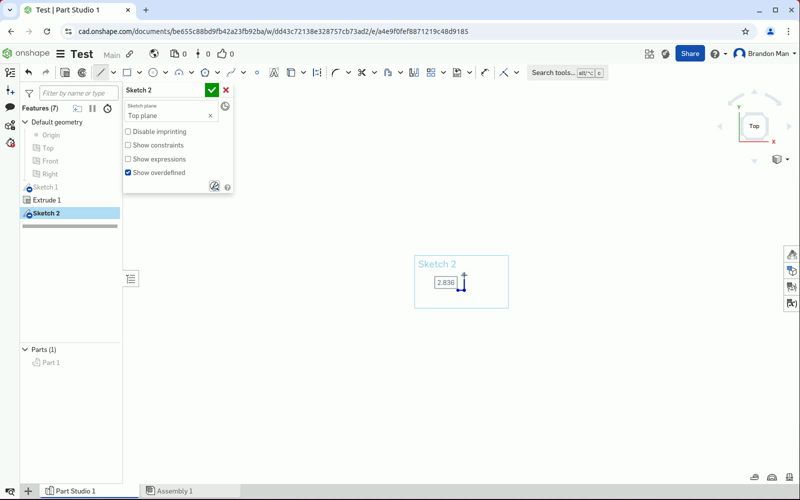
key_down(shift)
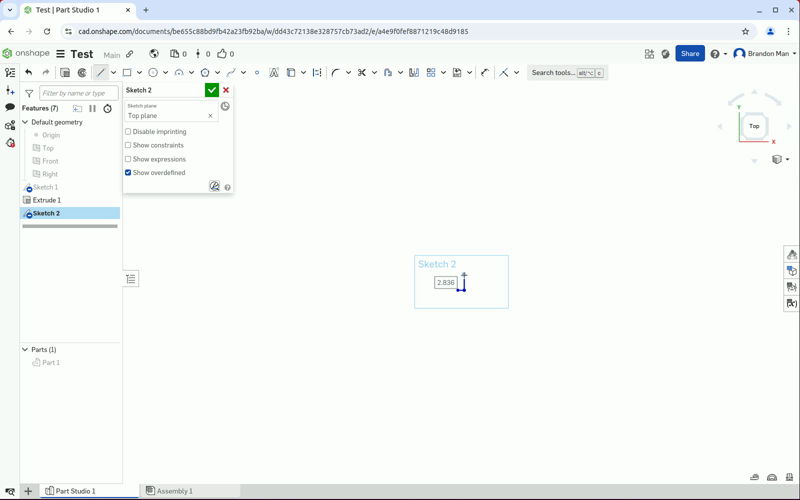
mouse_move(494, 274)
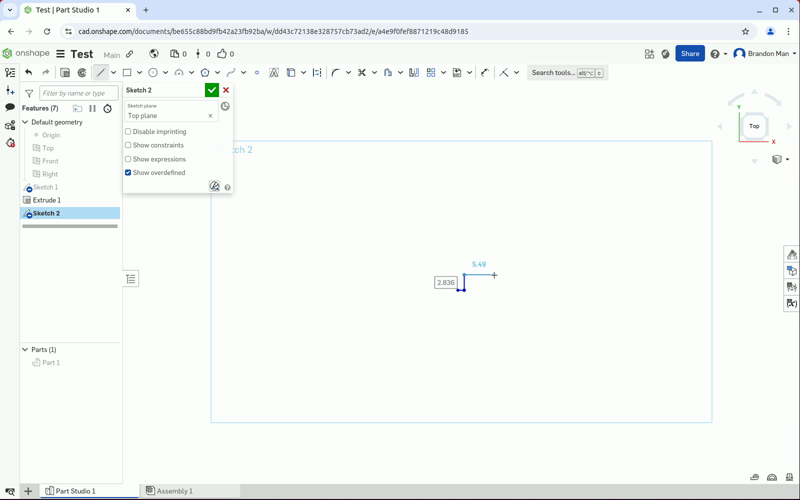
mouse_move(458, 274)
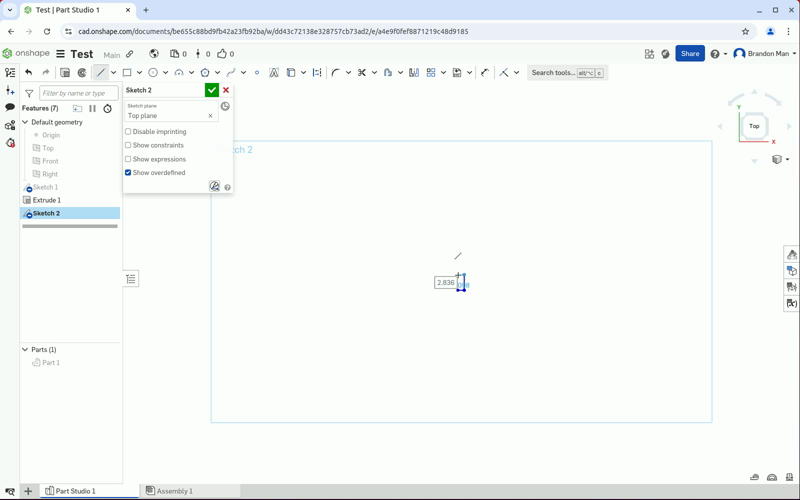
scroll(6)
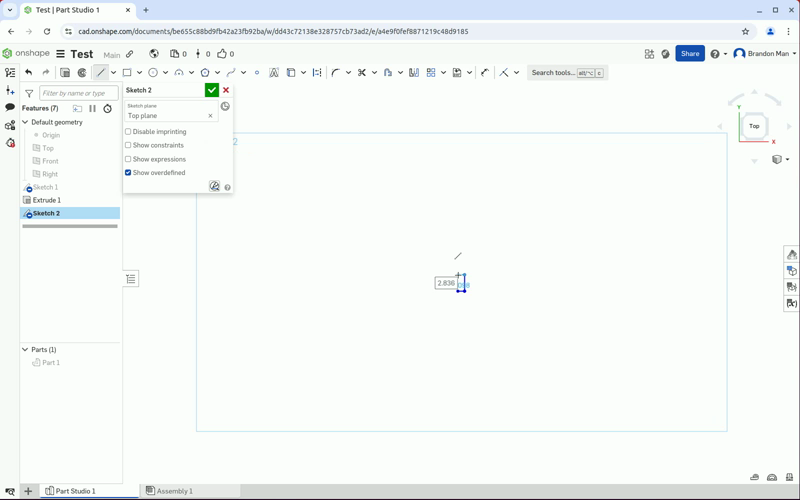
scroll(6)
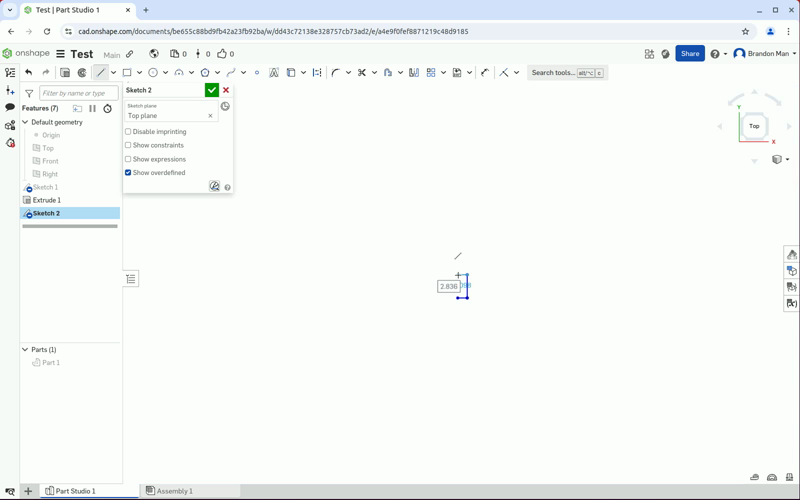
scroll(6)
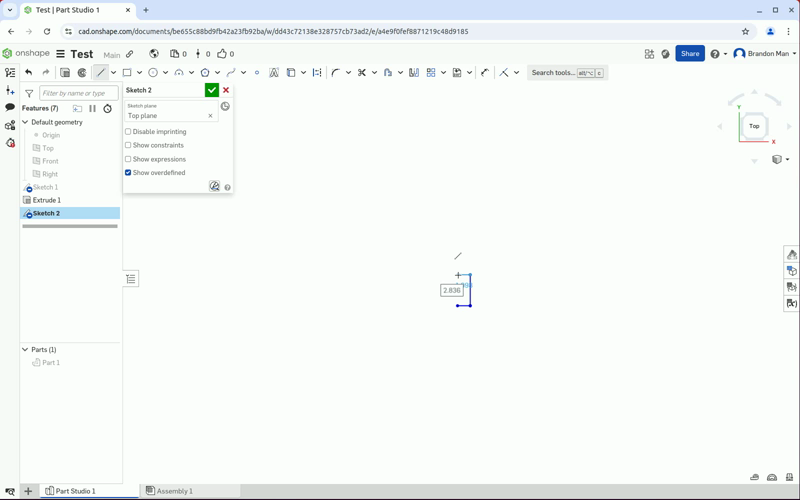
scroll(6)
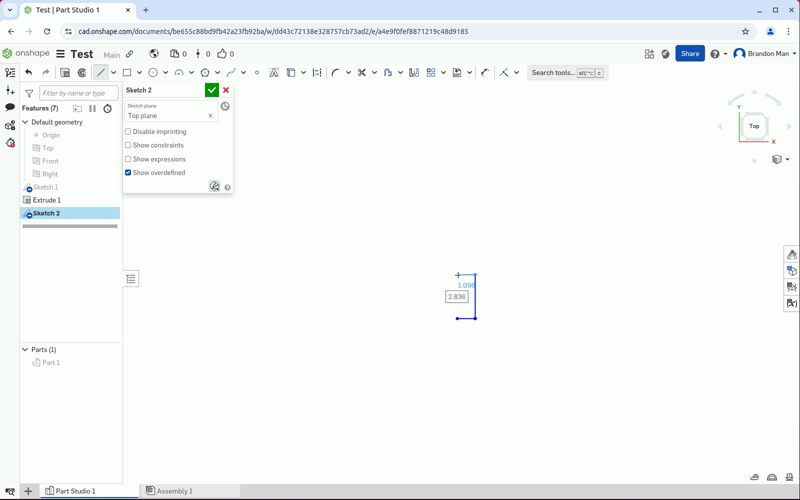
scroll(6)
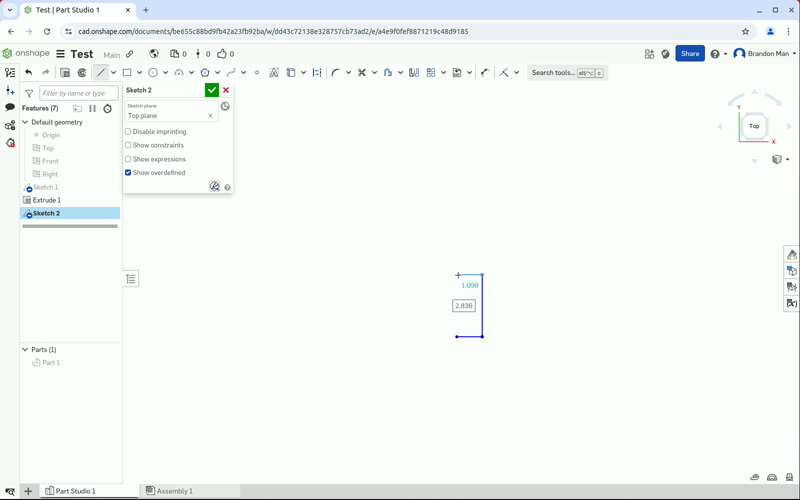
scroll(6)
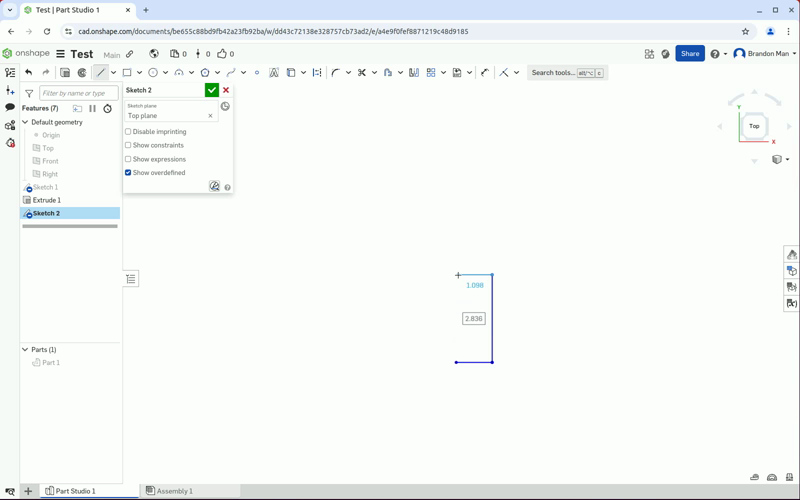
scroll(6)
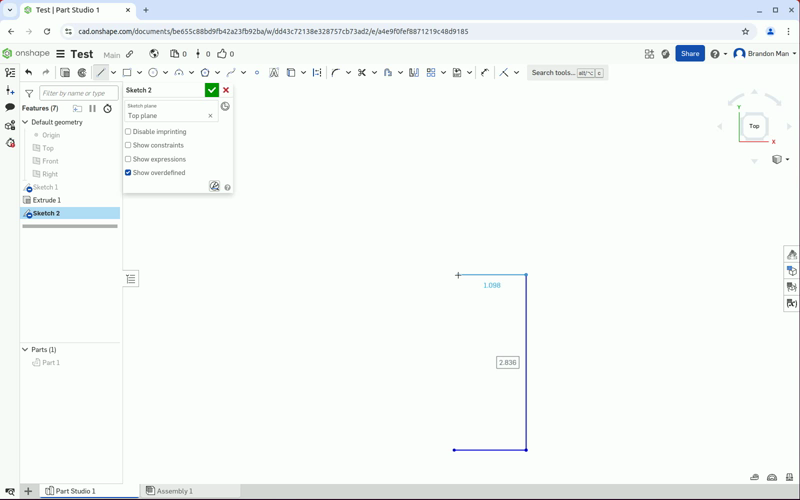
click(458, 274)
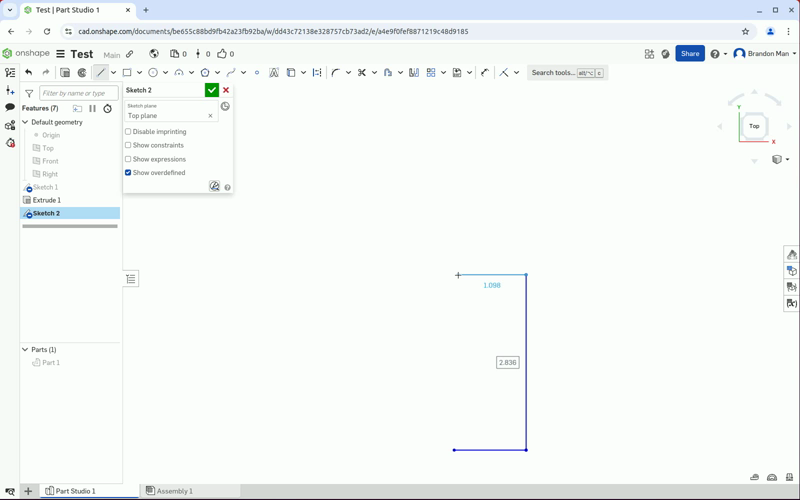
scroll(-6)
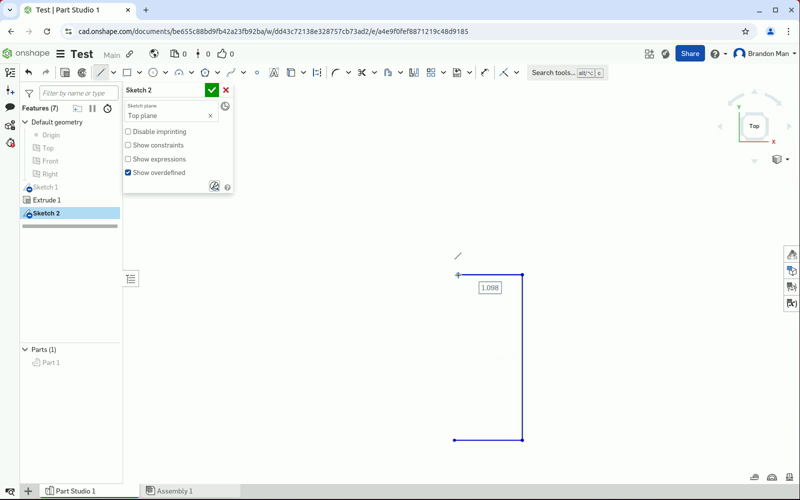
scroll(-6)
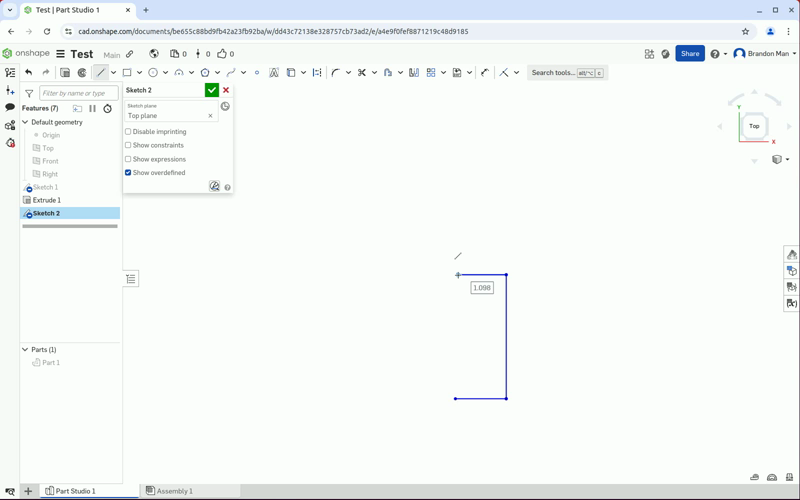
scroll(-6)
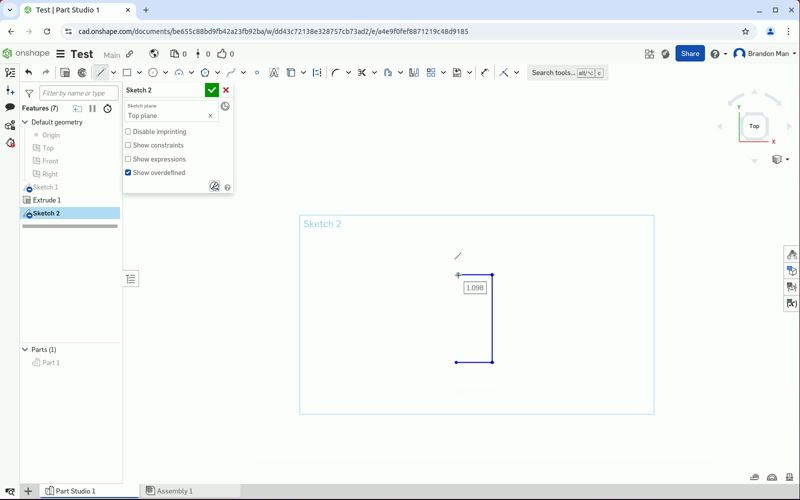
scroll(-6)
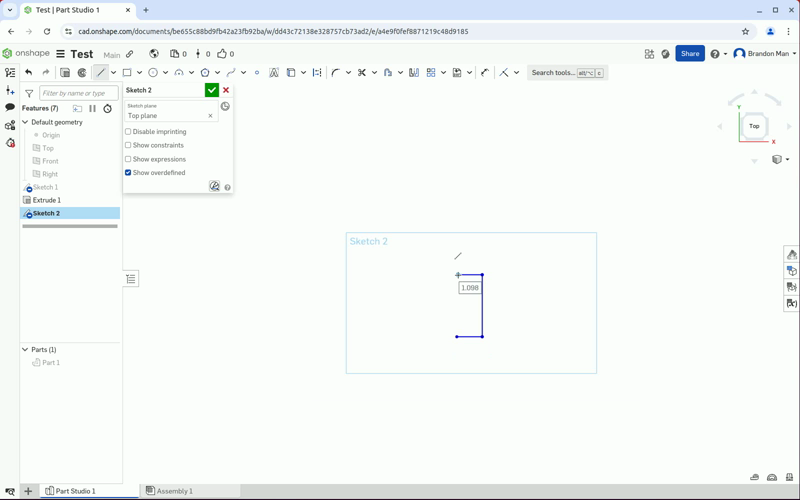
scroll(-6)
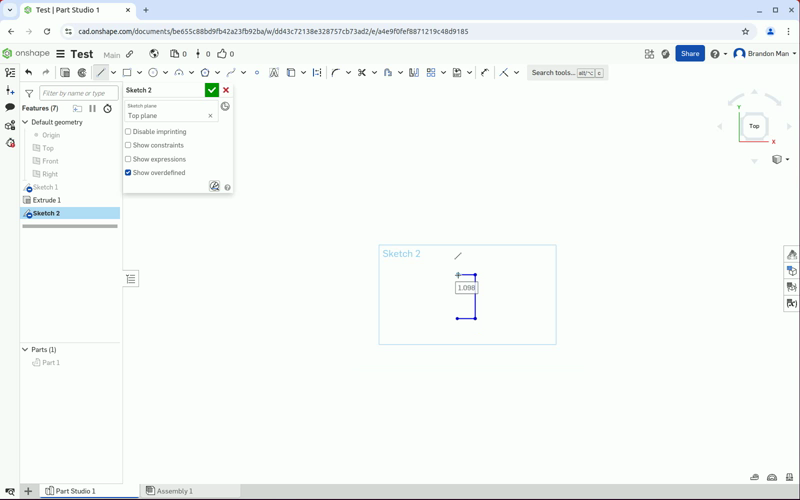
scroll(-6)
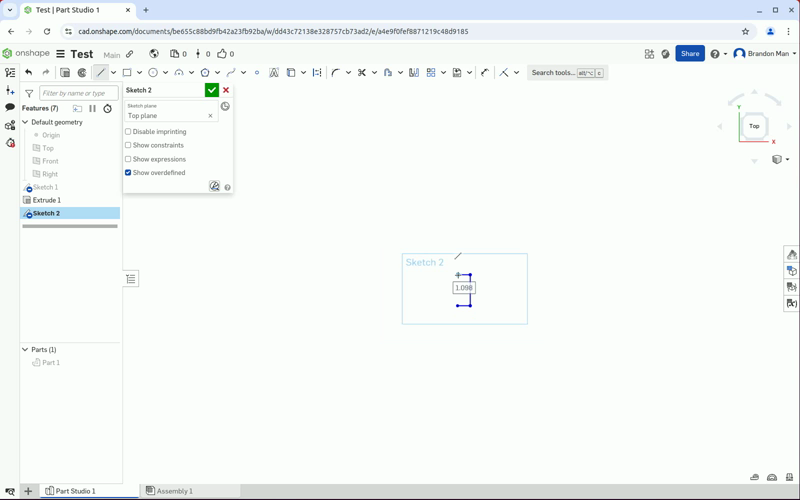
scroll(-6)
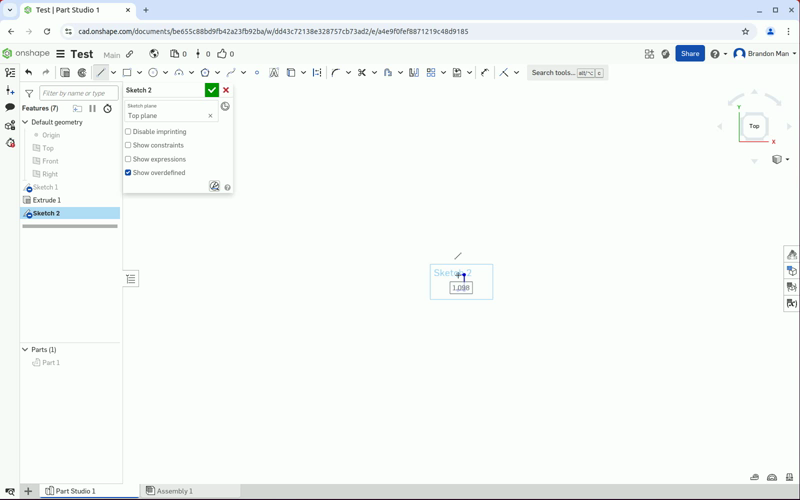
key_up(shift)
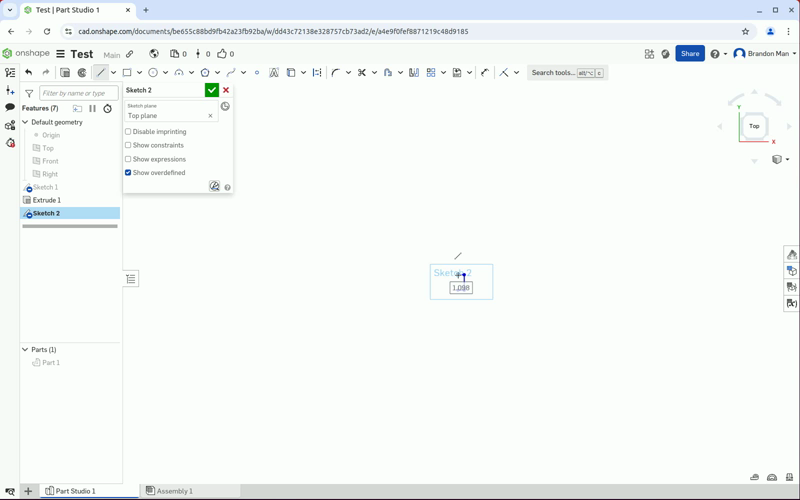
mouse_move(488, 274)
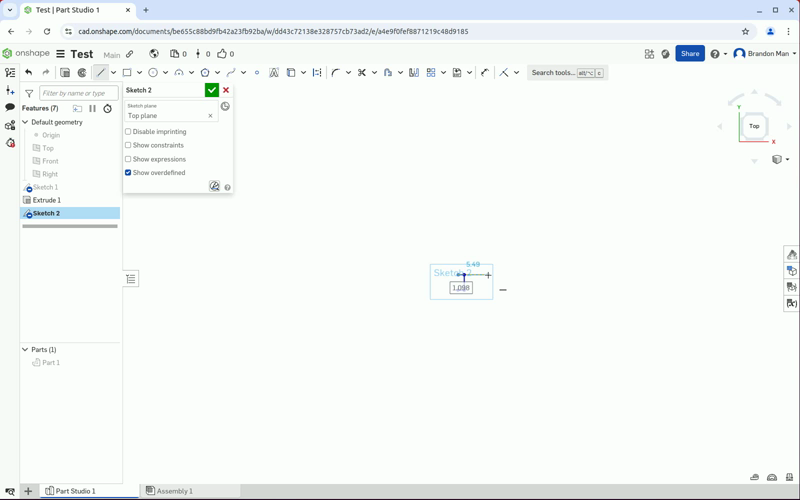
key_down(shift)
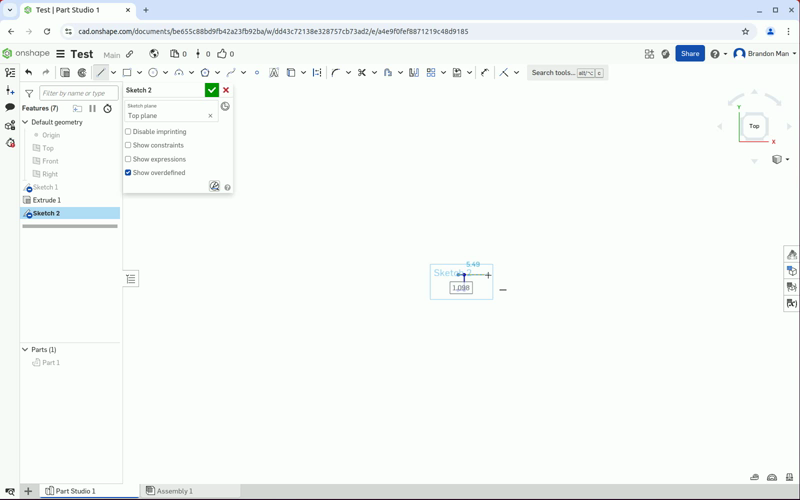
mouse_move(458, 290)
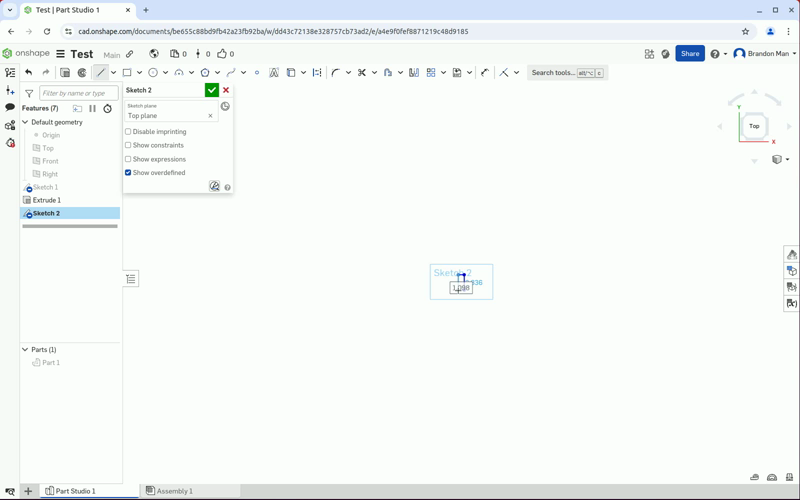
key_up(shift)
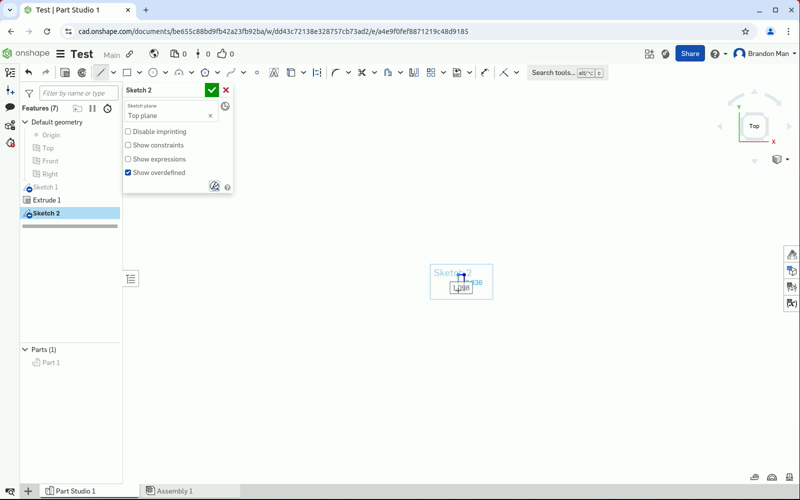
click(458, 290)
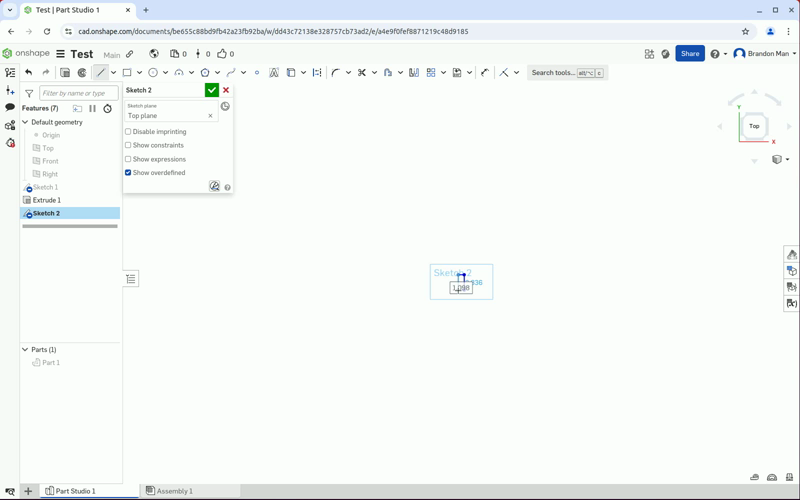
key(esc)
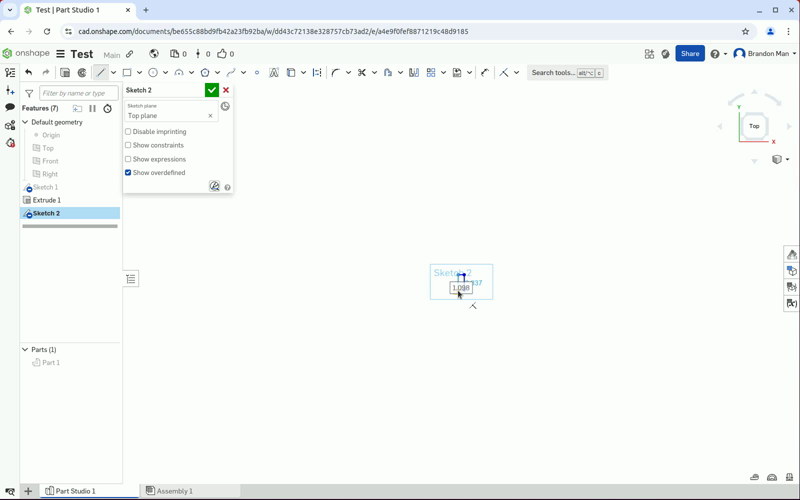
mouse_move(463, 281)
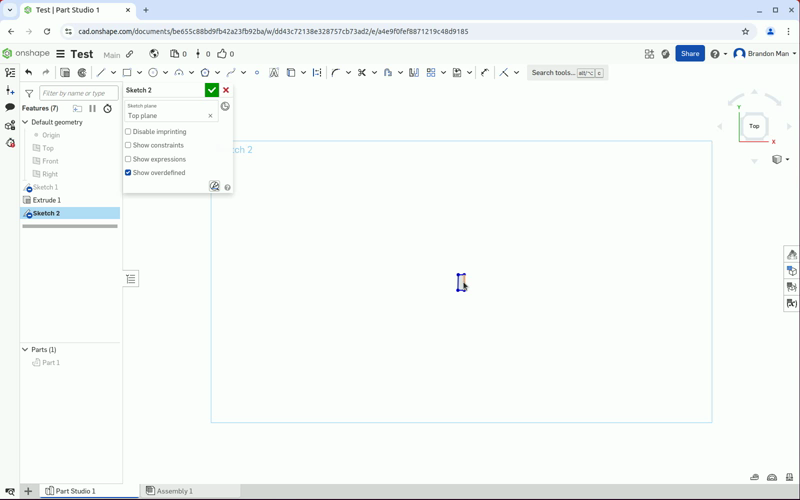
scroll(6)
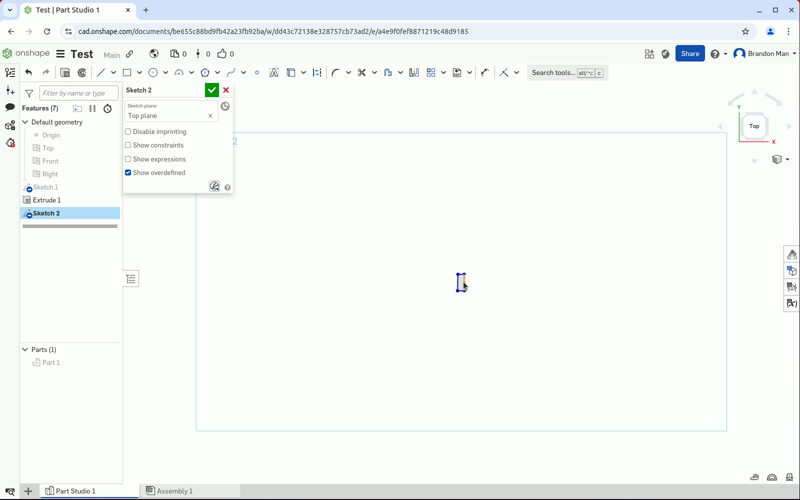
scroll(6)
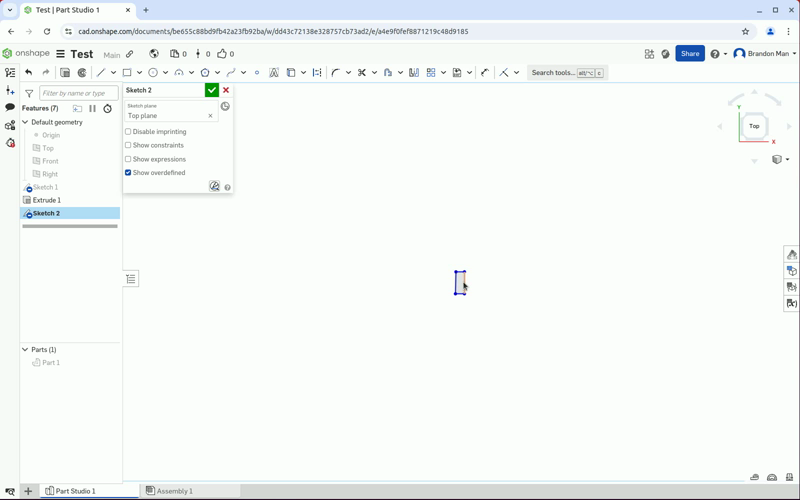
scroll(6)
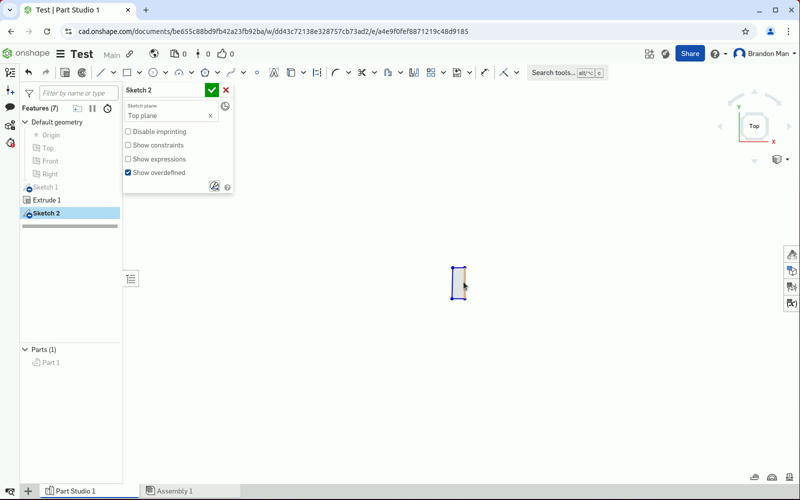
scroll(6)
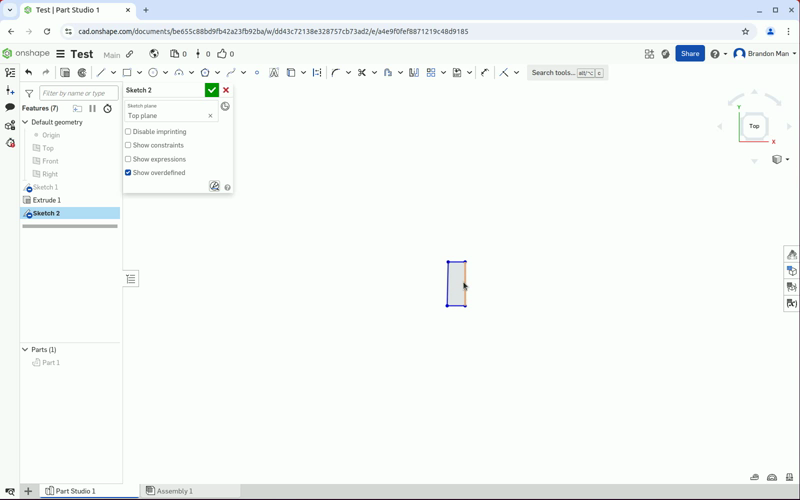
scroll(6)
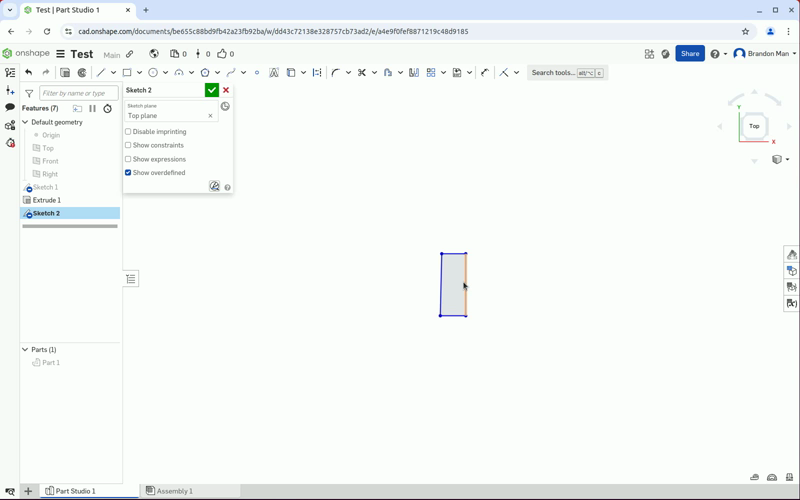
scroll(6)
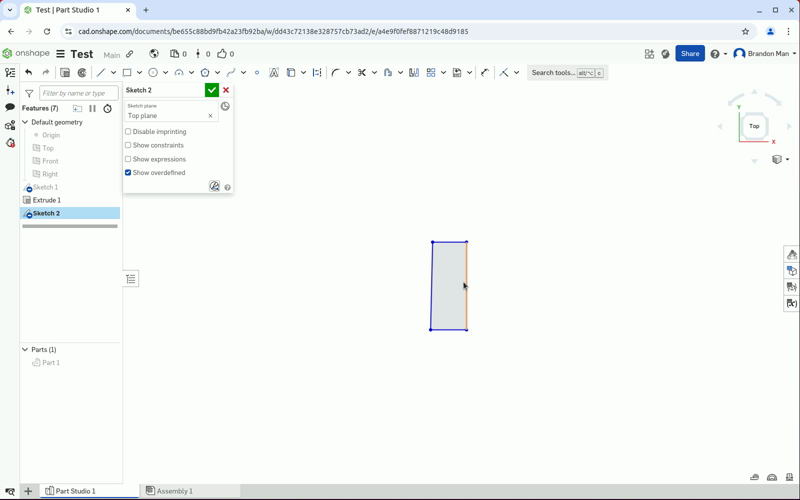
scroll(6)
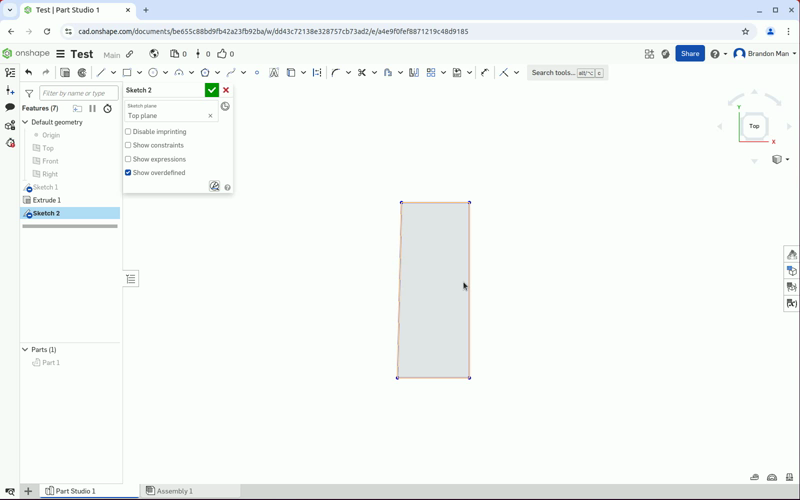
click(463, 281)
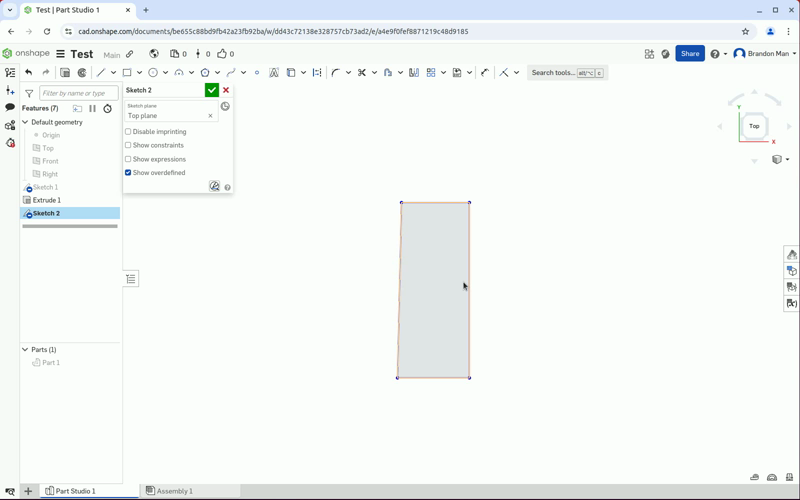
scroll(-6)
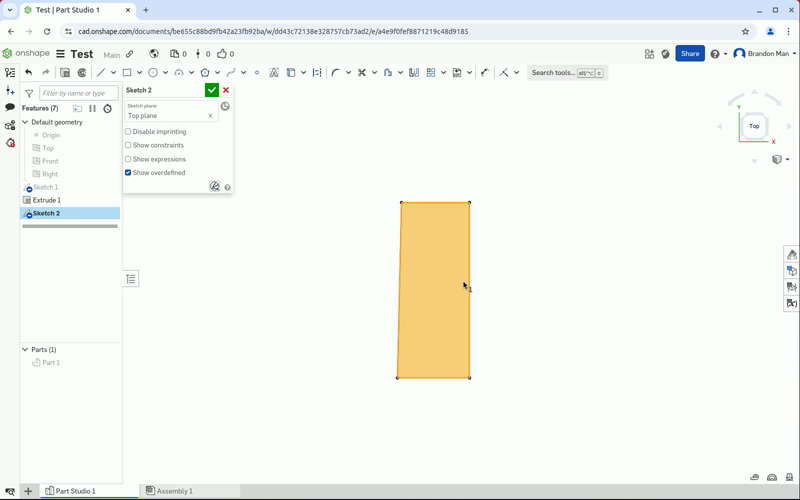
scroll(-6)
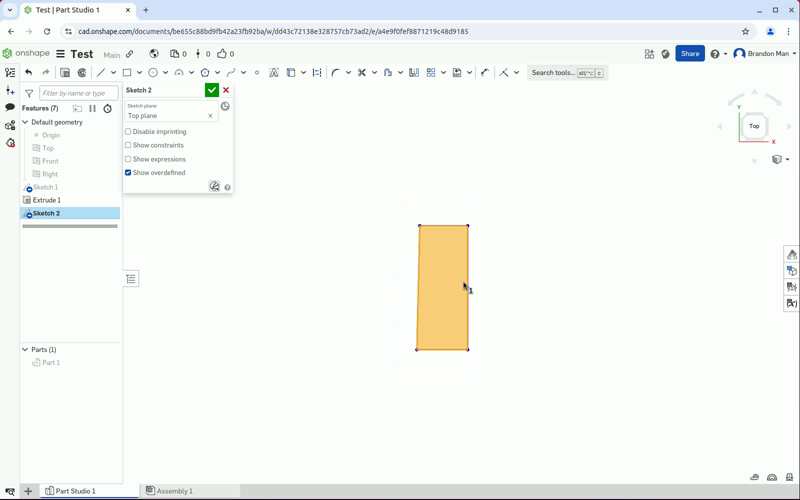
scroll(-6)
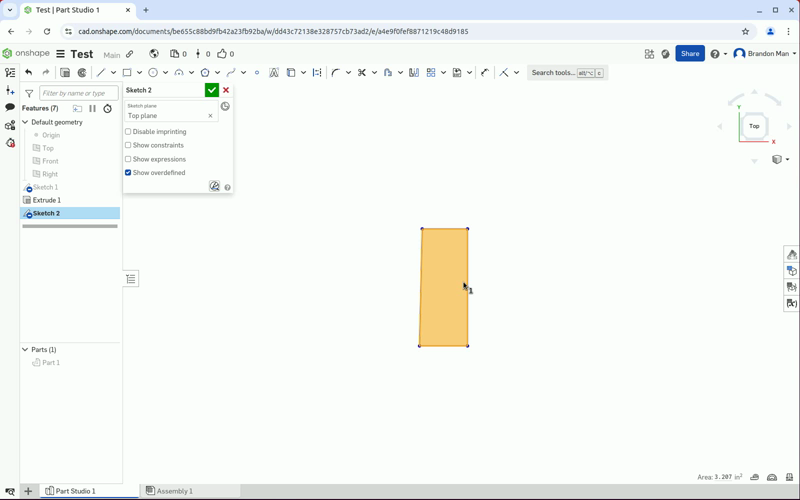
scroll(-6)
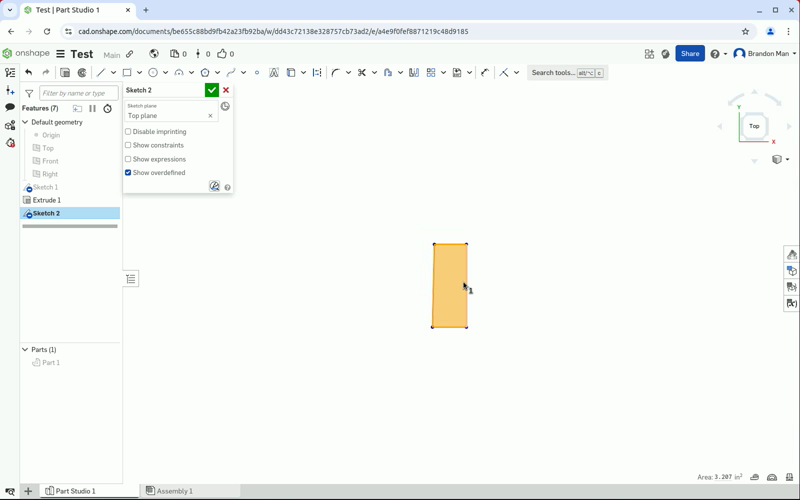
scroll(-6)
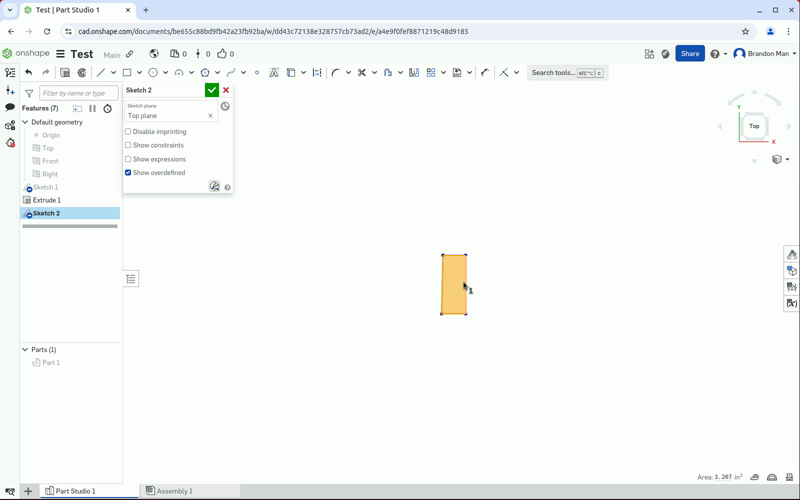
scroll(-6)
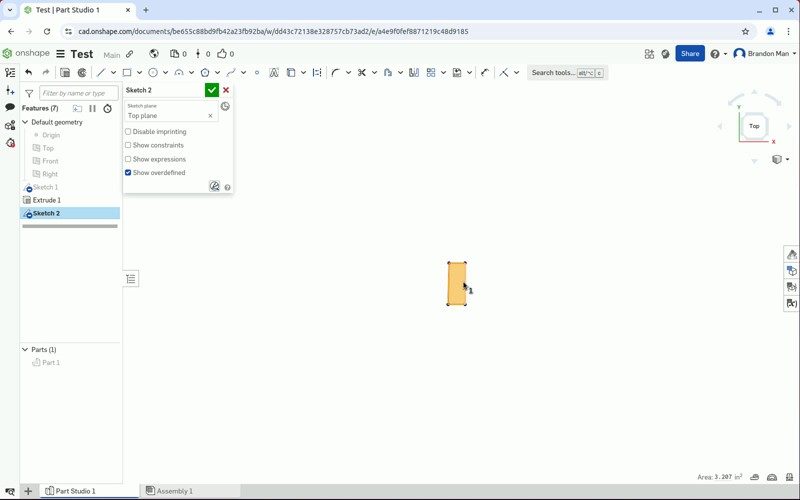
scroll(-6)
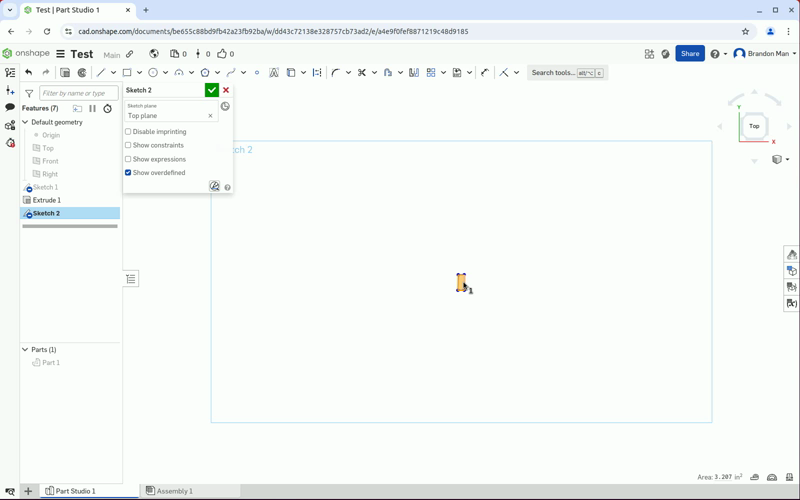
mouse_move(73, 352)
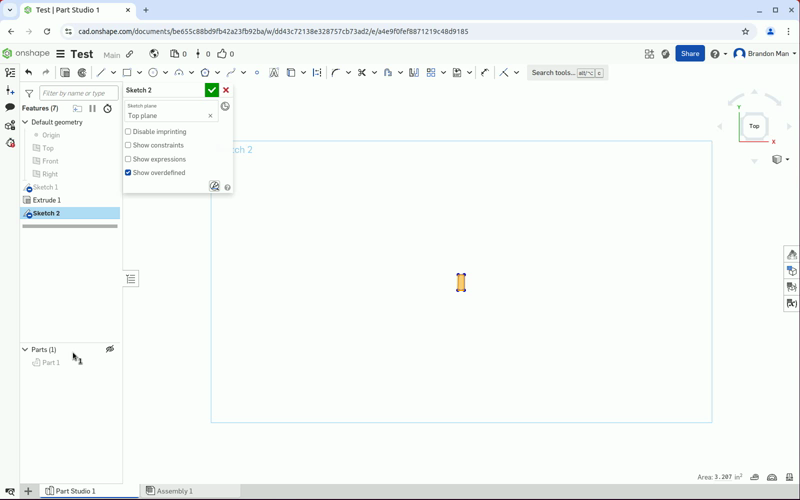
key(shift+y)
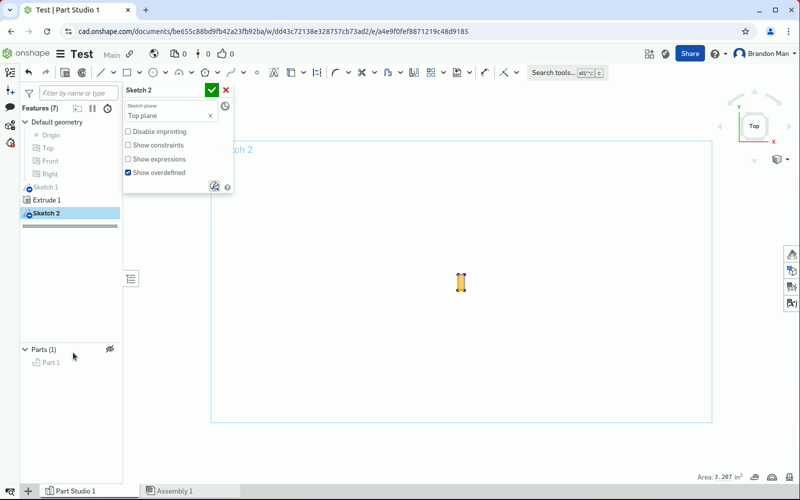
key(shift+e)
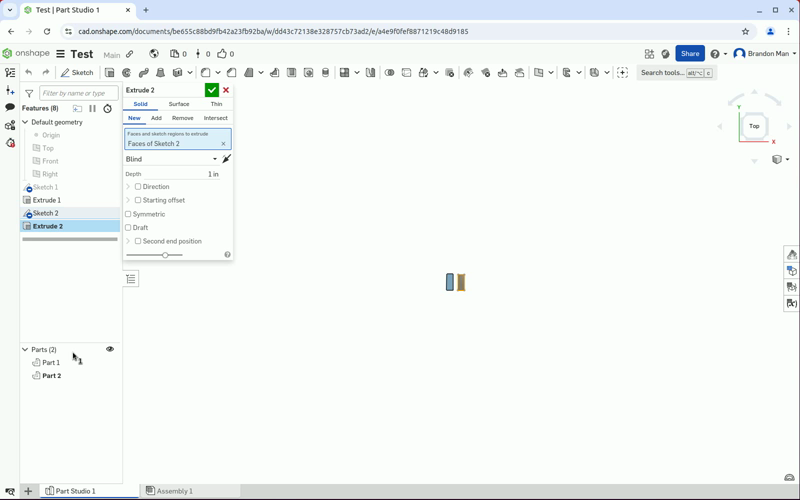
mouse_move(143, 106)
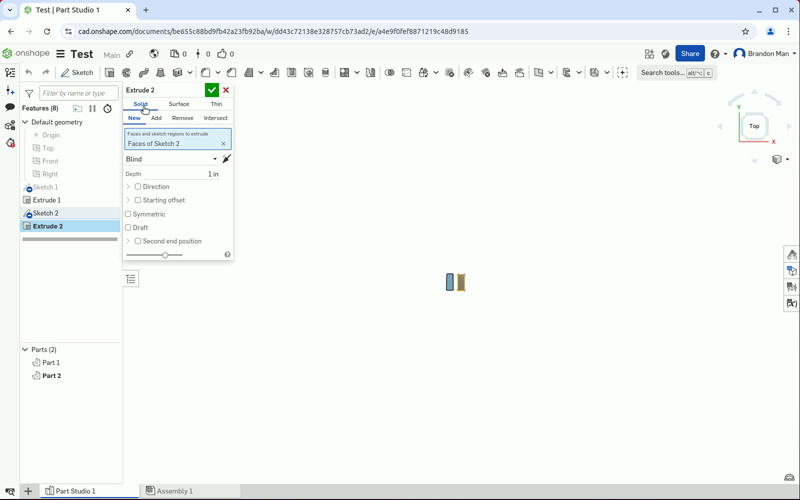
click(143, 106)
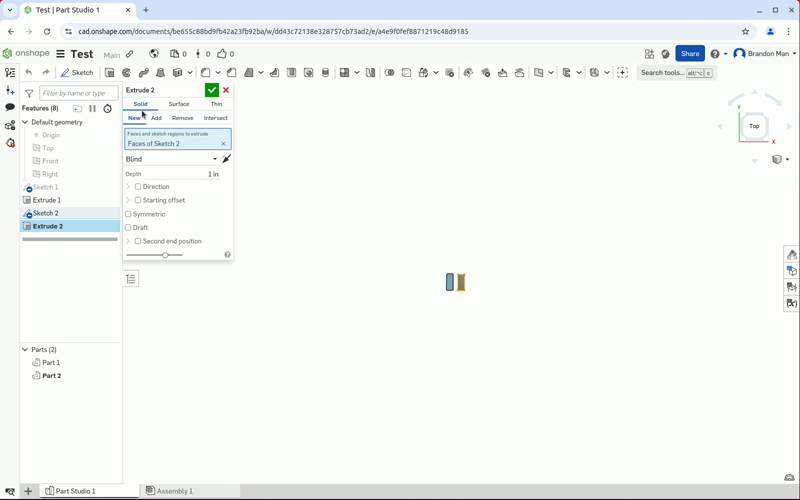
mouse_move(137, 120)
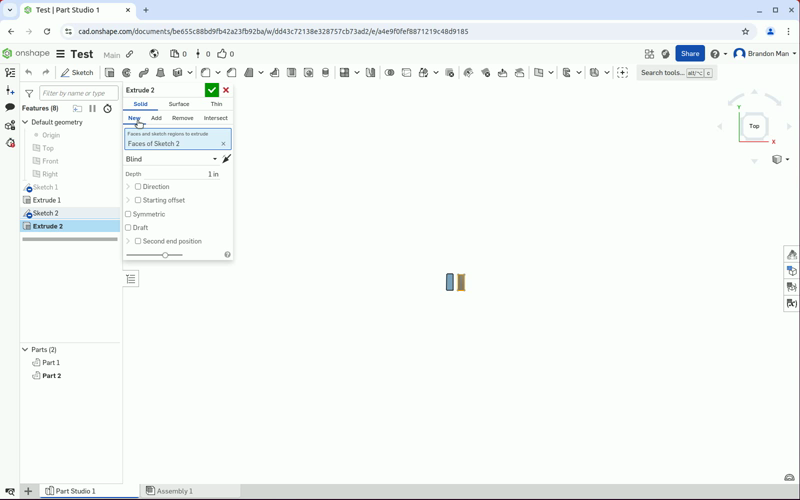
click(137, 120)
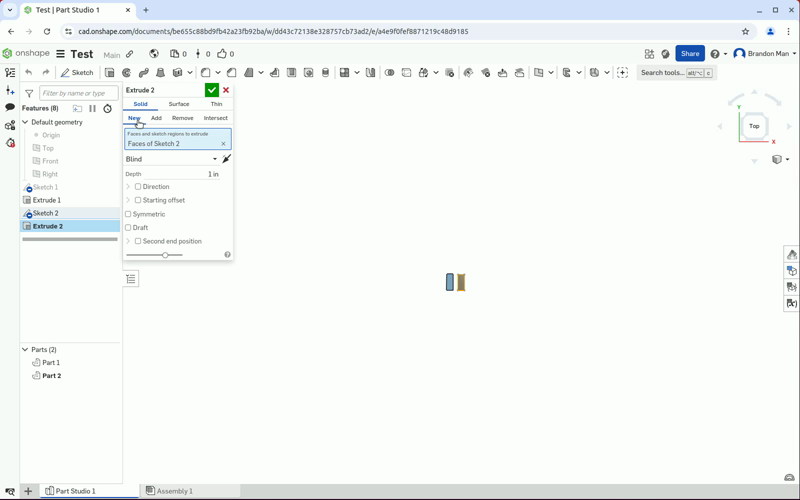
key(tab, 4)
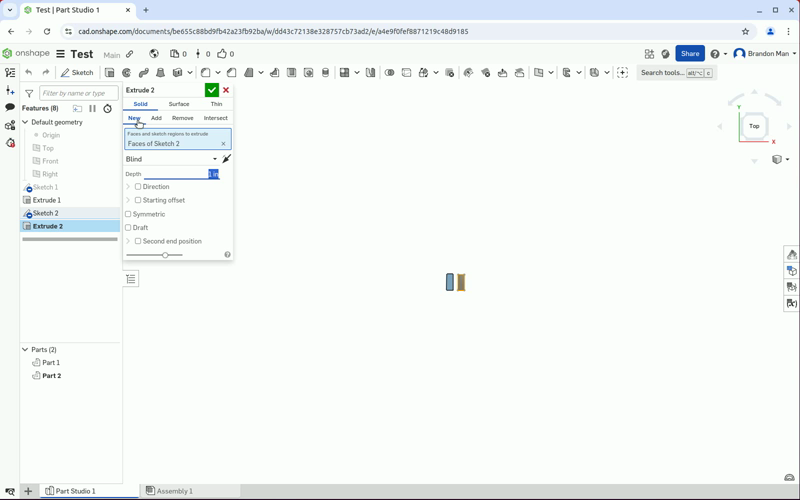
text(2.889)
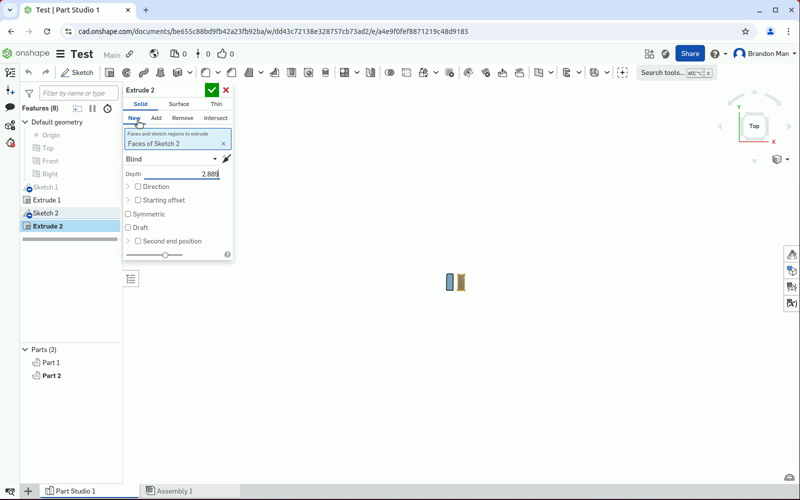
key(enter)
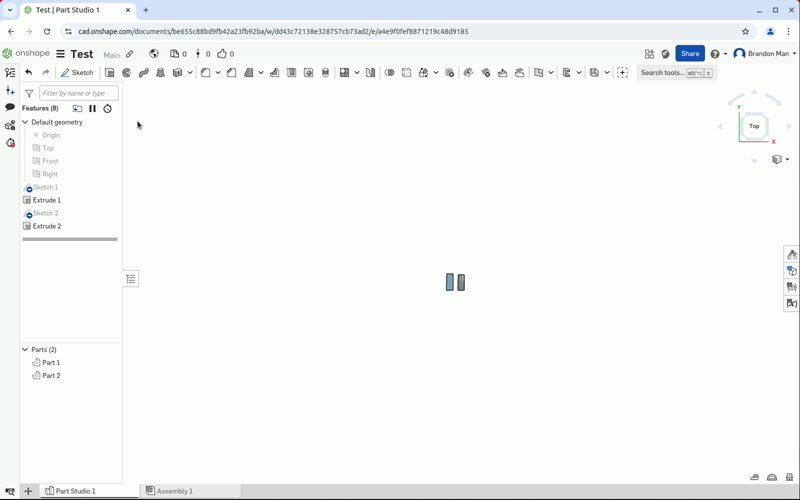
key(shift+h)
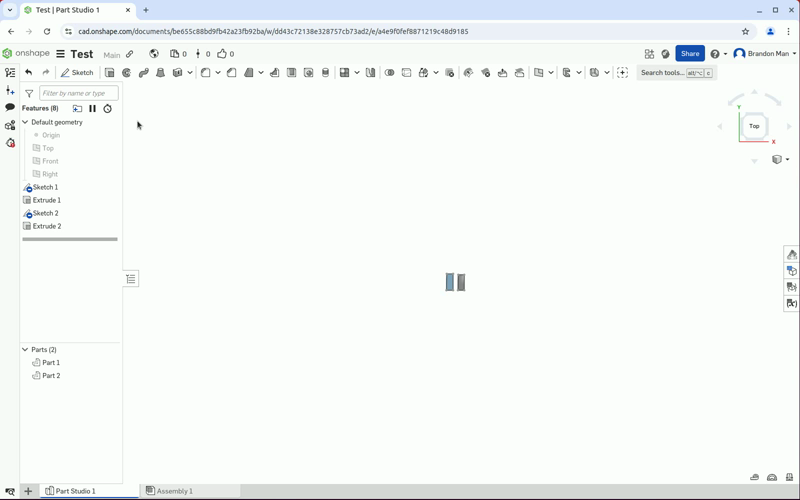
key(shift+h)
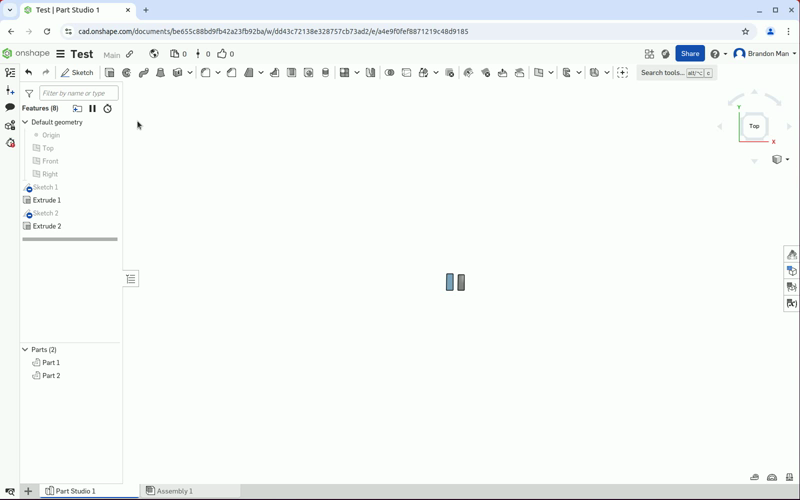
mouse_move(73, 189)
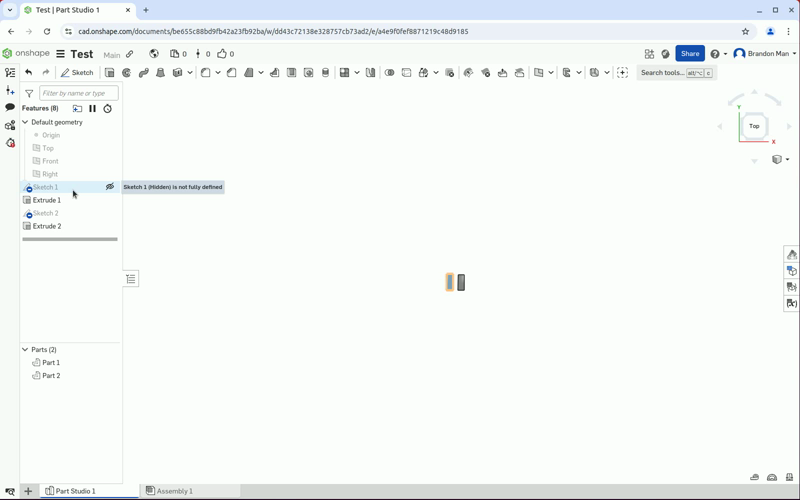
click(73, 189)
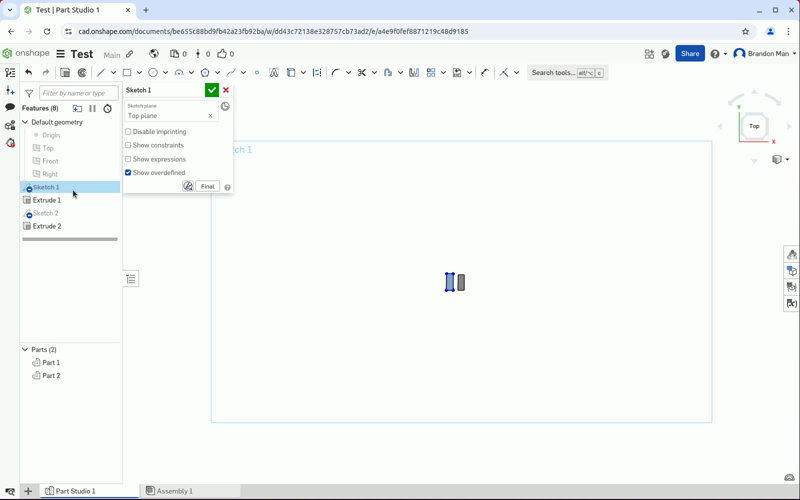
mouse_move(229, 92)
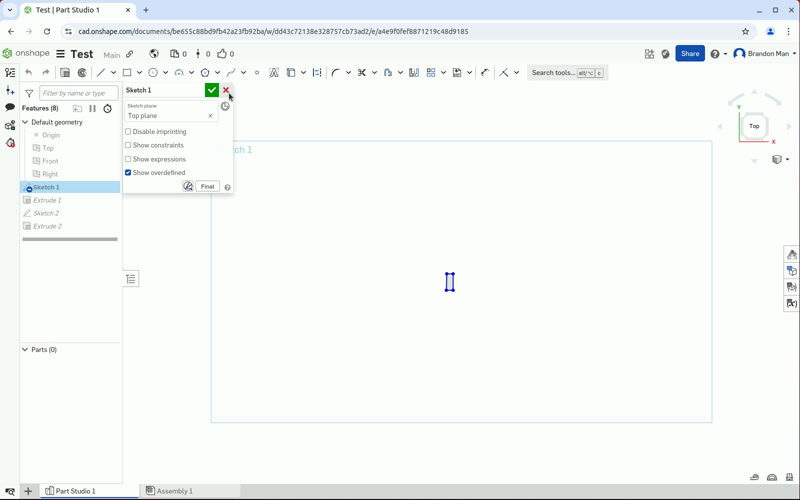
click(229, 92)
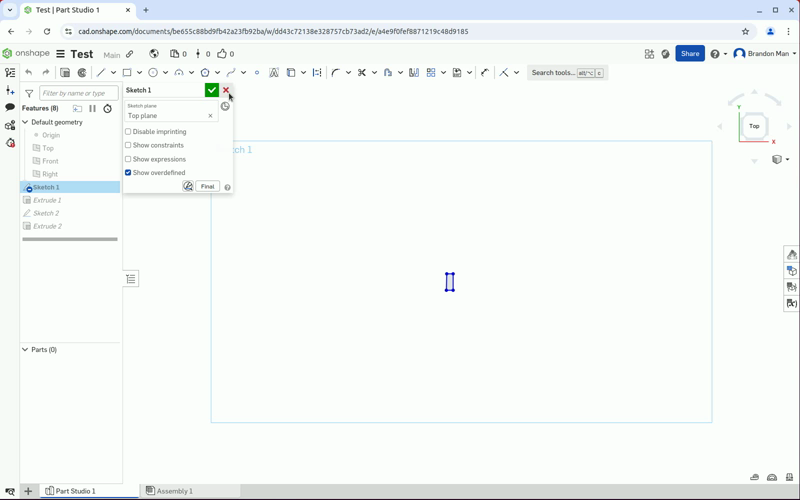
key(shift+s)
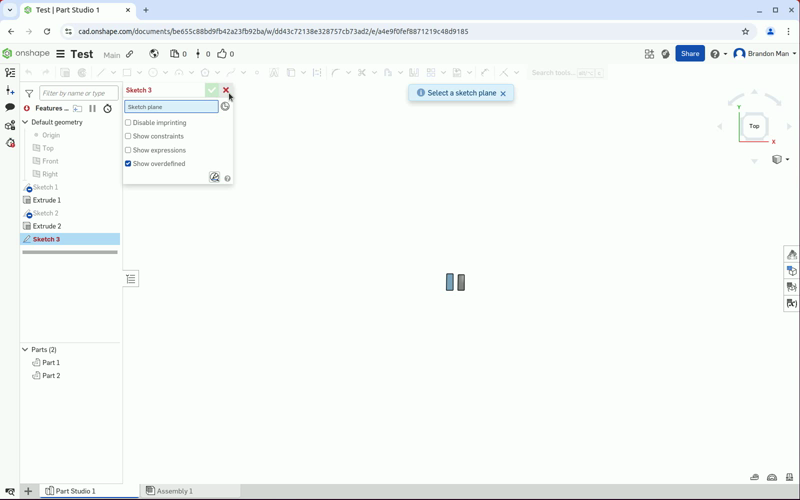
mouse_move(73, 150)
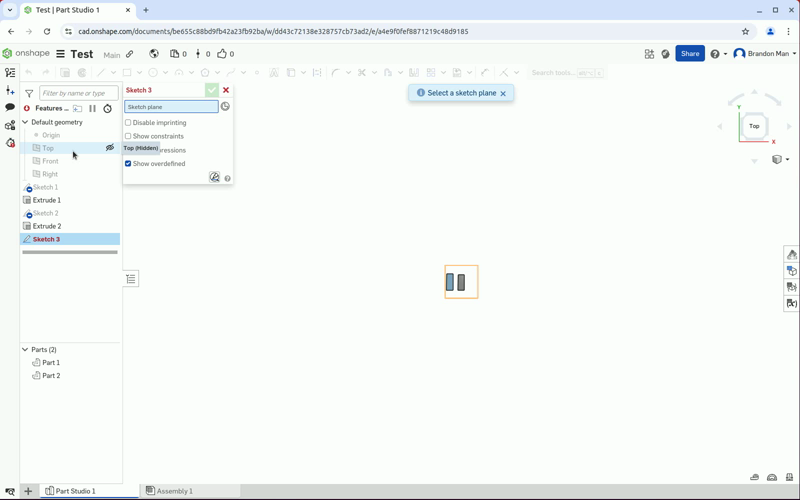
click(73, 150)
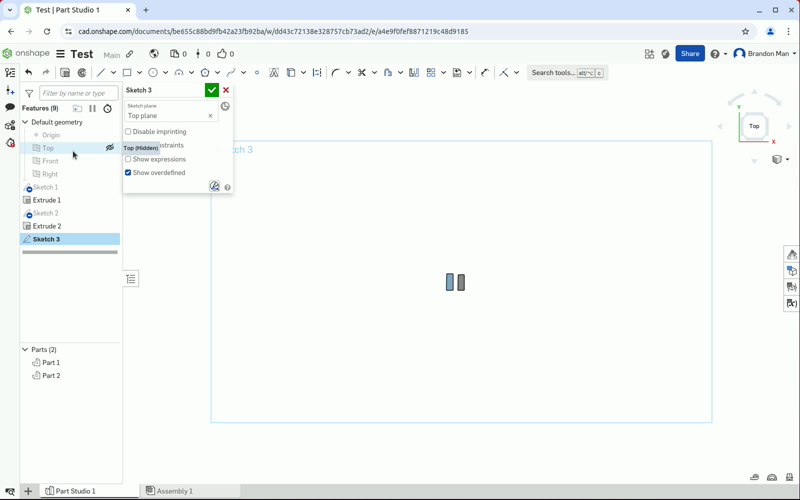
mouse_move(73, 352)
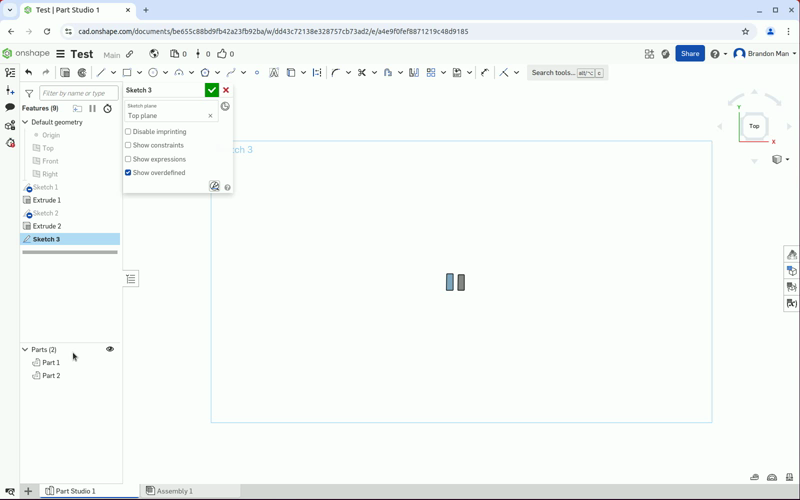
key(y)
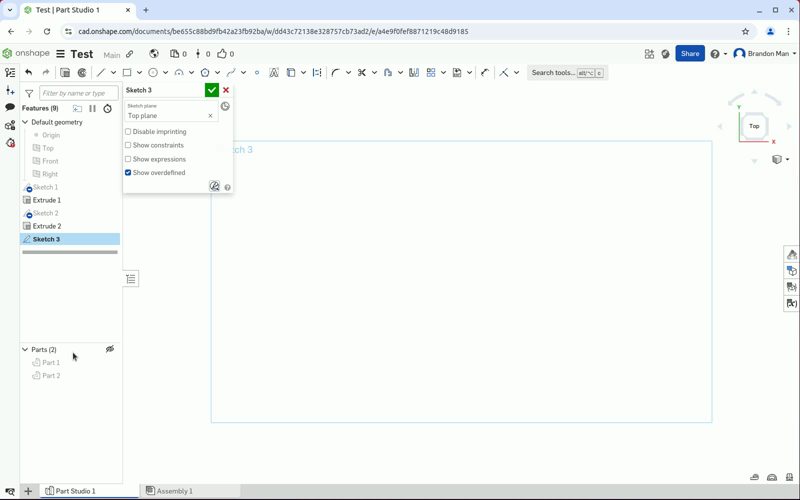
key(l)
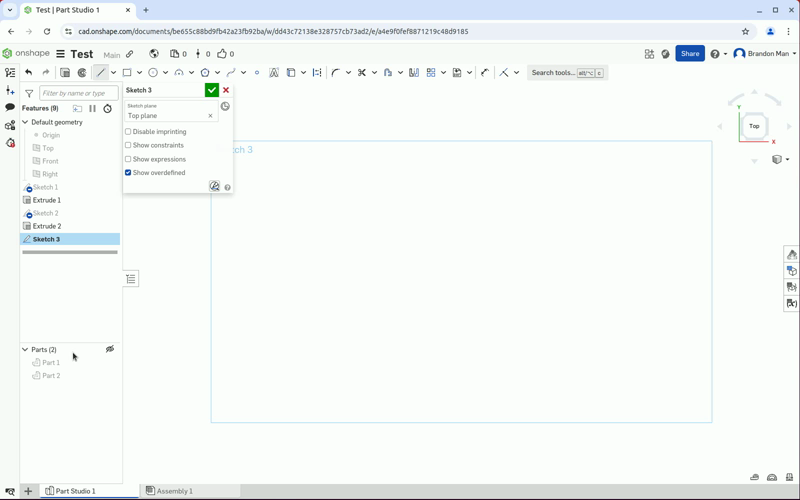
key_down(shift)
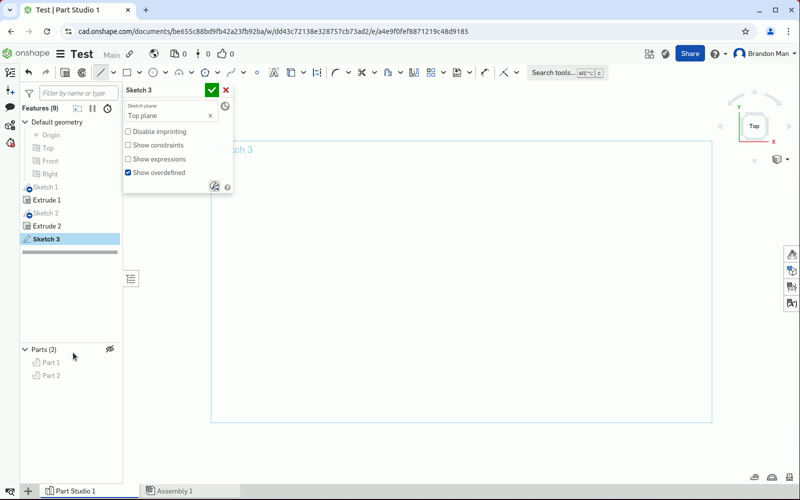
mouse_move(463, 290)
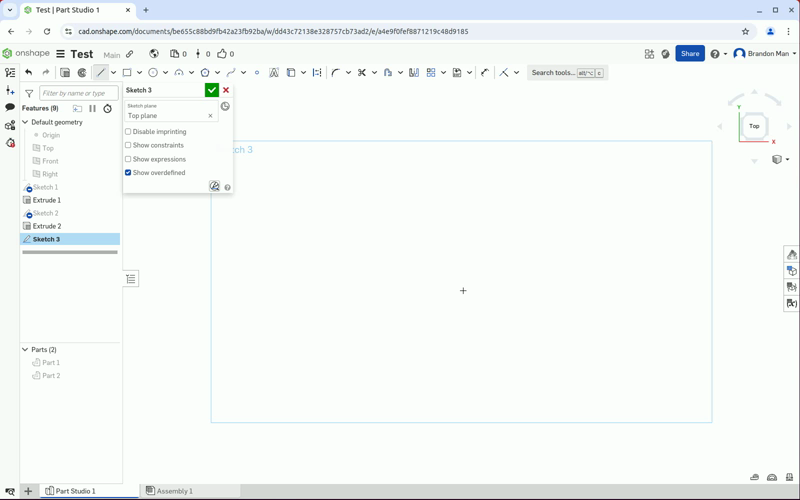
click(463, 290)
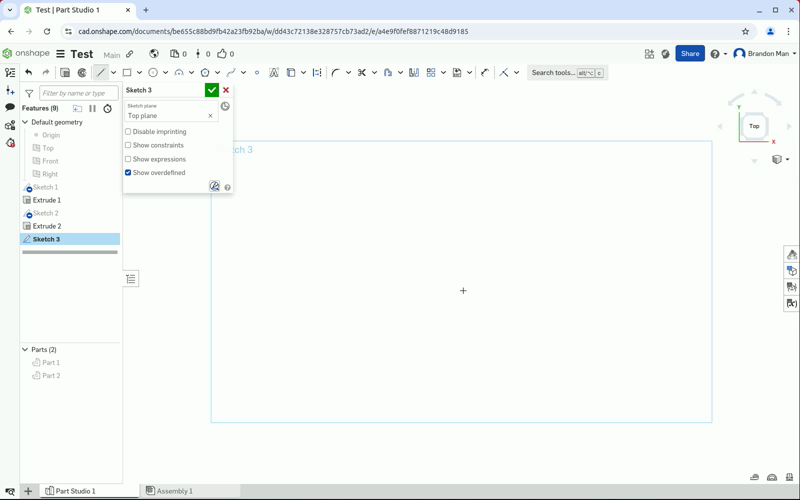
key_up(shift)
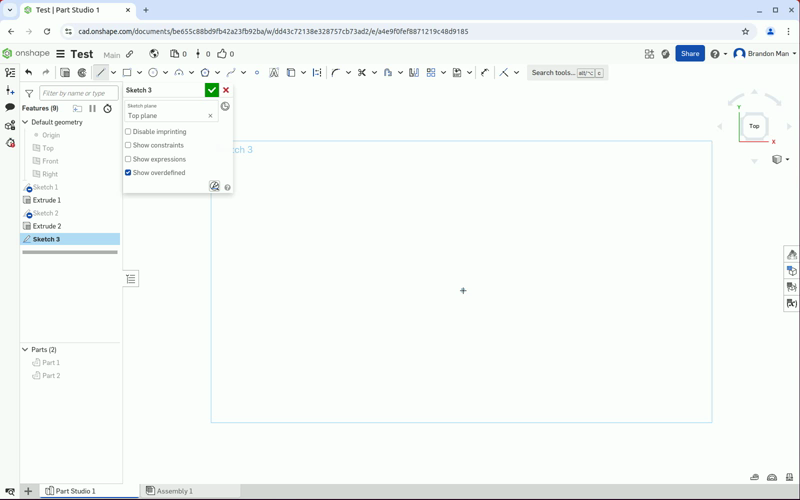
key_down(shift)
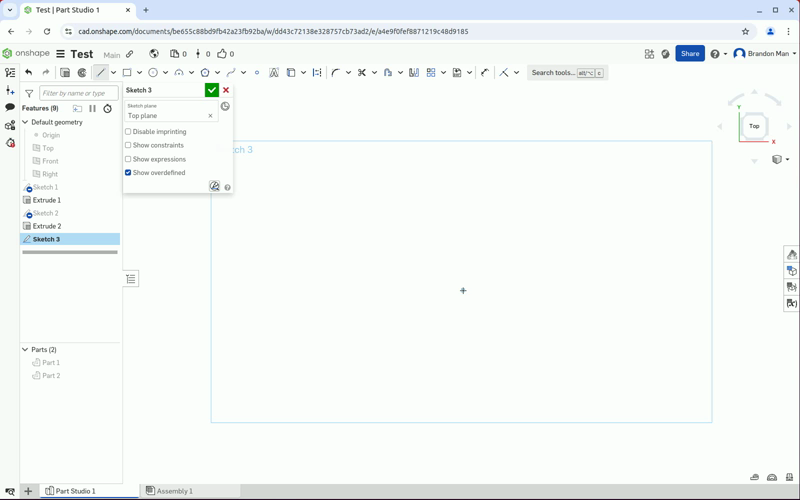
mouse_move(493, 290)
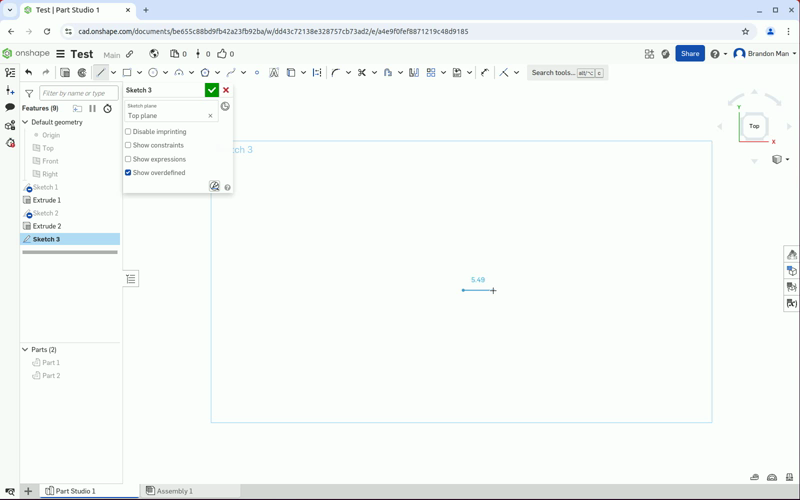
mouse_move(468, 290)
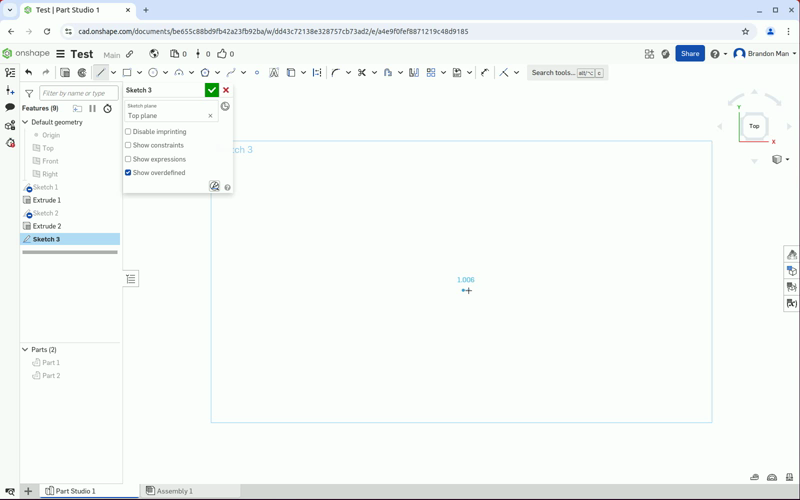
scroll(6)
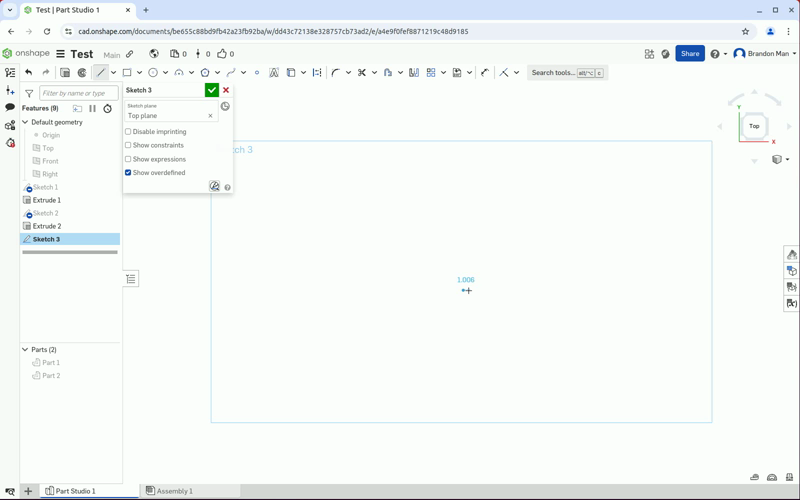
scroll(6)
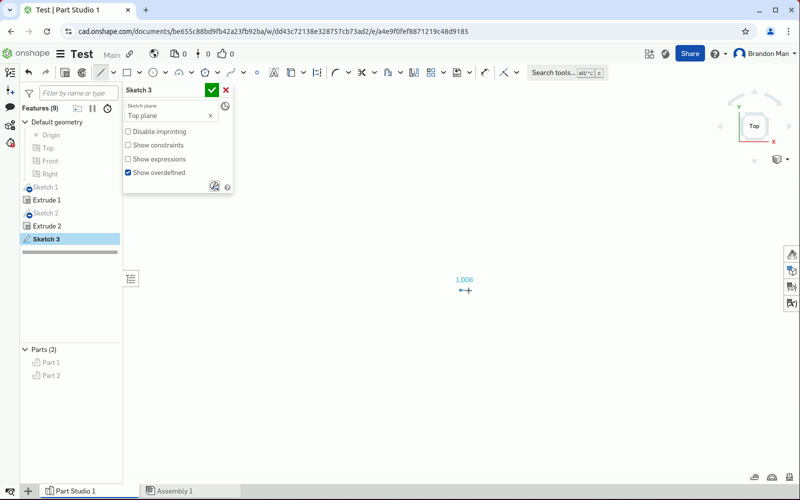
scroll(6)
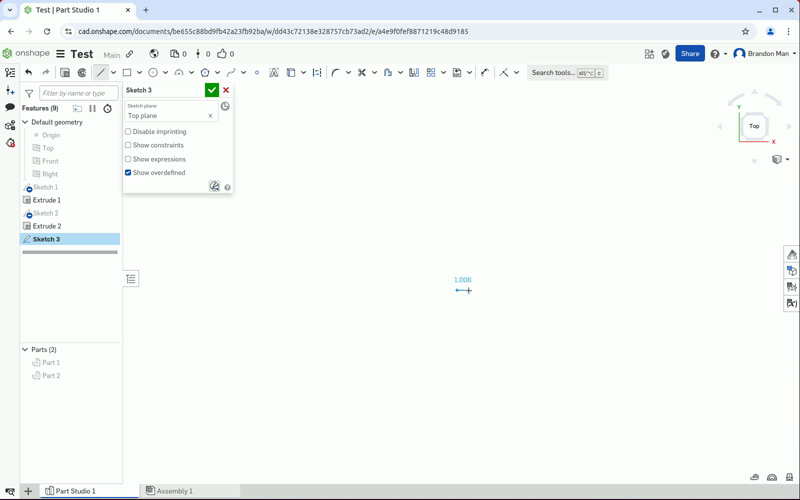
scroll(6)
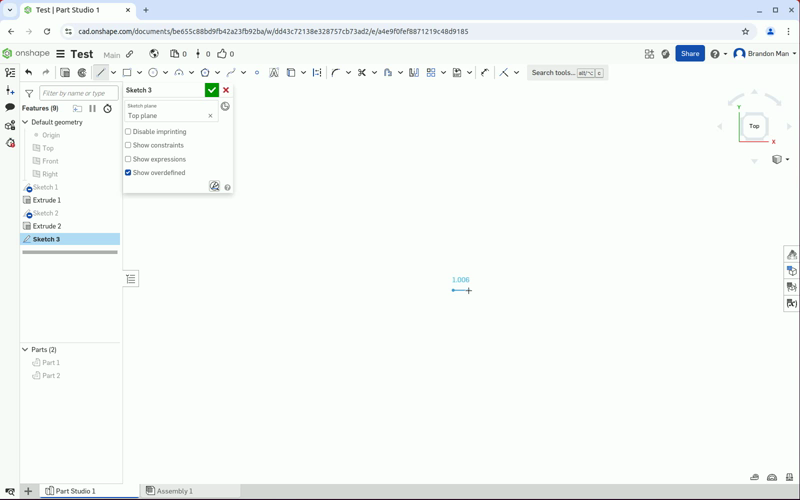
scroll(6)
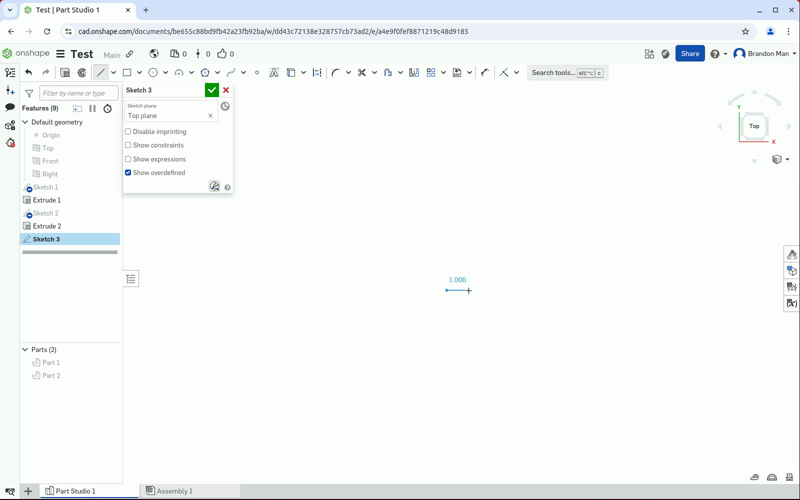
scroll(6)
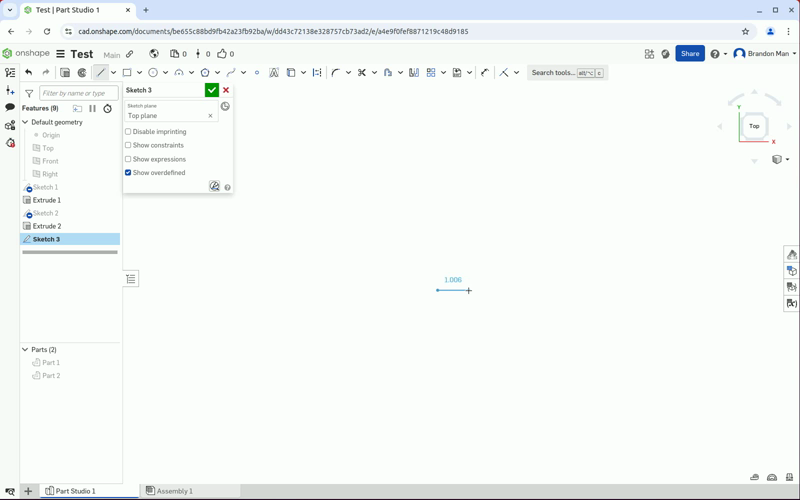
scroll(6)
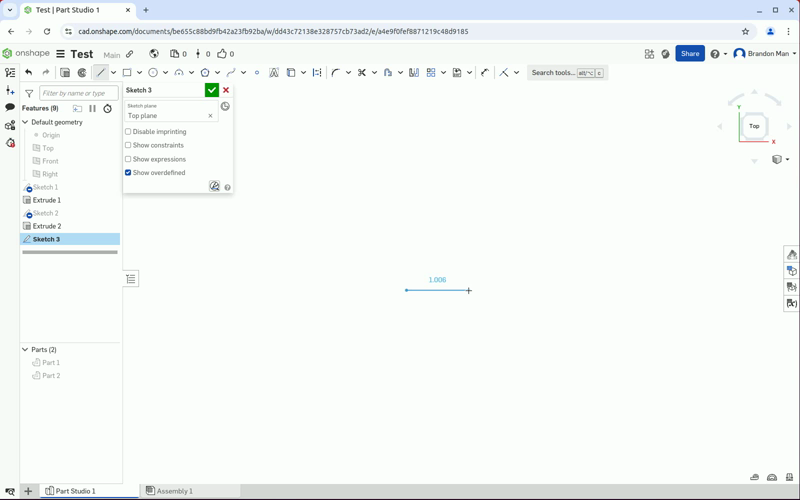
click(468, 290)
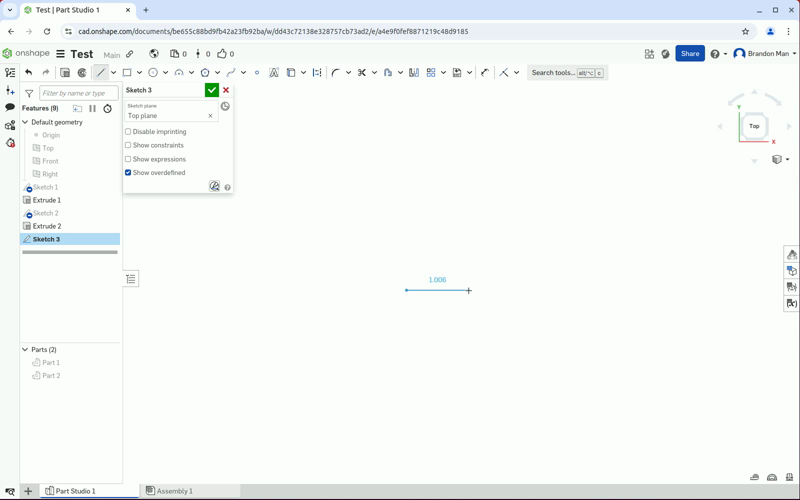
scroll(-6)
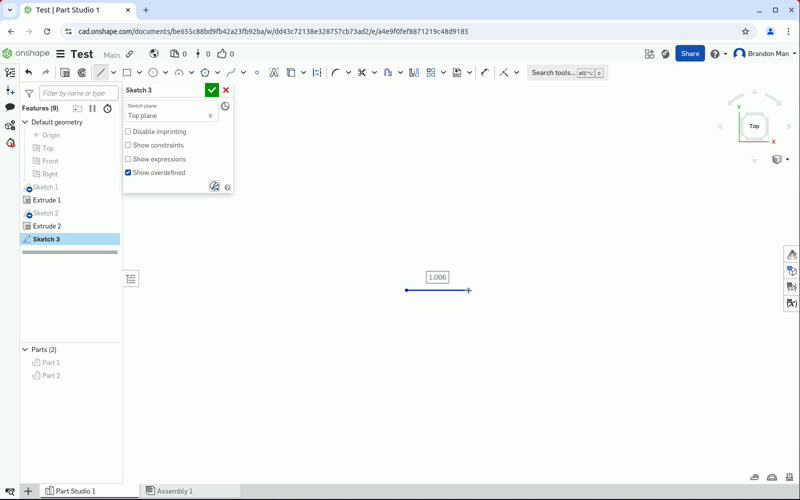
scroll(-6)
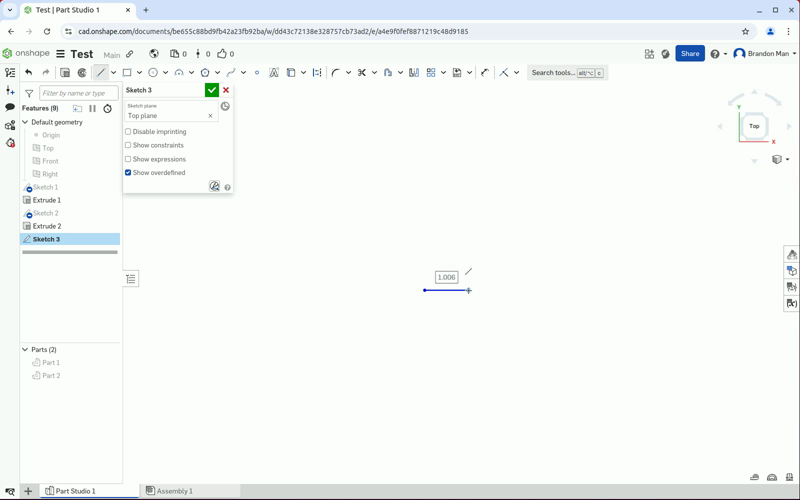
scroll(-6)
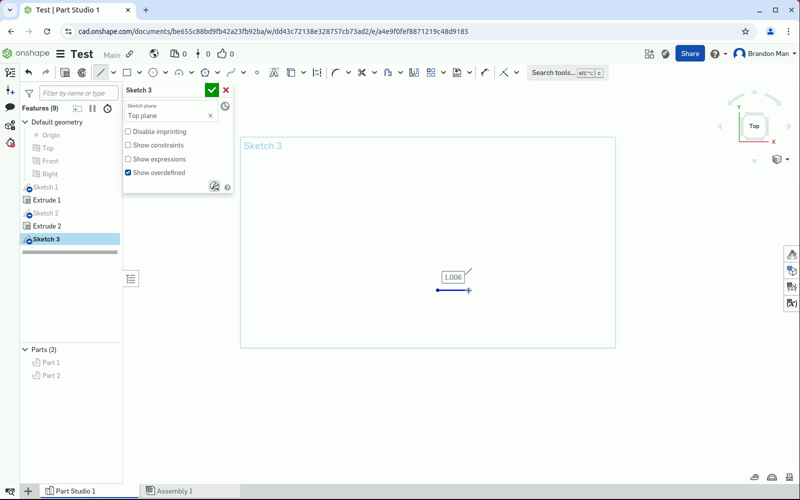
scroll(-6)
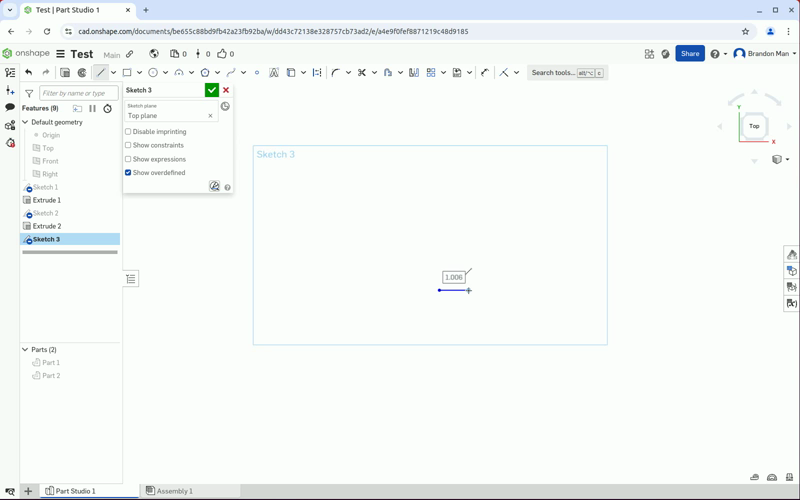
scroll(-6)
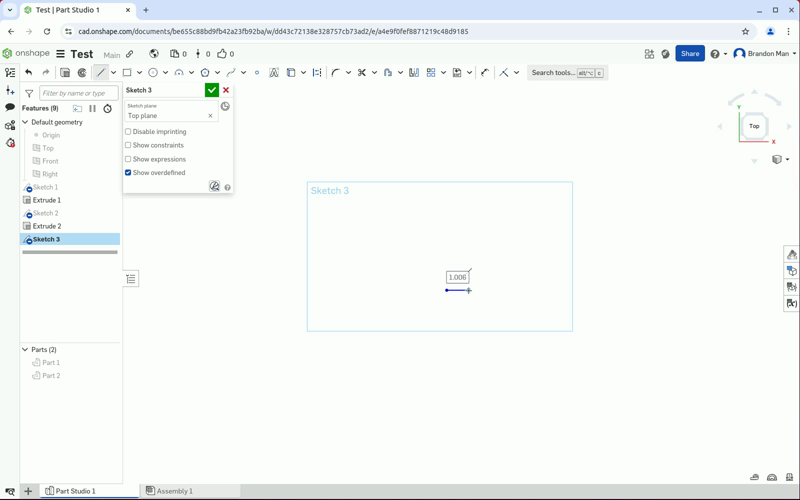
scroll(-6)
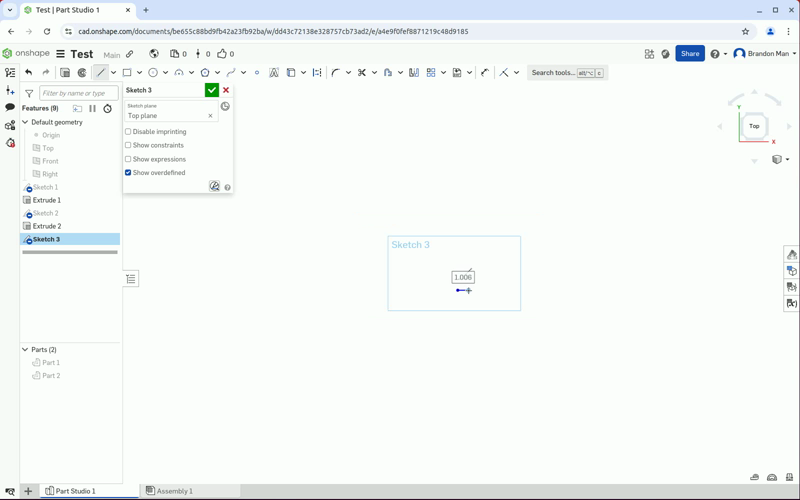
scroll(-6)
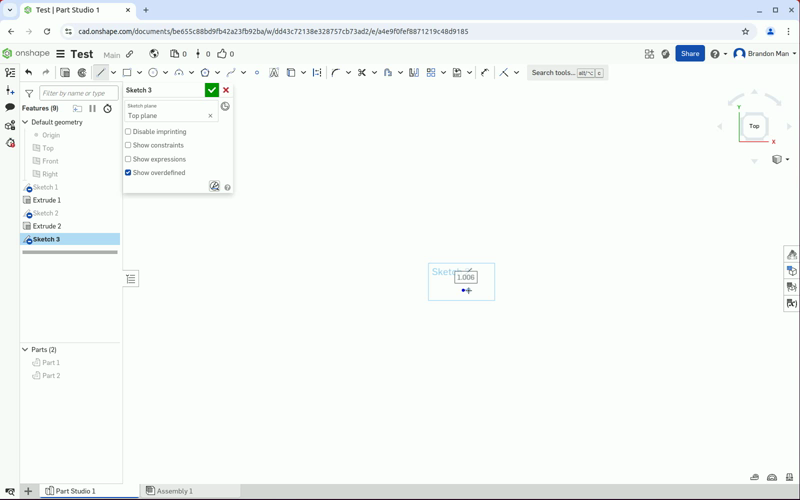
key_up(shift)
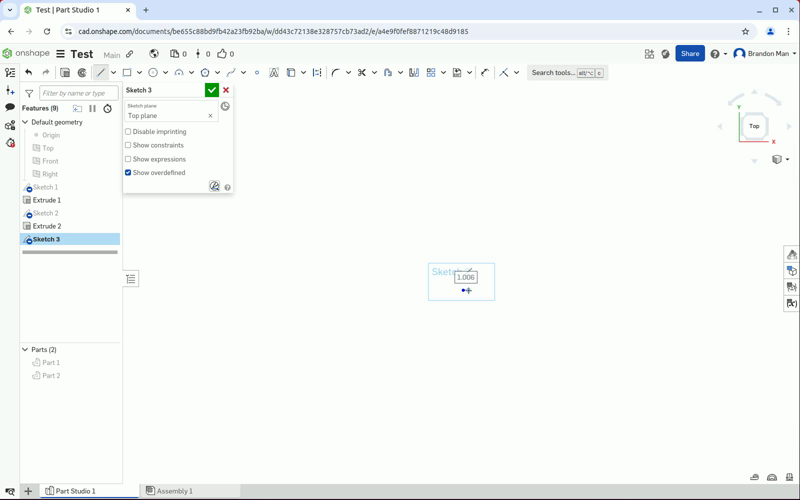
key_down(shift)
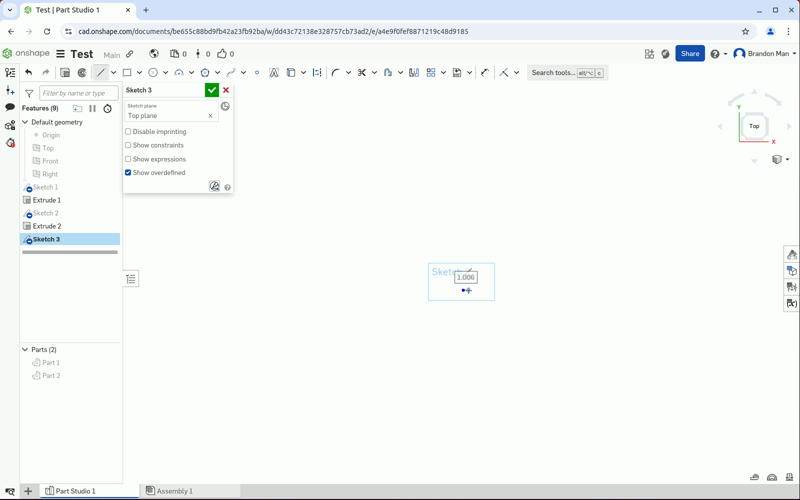
mouse_move(498, 290)
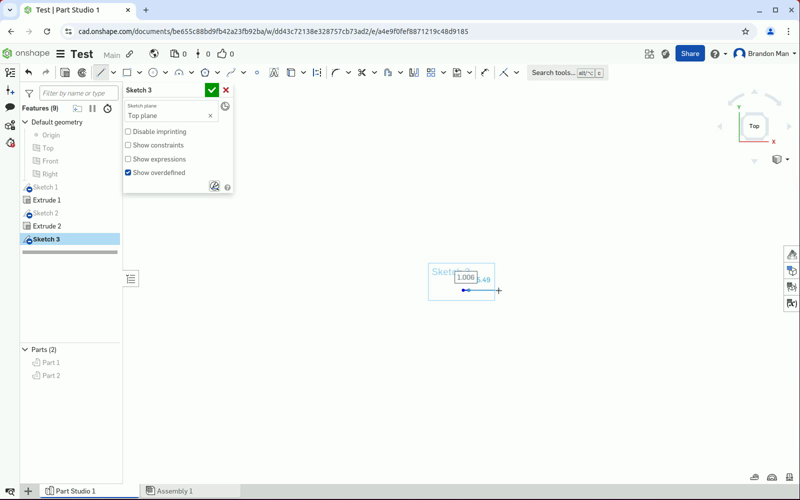
mouse_move(468, 274)
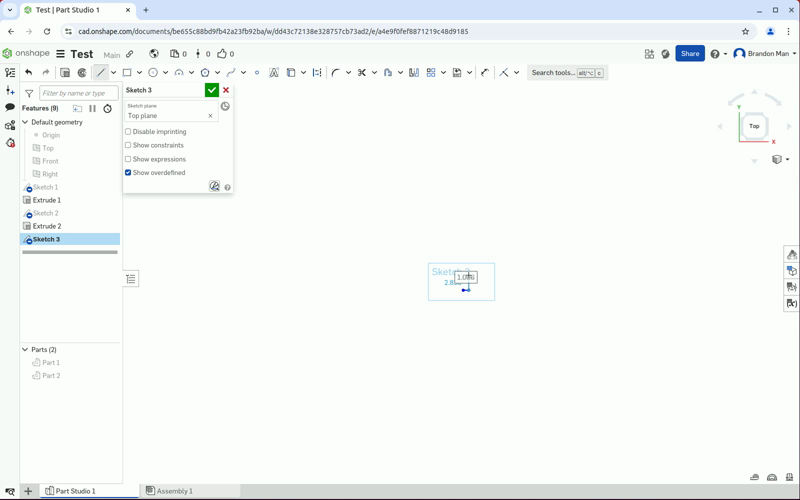
click(468, 274)
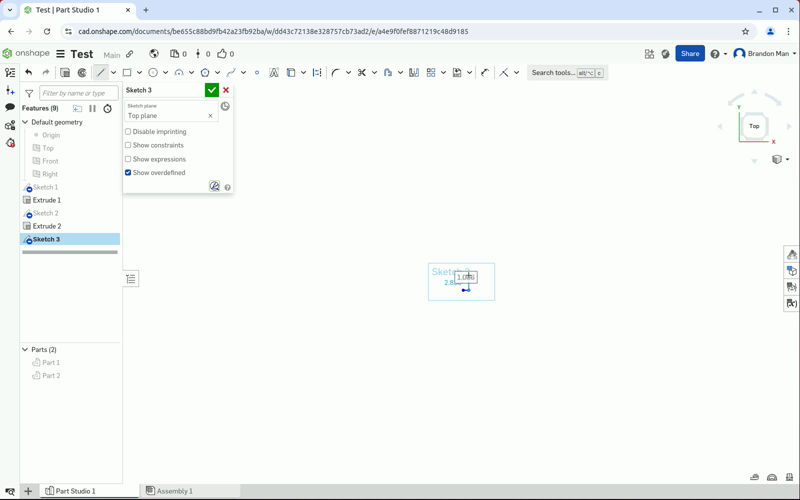
key_up(shift)
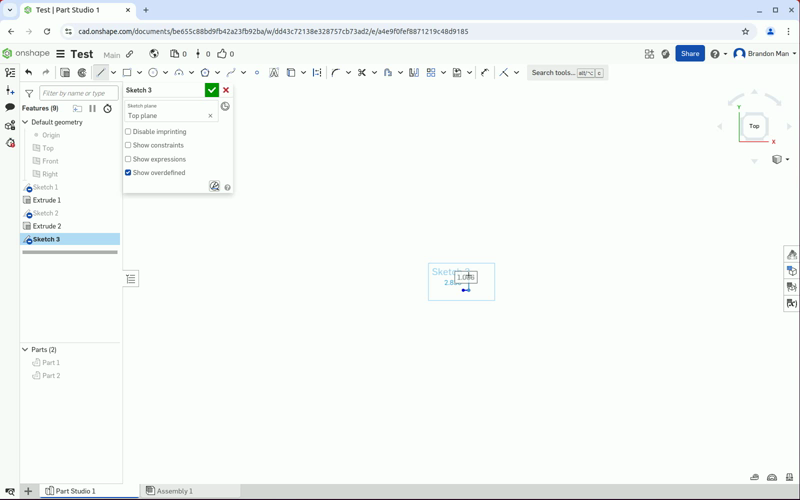
key_down(shift)
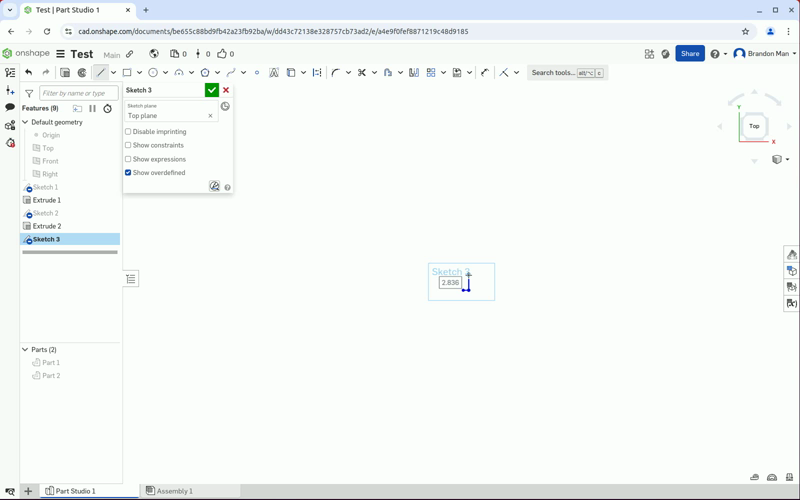
mouse_move(498, 274)
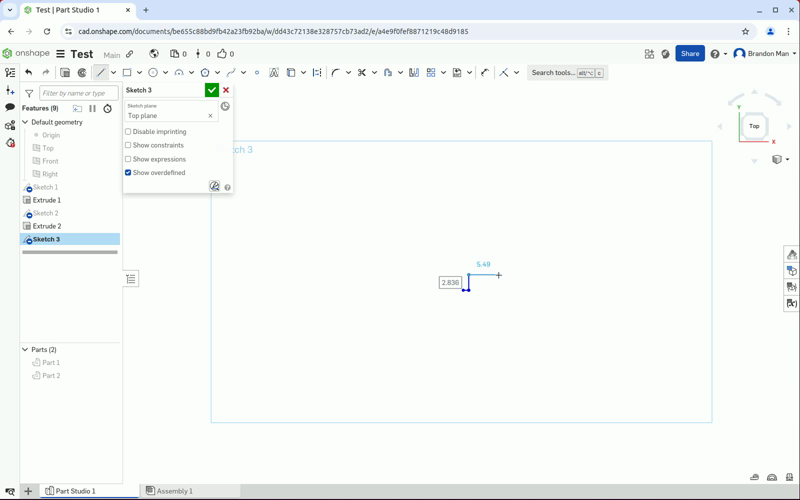
mouse_move(463, 274)
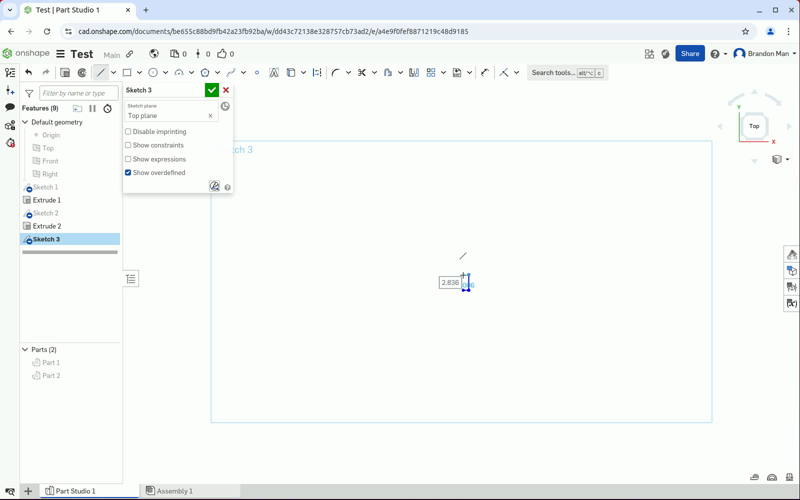
scroll(6)
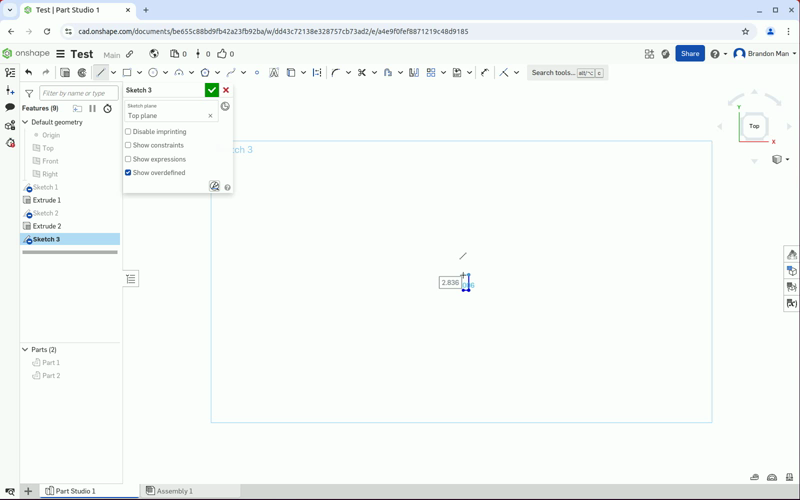
scroll(6)
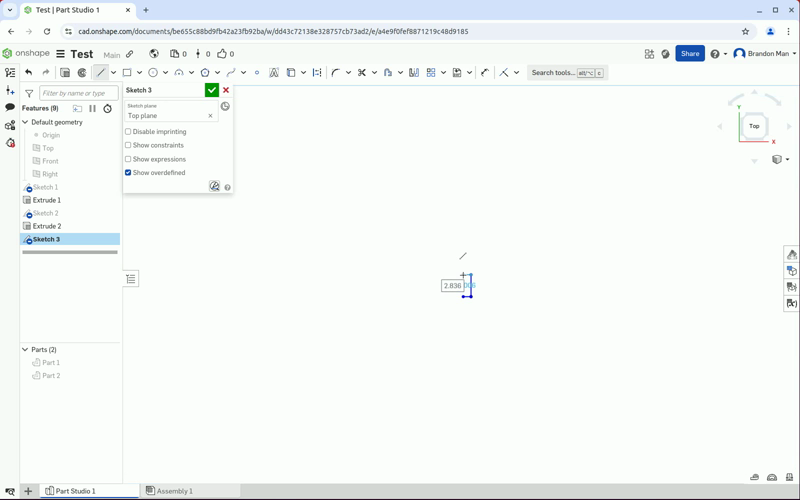
scroll(6)
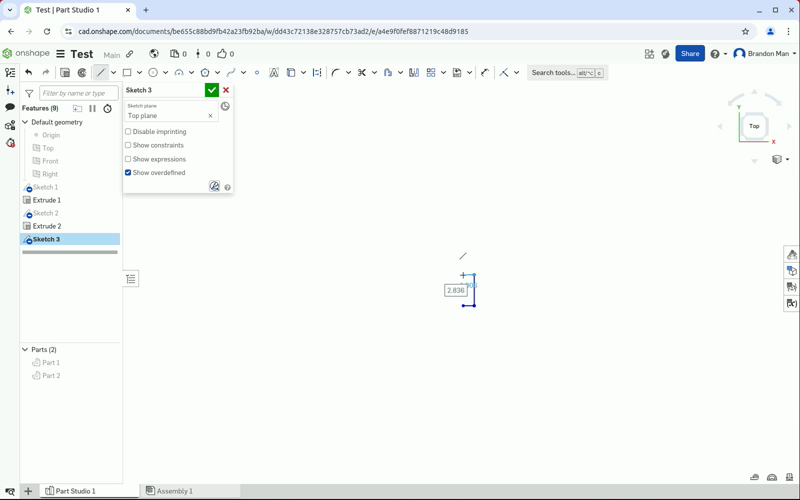
scroll(6)
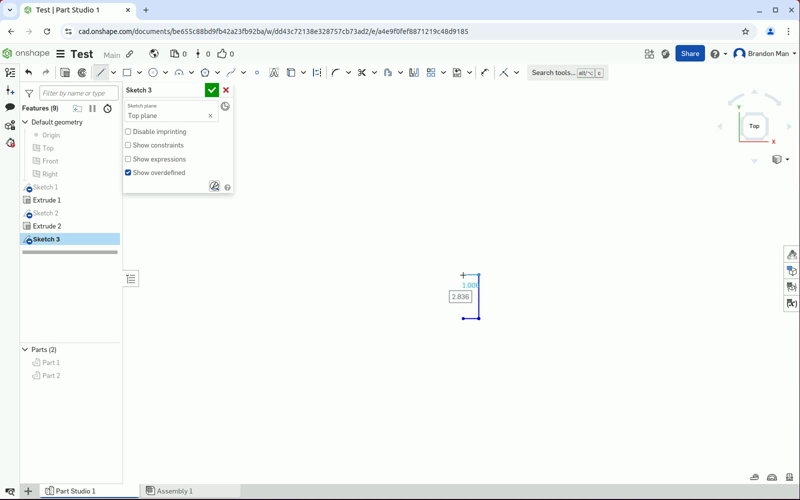
scroll(6)
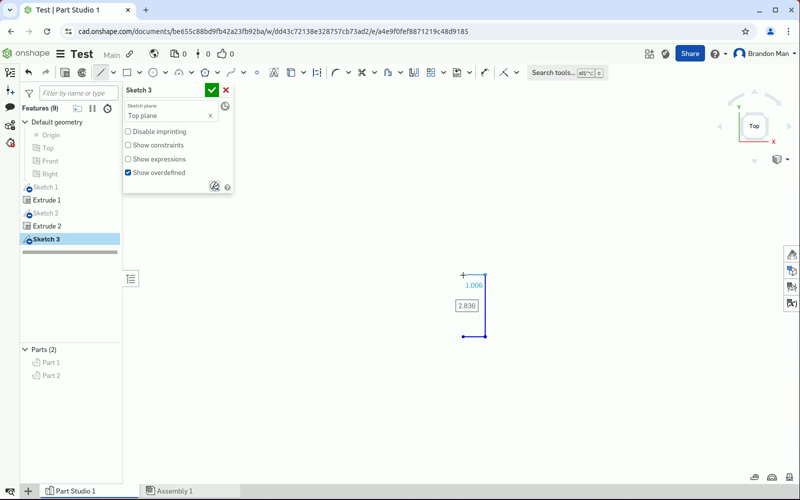
scroll(6)
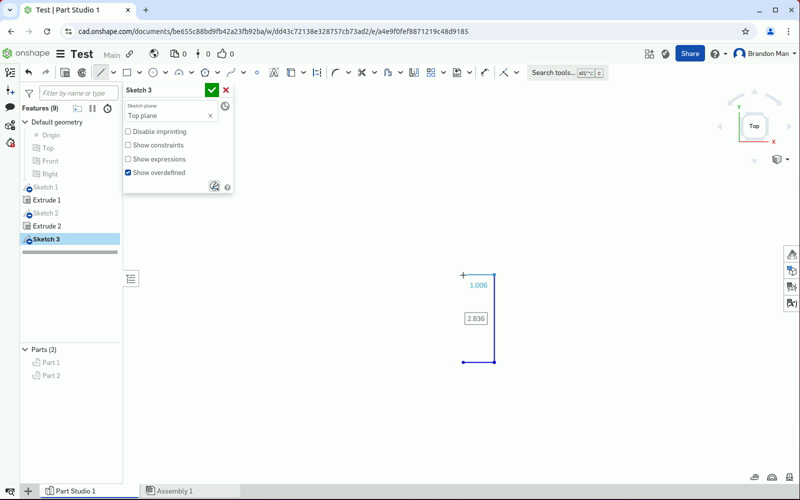
scroll(6)
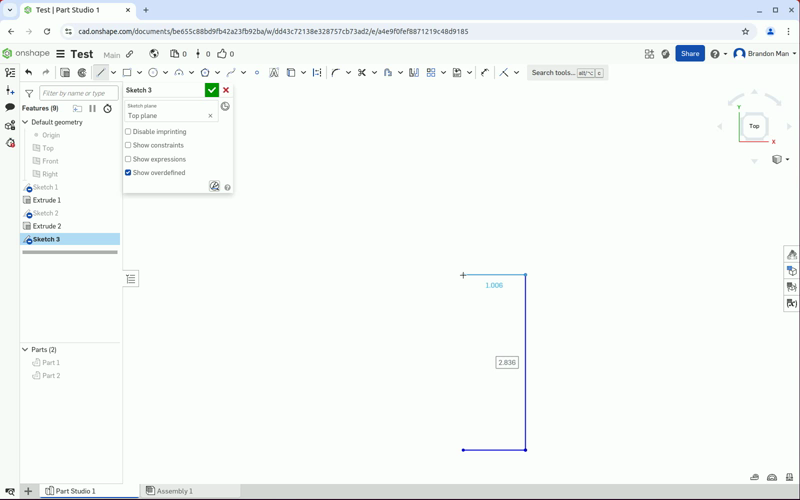
click(463, 274)
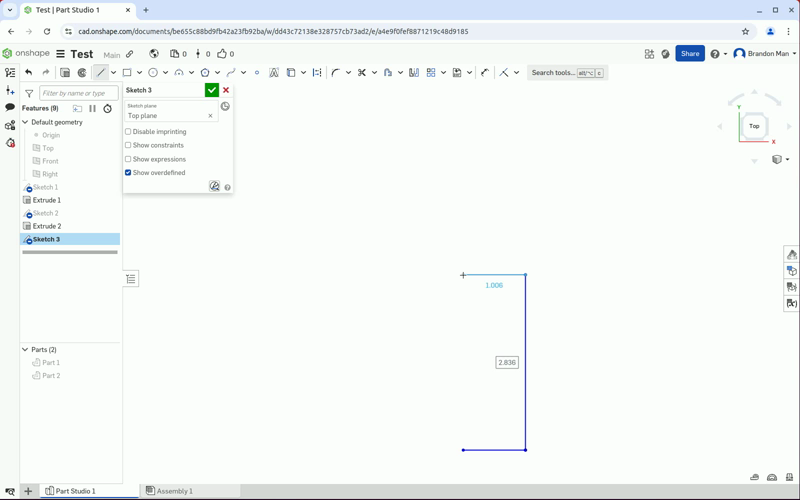
scroll(-6)
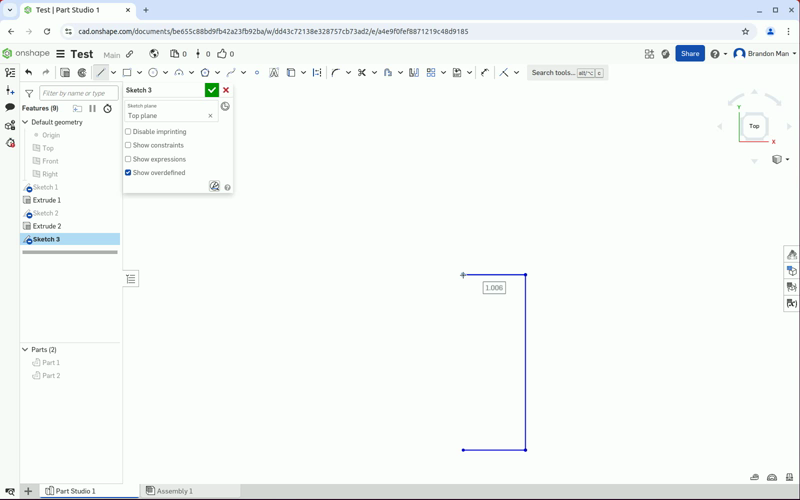
scroll(-6)
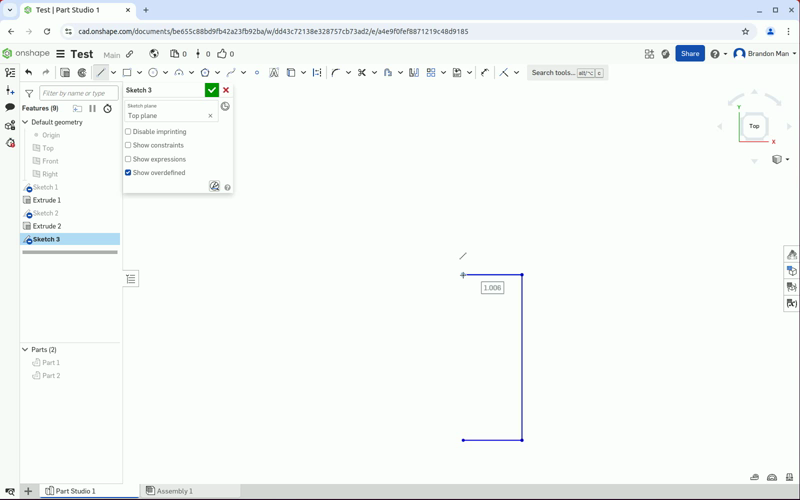
scroll(-6)
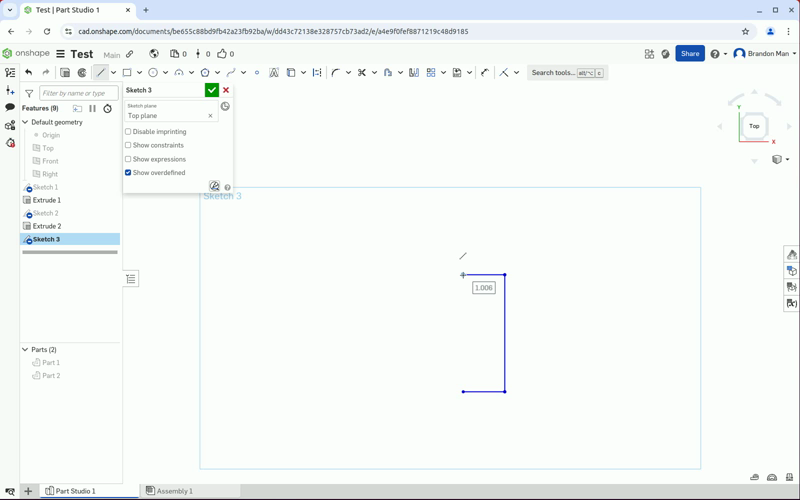
scroll(-6)
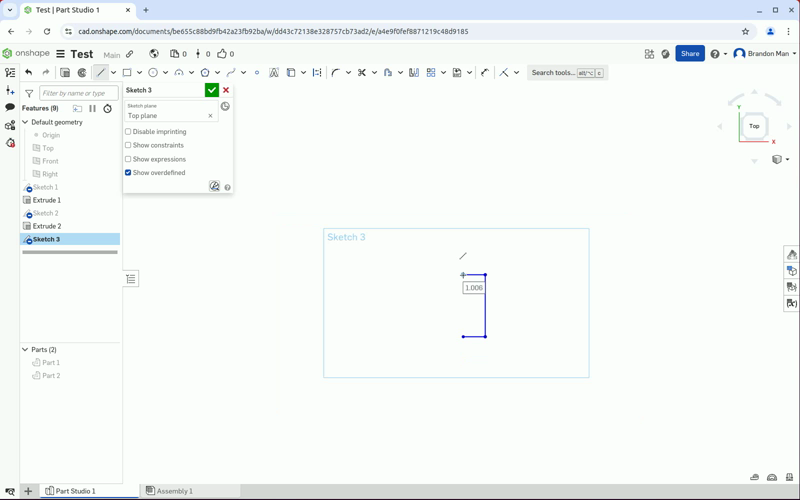
scroll(-6)
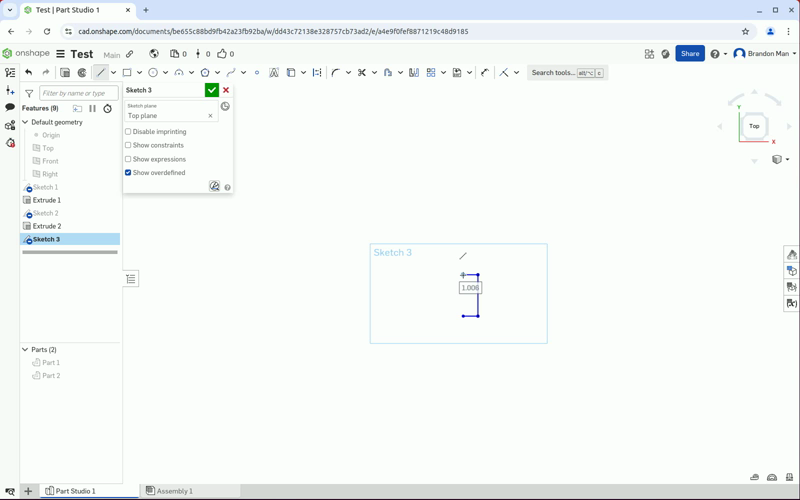
scroll(-6)
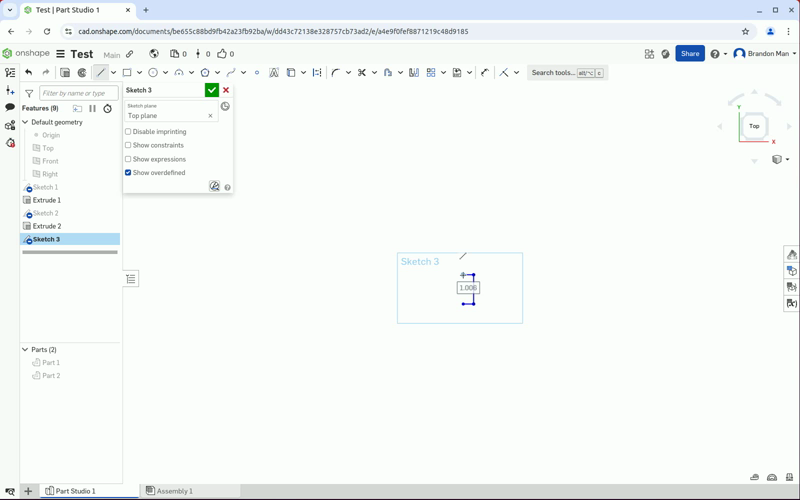
scroll(-6)
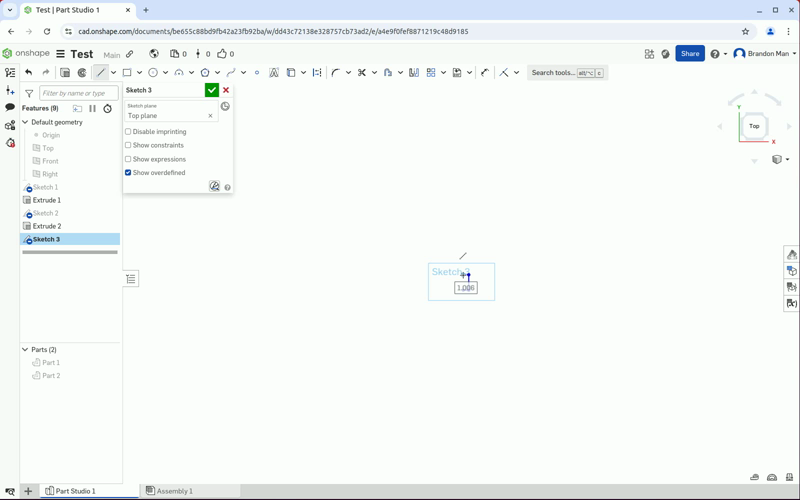
key_up(shift)
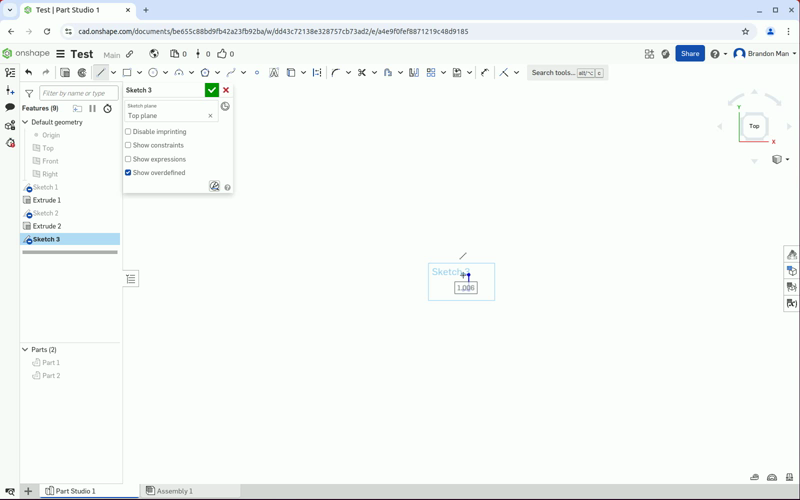
mouse_move(493, 274)
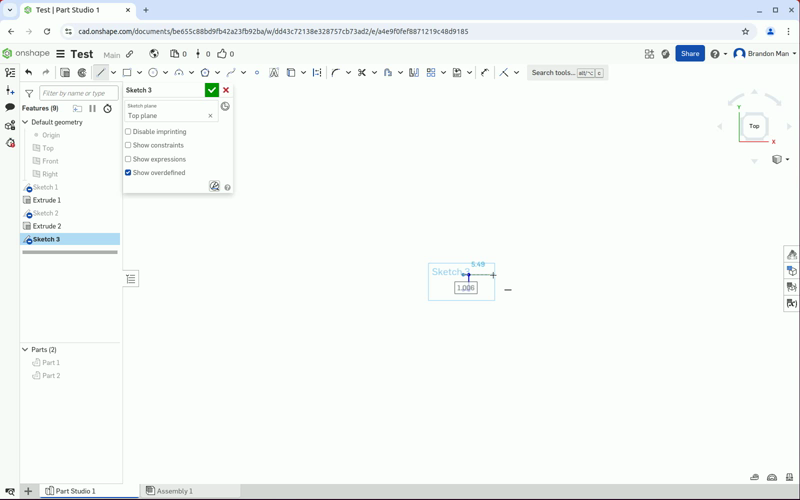
key_down(shift)
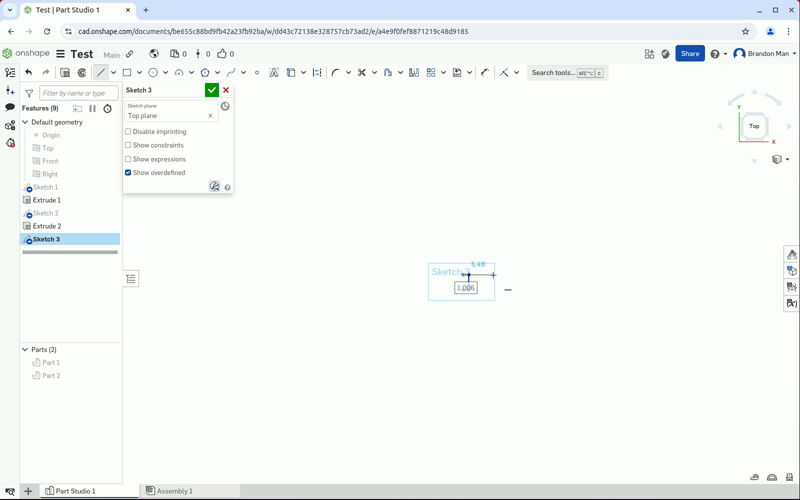
mouse_move(463, 290)
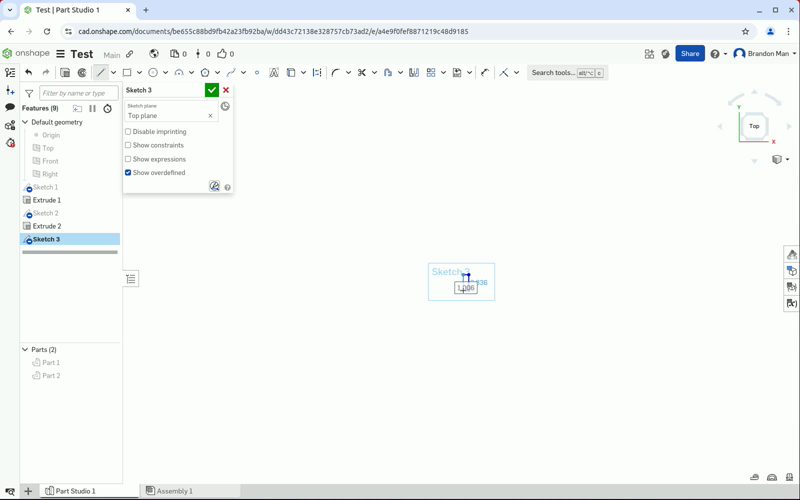
key_up(shift)
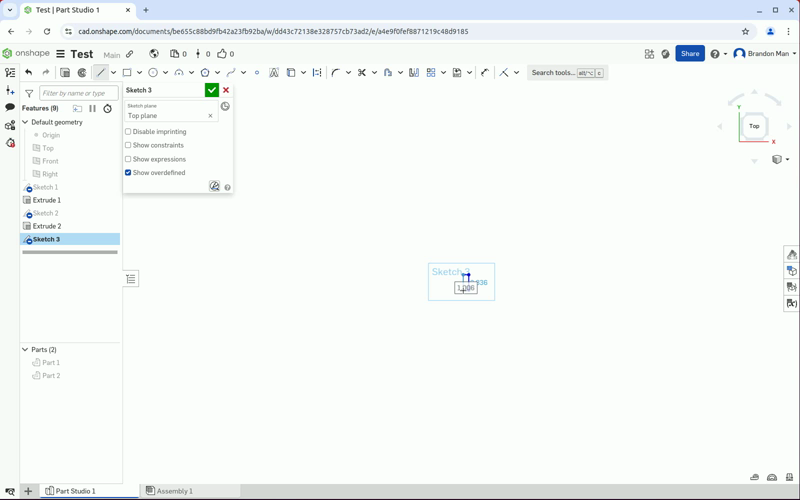
click(463, 290)
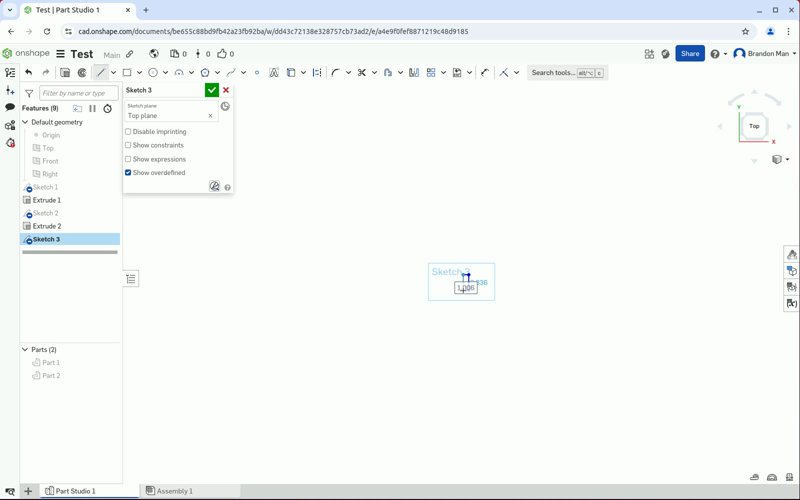
key(esc)
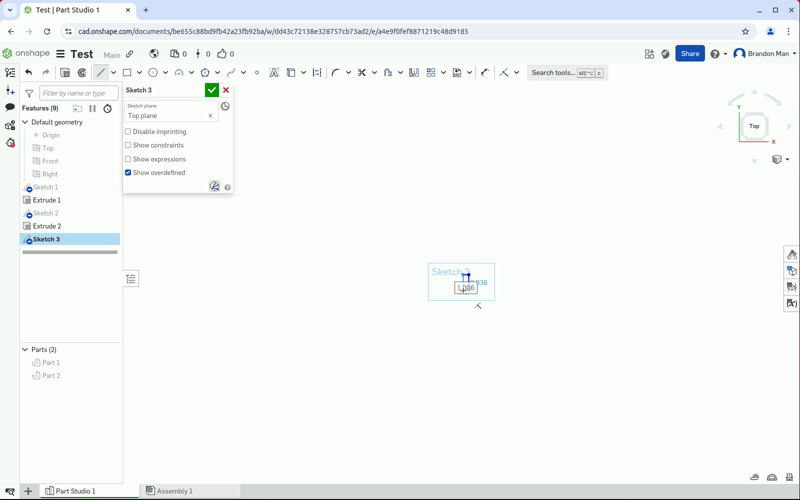
mouse_move(467, 276)
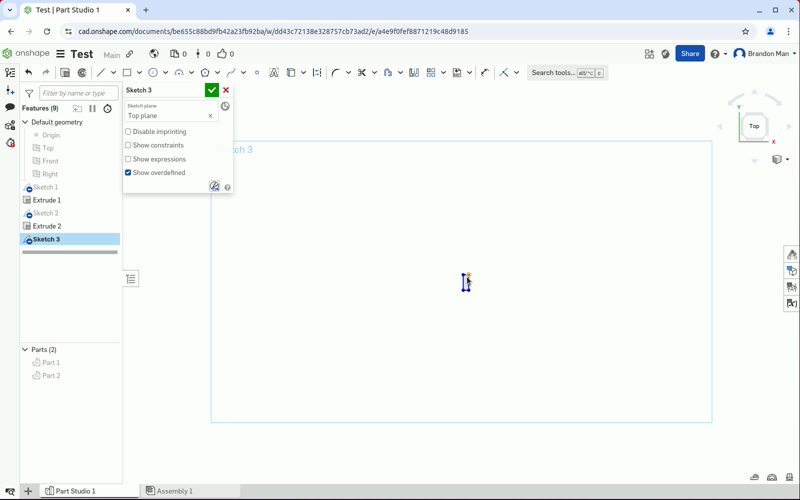
scroll(6)
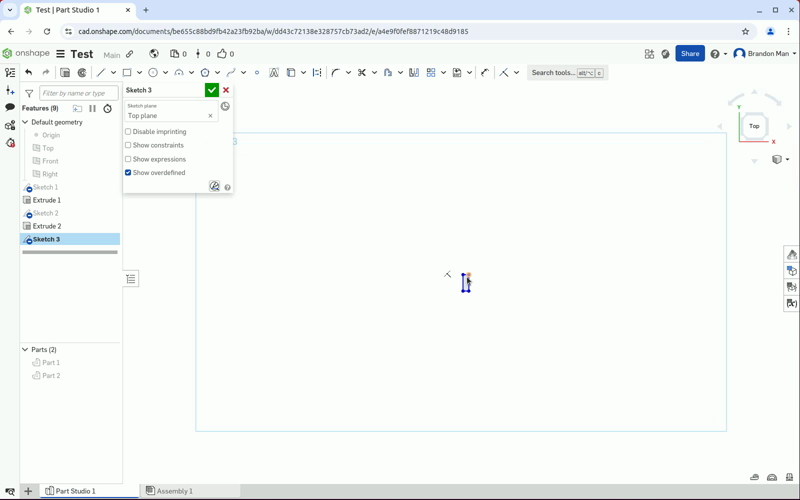
scroll(6)
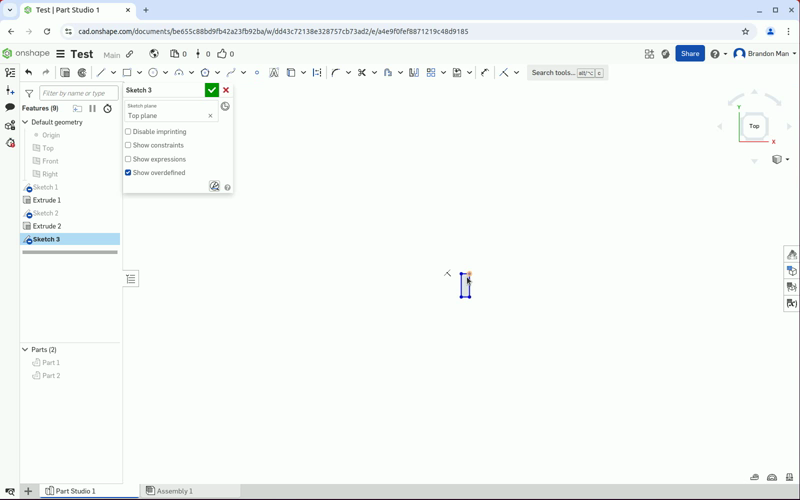
scroll(6)
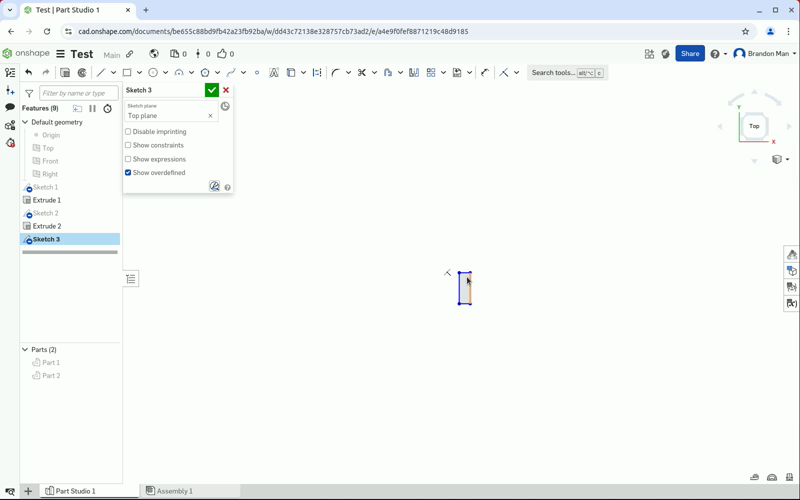
scroll(6)
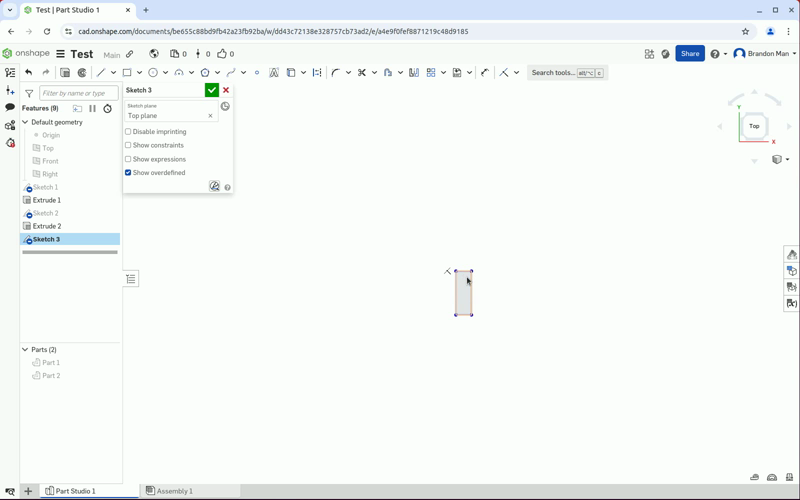
scroll(6)
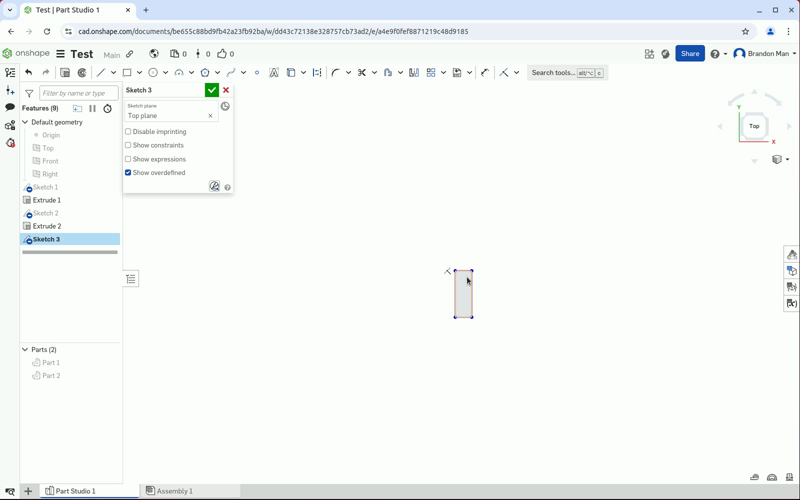
scroll(6)
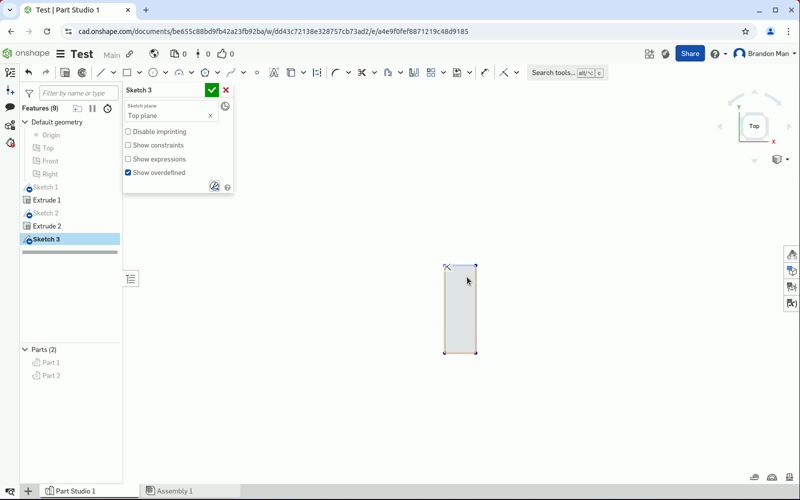
scroll(6)
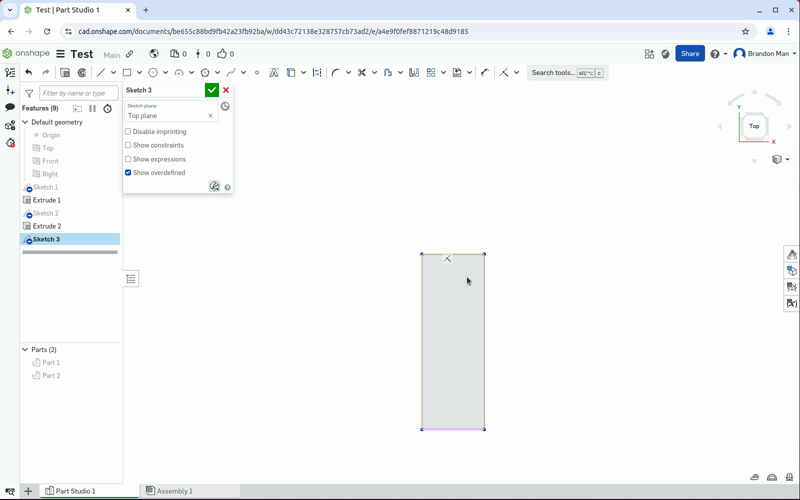
click(467, 276)
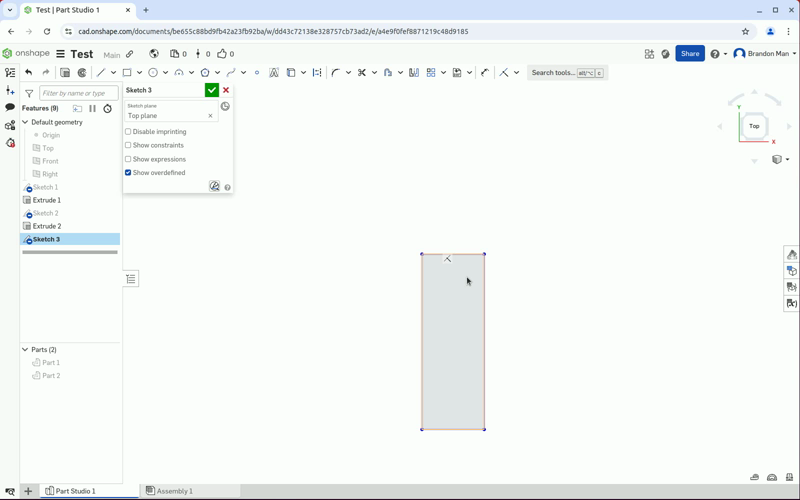
scroll(-6)
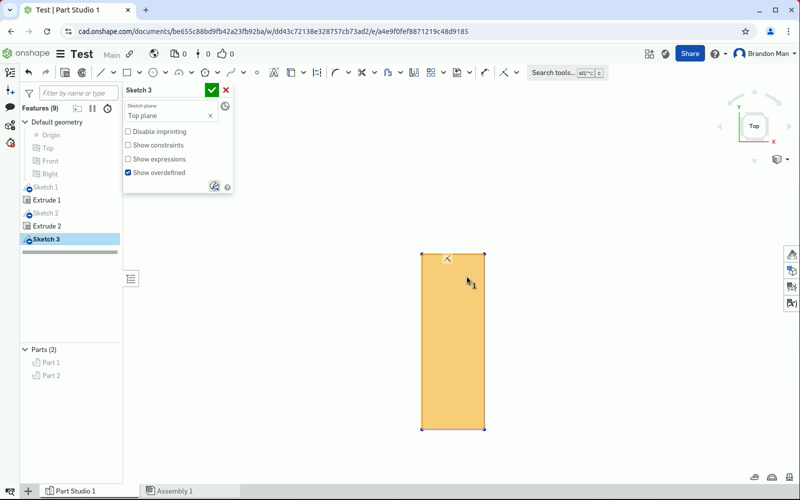
scroll(-6)
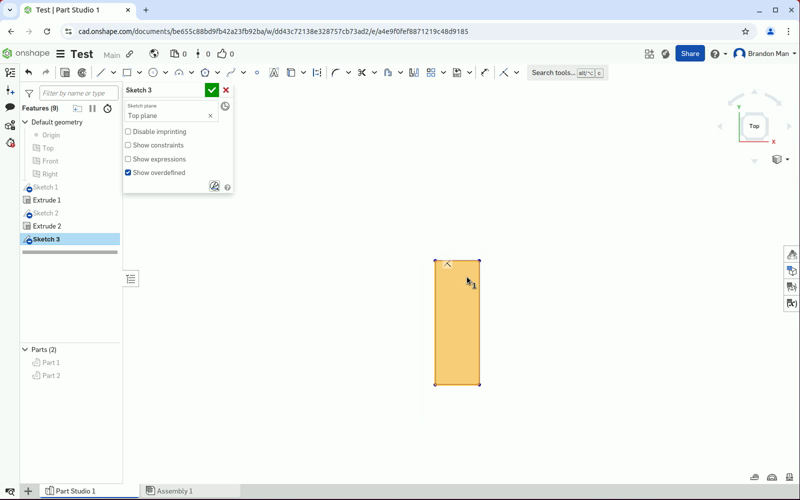
scroll(-6)
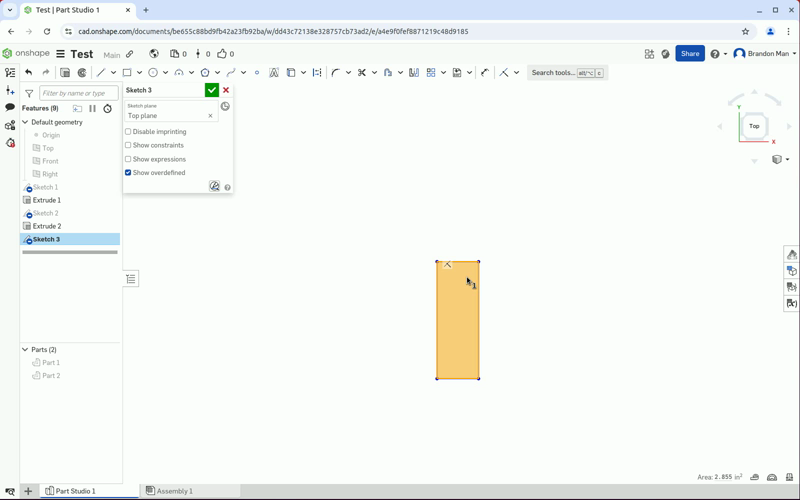
scroll(-6)
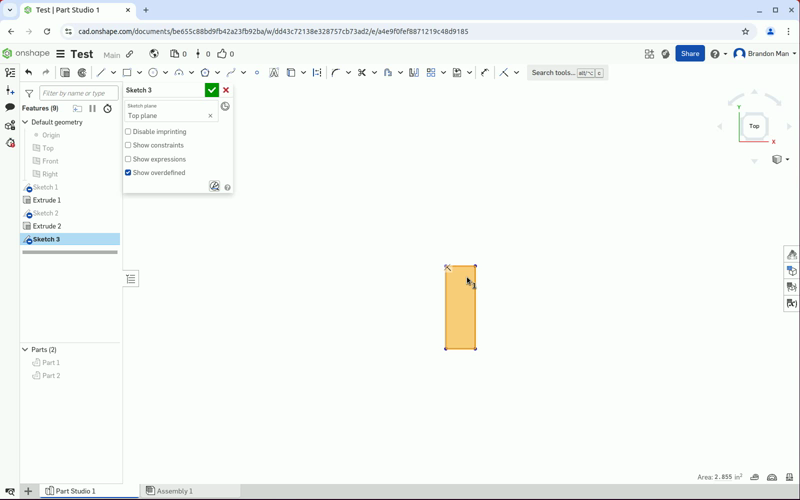
scroll(-6)
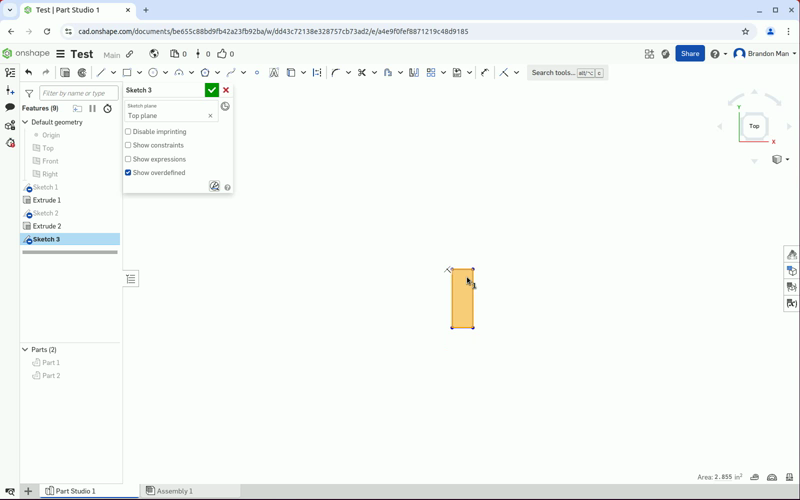
scroll(-6)
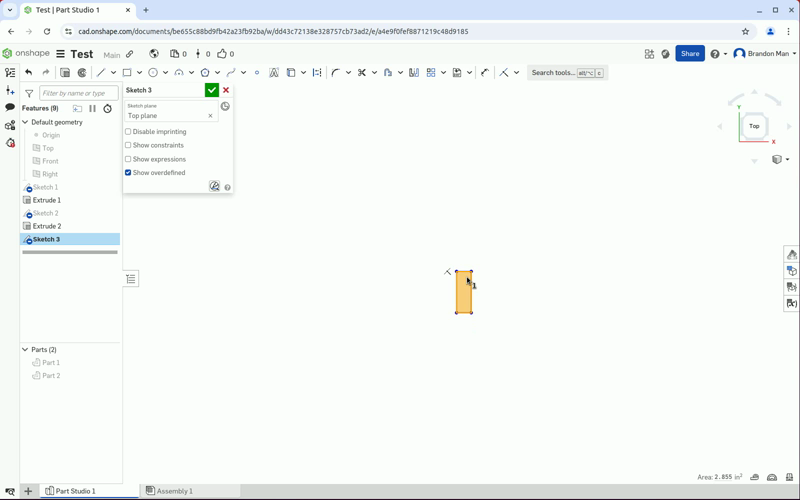
scroll(-6)
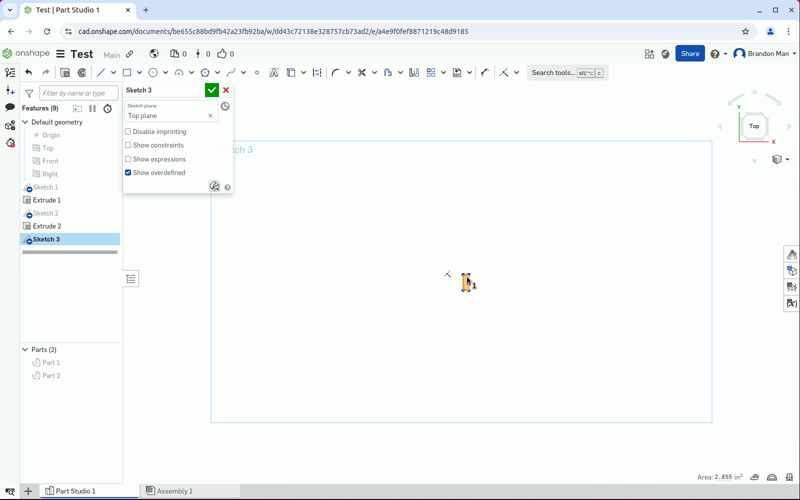
mouse_move(73, 352)
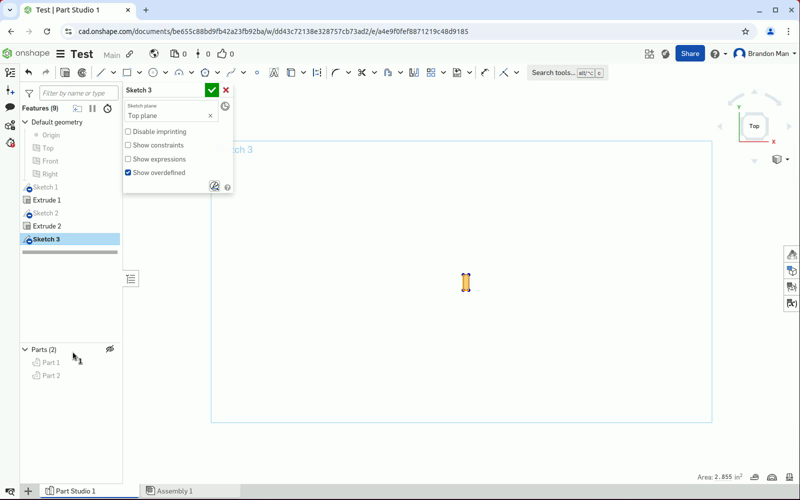
key(shift+y)
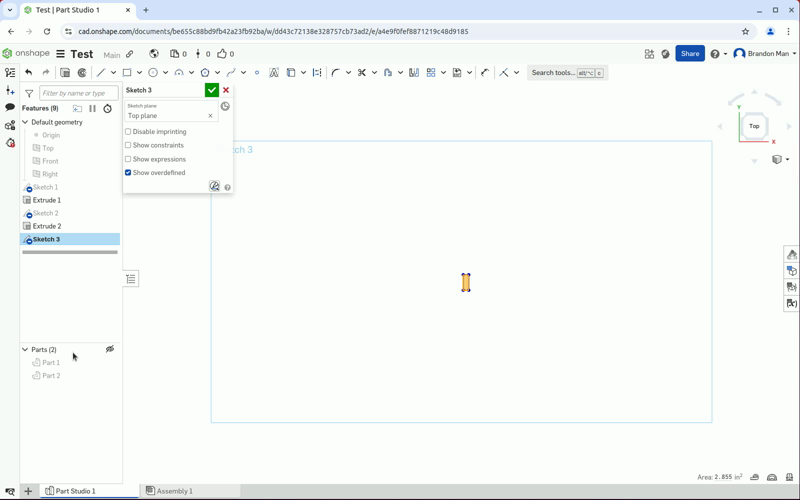
key(shift+e)
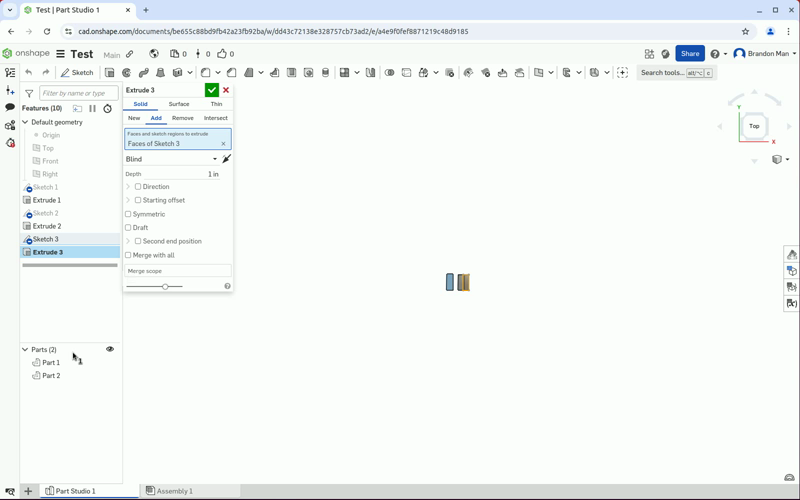
mouse_move(143, 106)
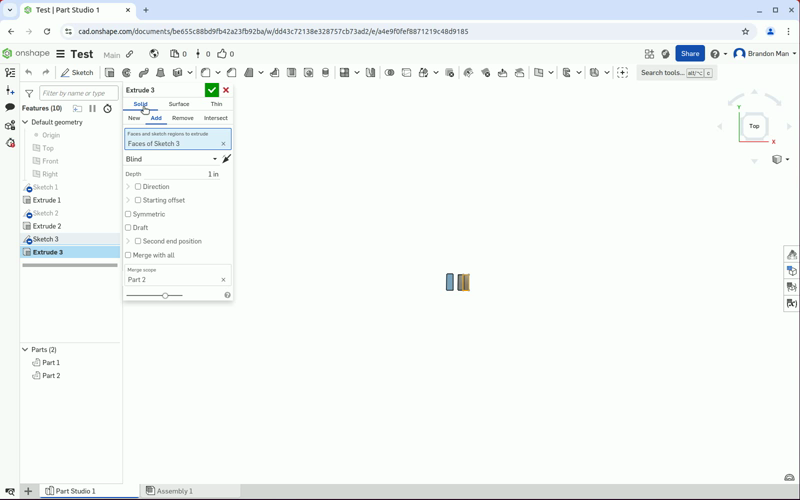
click(143, 106)
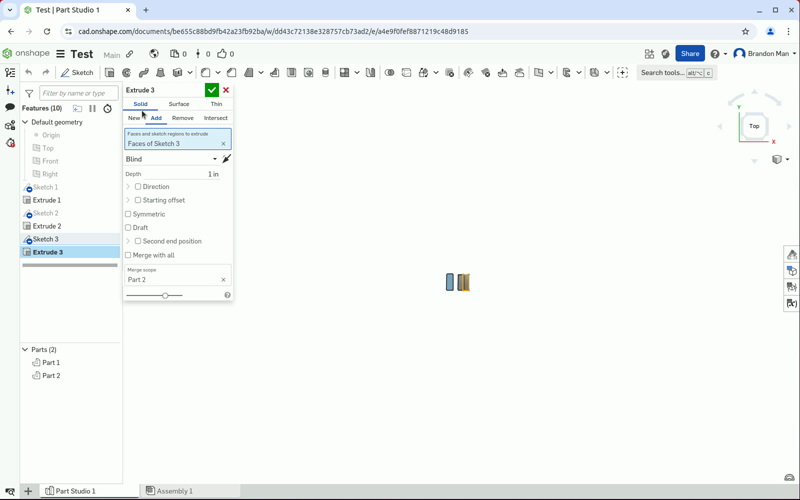
mouse_move(137, 120)
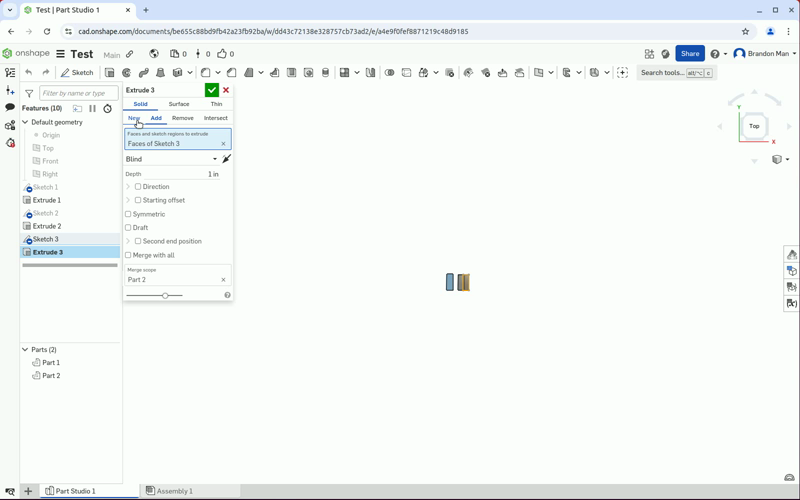
click(137, 120)
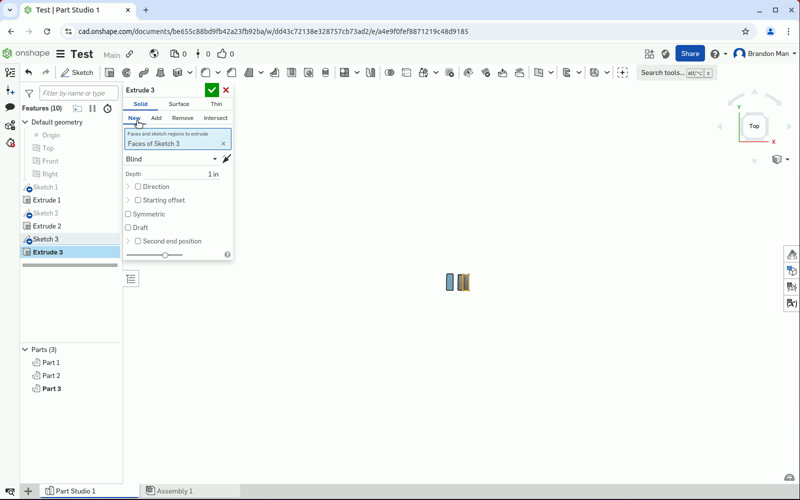
key(tab, 4)
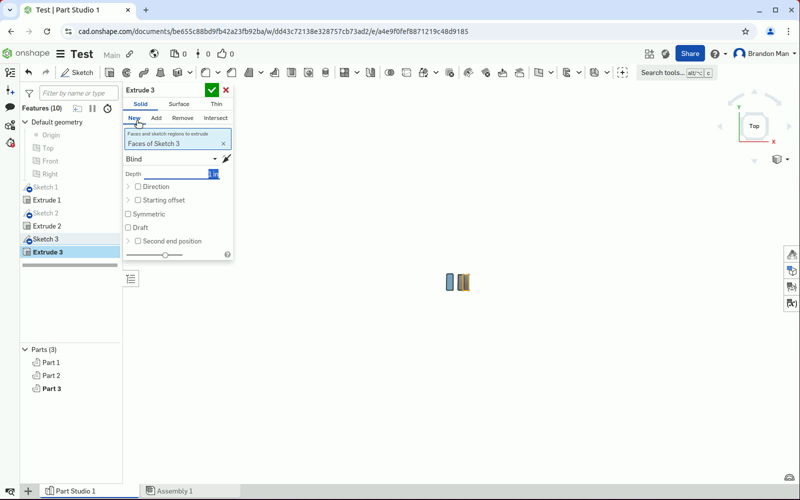
text(2.889)
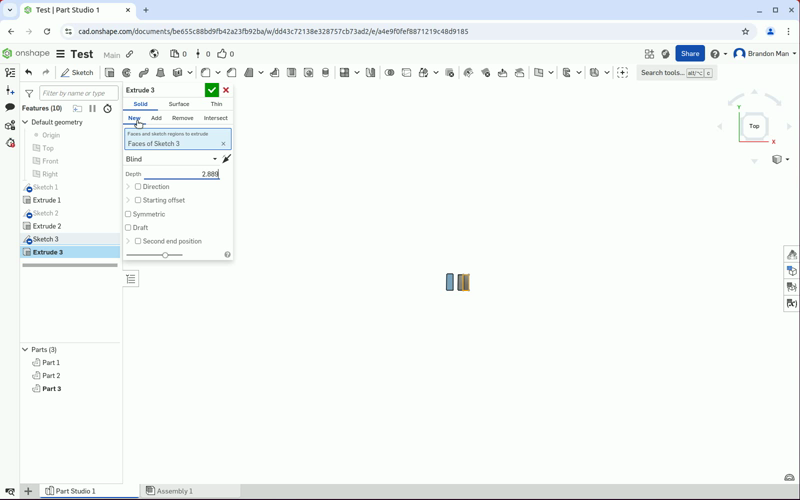
key(enter)
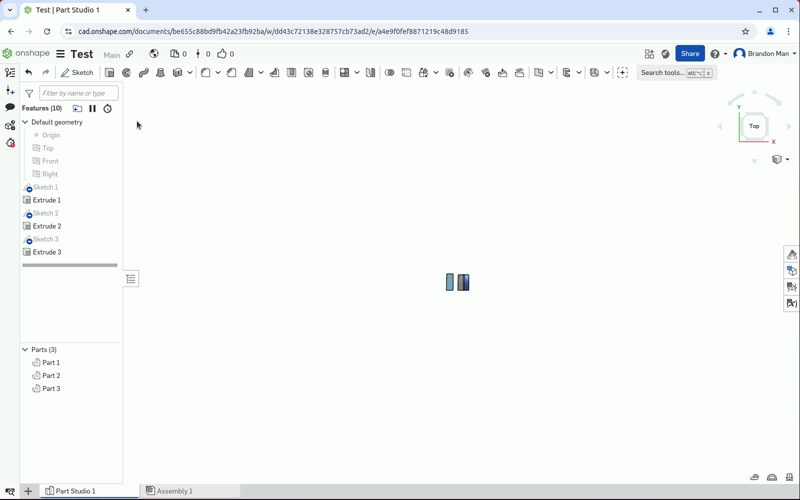
key(shift+h)
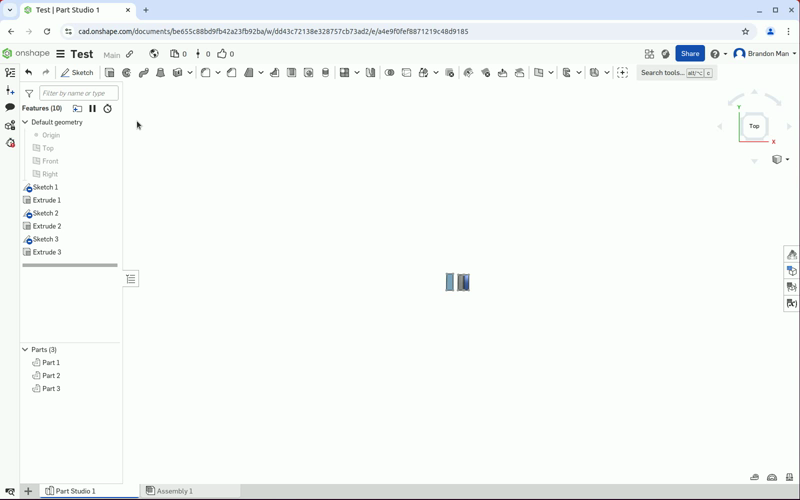
key(shift+h)
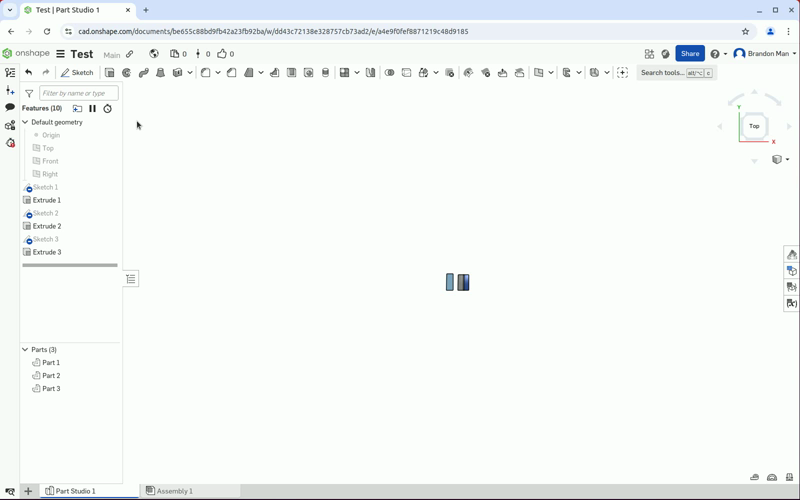
mouse_move(73, 189)
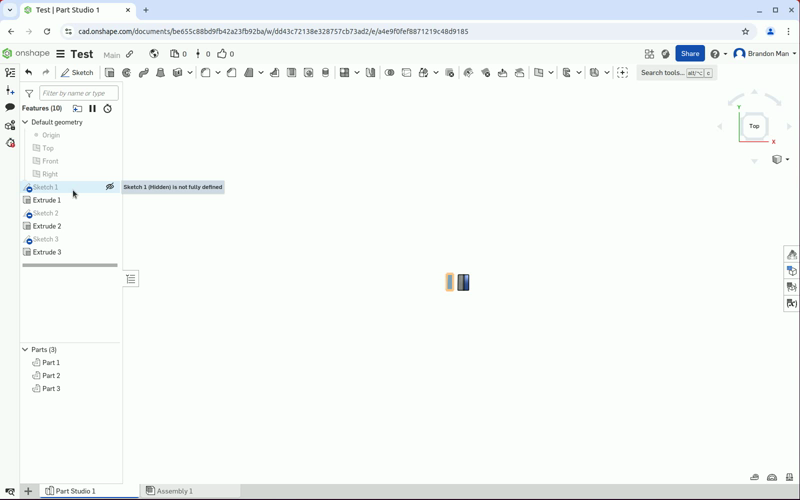
click(73, 189)
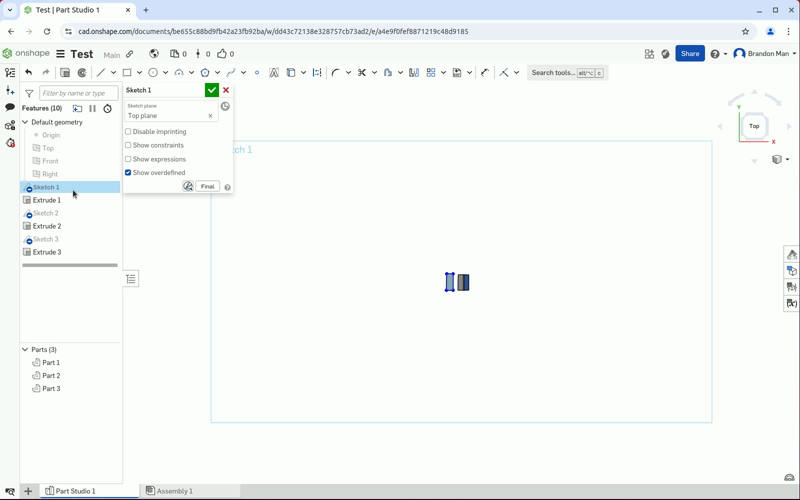
mouse_move(229, 92)
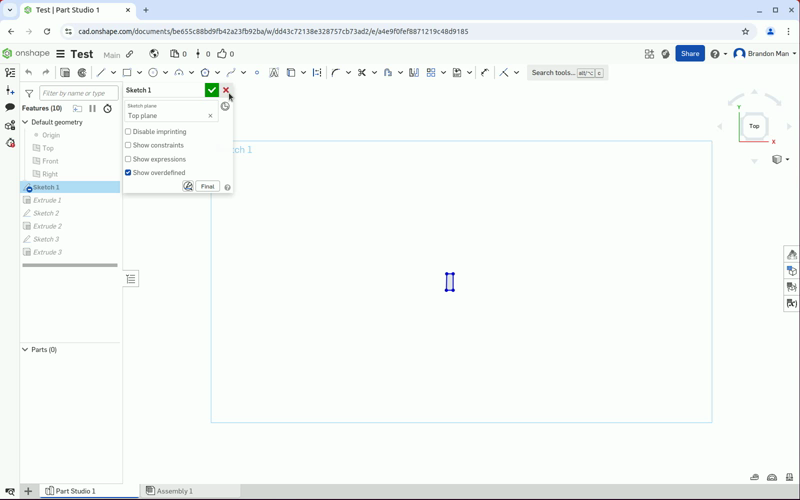
click(229, 92)
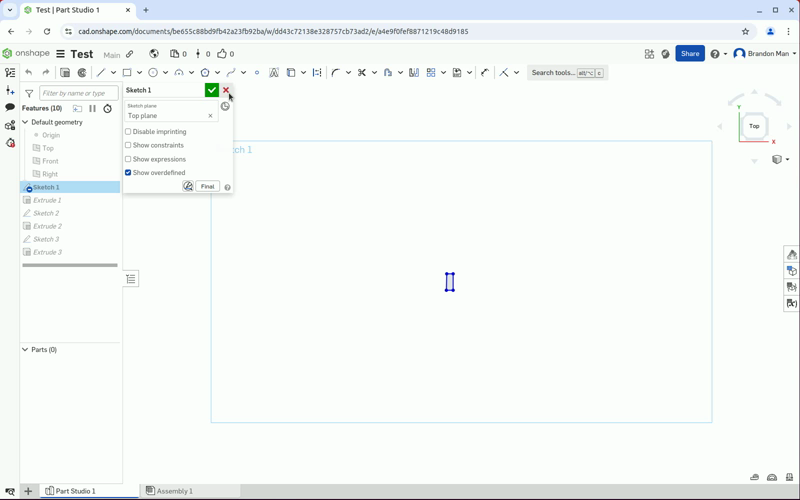
key(shift+s)
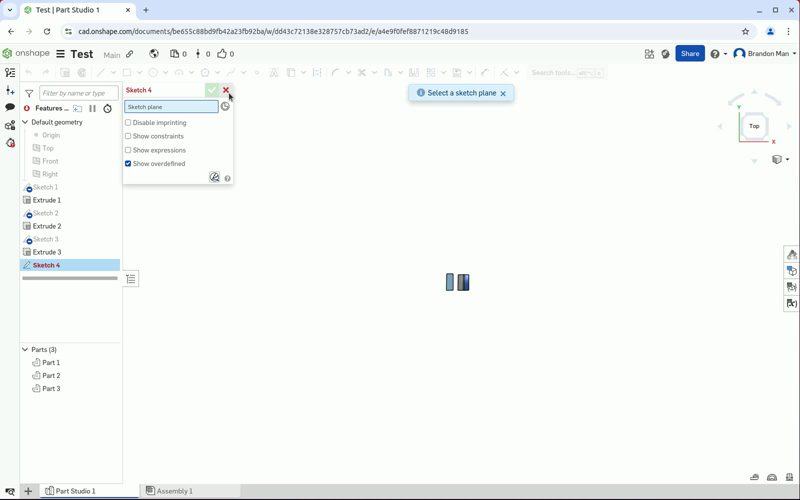
mouse_move(73, 150)
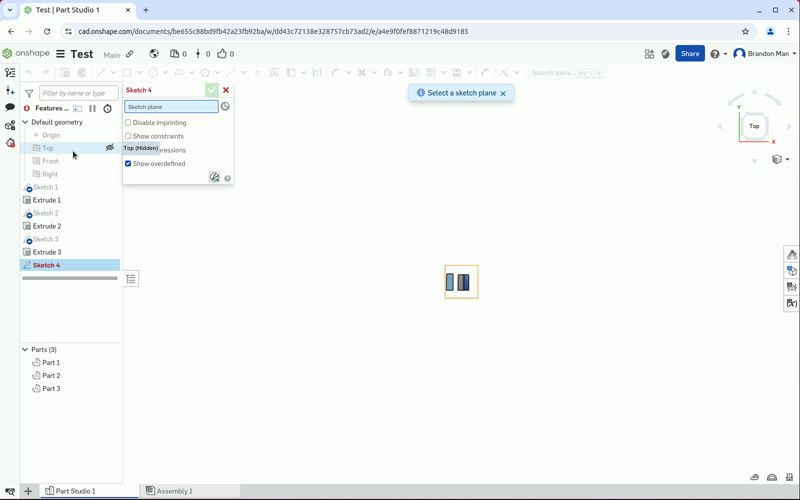
click(73, 150)
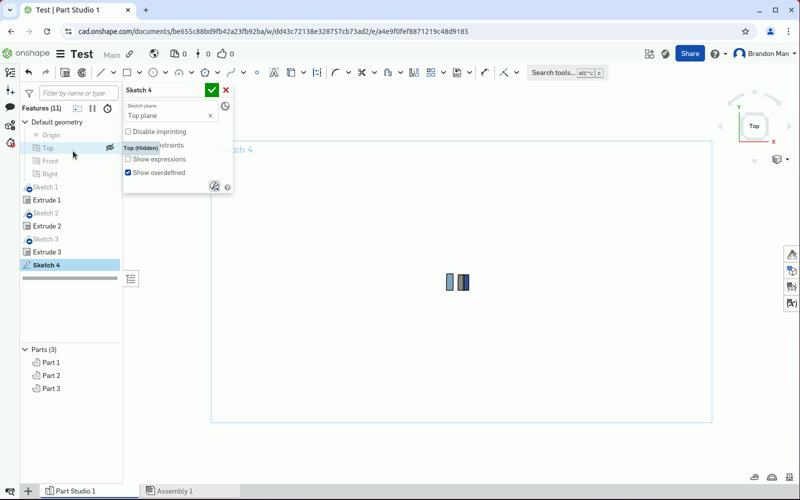
mouse_move(73, 352)
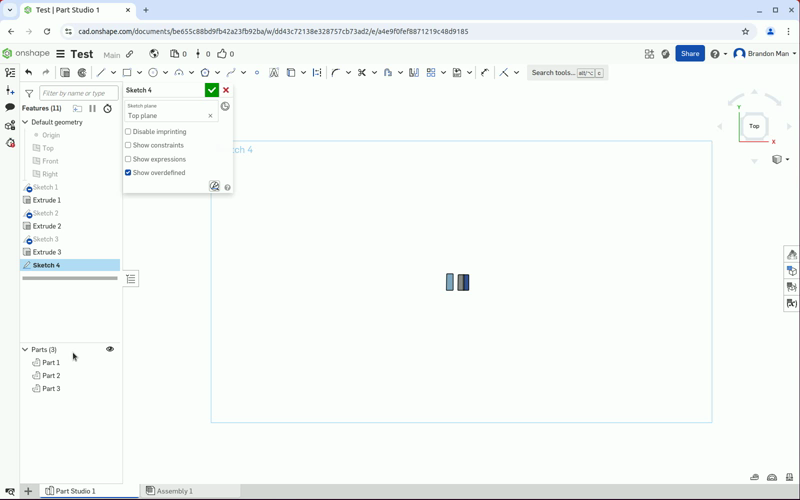
key(y)
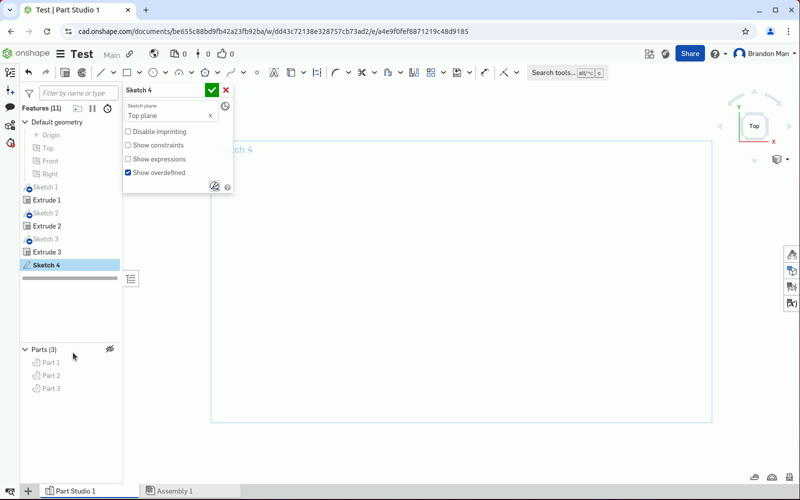
key(l)
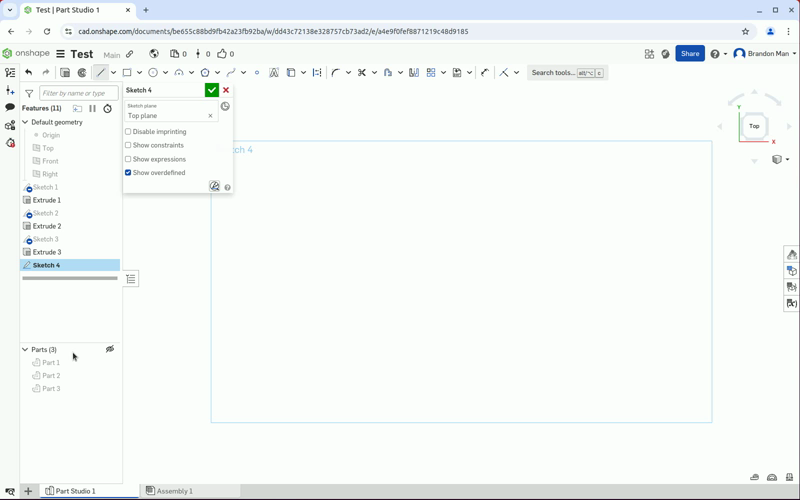
key_down(shift)
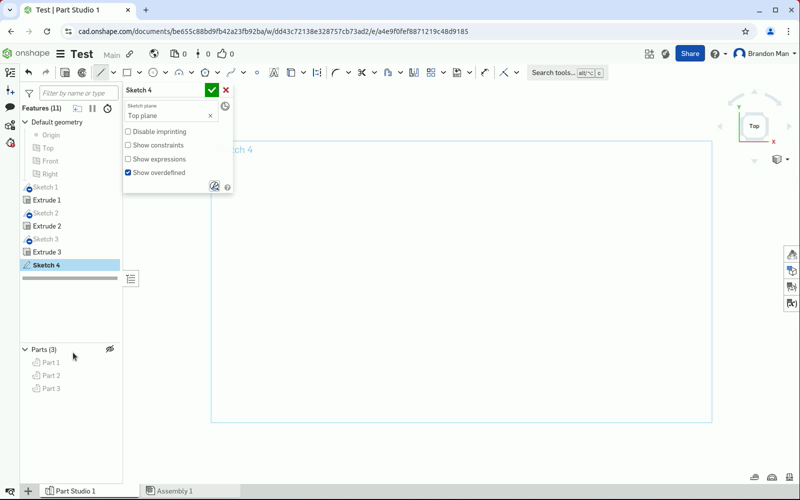
mouse_move(468, 290)
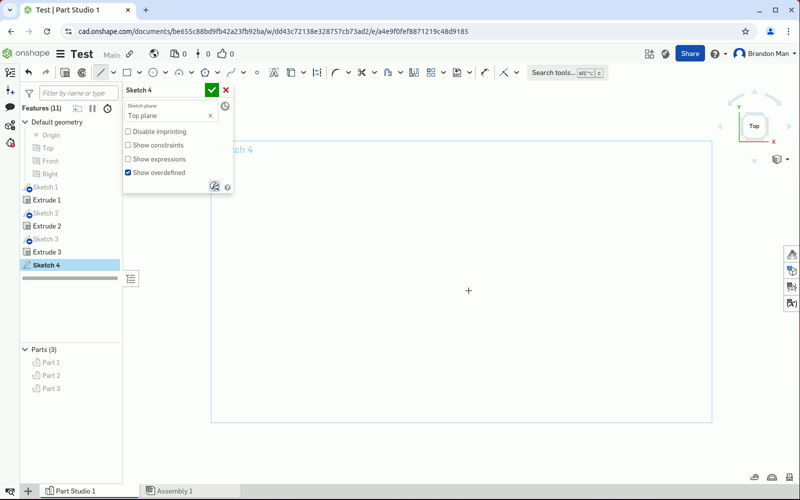
click(468, 290)
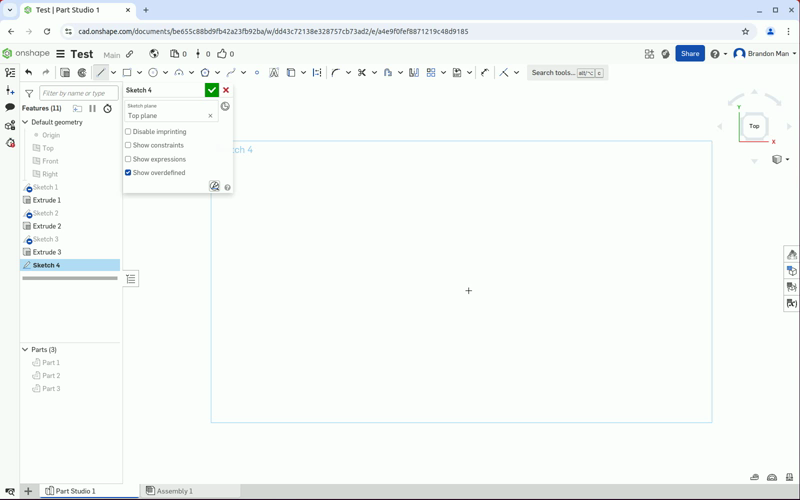
key_up(shift)
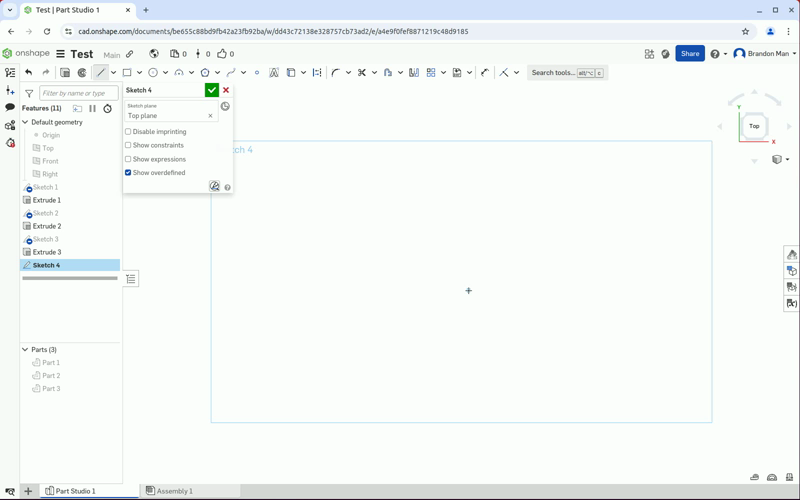
key_down(shift)
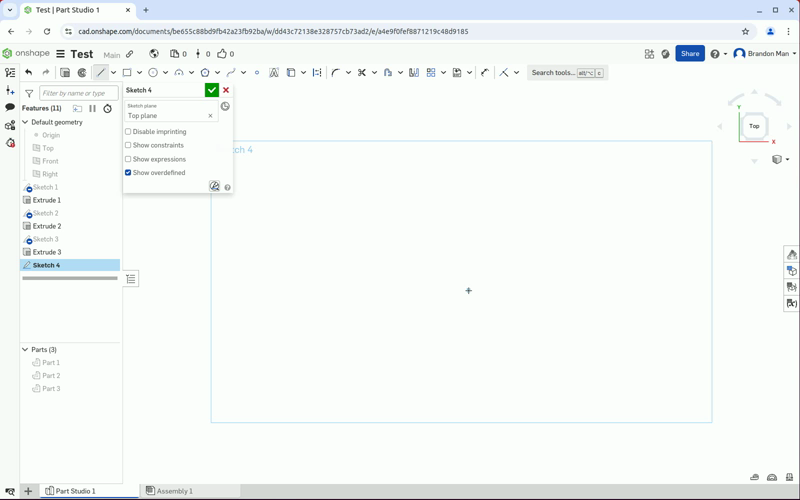
mouse_move(498, 290)
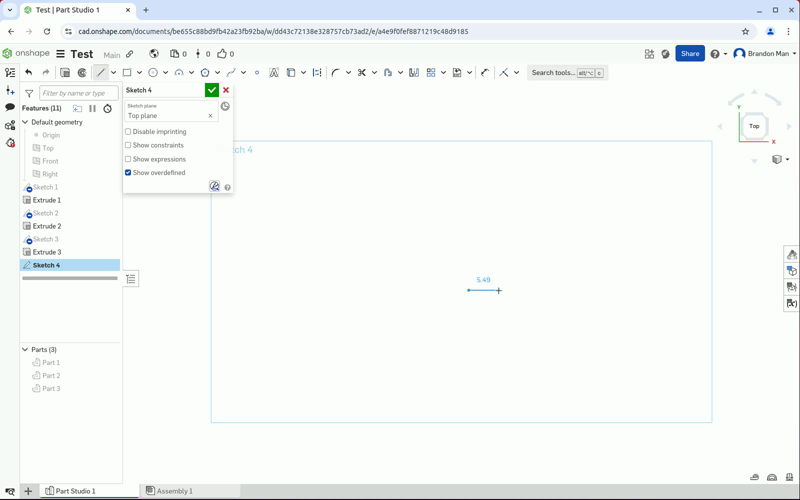
mouse_move(474, 290)
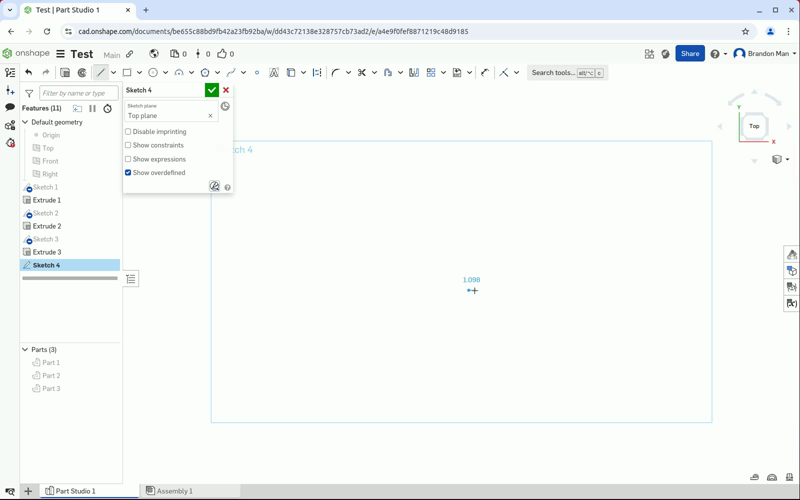
scroll(6)
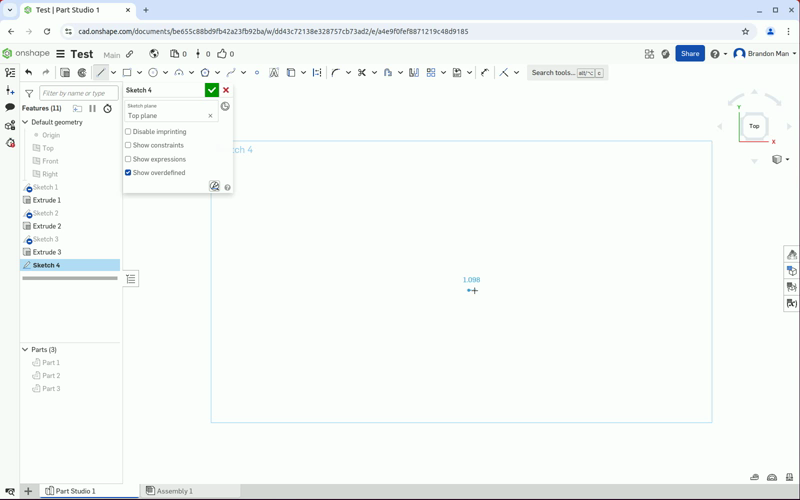
scroll(6)
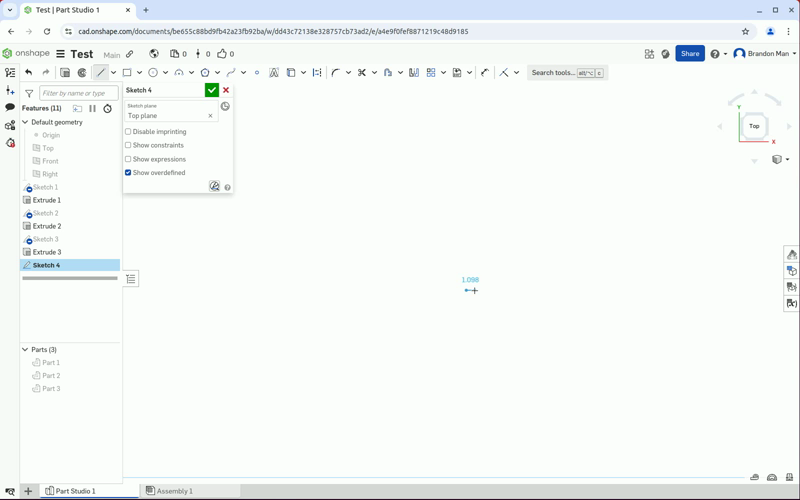
scroll(6)
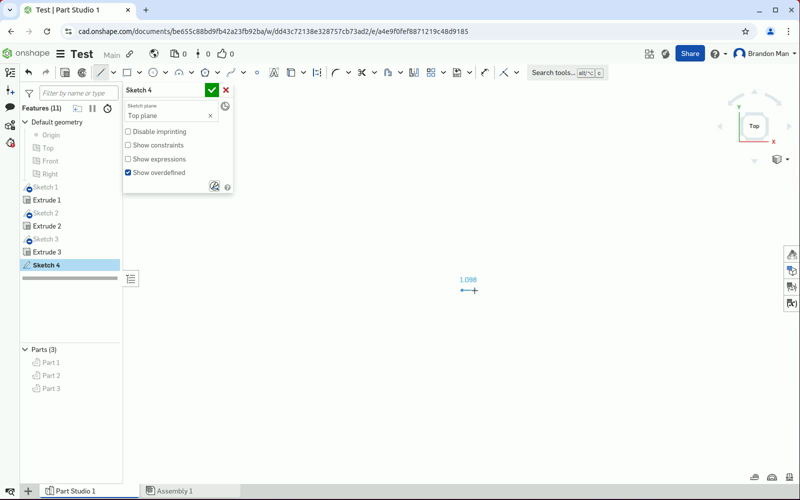
scroll(6)
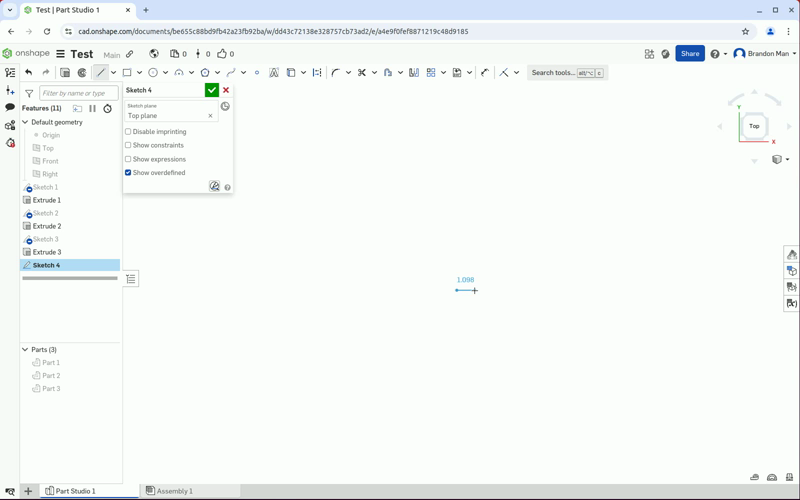
scroll(6)
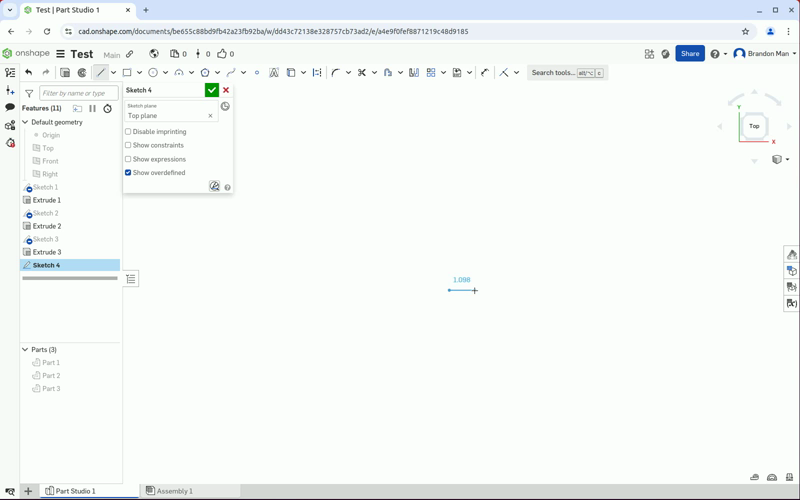
scroll(6)
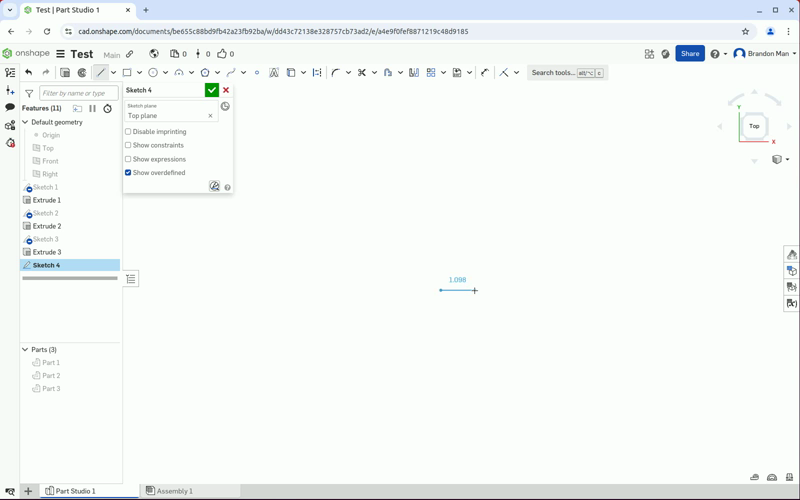
scroll(6)
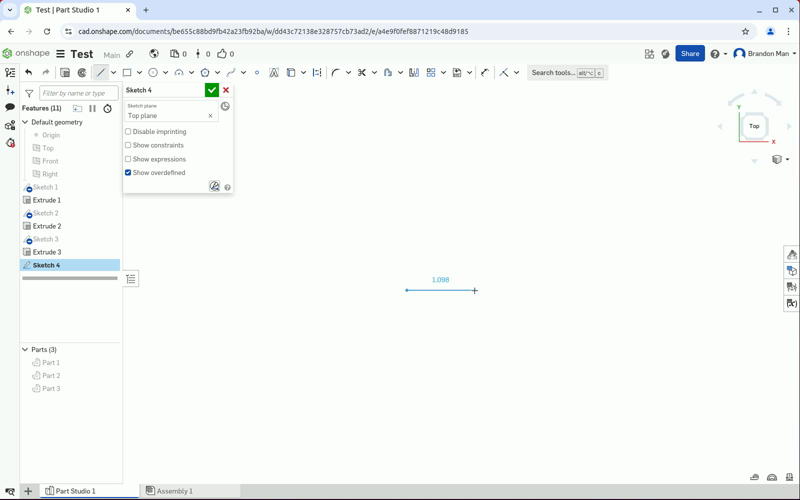
click(474, 290)
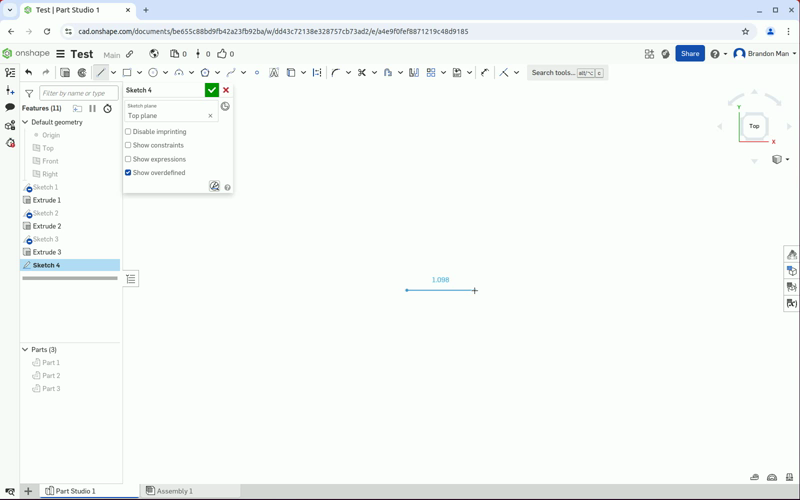
scroll(-6)
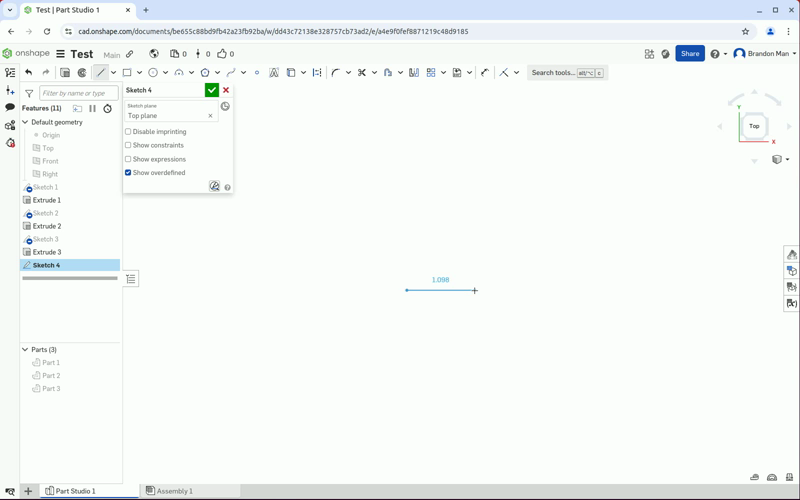
scroll(-6)
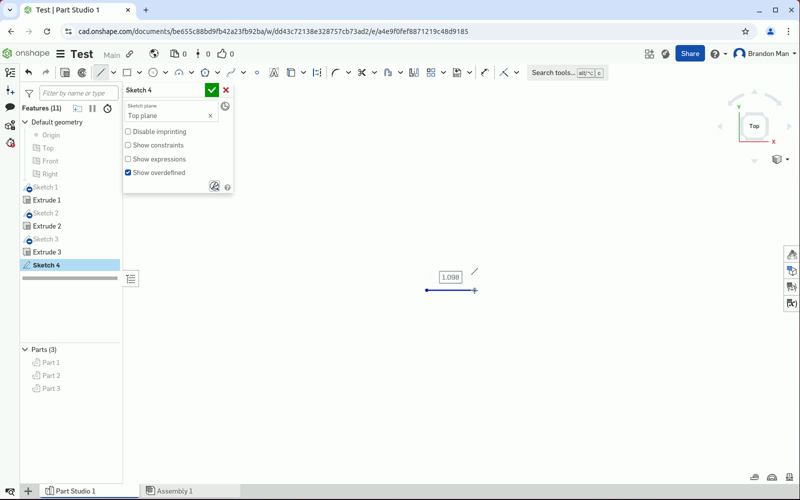
scroll(-6)
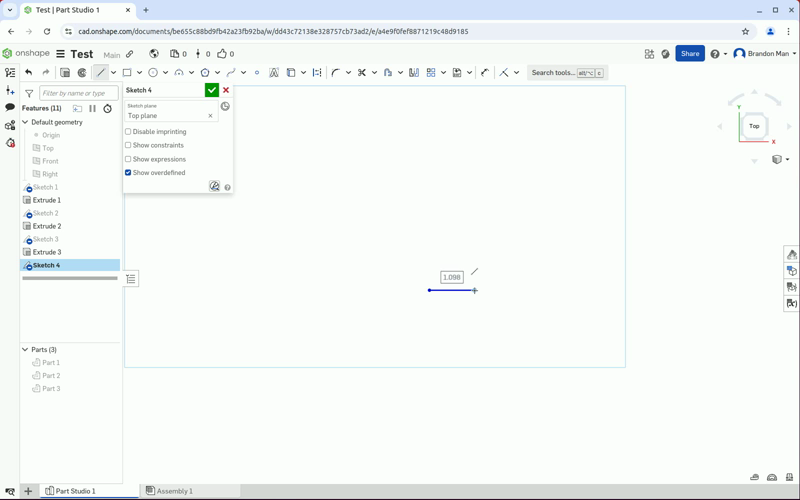
scroll(-6)
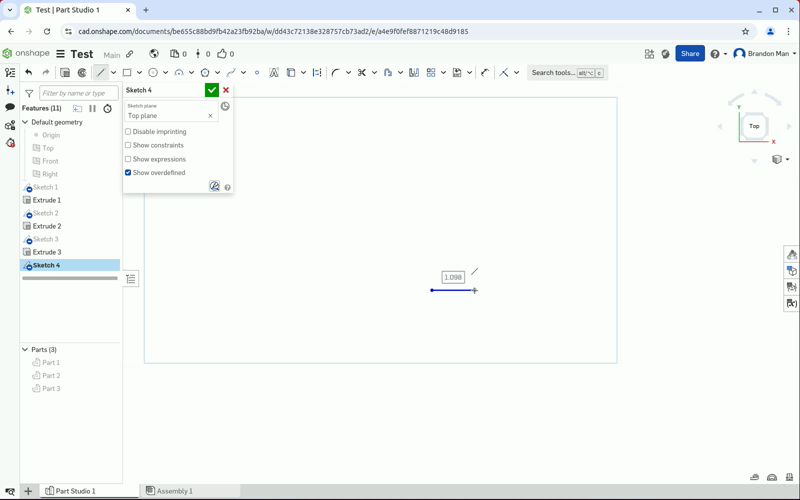
scroll(-6)
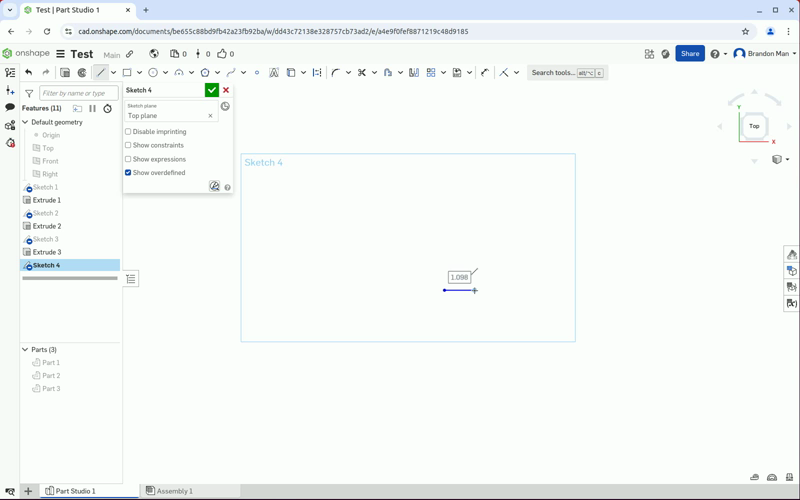
scroll(-6)
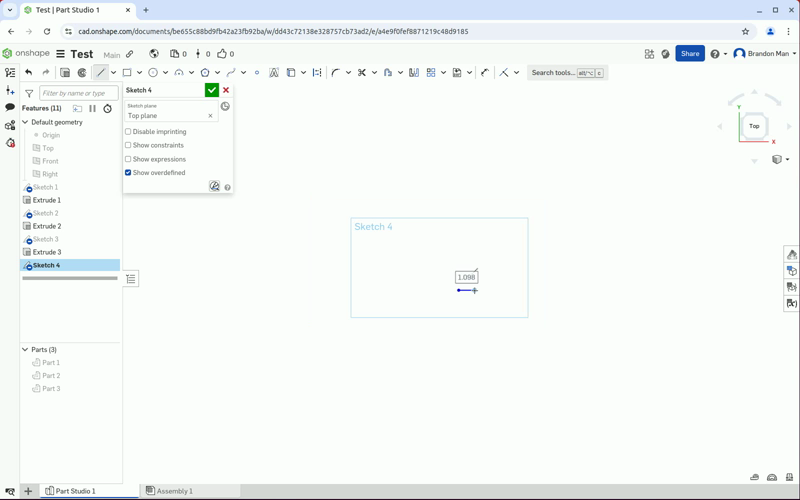
scroll(-6)
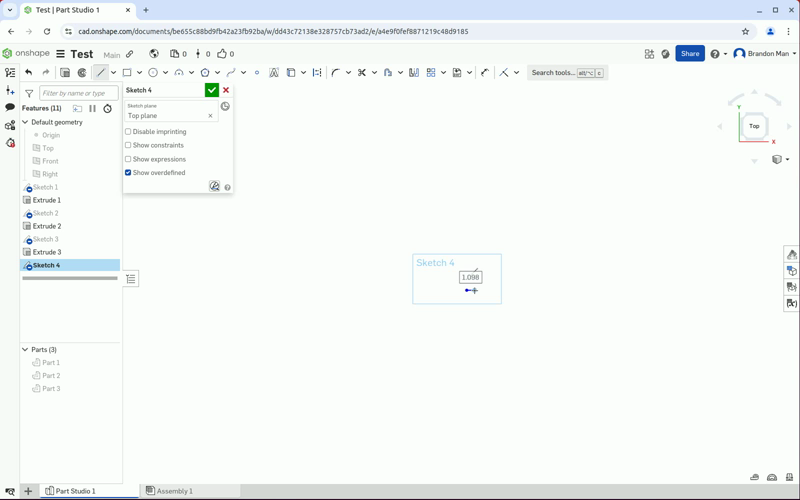
key_up(shift)
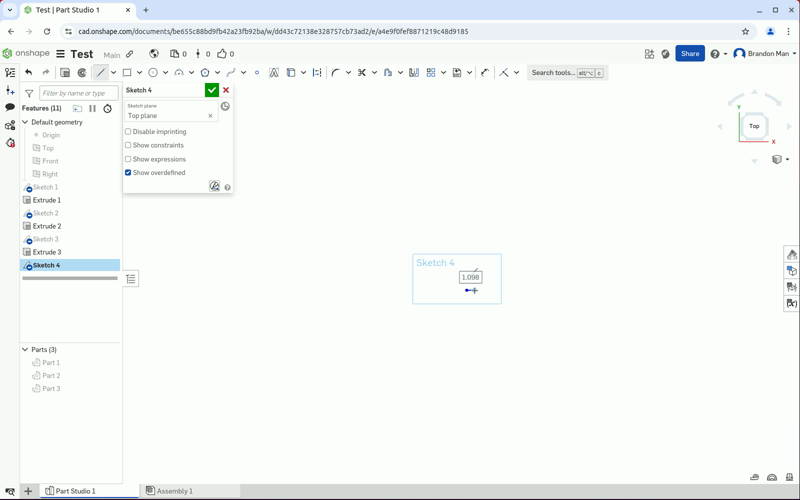
key_down(shift)
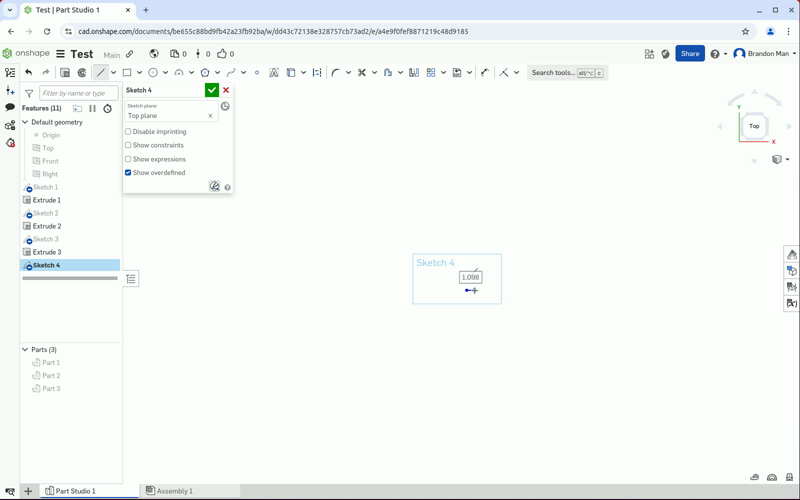
mouse_move(504, 290)
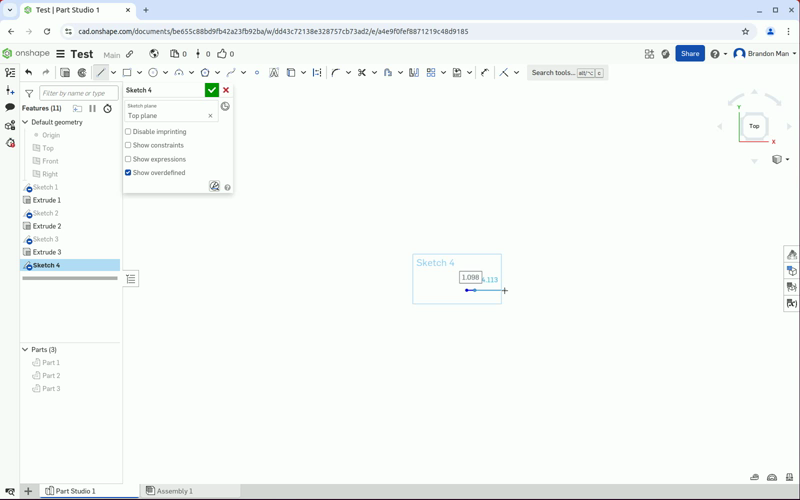
mouse_move(474, 274)
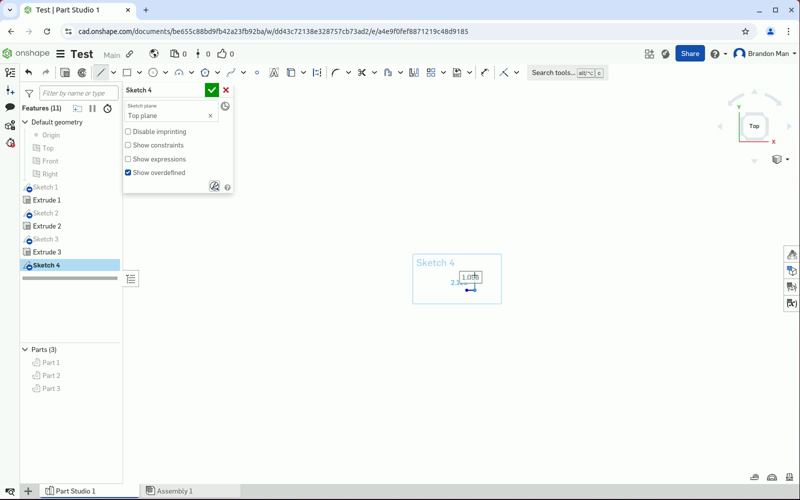
click(474, 274)
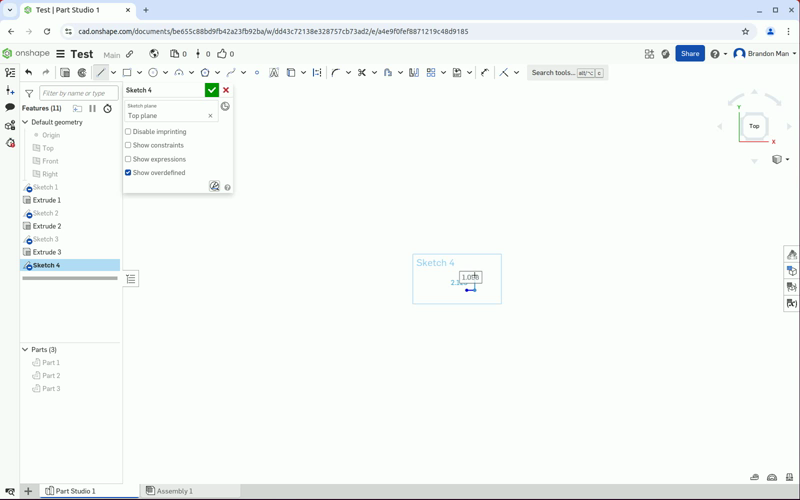
key_up(shift)
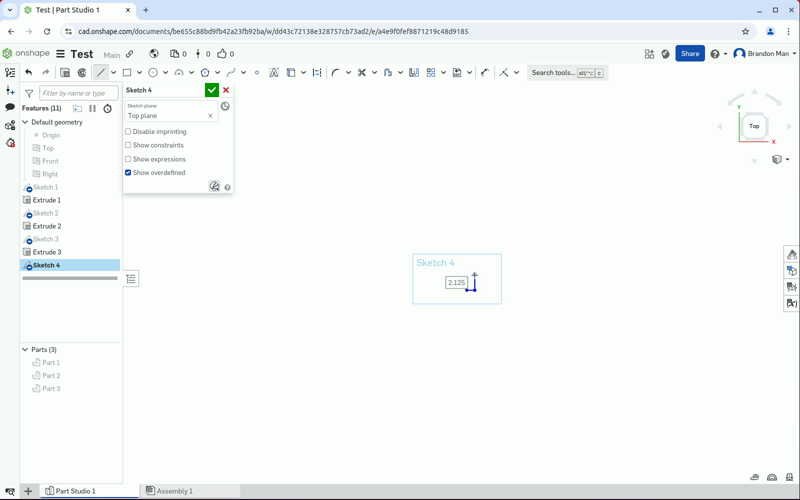
key_down(shift)
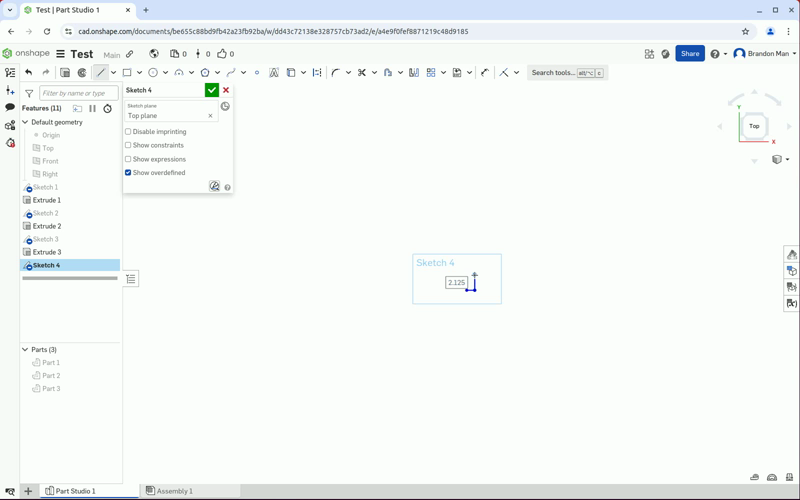
mouse_move(504, 274)
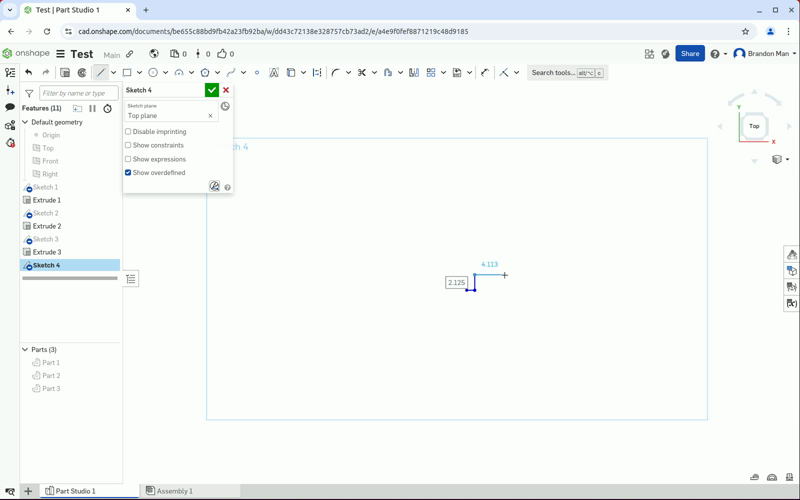
mouse_move(468, 274)
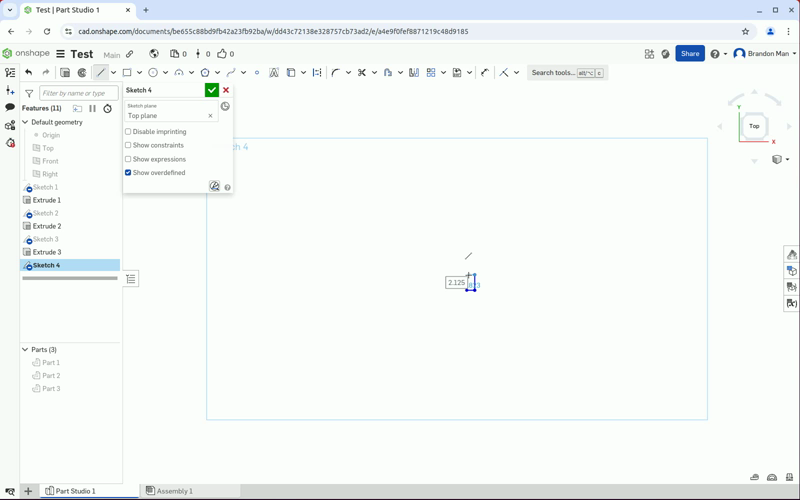
scroll(6)
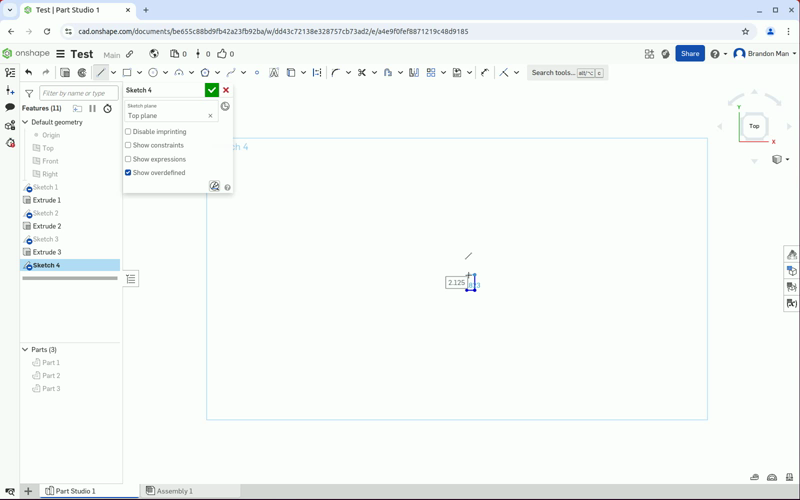
scroll(6)
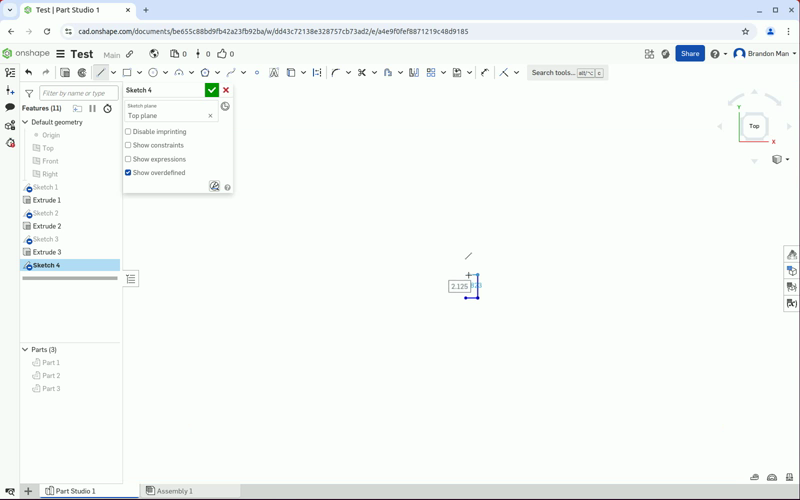
scroll(6)
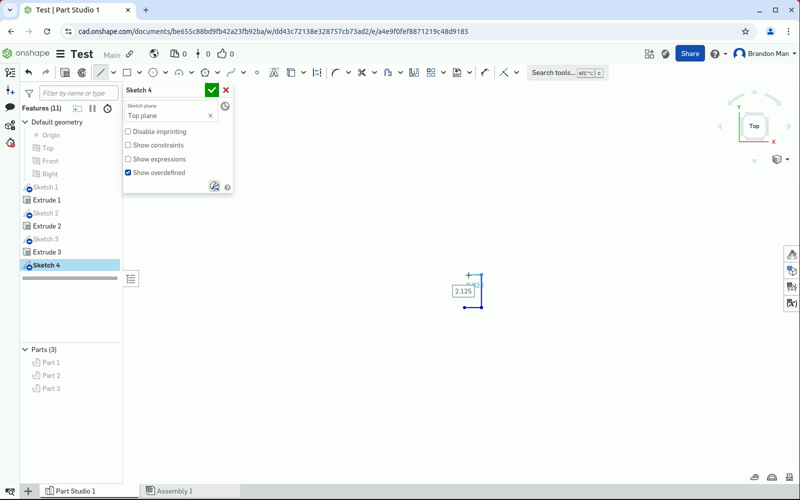
scroll(6)
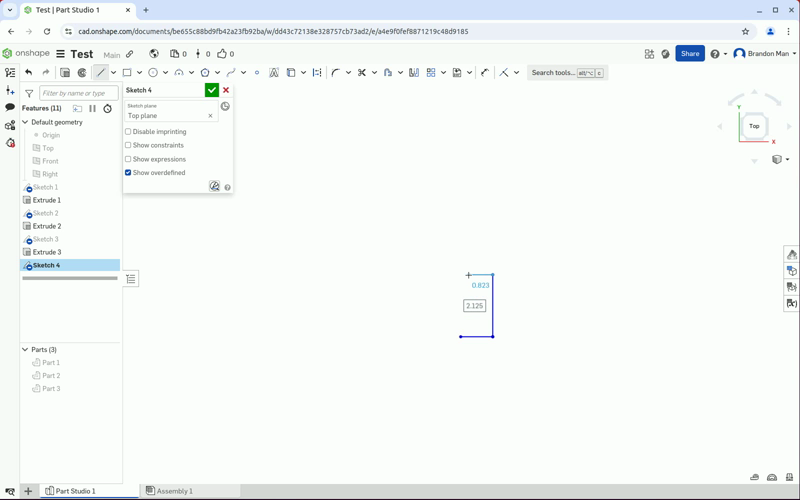
scroll(6)
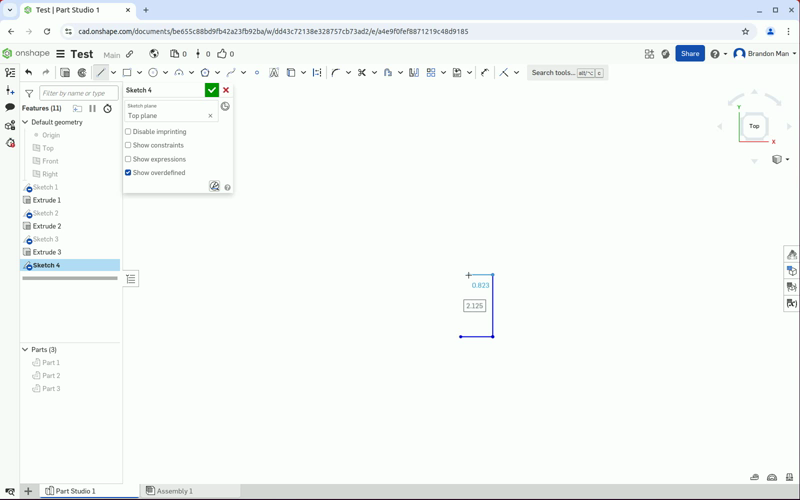
scroll(6)
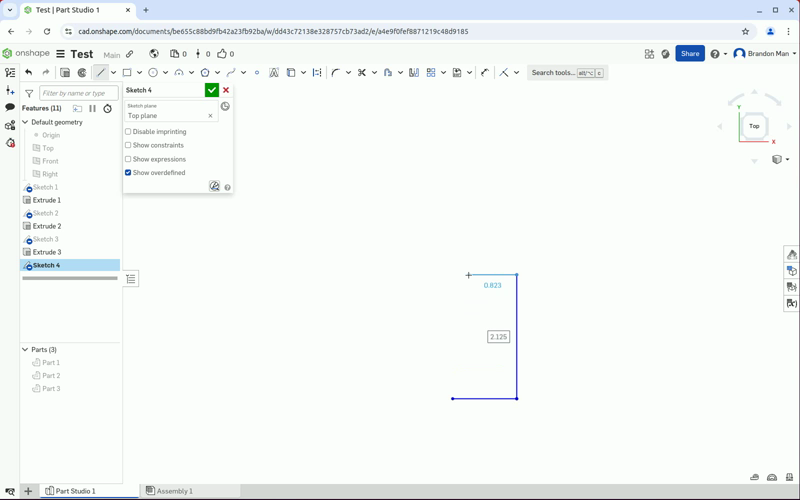
scroll(6)
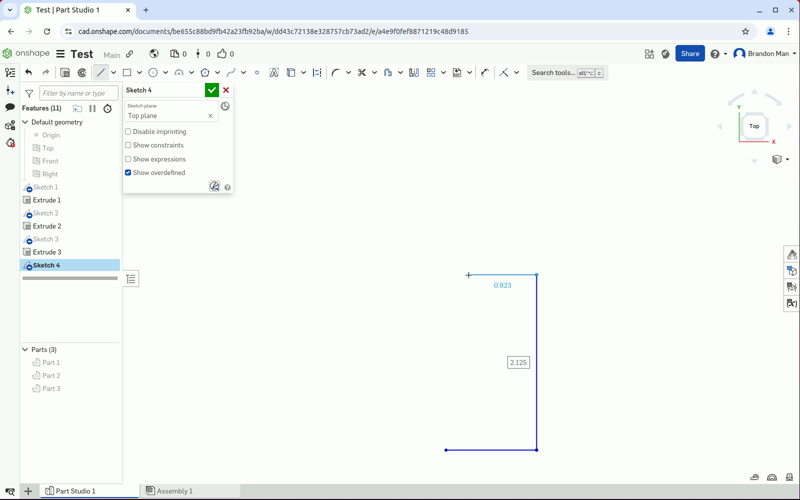
click(468, 274)
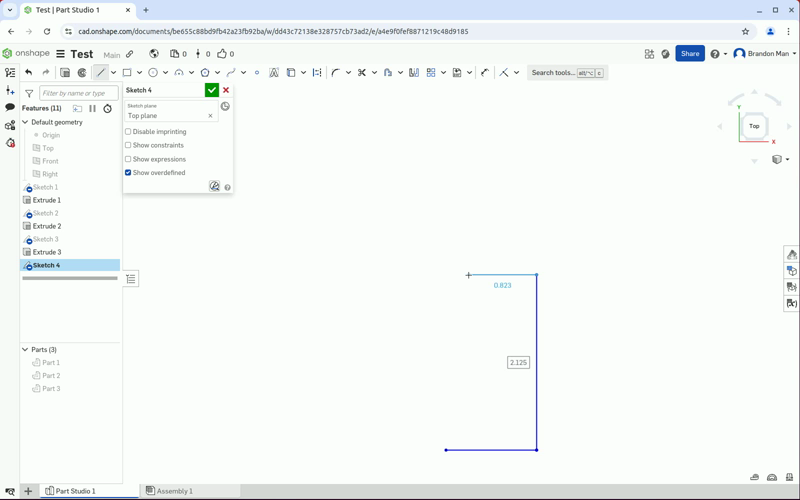
scroll(-6)
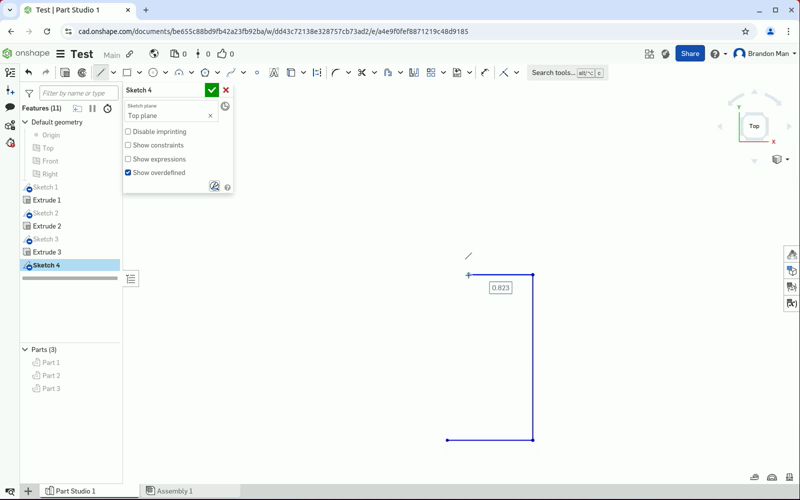
scroll(-6)
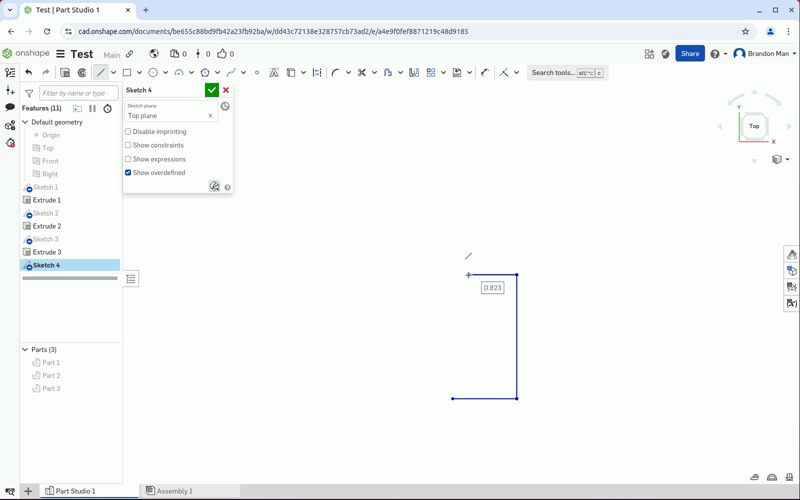
scroll(-6)
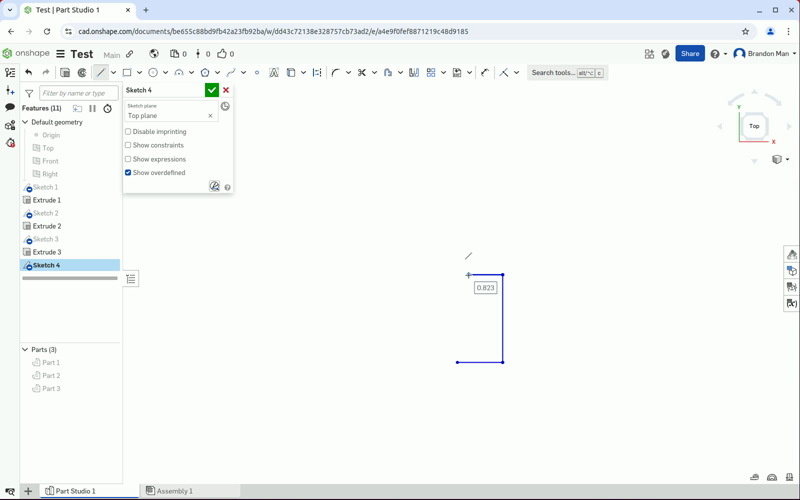
scroll(-6)
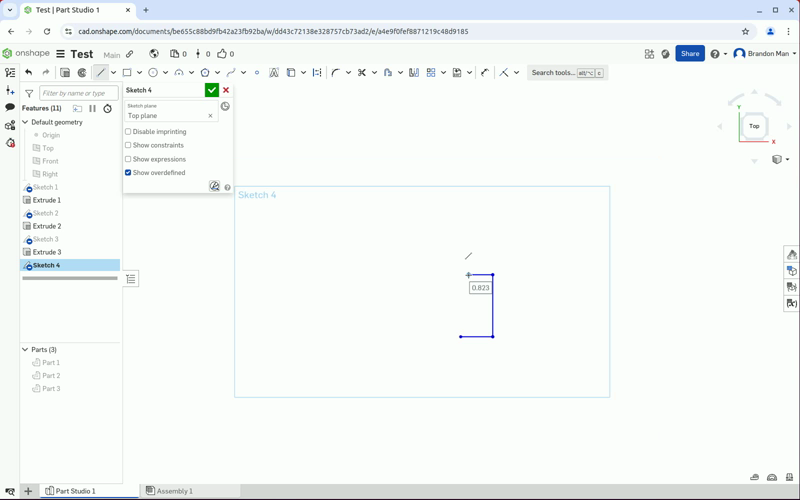
scroll(-6)
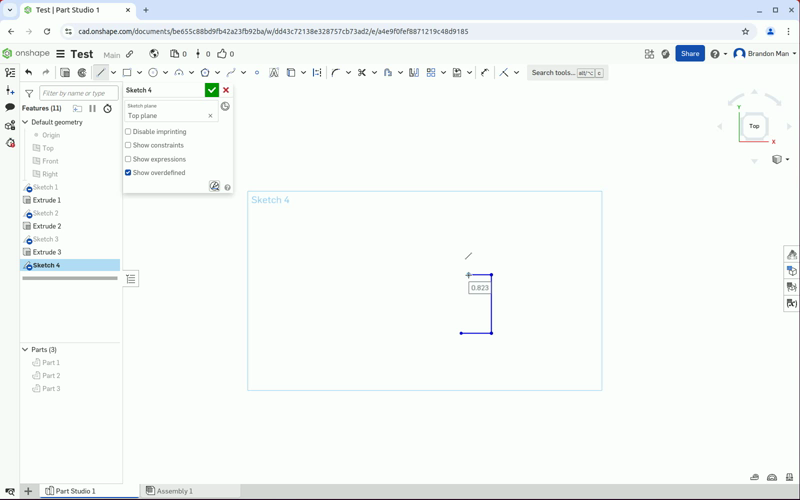
scroll(-6)
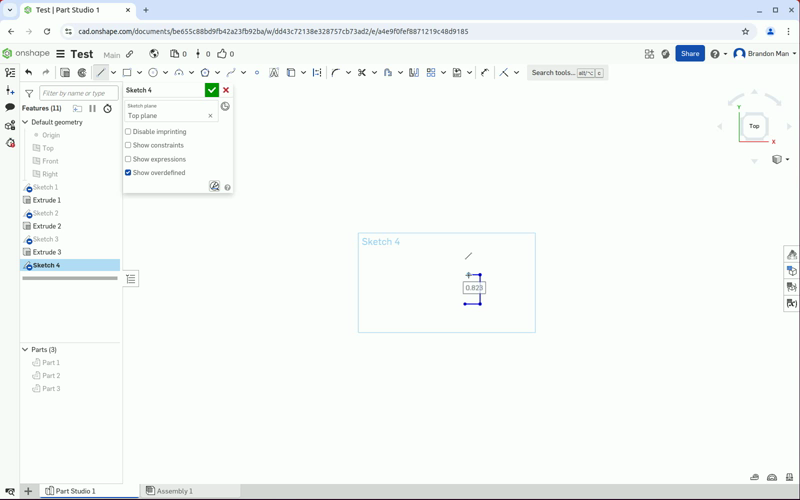
scroll(-6)
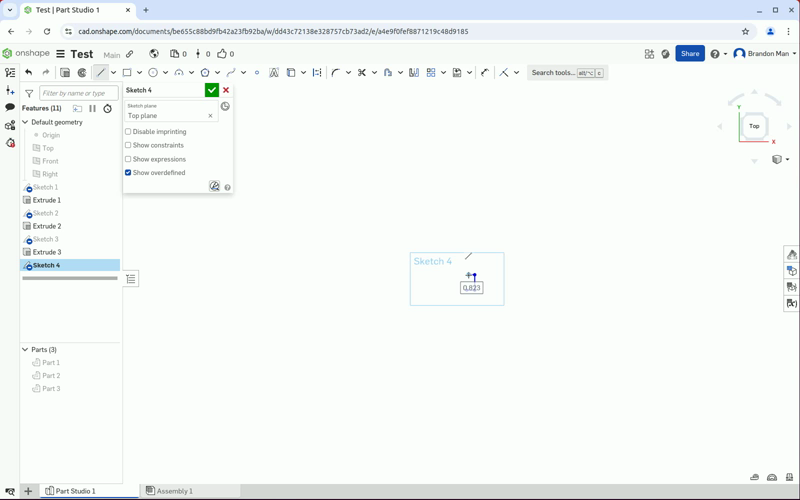
key_up(shift)
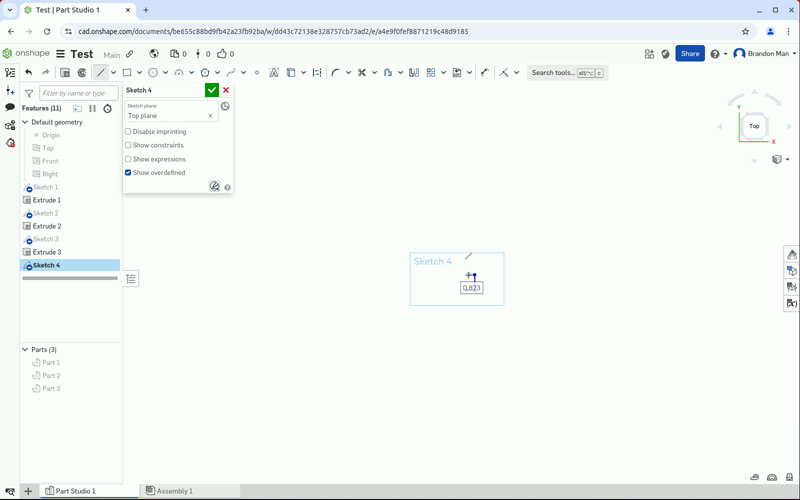
mouse_move(498, 274)
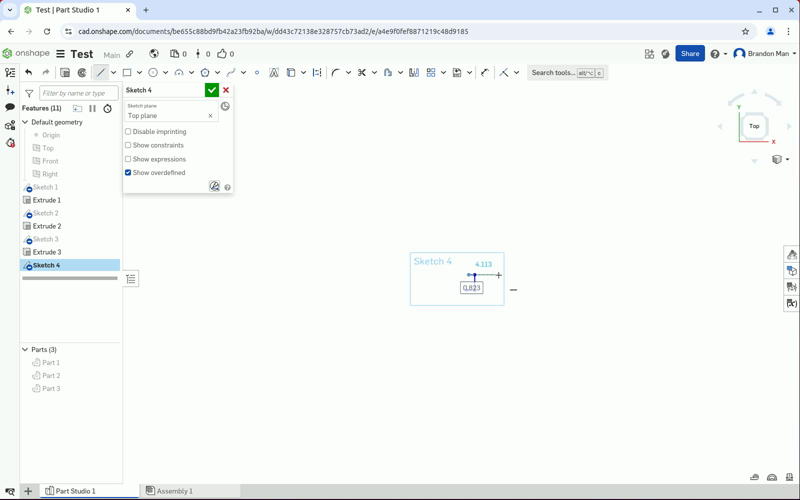
key_down(shift)
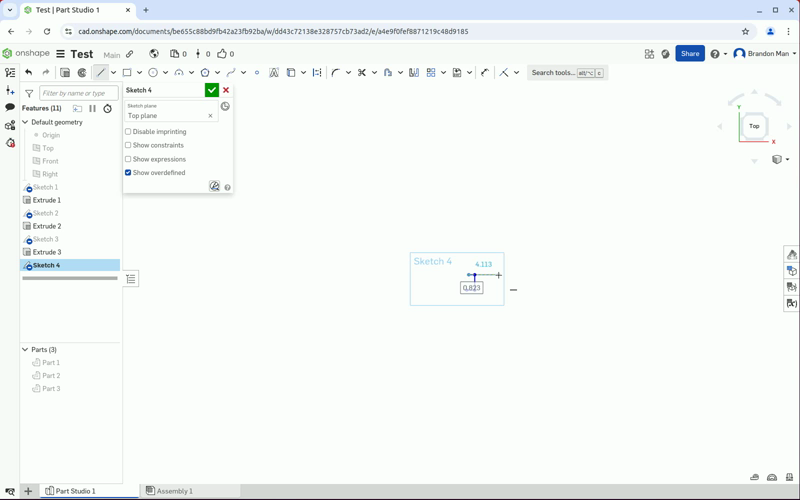
mouse_move(468, 290)
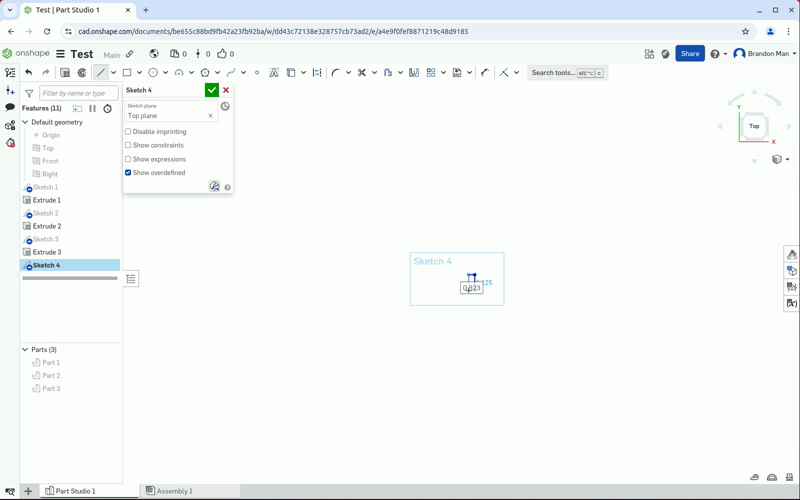
key_up(shift)
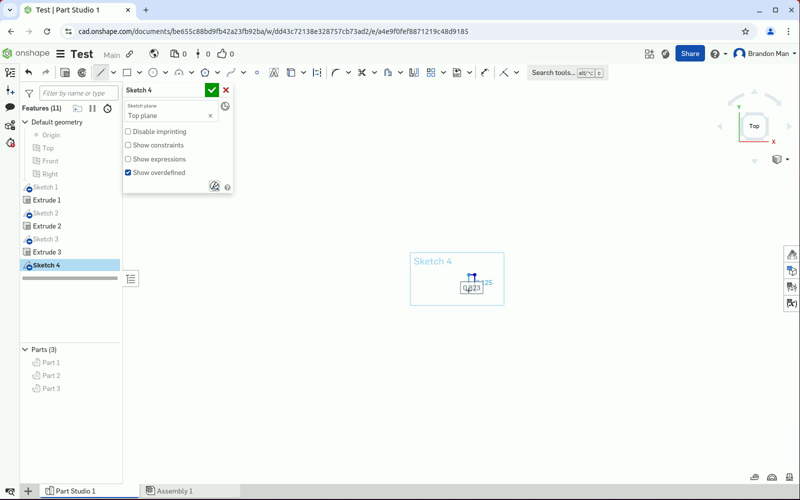
click(468, 290)
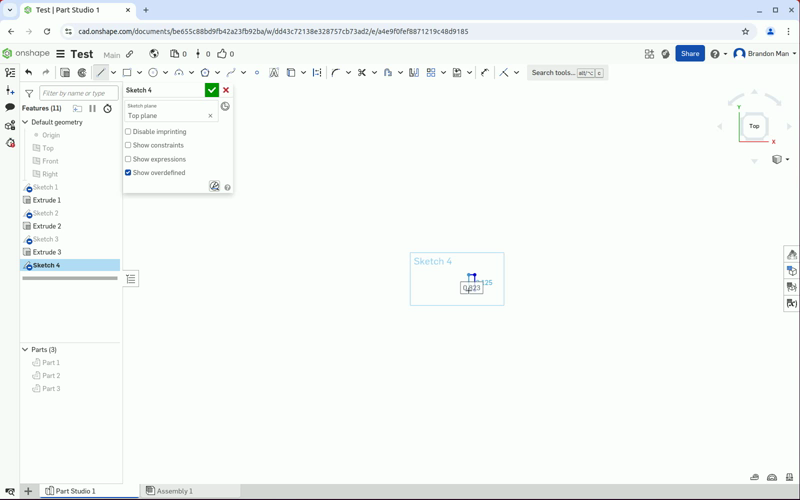
key(esc)
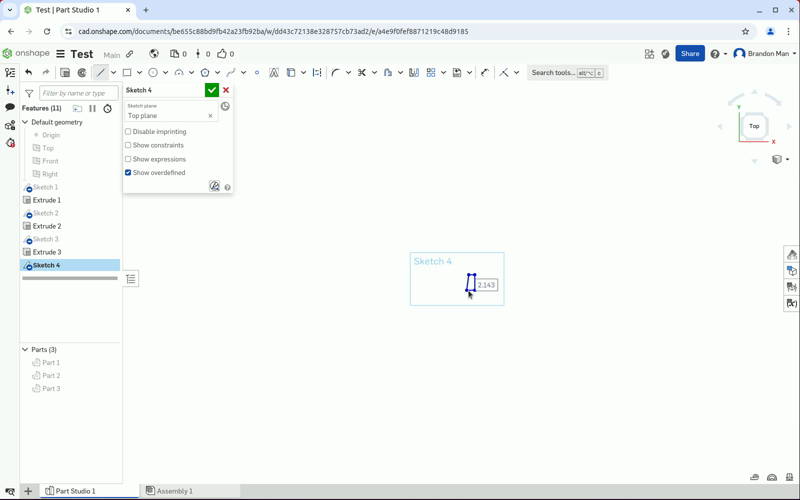
mouse_move(473, 286)
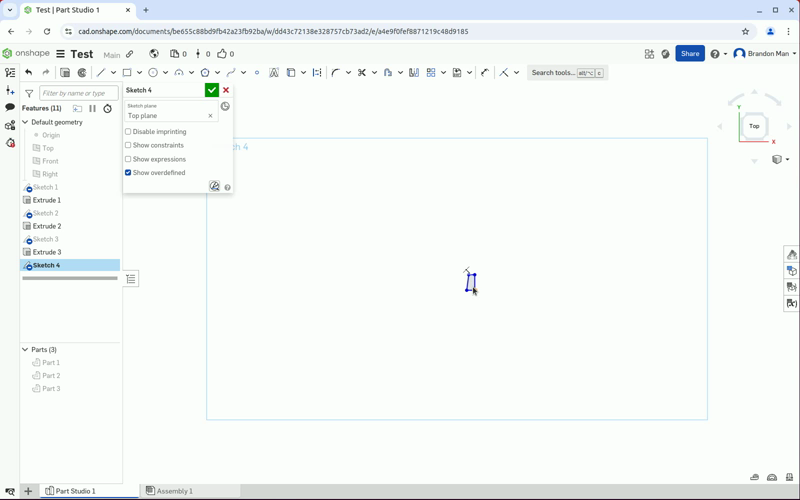
scroll(6)
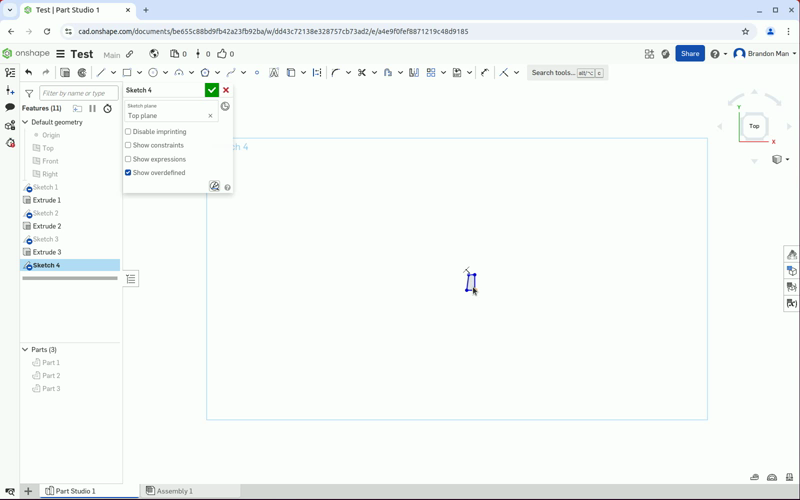
scroll(6)
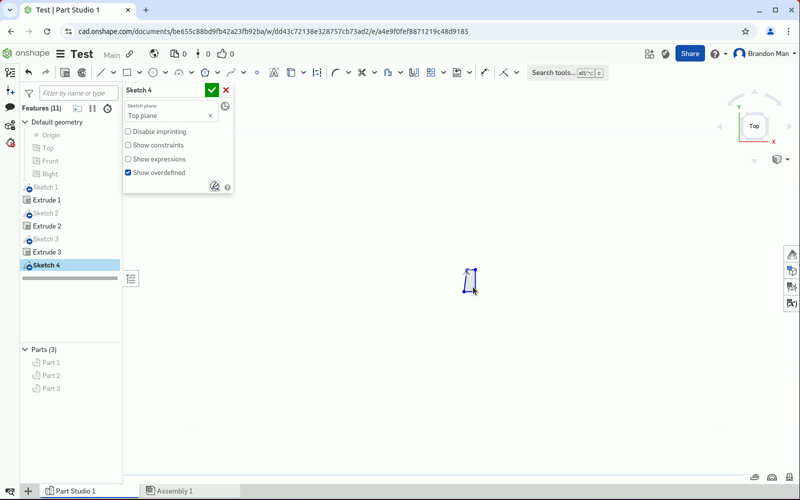
scroll(6)
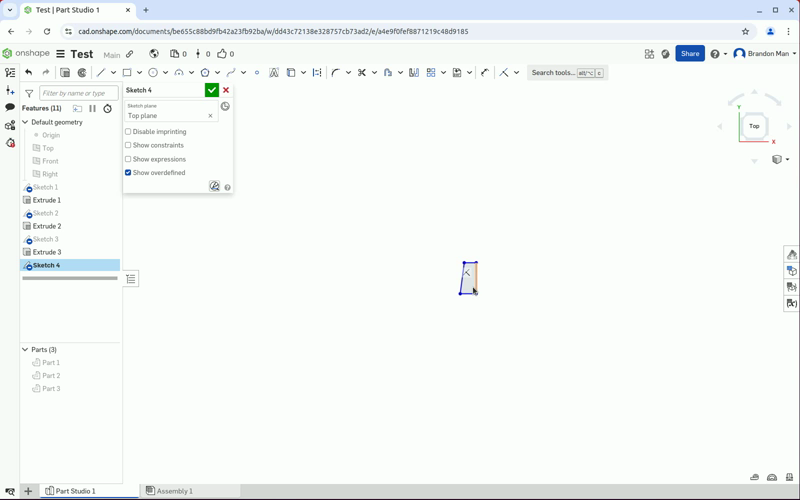
scroll(6)
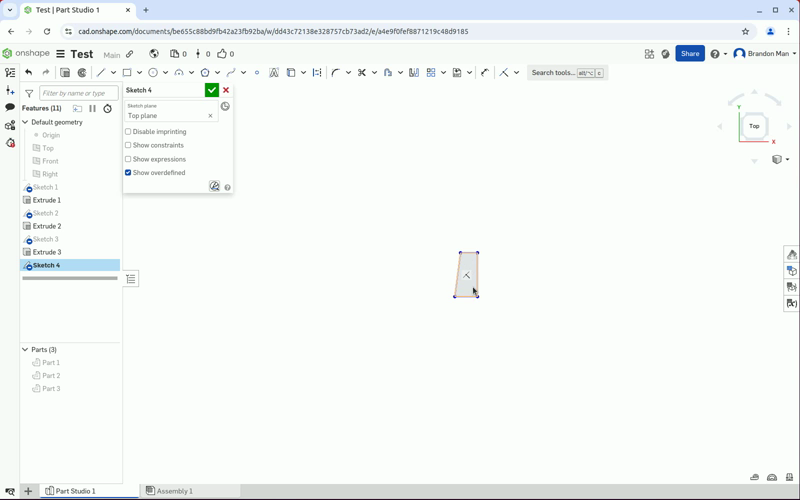
scroll(6)
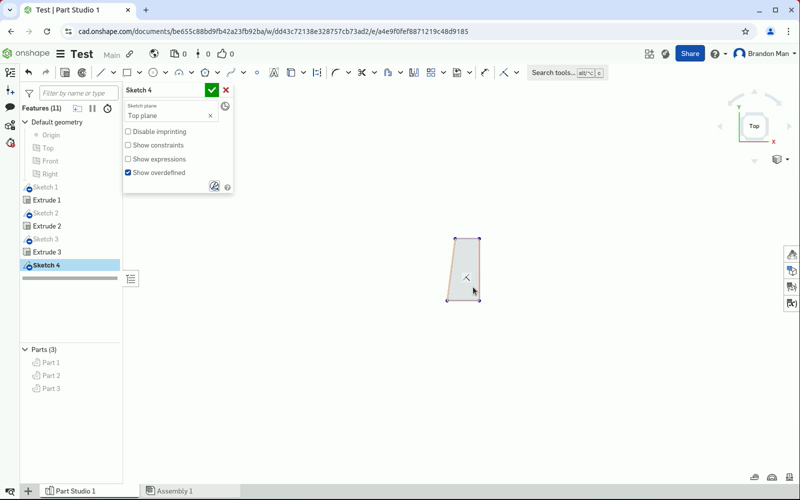
scroll(6)
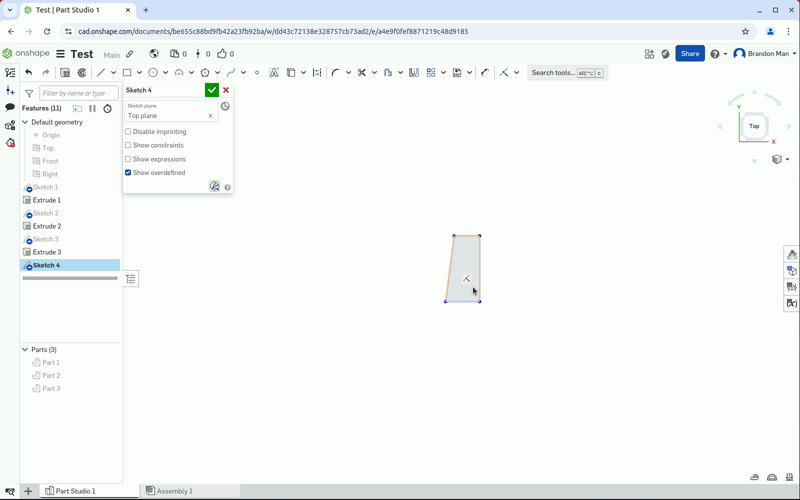
scroll(6)
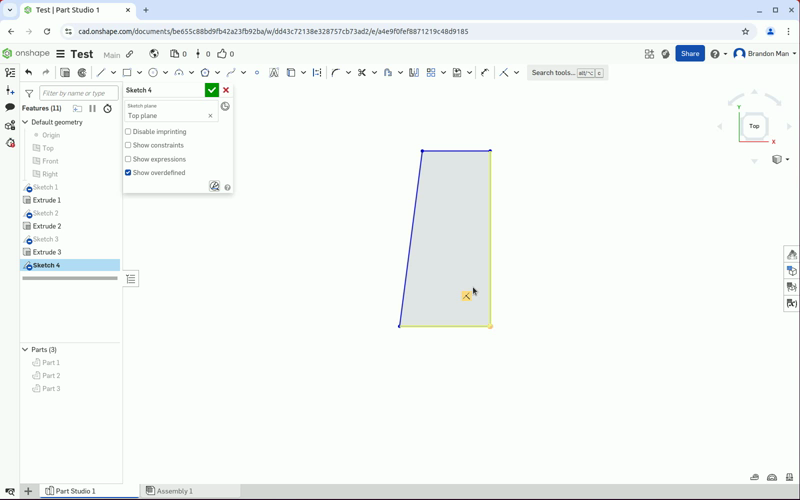
click(473, 286)
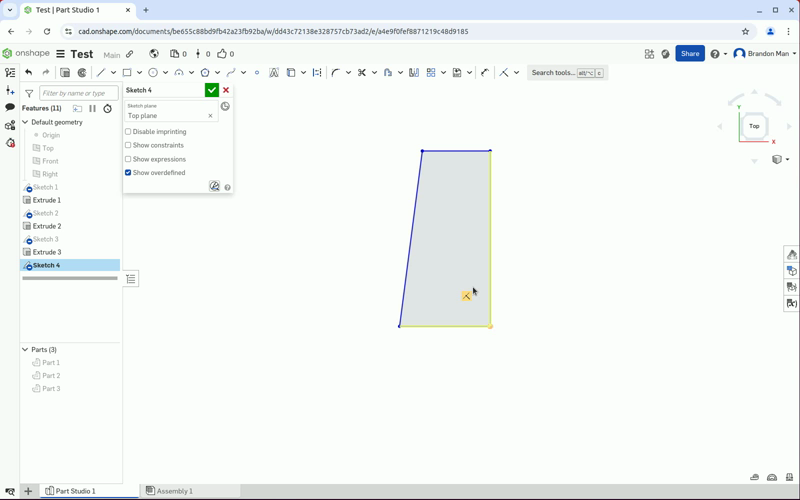
scroll(-6)
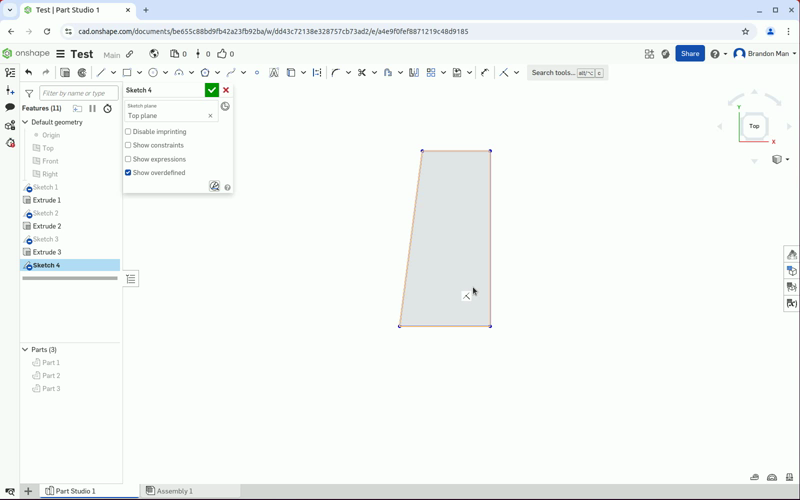
scroll(-6)
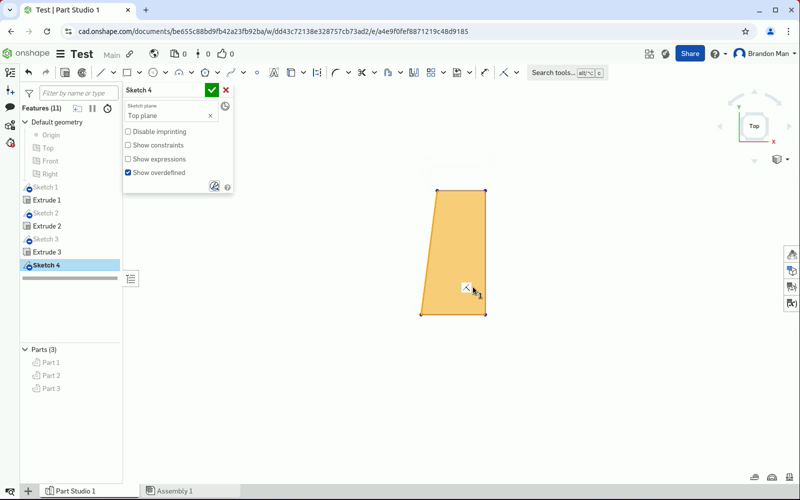
scroll(-6)
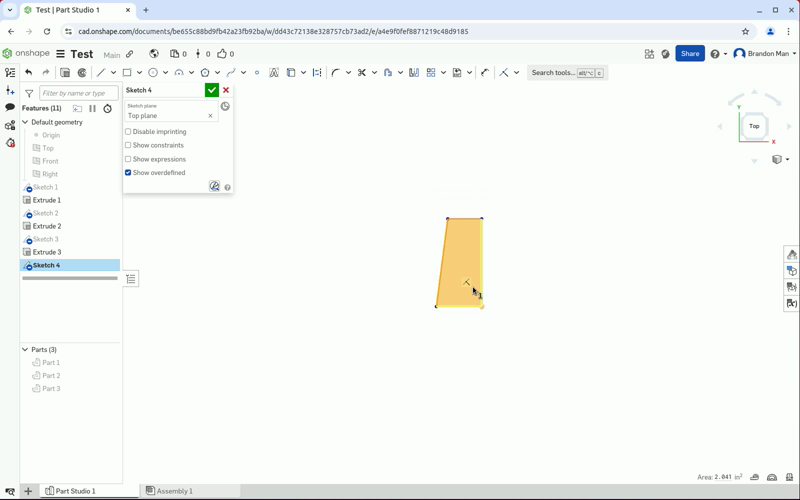
scroll(-6)
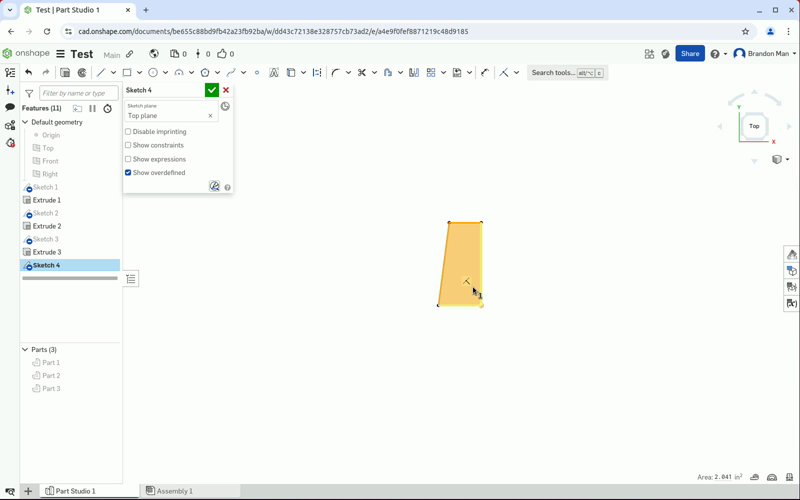
scroll(-6)
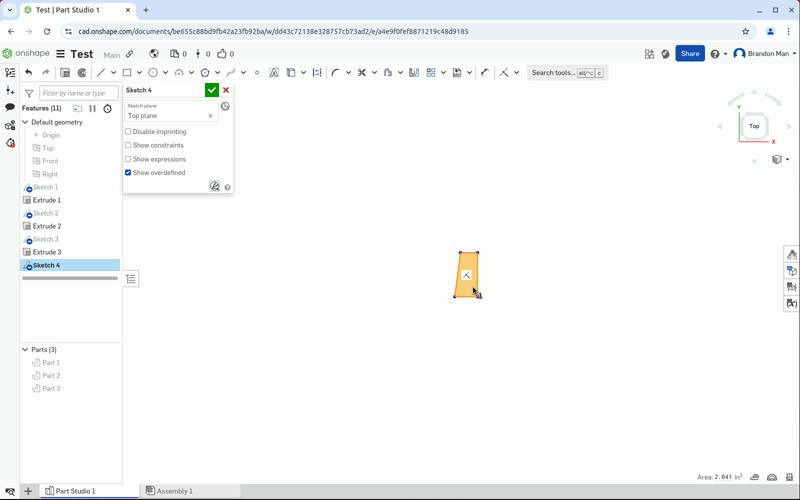
scroll(-6)
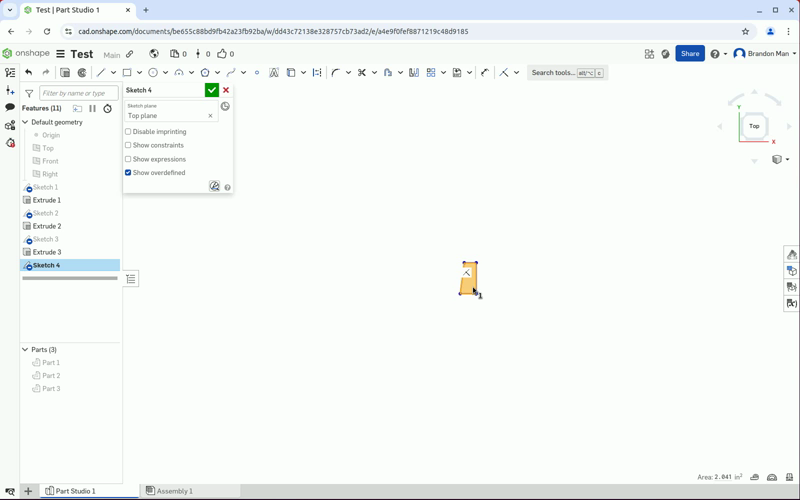
scroll(-6)
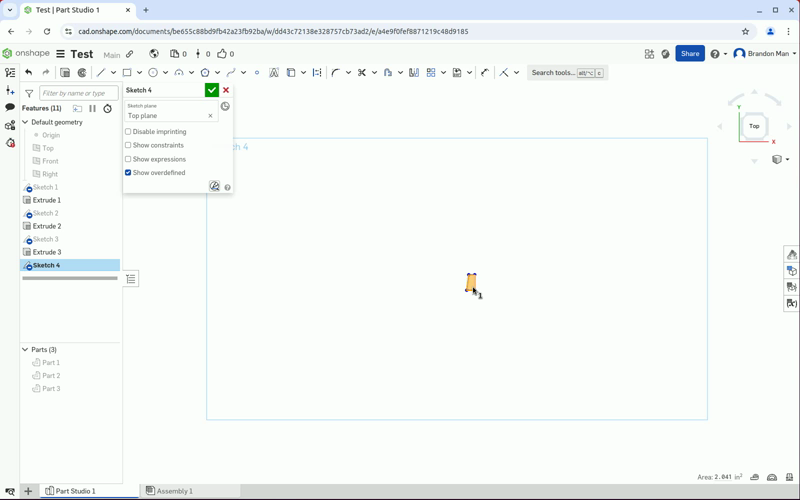
mouse_move(73, 352)
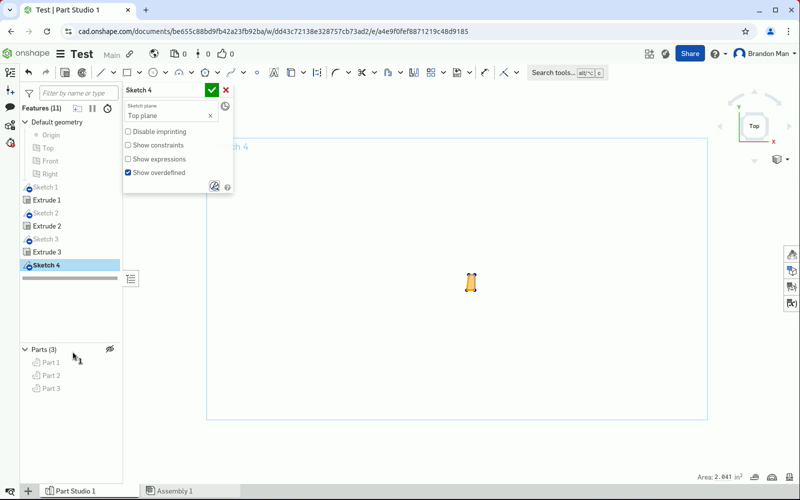
key(shift+y)
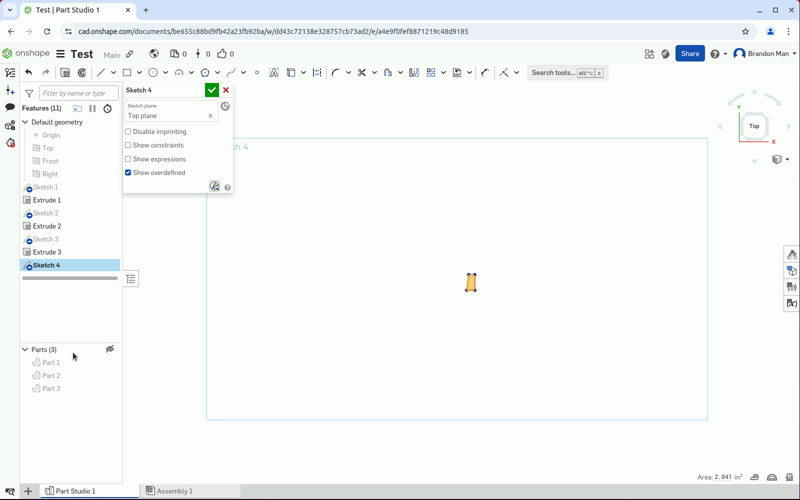
key(shift+e)
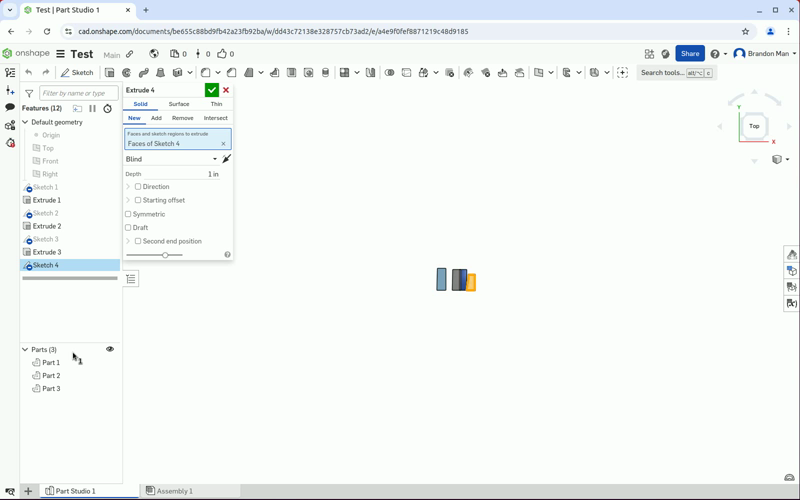
mouse_move(143, 106)
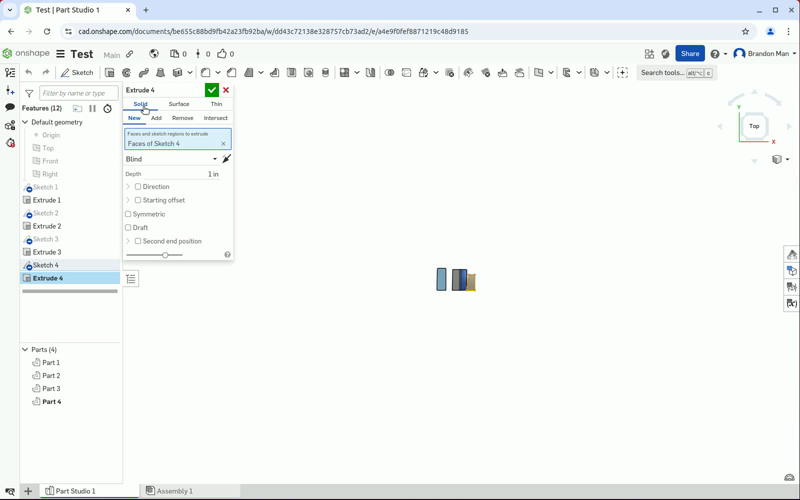
click(143, 106)
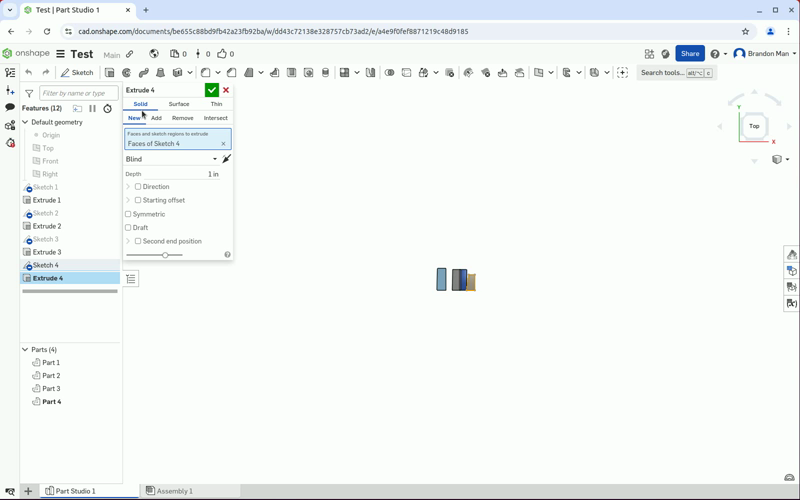
mouse_move(137, 120)
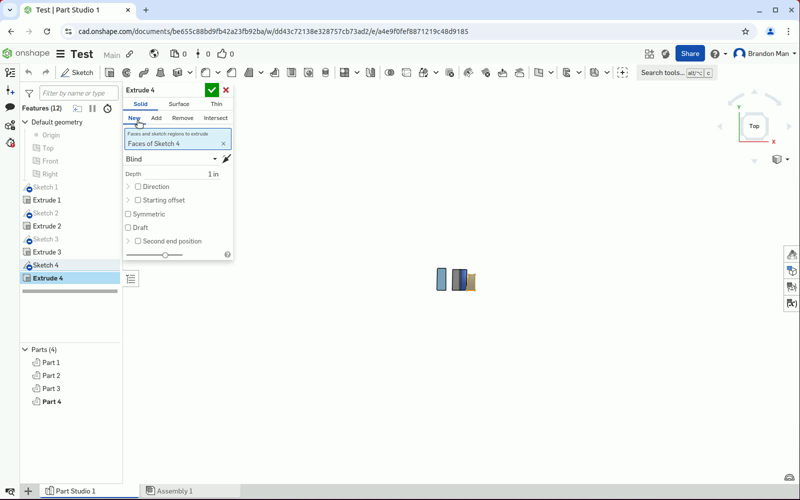
click(137, 120)
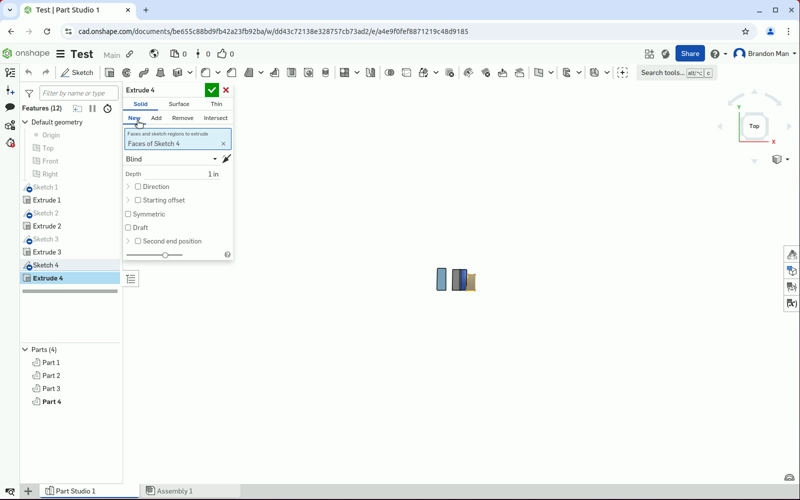
key(tab, 4)
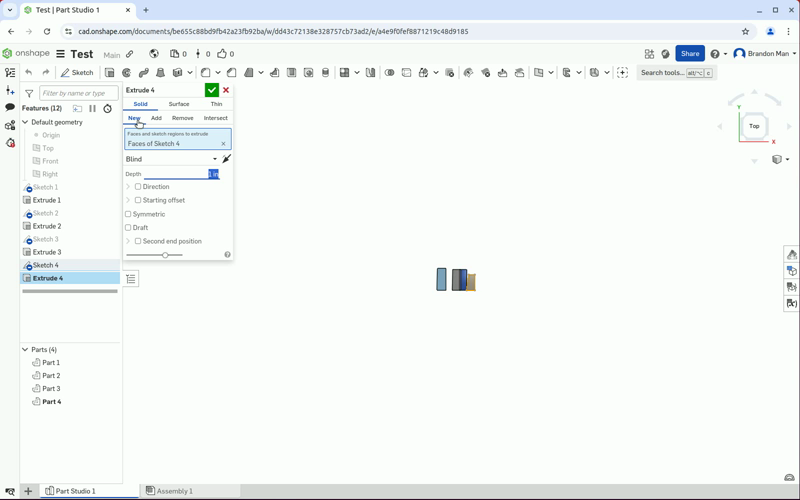
text(2.889)
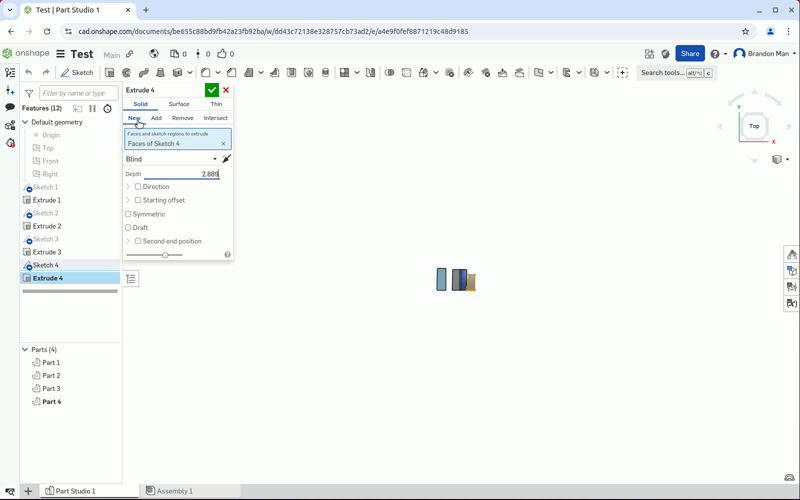
key(enter)
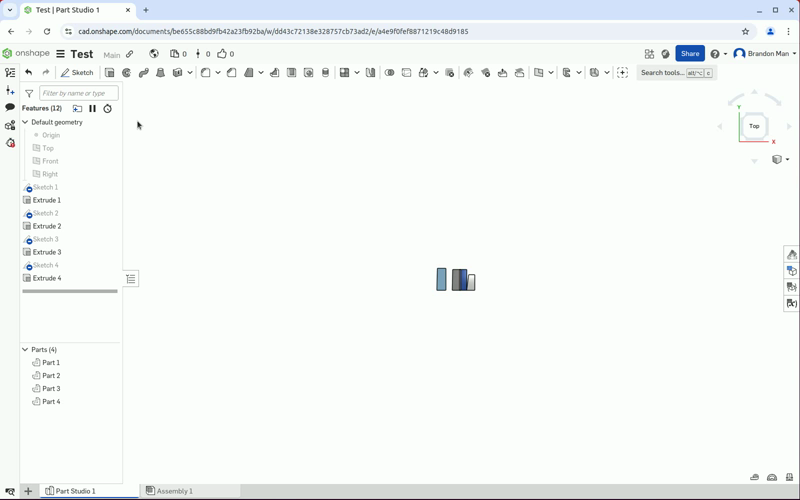
key(shift+h)
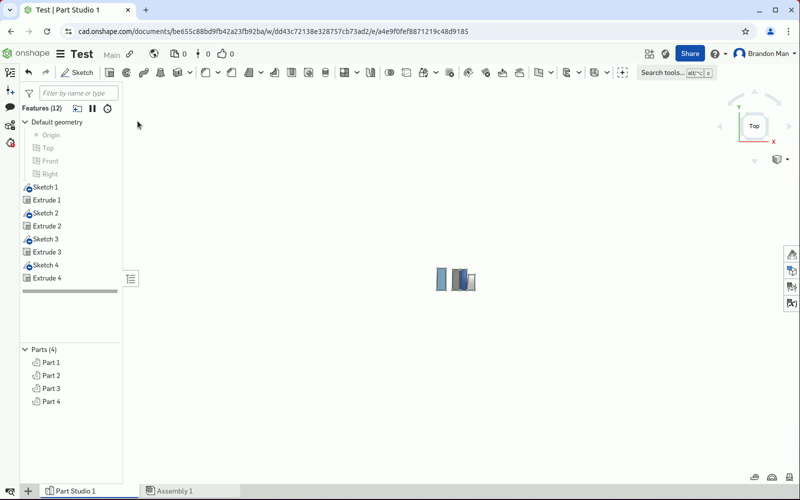
key(shift+h)
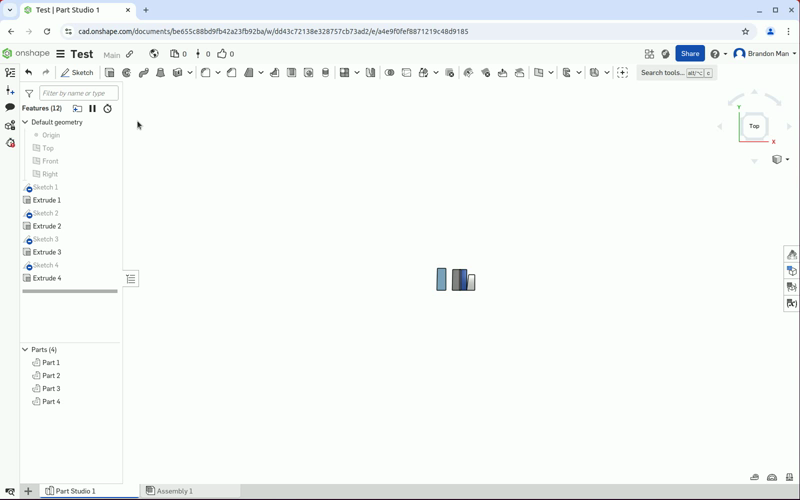
mouse_move(73, 189)
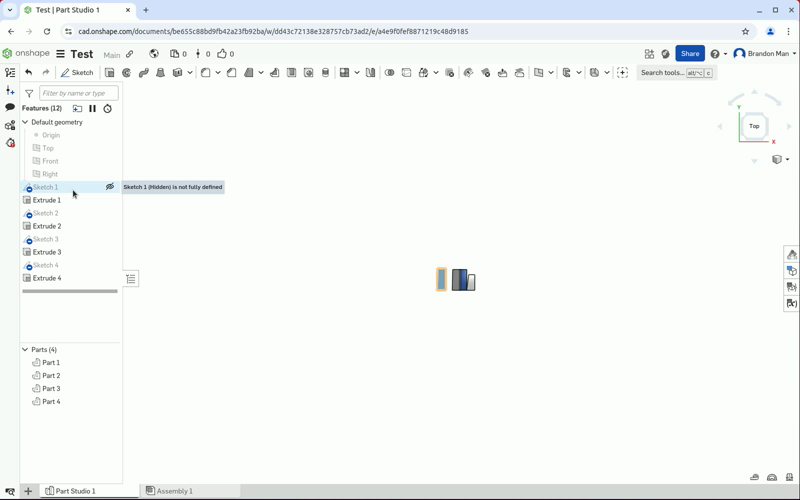
click(73, 189)
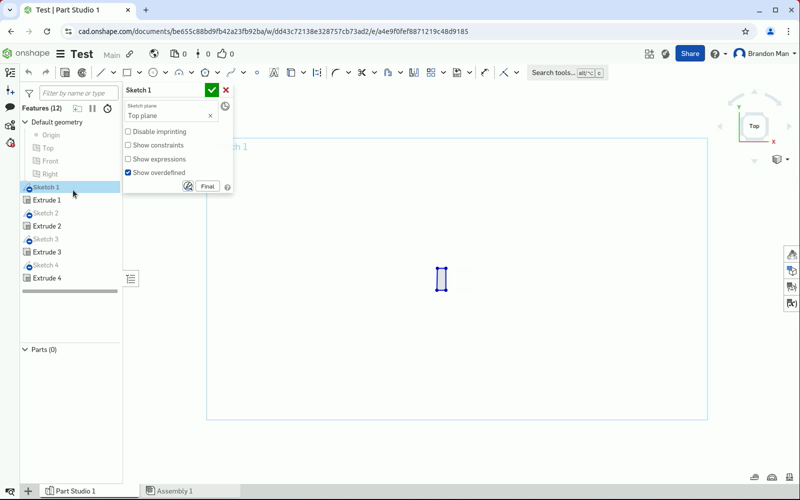
mouse_move(229, 92)
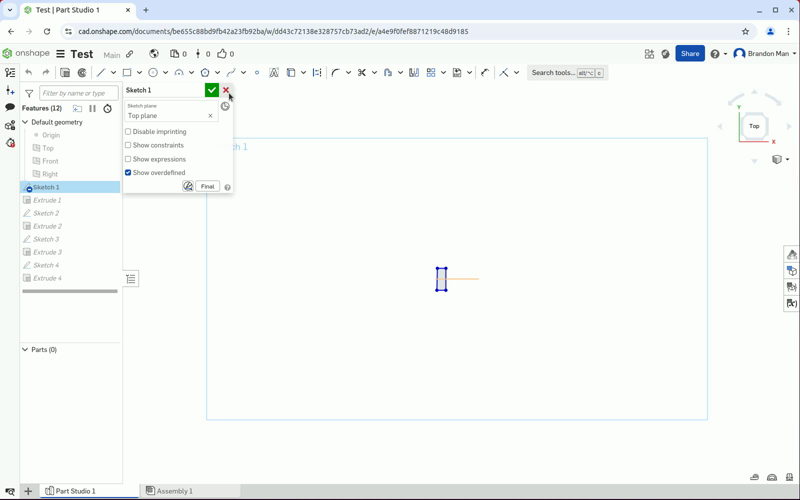
click(229, 92)
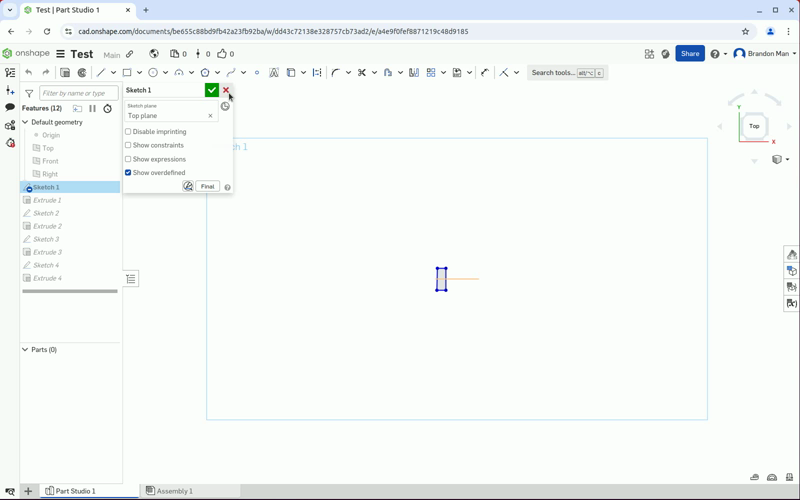
key(shift+s)
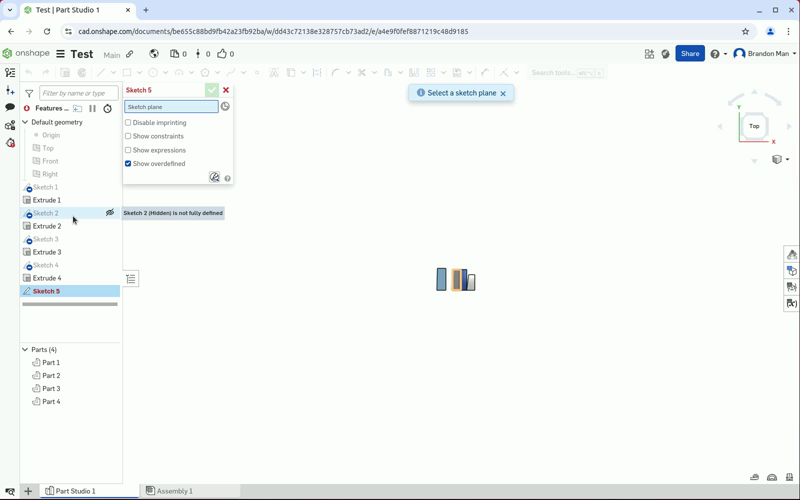
scroll(3)
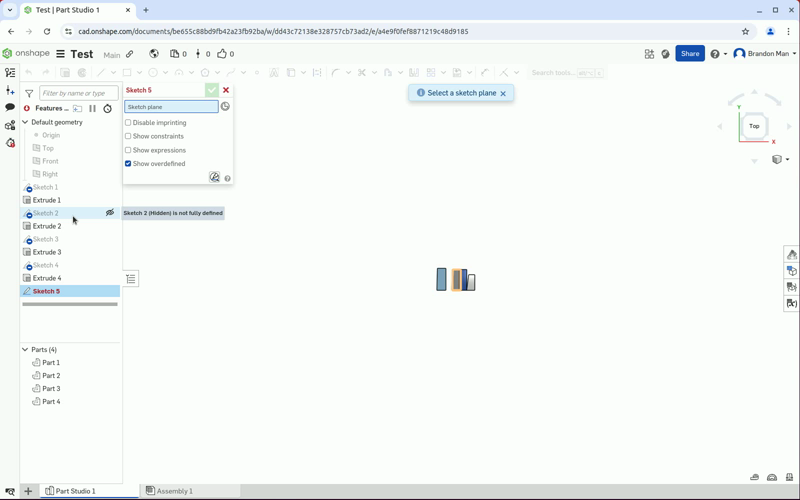
mouse_move(73, 150)
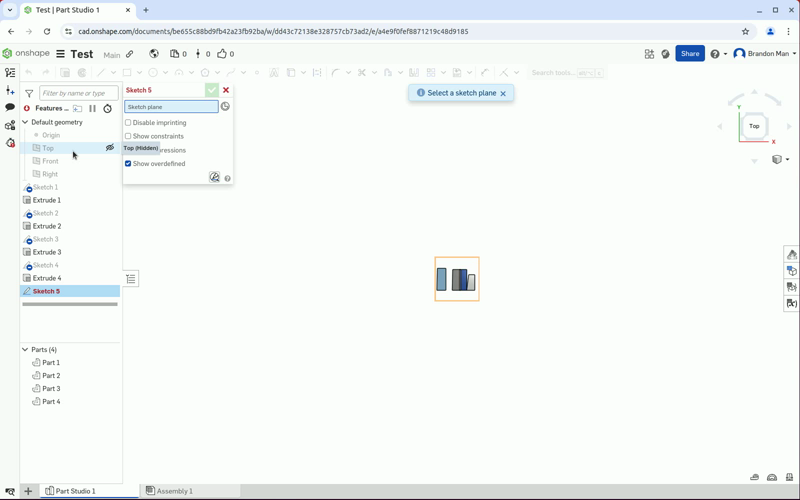
click(73, 150)
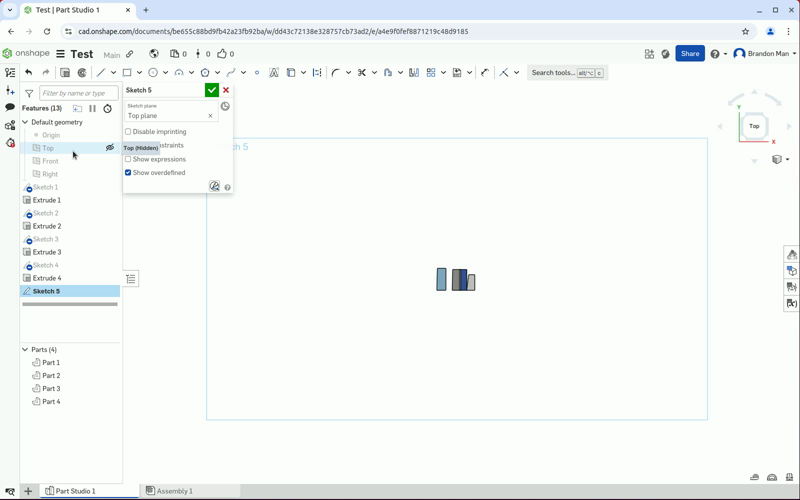
mouse_move(73, 352)
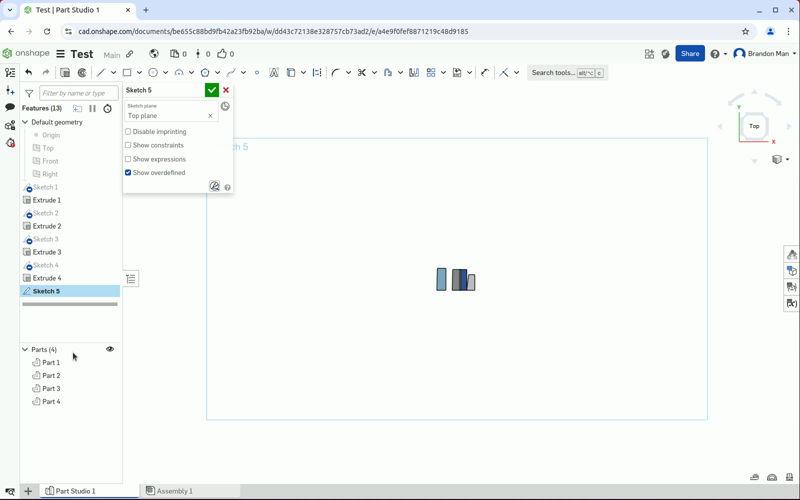
key(y)
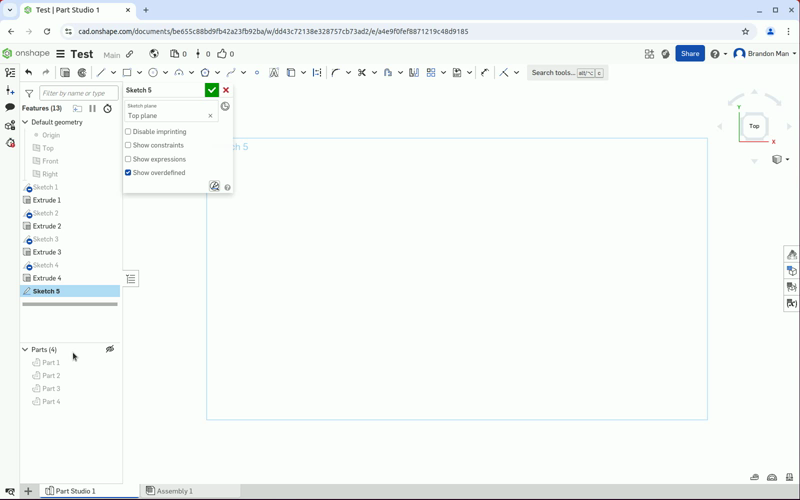
key(l)
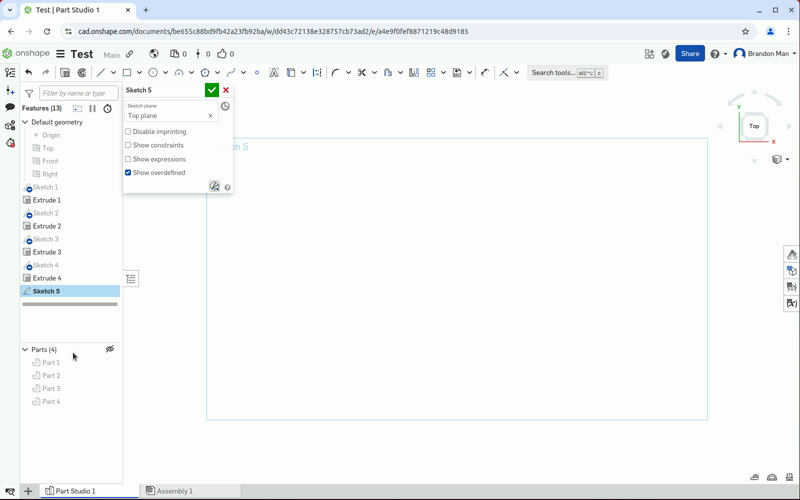
key_down(shift)
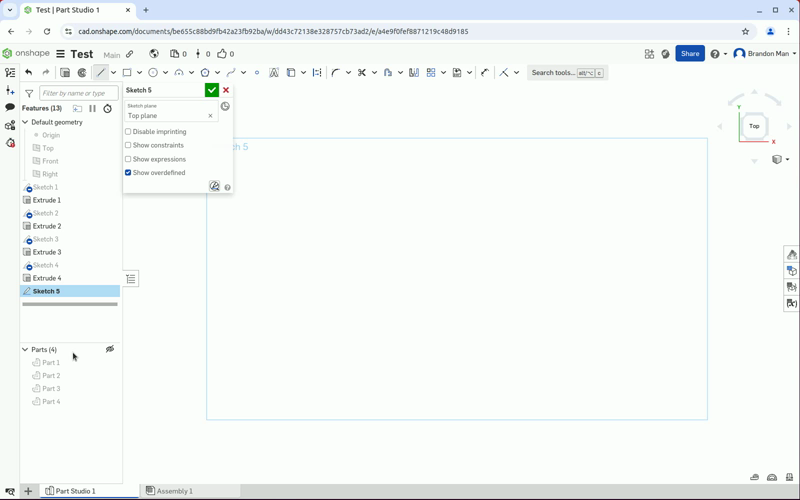
mouse_move(452, 290)
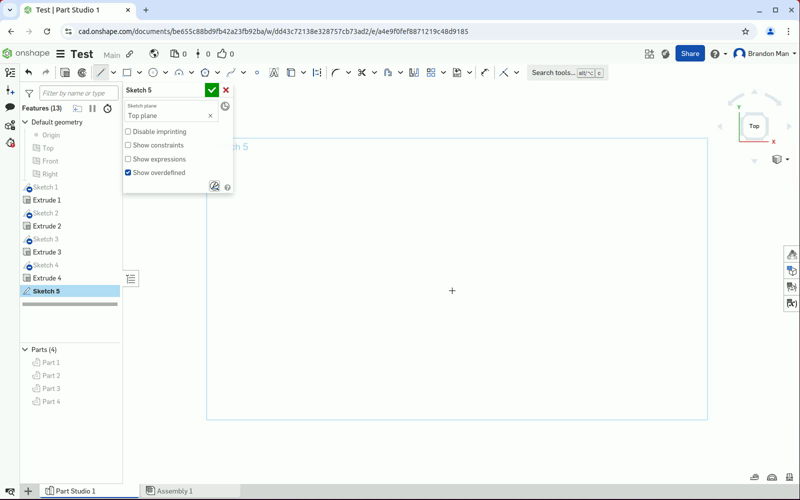
click(452, 290)
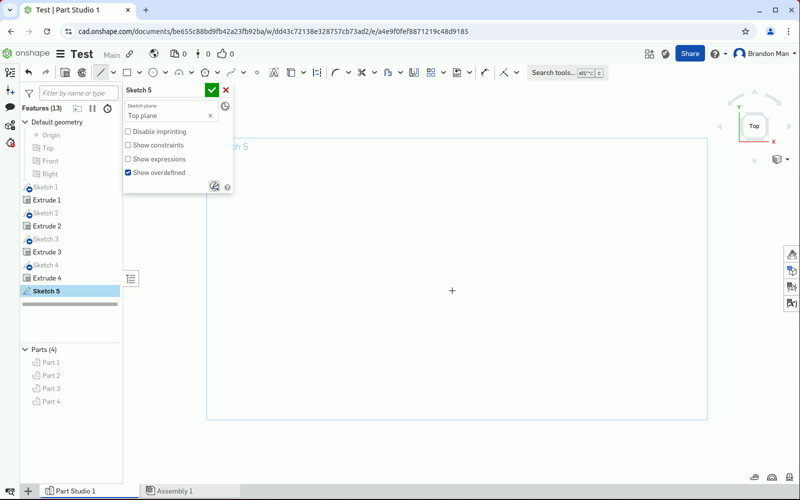
key_up(shift)
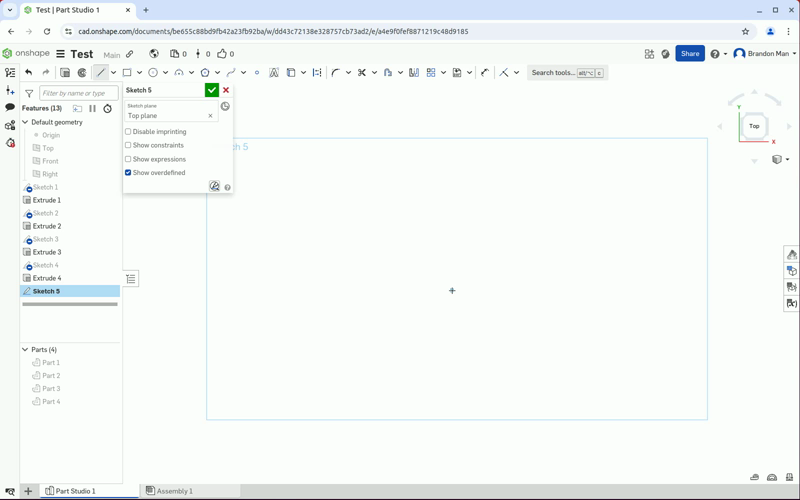
key_down(shift)
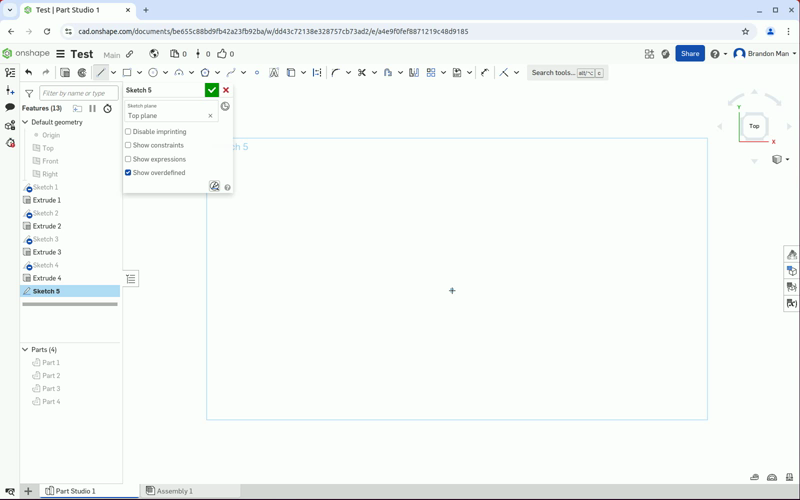
mouse_move(482, 290)
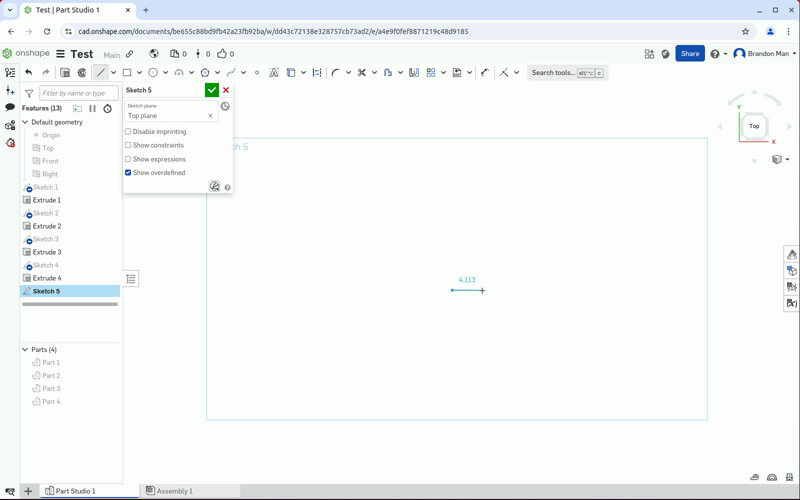
mouse_move(458, 290)
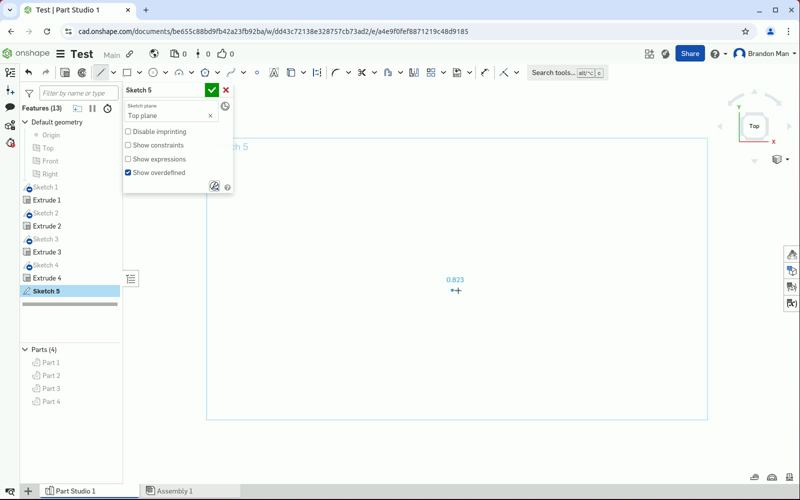
scroll(6)
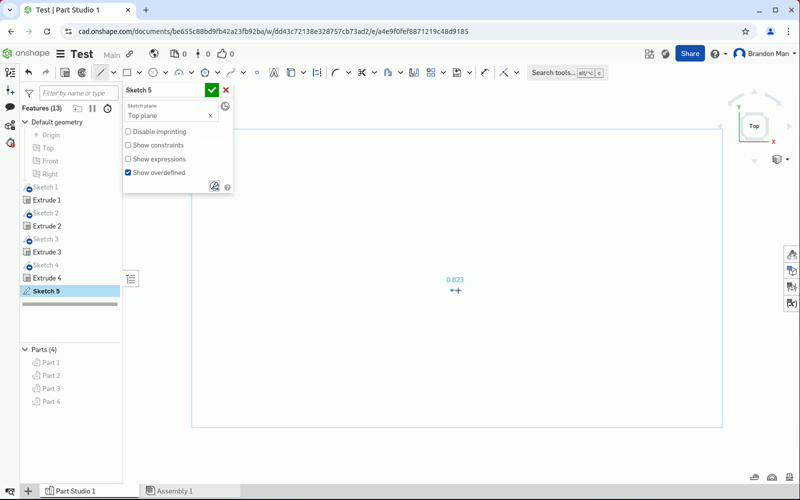
scroll(6)
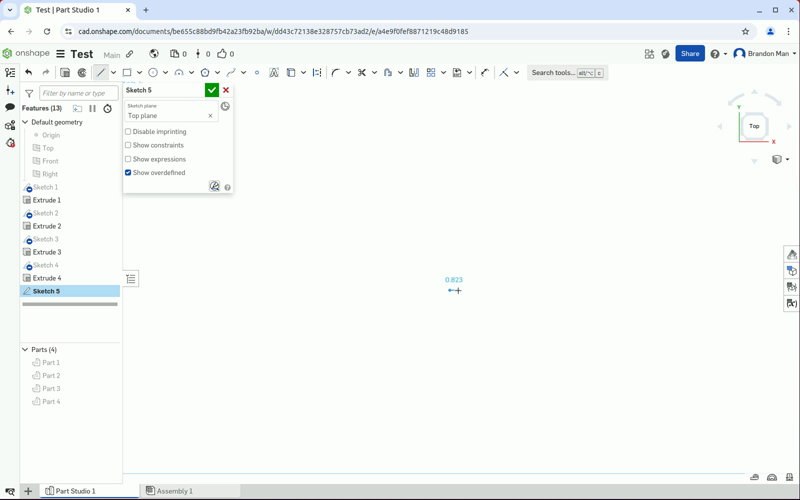
scroll(6)
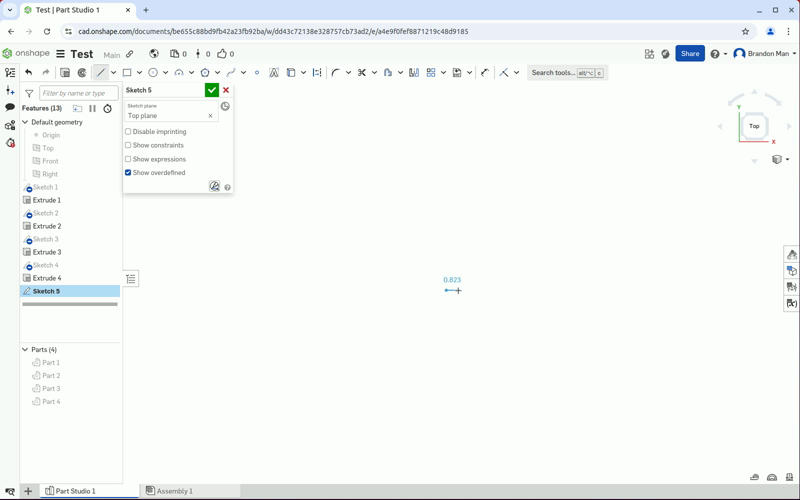
scroll(6)
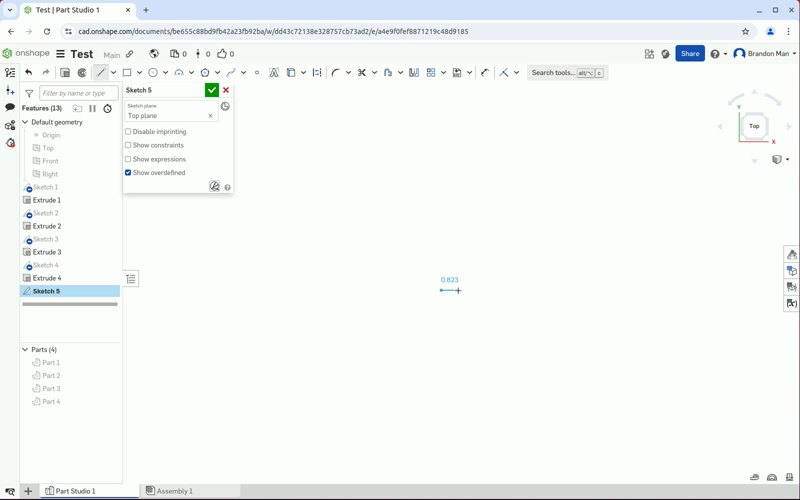
scroll(6)
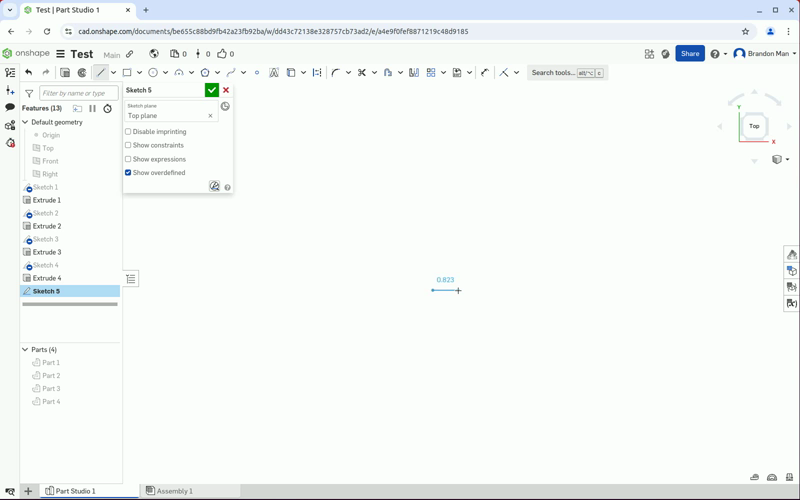
scroll(6)
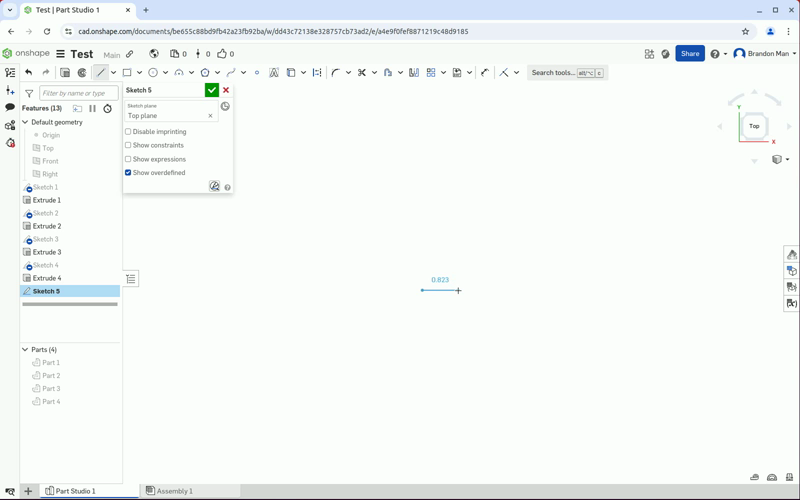
scroll(6)
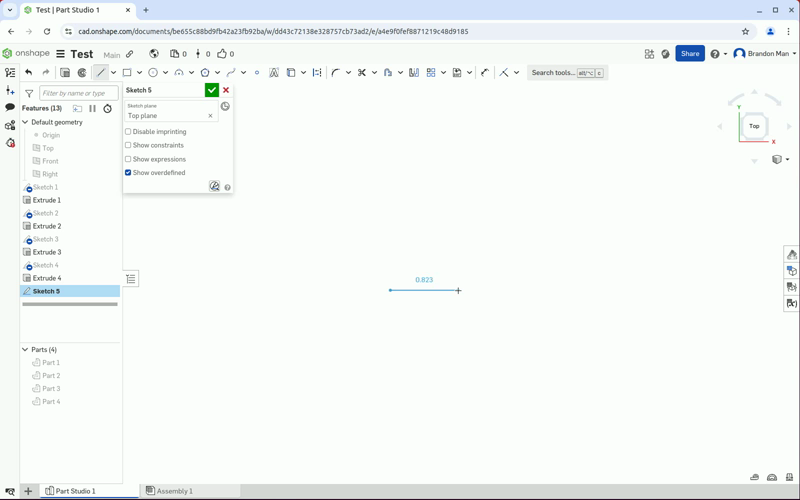
click(458, 290)
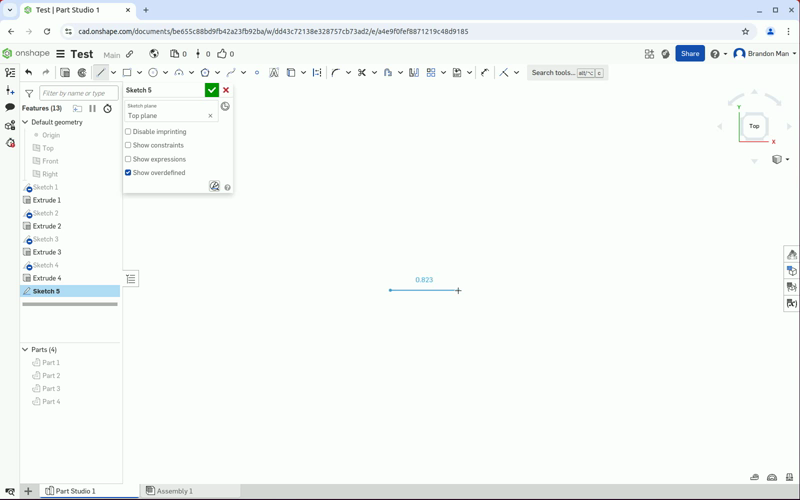
scroll(-6)
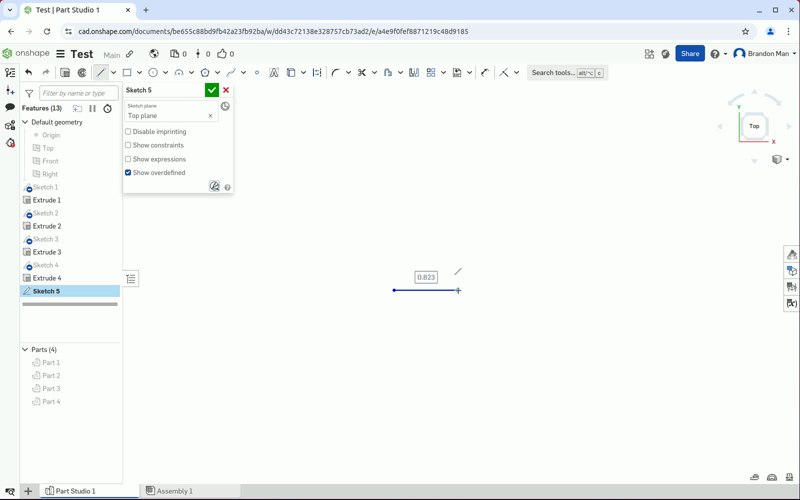
scroll(-6)
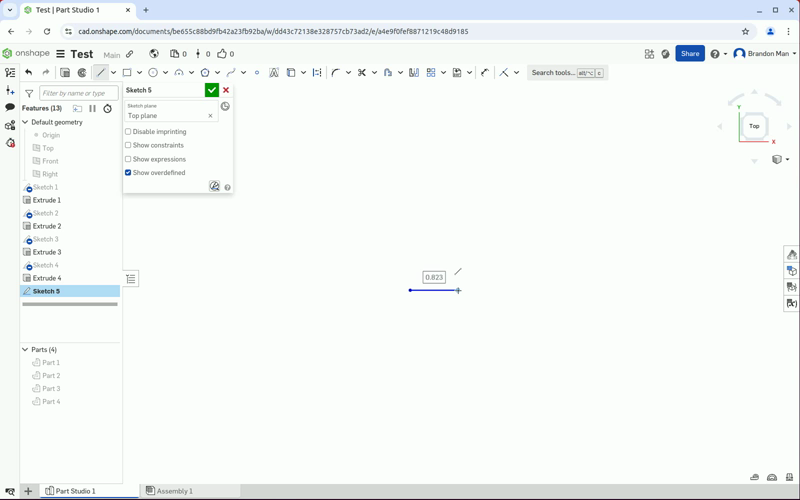
scroll(-6)
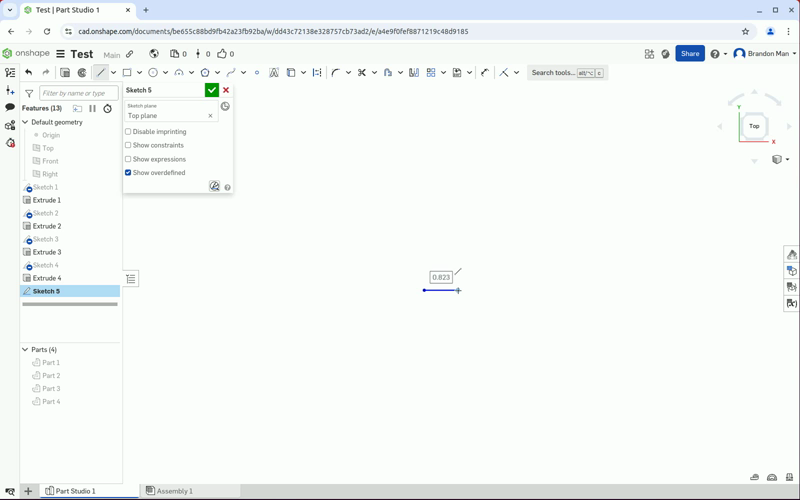
scroll(-6)
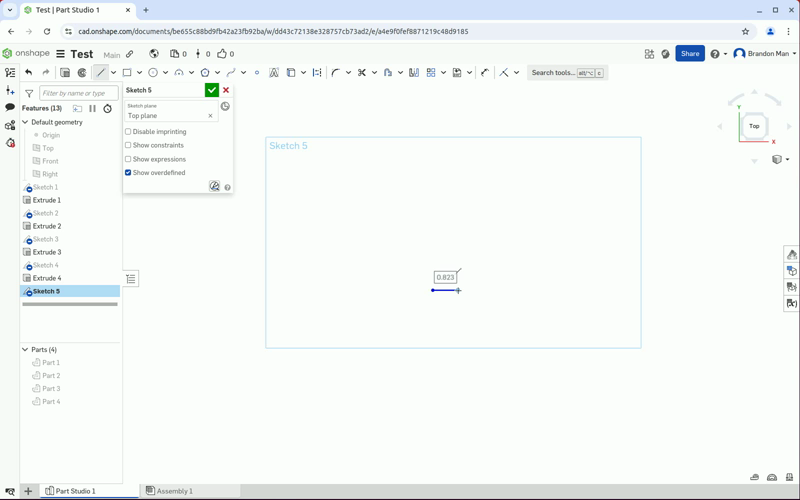
scroll(-6)
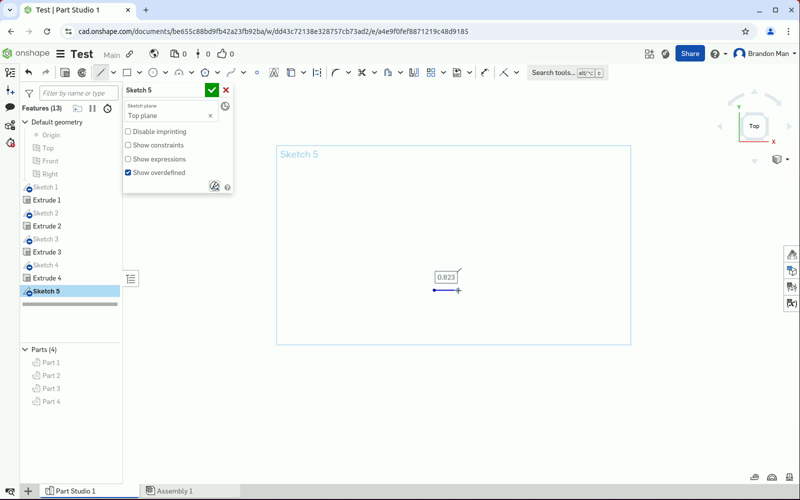
scroll(-6)
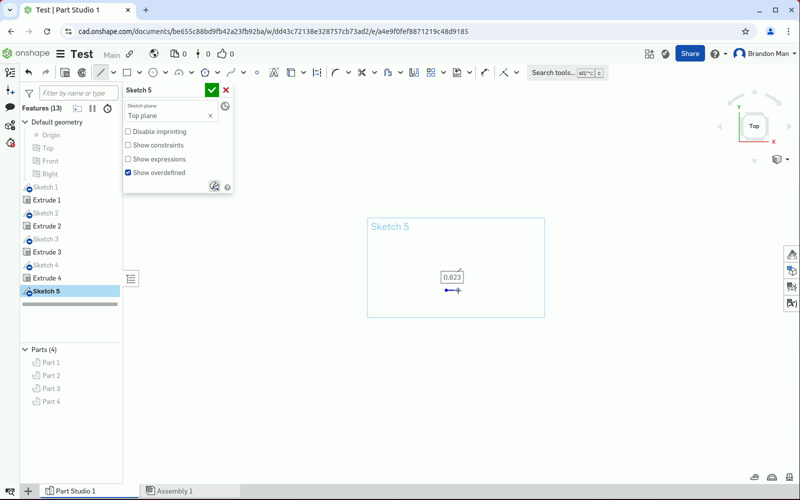
scroll(-6)
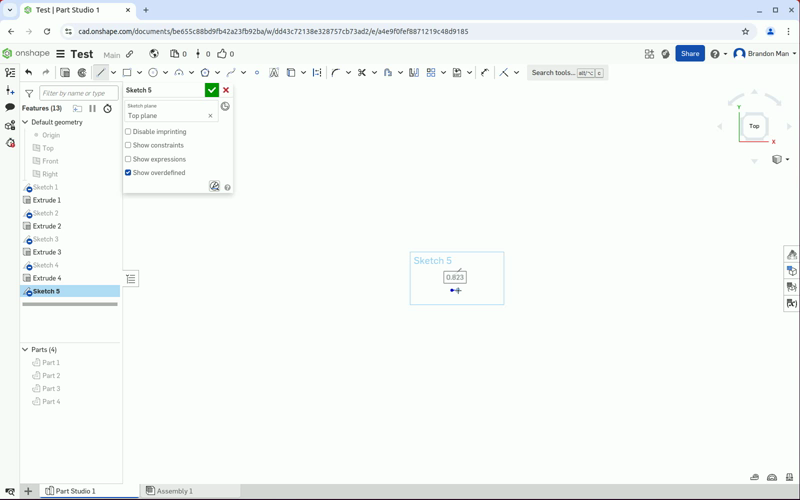
key_up(shift)
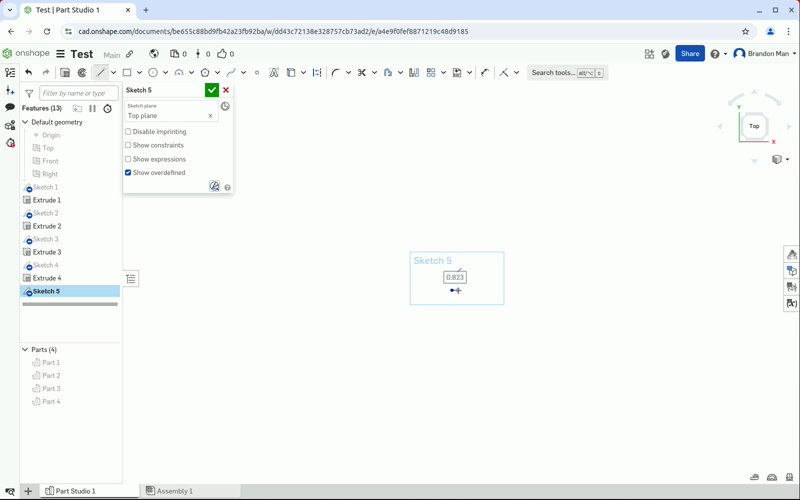
key_down(shift)
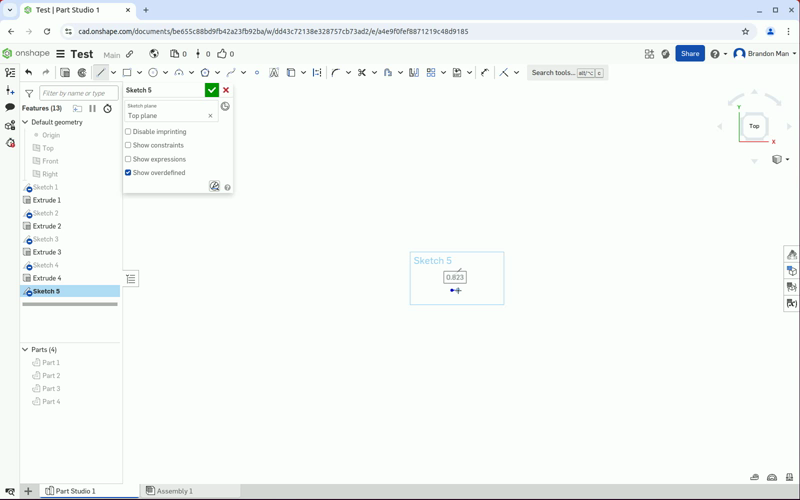
mouse_move(488, 290)
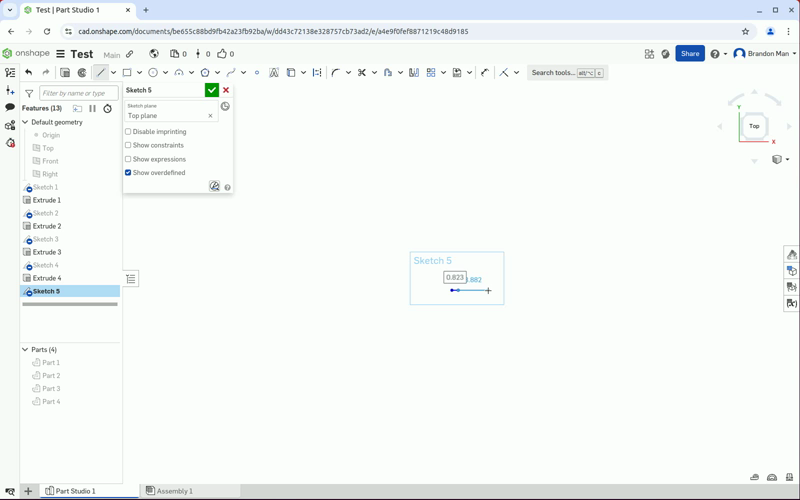
mouse_move(458, 274)
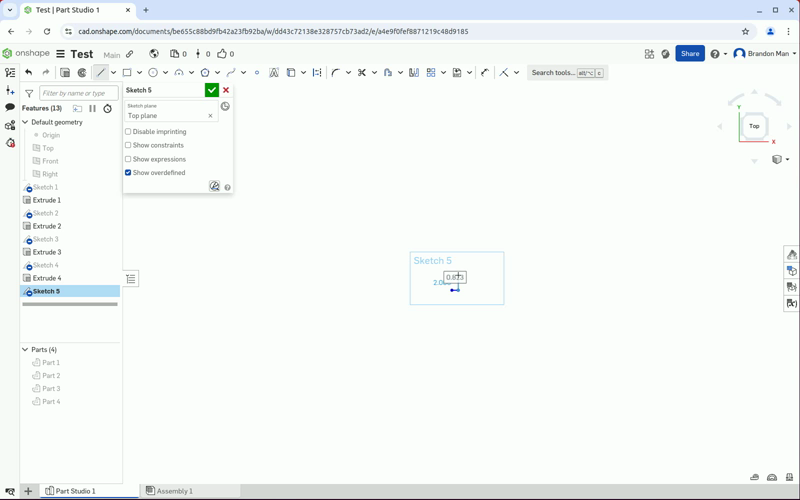
click(458, 274)
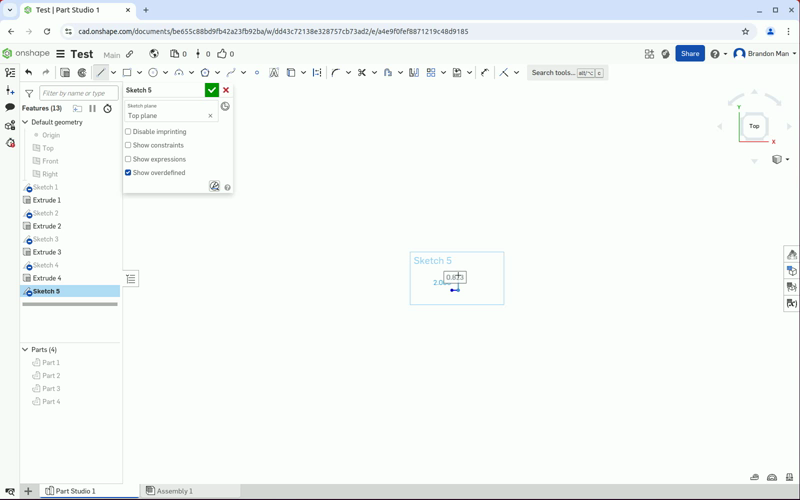
key_up(shift)
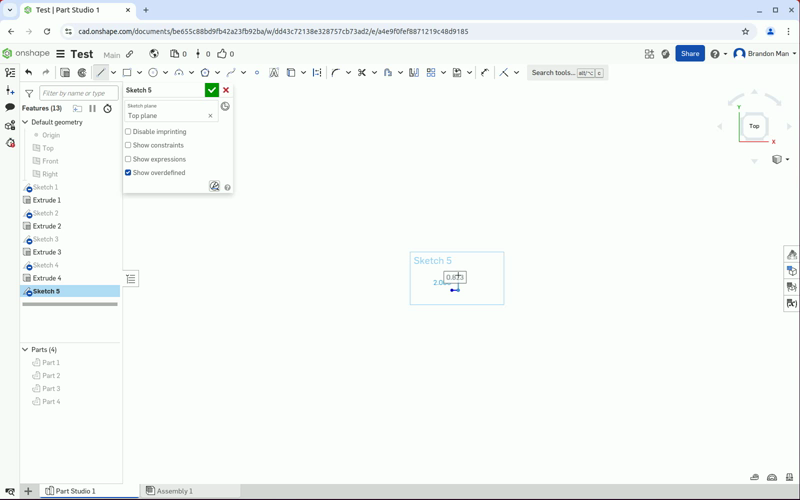
key_down(shift)
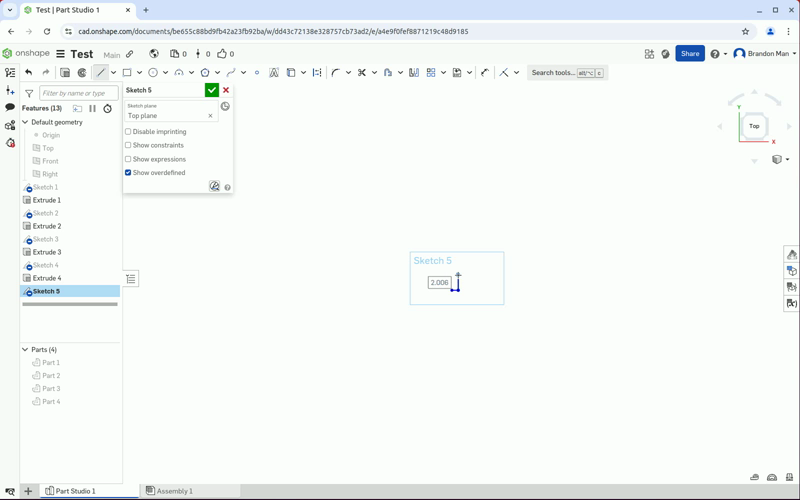
mouse_move(488, 274)
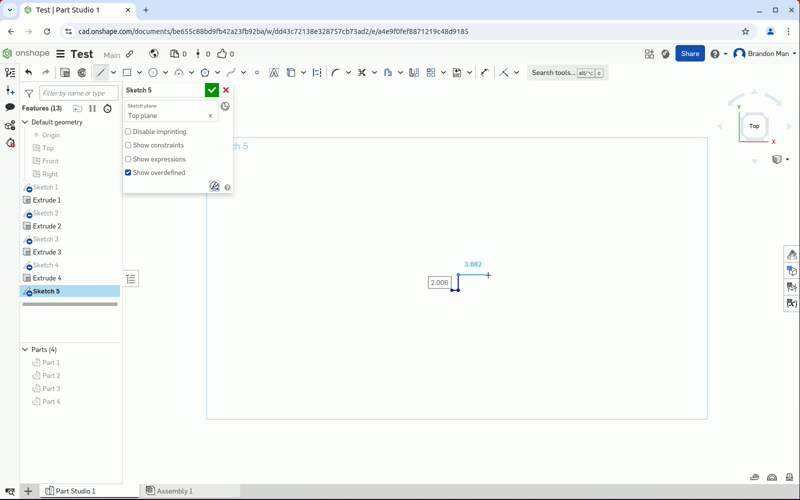
mouse_move(452, 274)
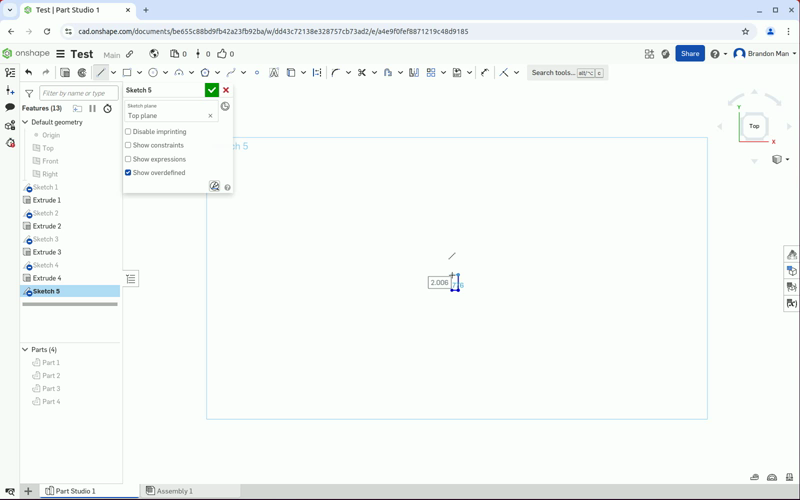
scroll(6)
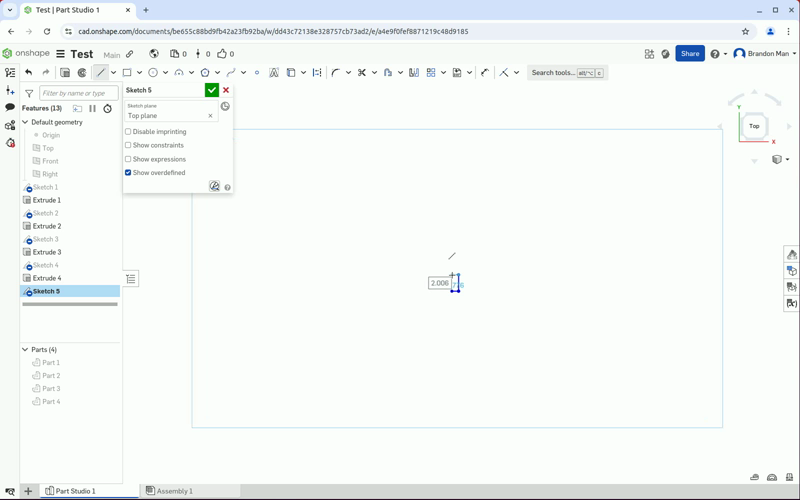
scroll(6)
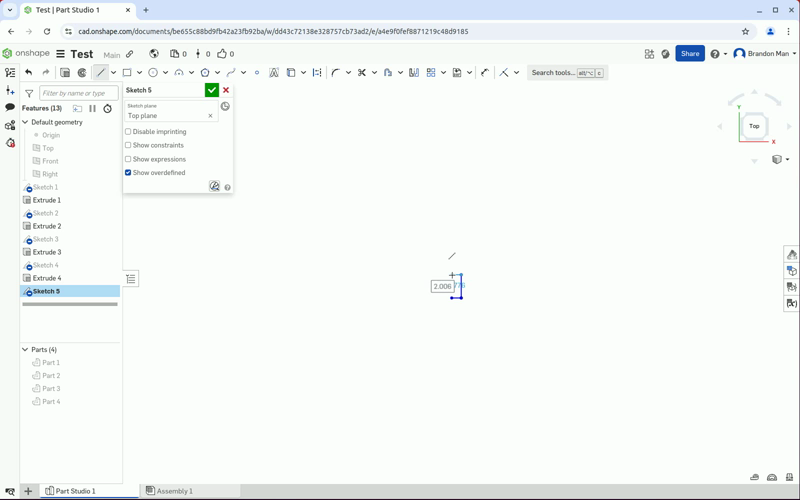
scroll(6)
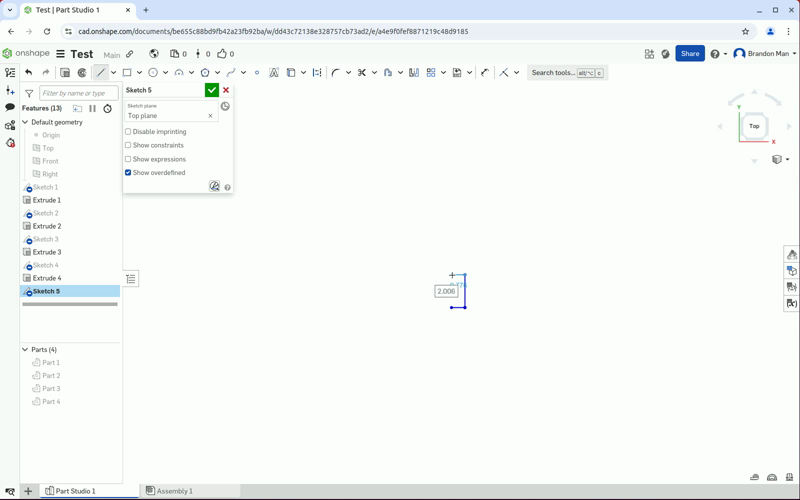
scroll(6)
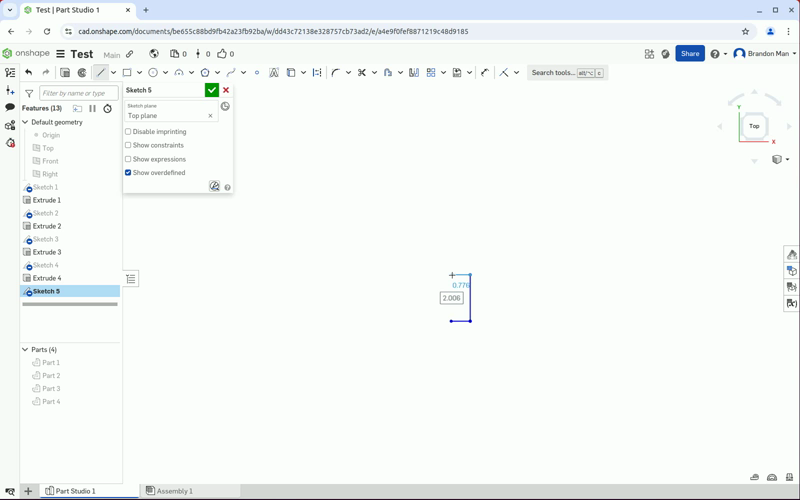
scroll(6)
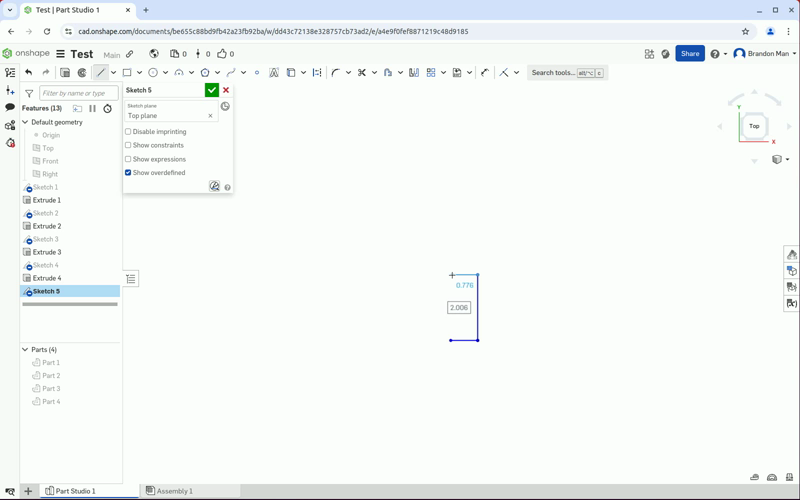
scroll(6)
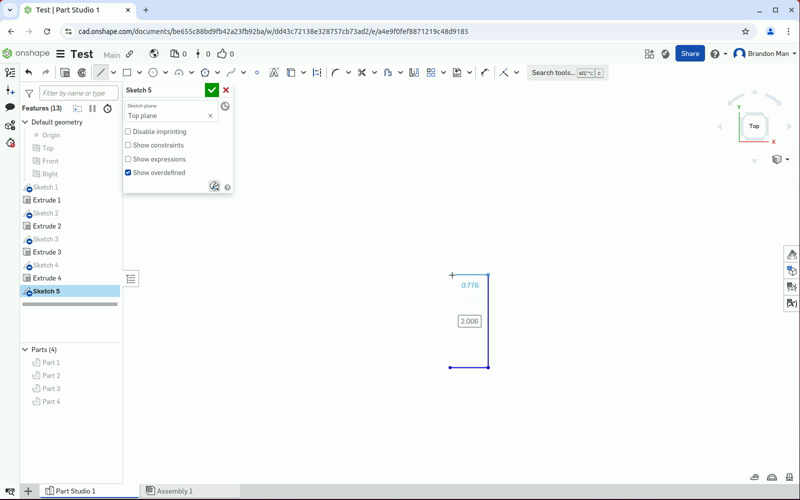
scroll(6)
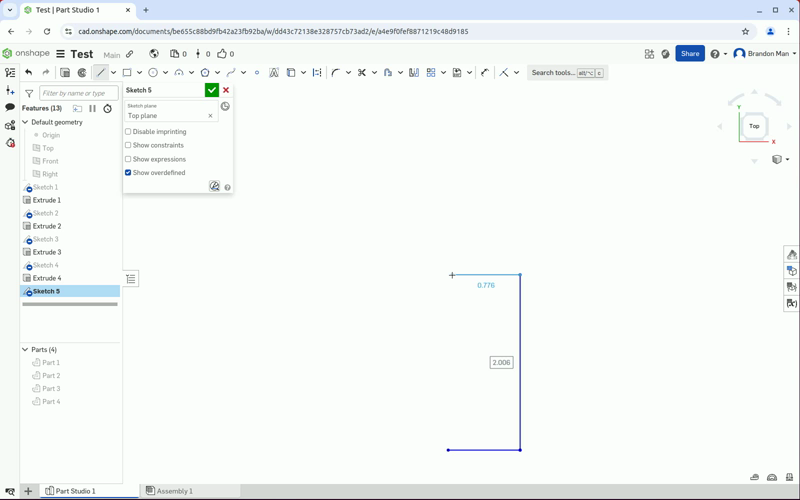
click(452, 274)
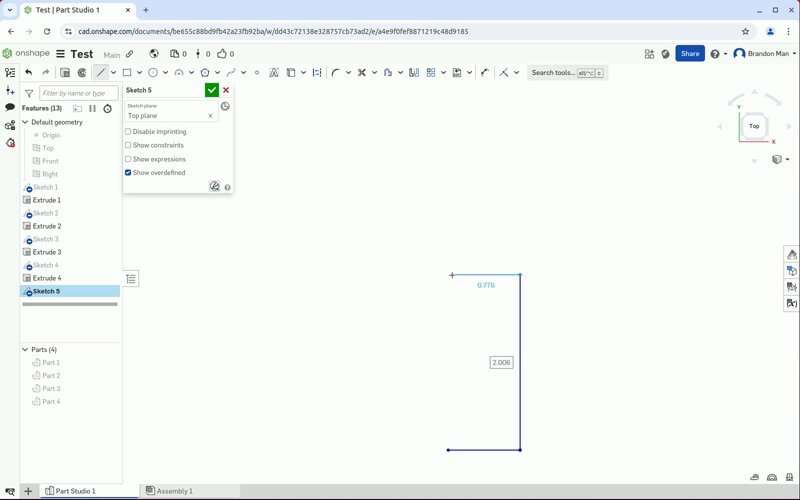
scroll(-6)
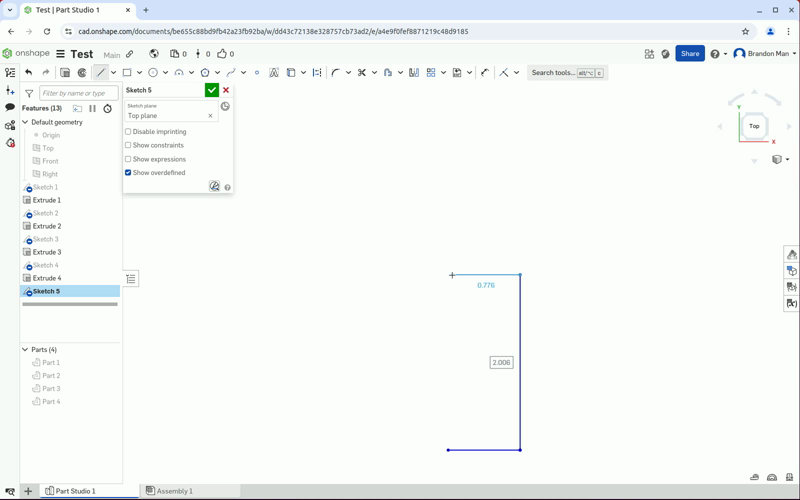
scroll(-6)
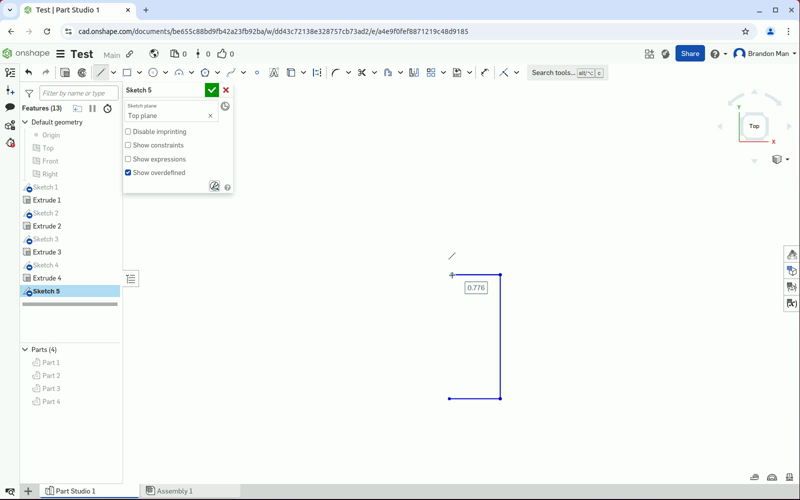
scroll(-6)
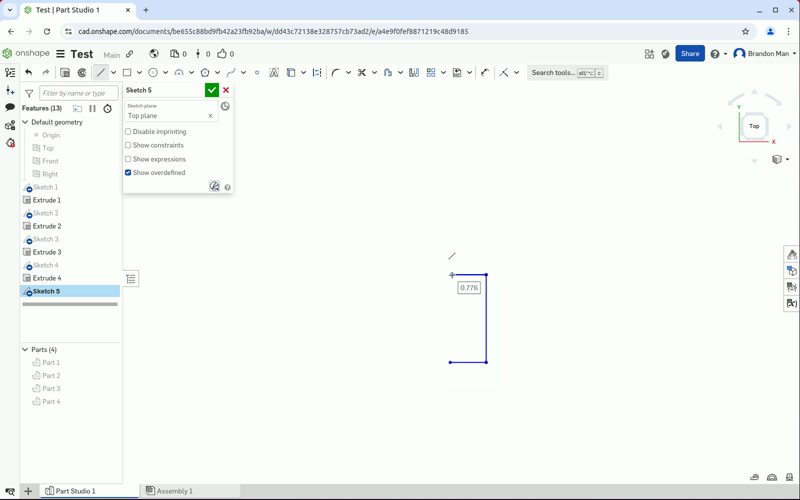
scroll(-6)
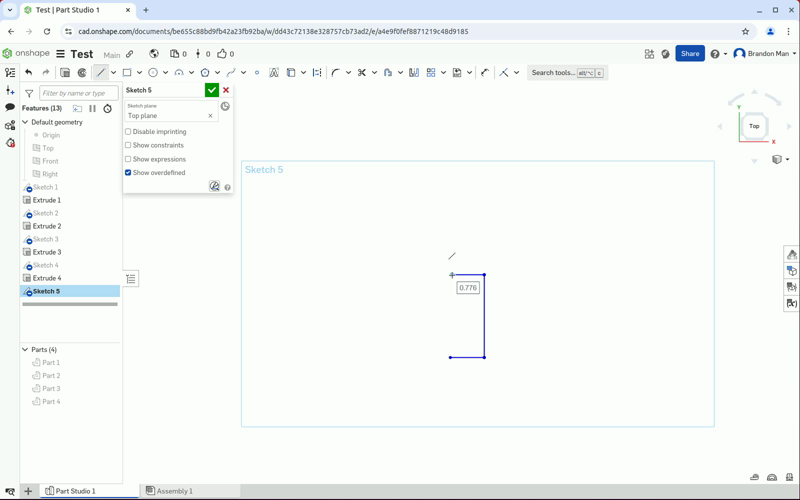
scroll(-6)
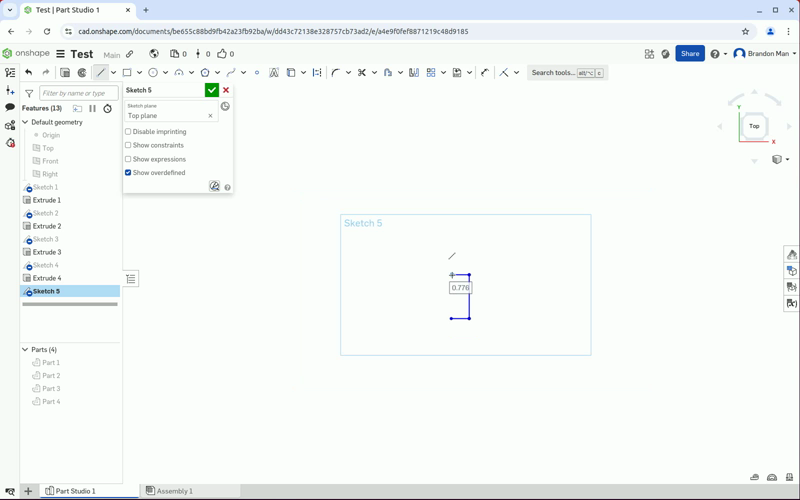
scroll(-6)
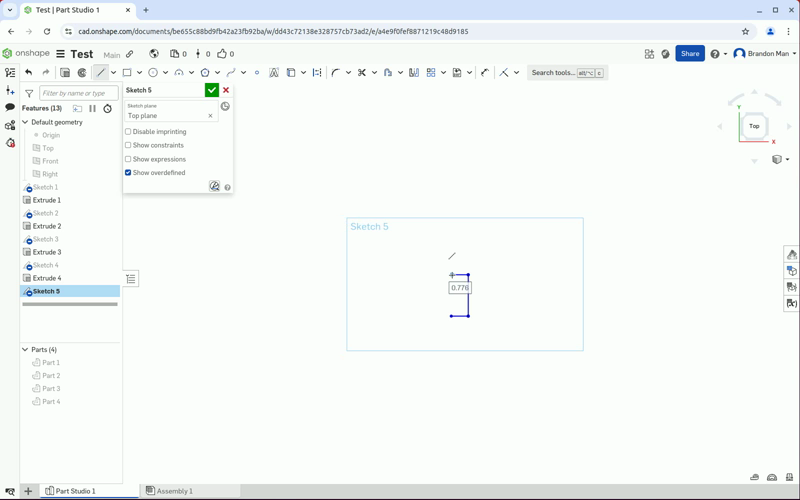
scroll(-6)
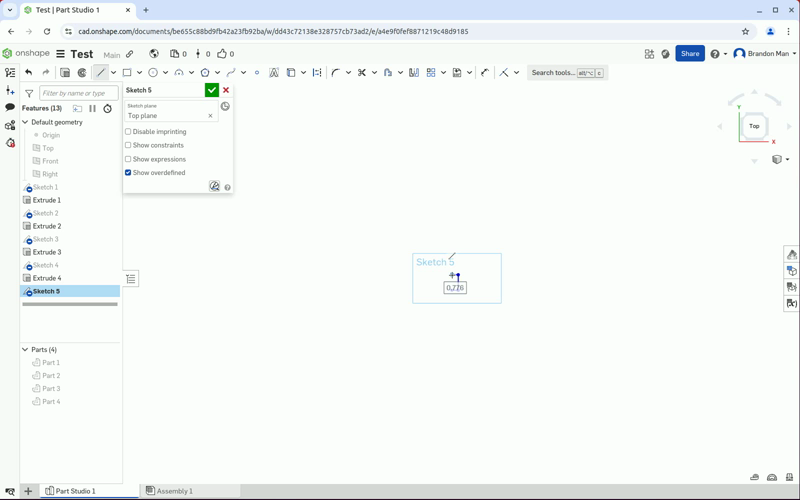
key_up(shift)
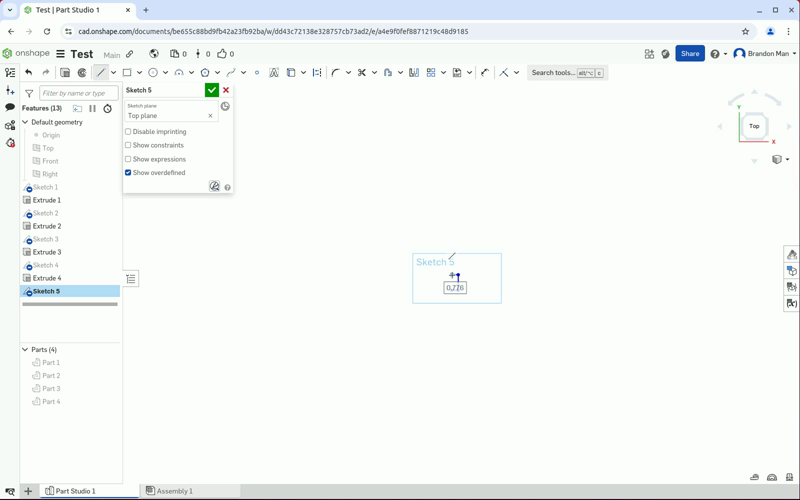
mouse_move(482, 274)
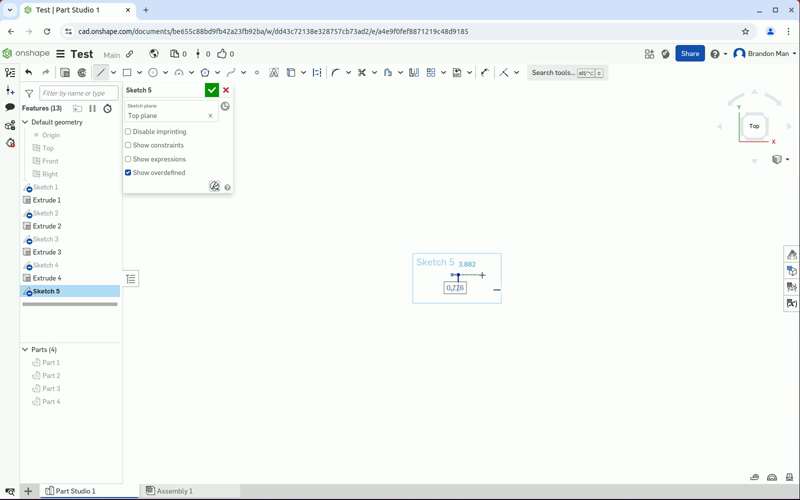
key_down(shift)
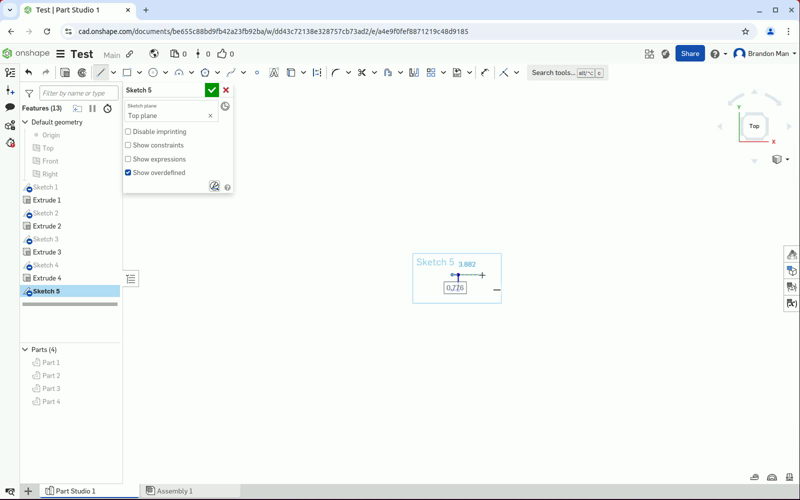
mouse_move(452, 290)
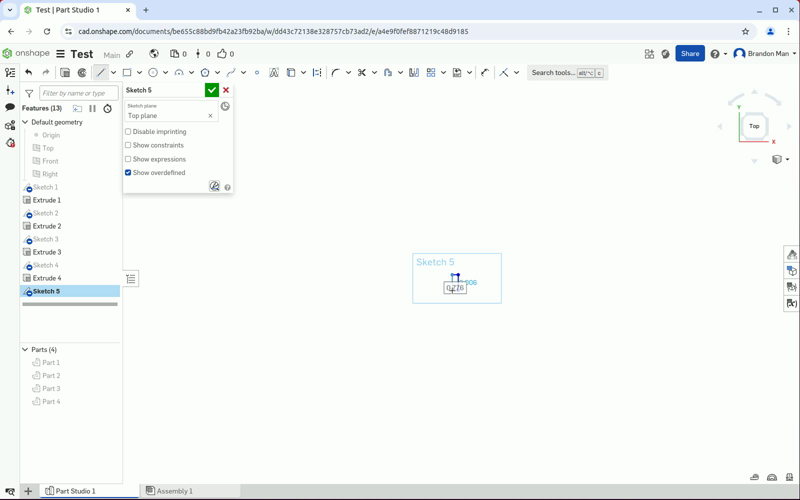
key_up(shift)
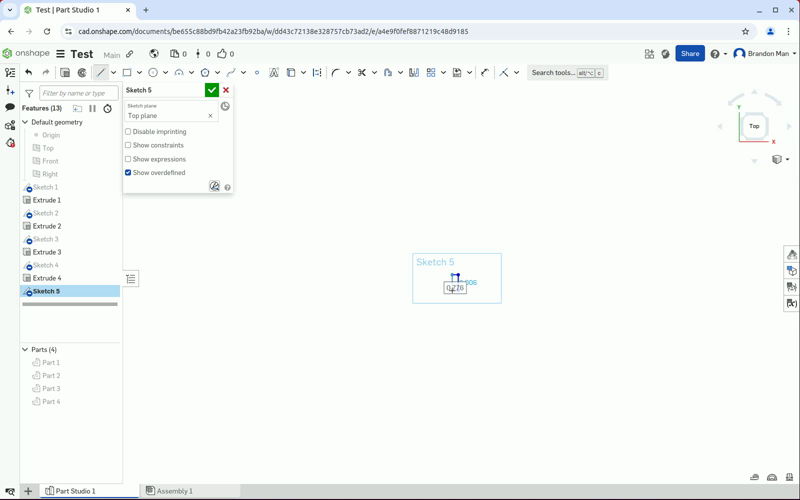
click(452, 290)
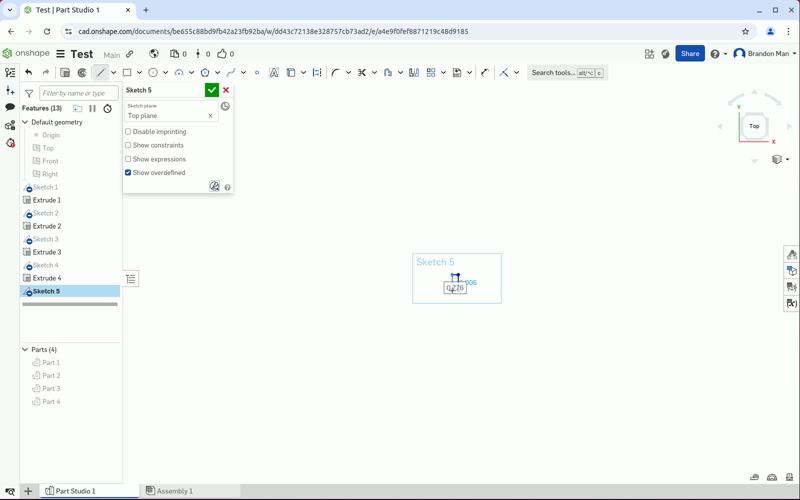
key(esc)
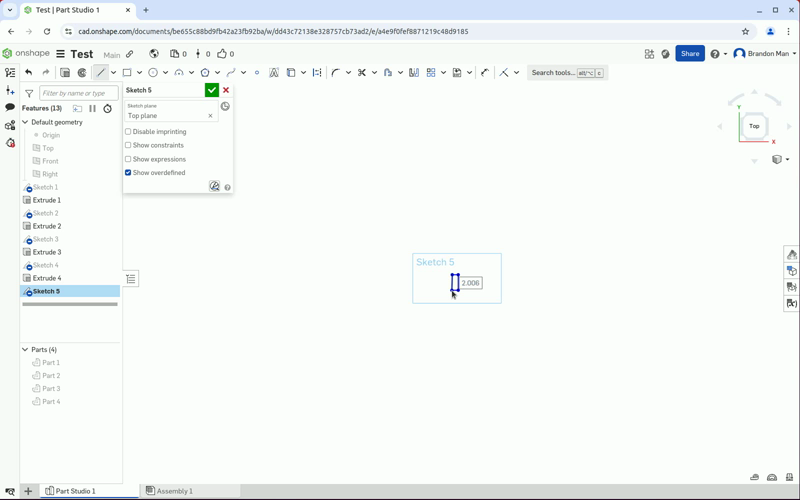
mouse_move(454, 283)
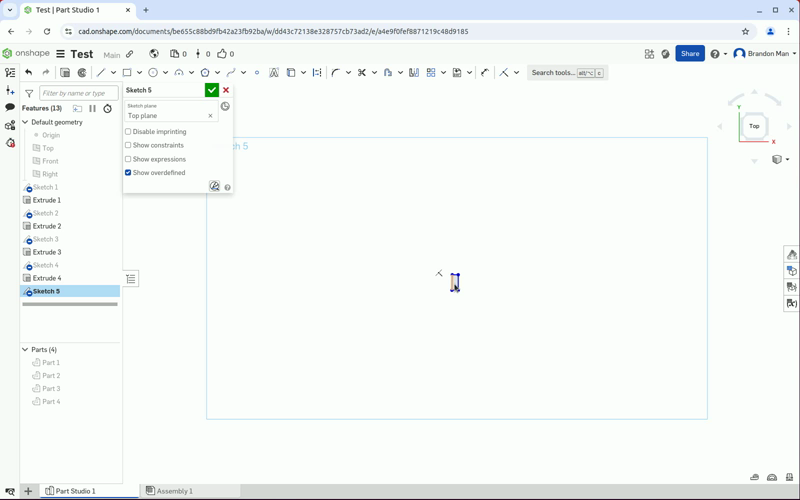
scroll(6)
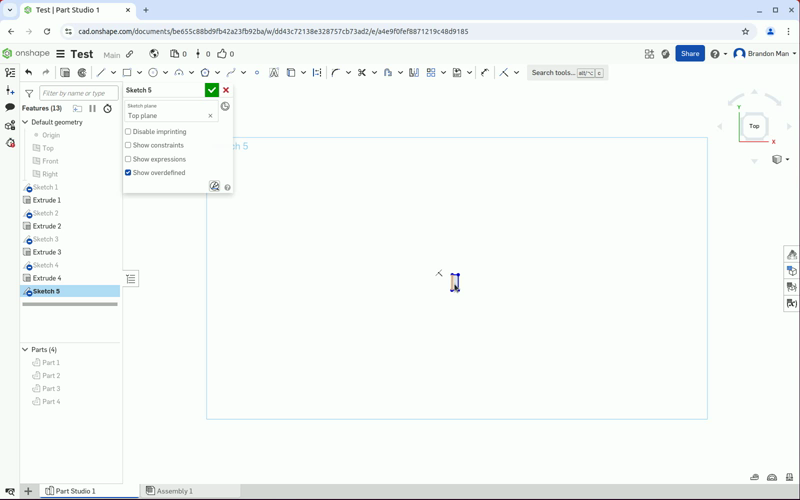
scroll(6)
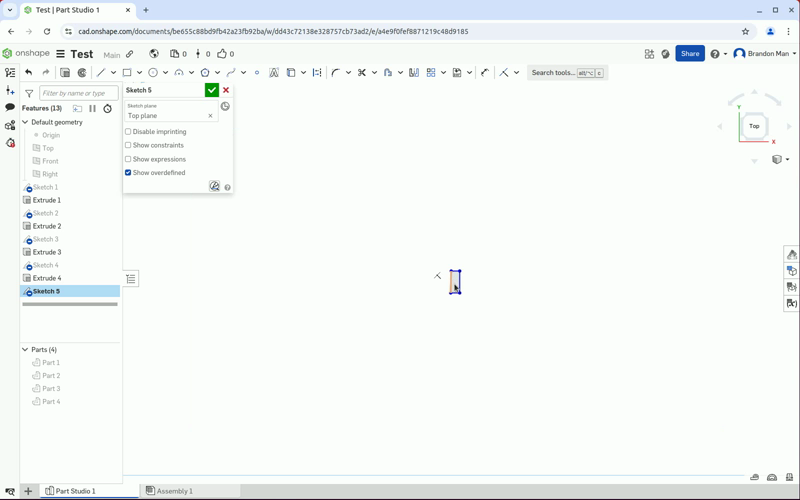
scroll(6)
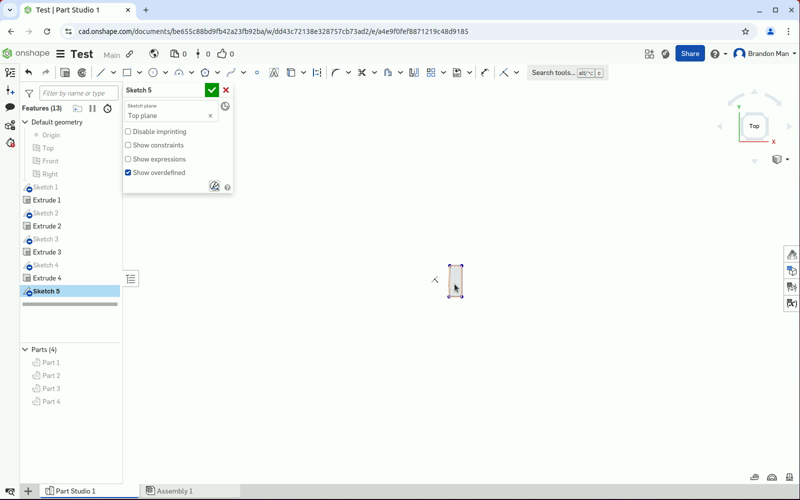
scroll(6)
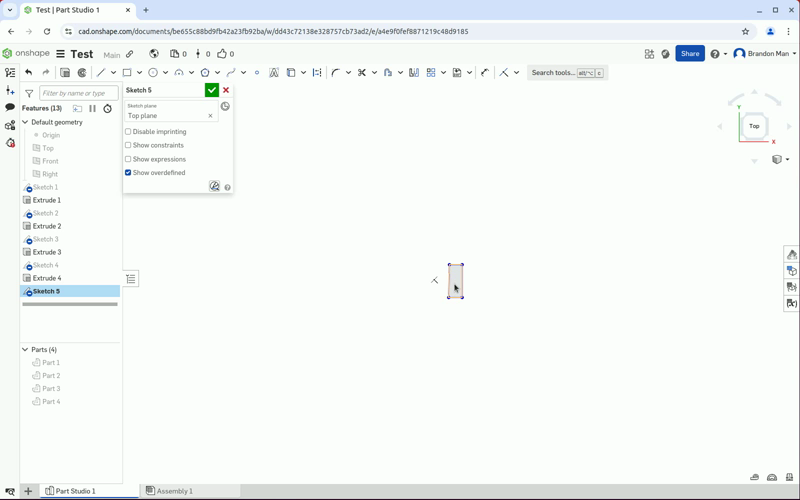
scroll(6)
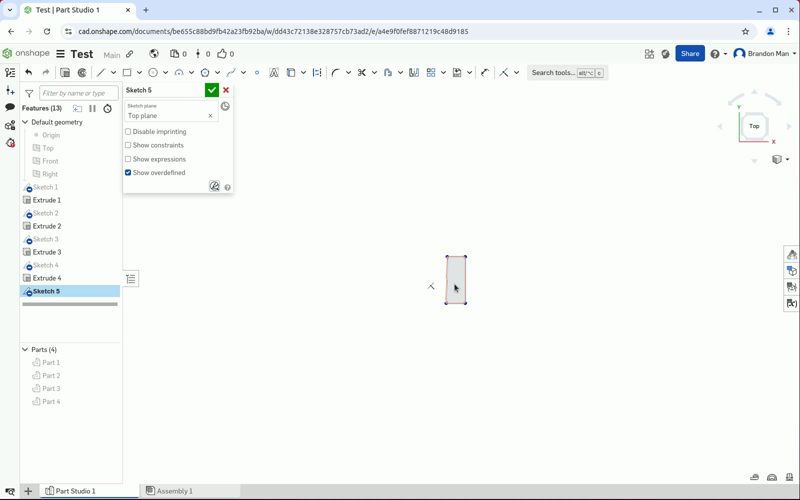
scroll(6)
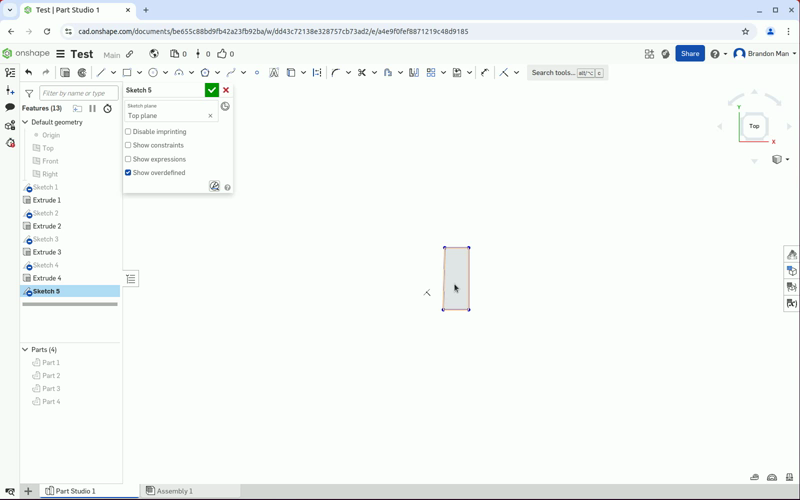
scroll(6)
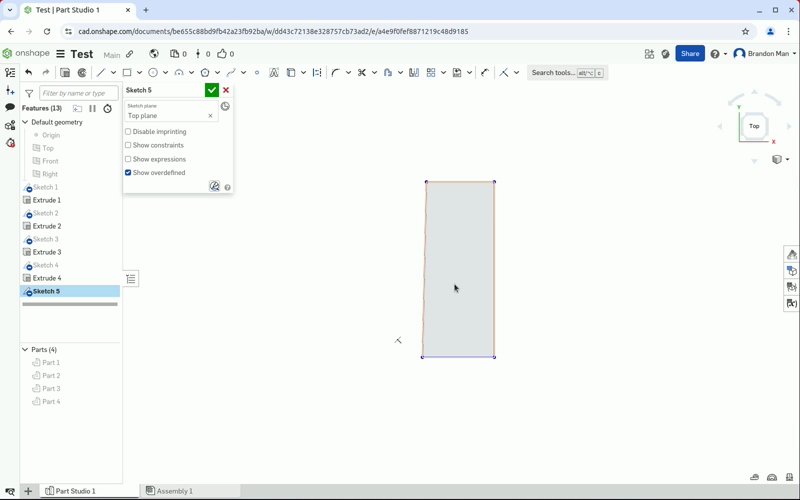
click(454, 283)
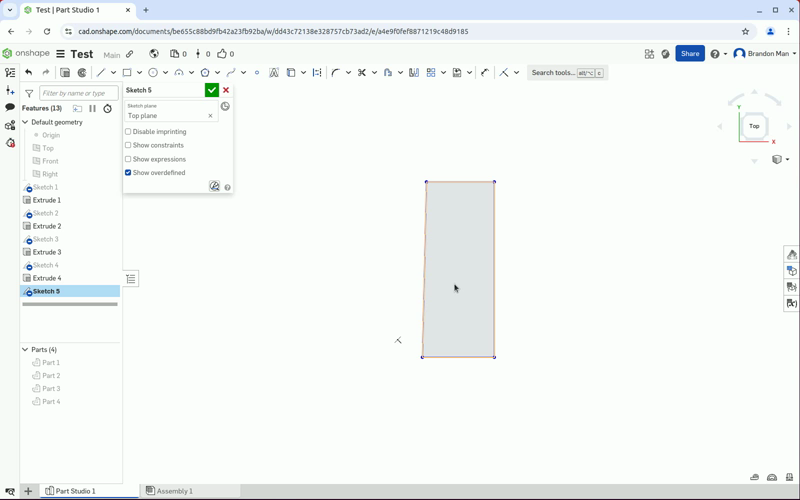
scroll(-6)
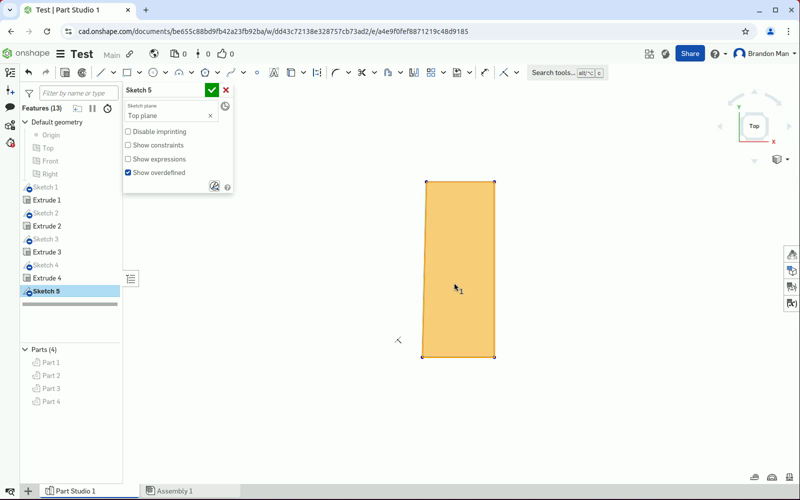
scroll(-6)
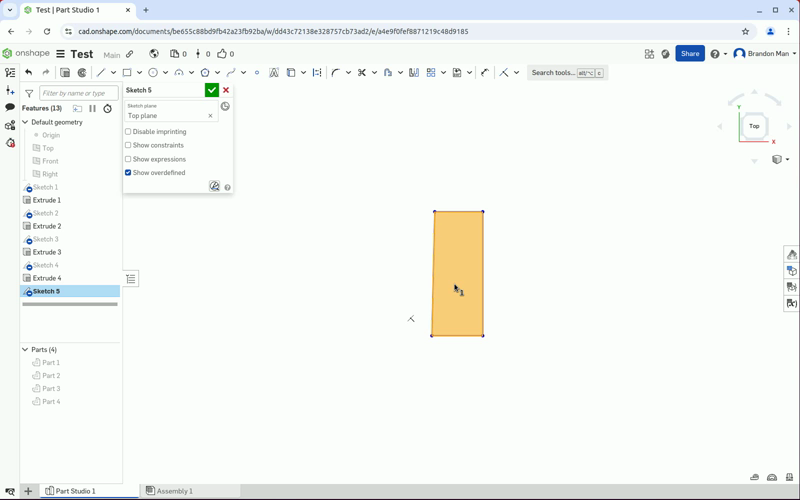
scroll(-6)
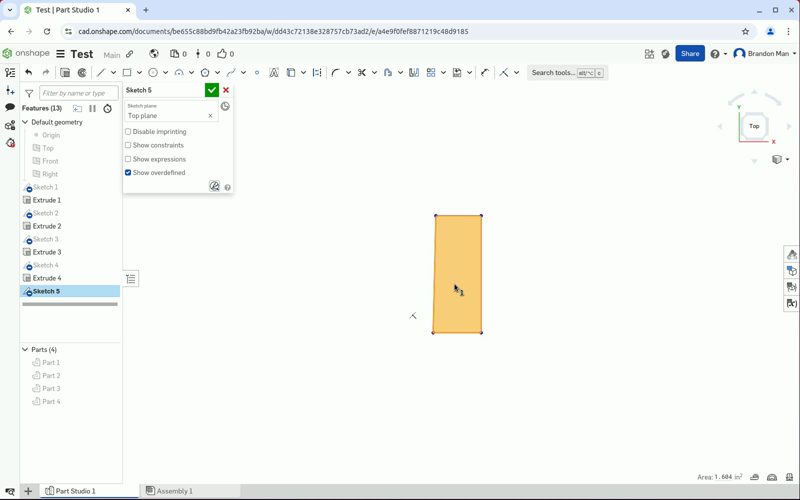
scroll(-6)
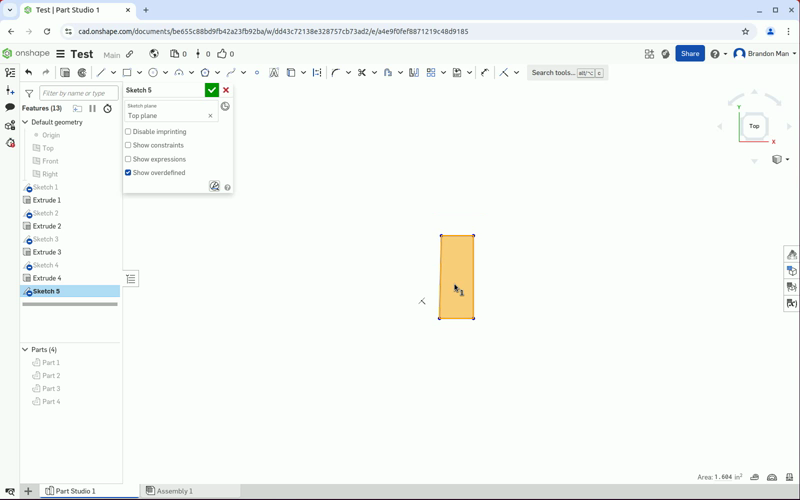
scroll(-6)
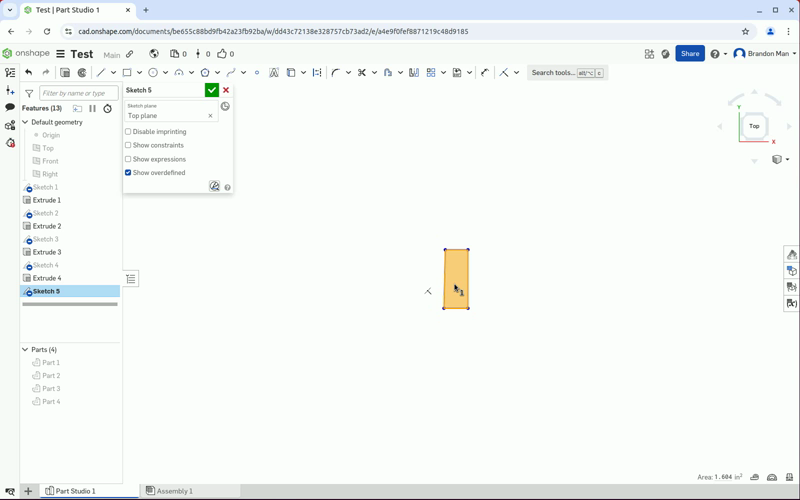
scroll(-6)
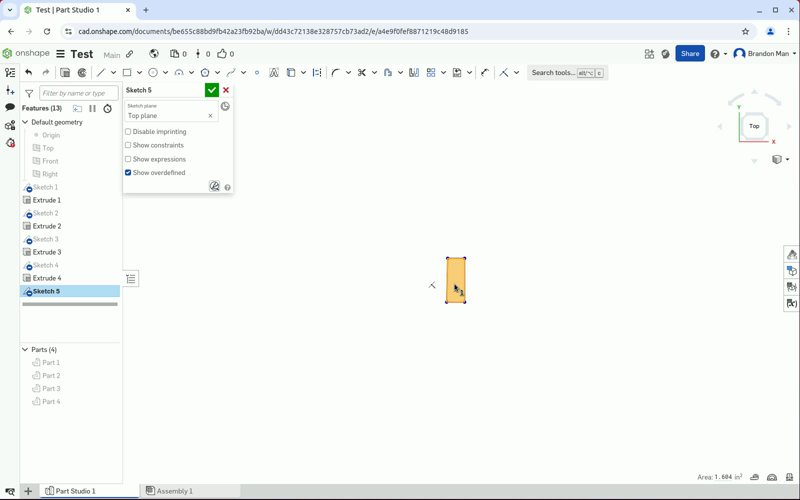
scroll(-6)
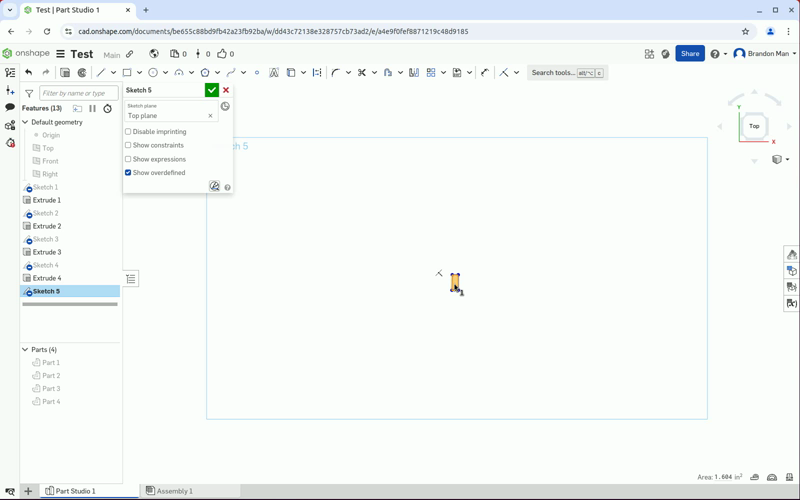
mouse_move(73, 352)
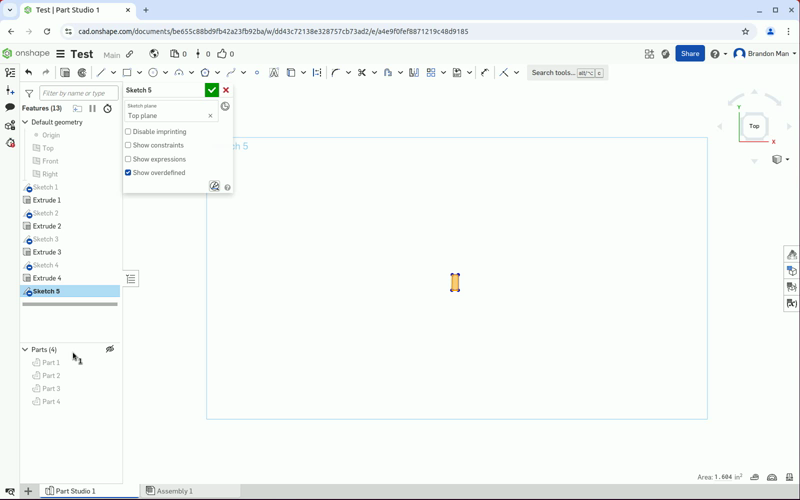
key(shift+y)
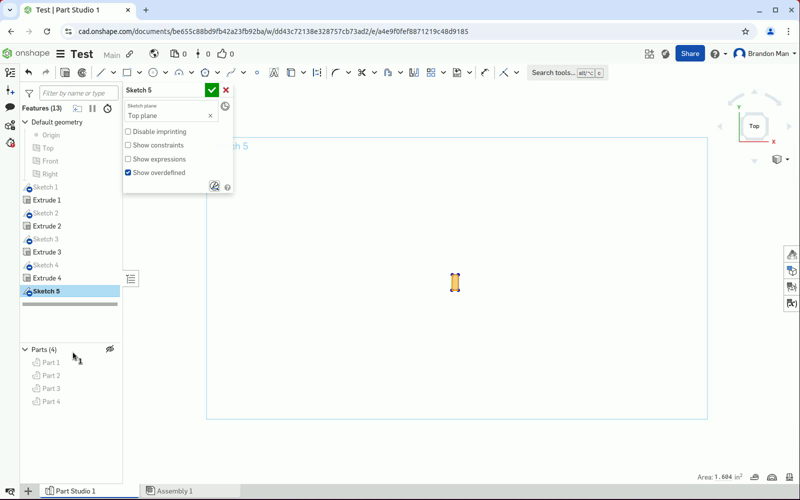
key(shift+e)
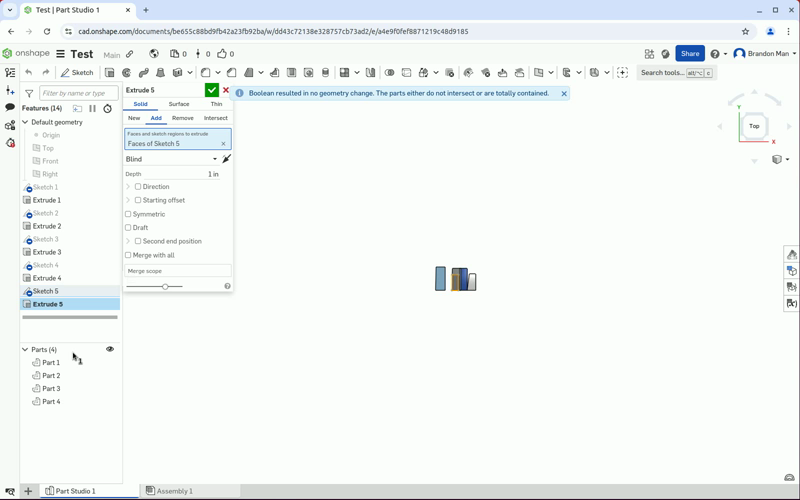
mouse_move(143, 106)
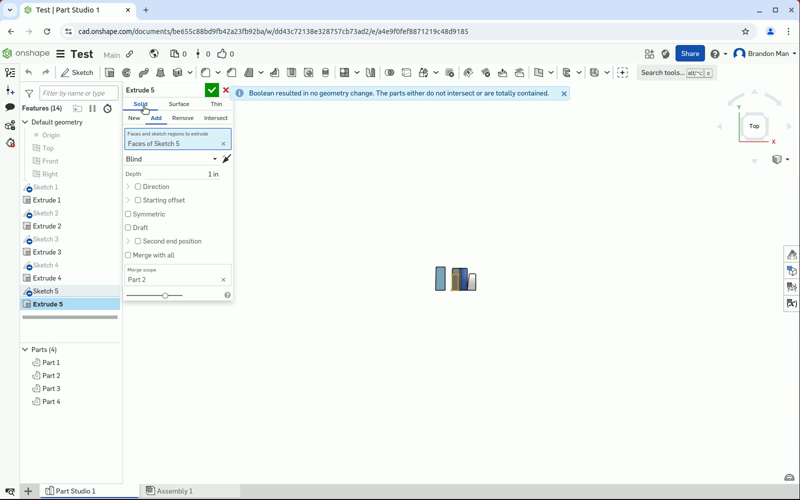
click(143, 106)
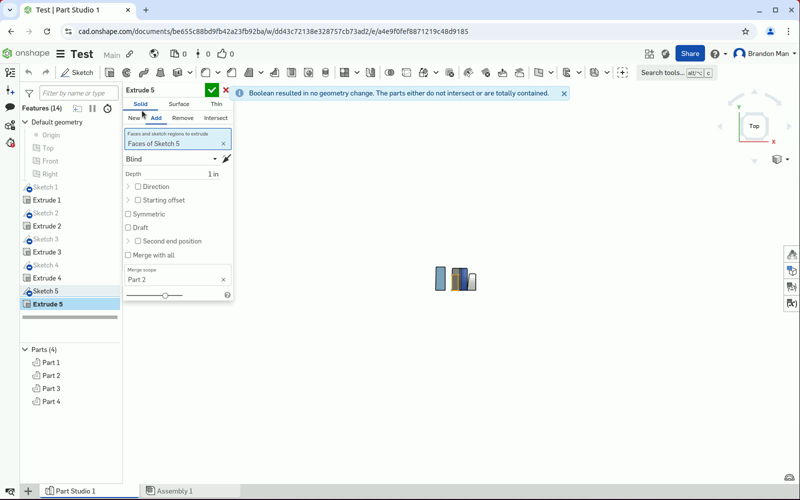
mouse_move(137, 120)
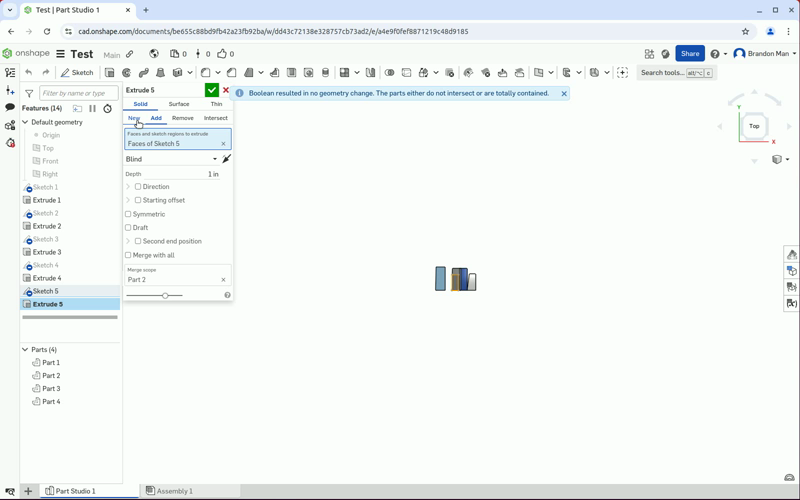
click(137, 120)
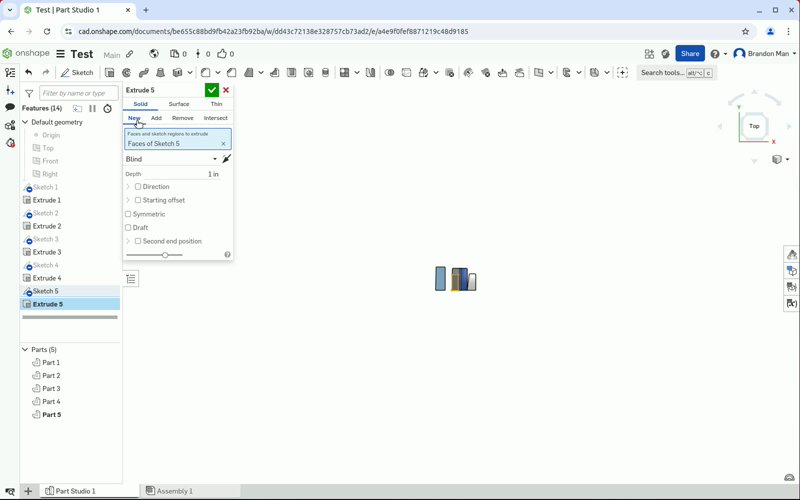
key(tab, 4)
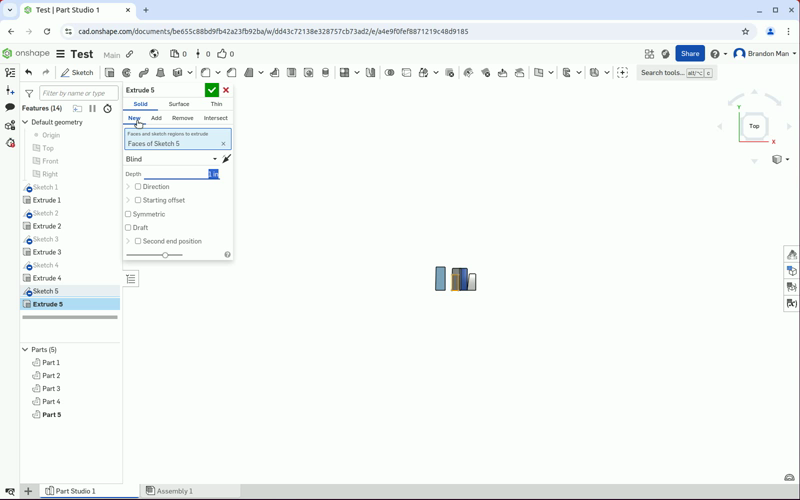
text(2.889)
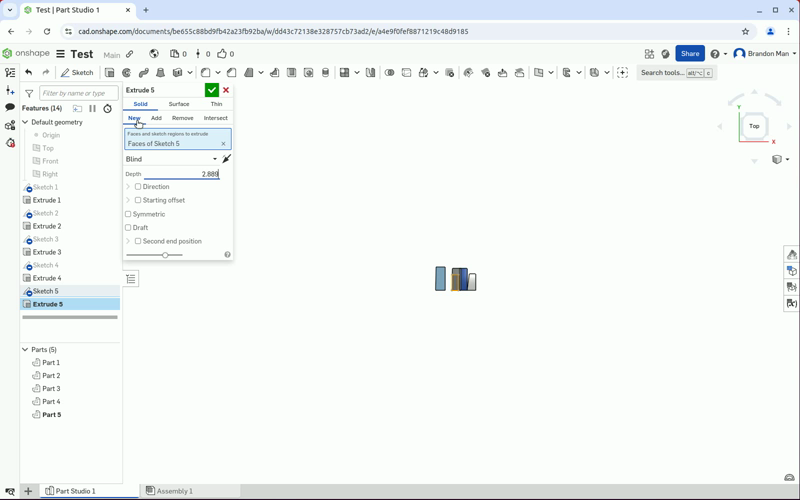
key(enter)
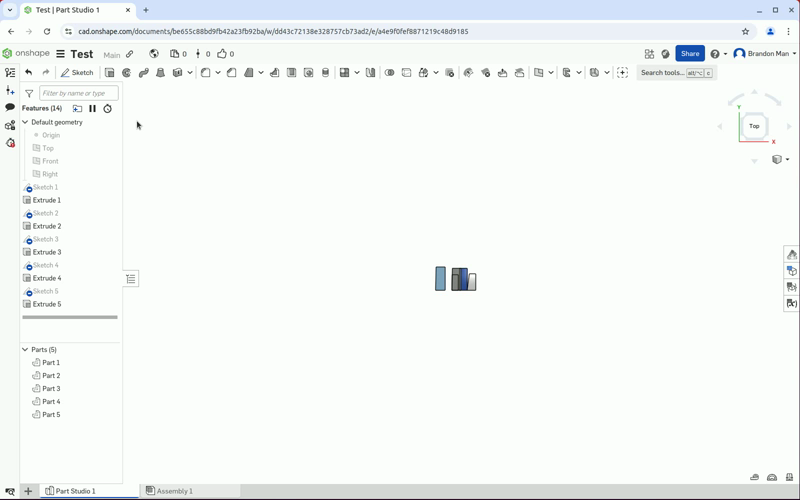
key(shift+h)
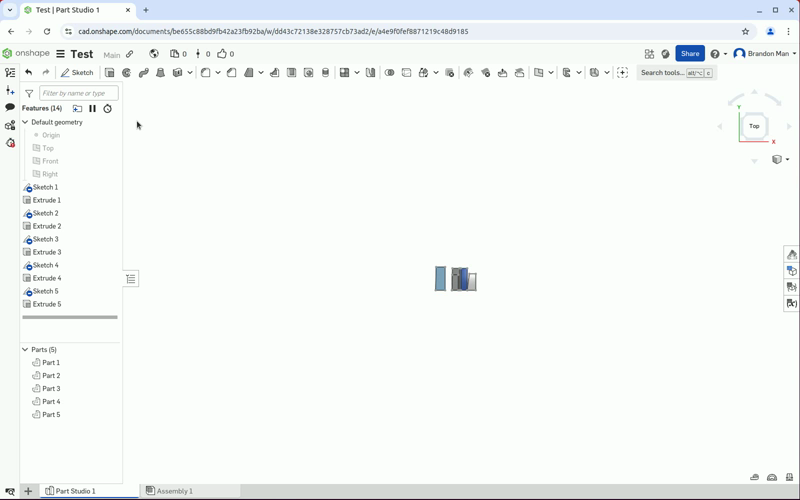
key(shift+h)
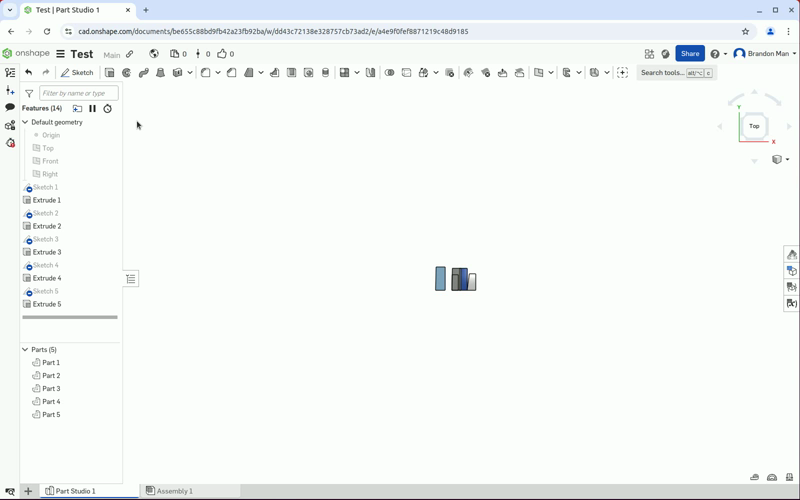
mouse_move(73, 189)
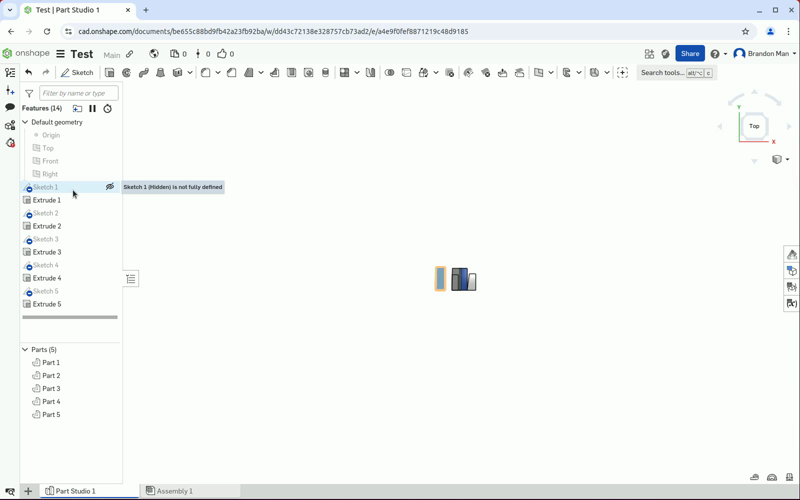
click(73, 189)
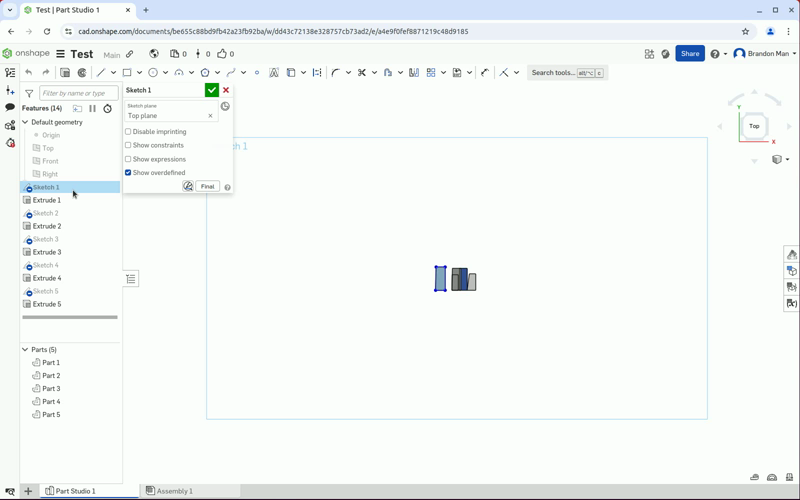
mouse_move(229, 92)
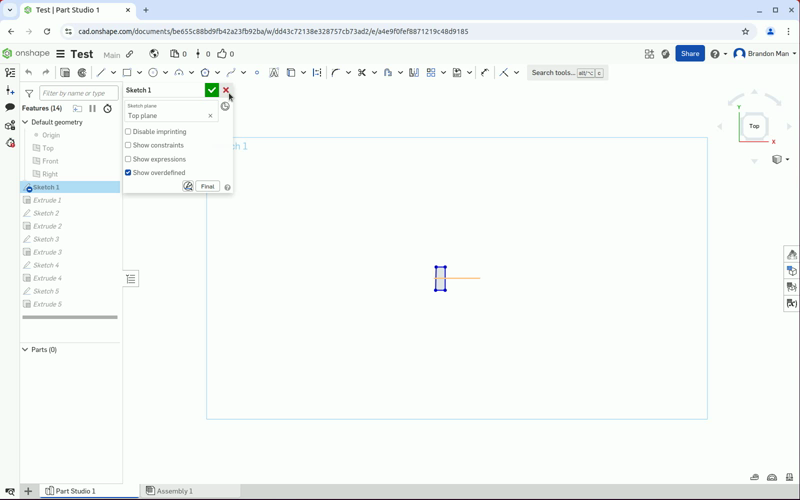
click(229, 92)
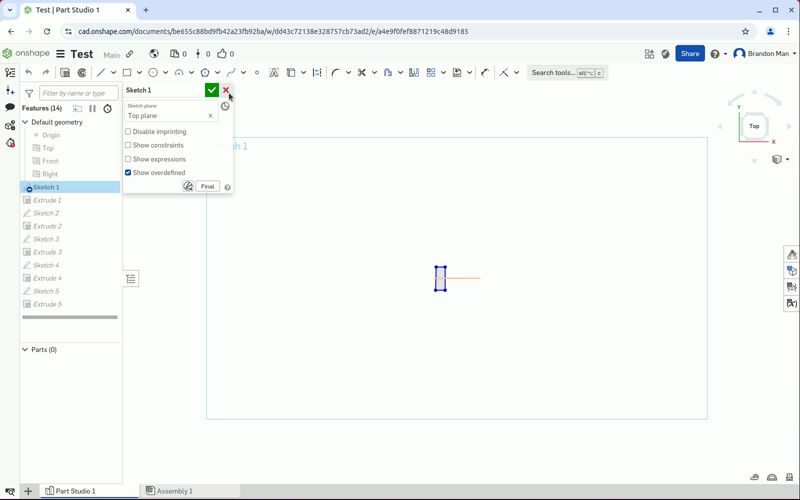
key(shift+s)
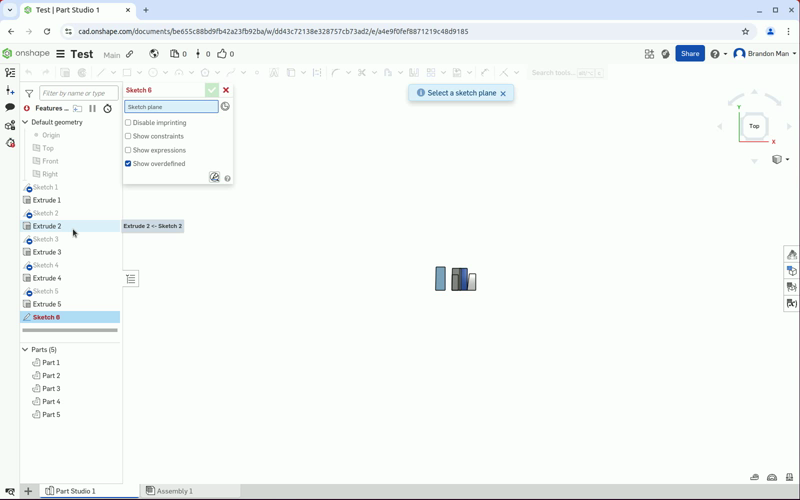
scroll(3)
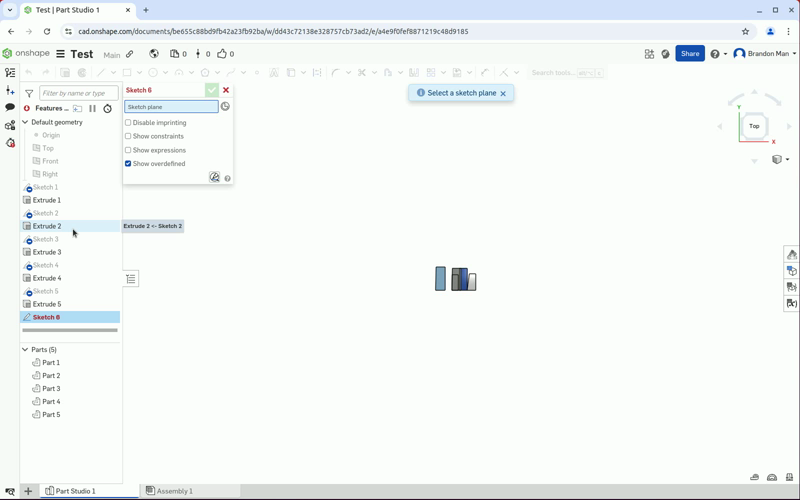
mouse_move(73, 150)
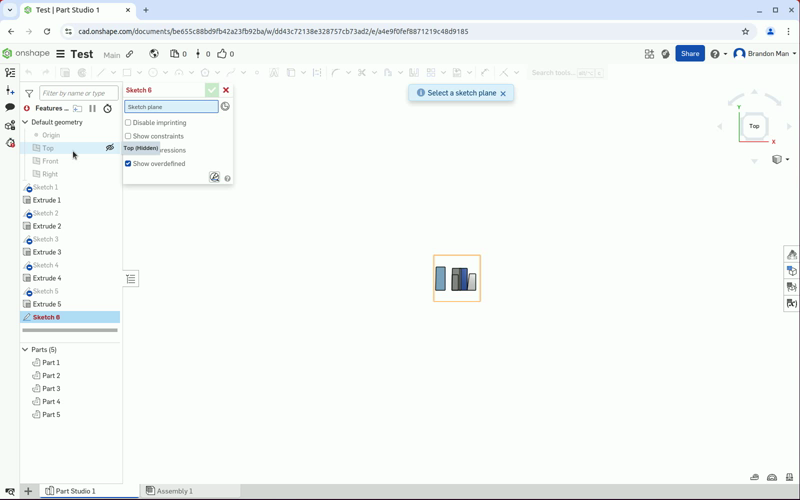
click(73, 150)
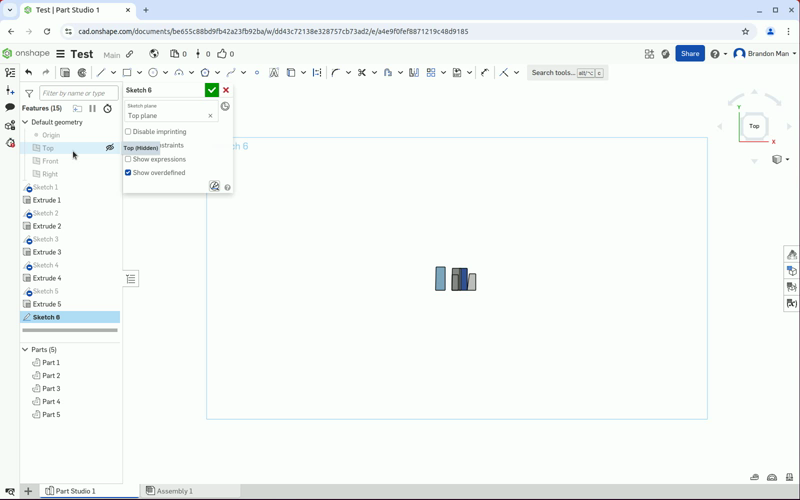
mouse_move(73, 352)
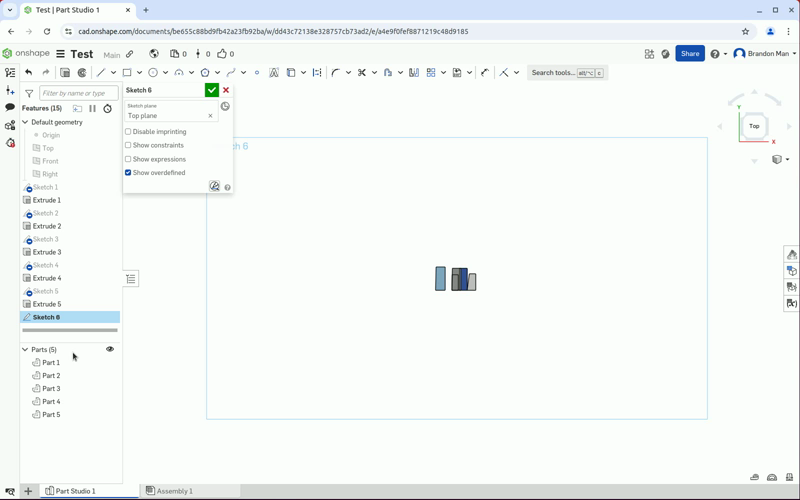
key(y)
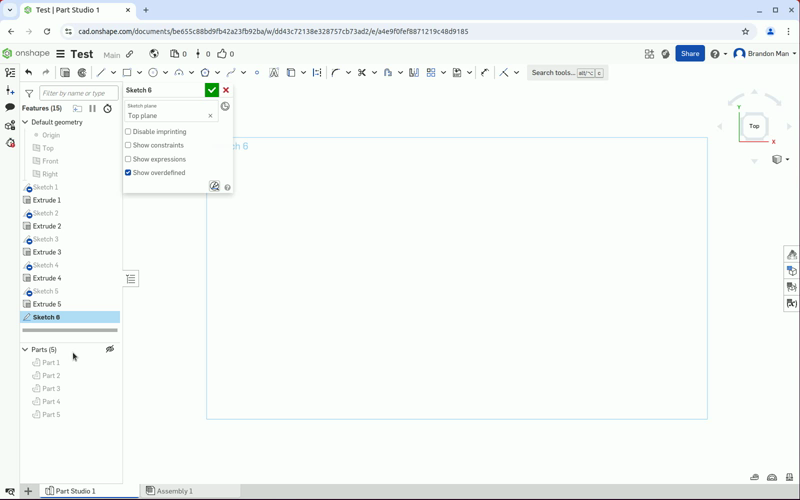
key(l)
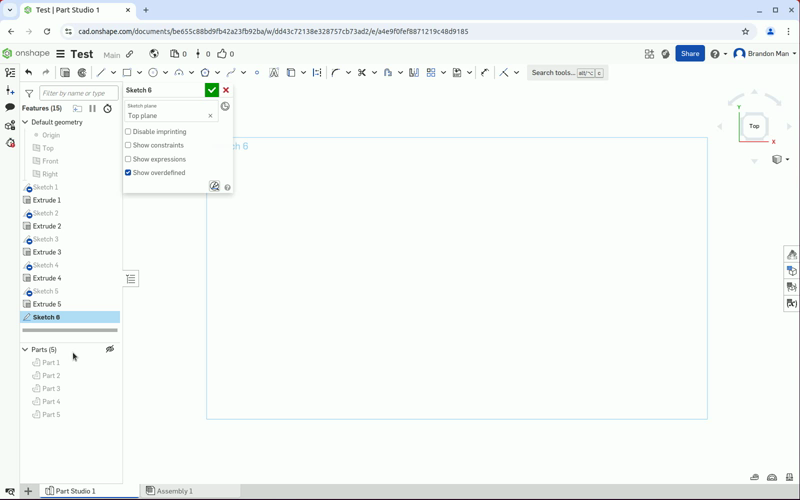
key_down(shift)
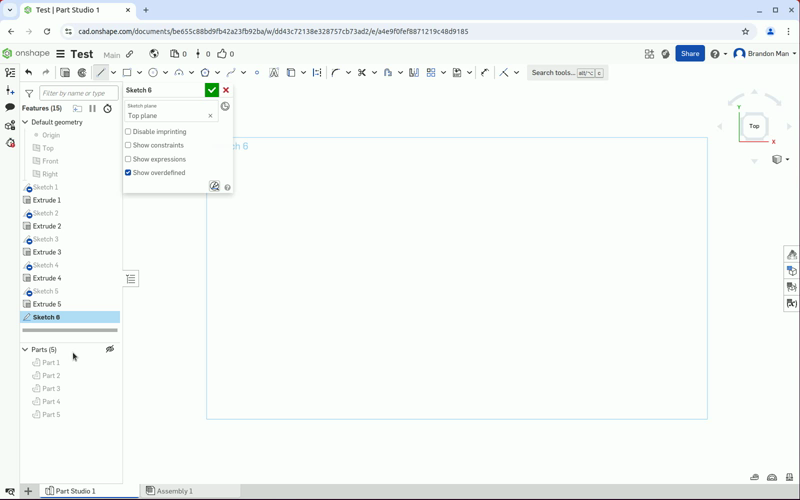
mouse_move(463, 290)
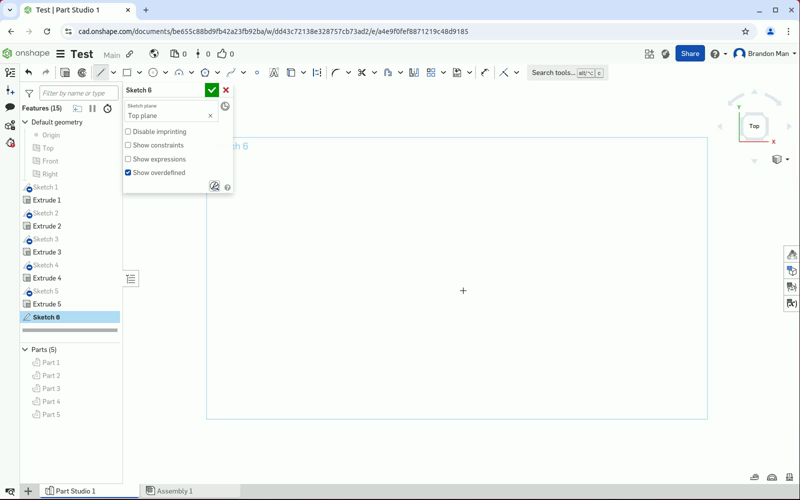
click(463, 290)
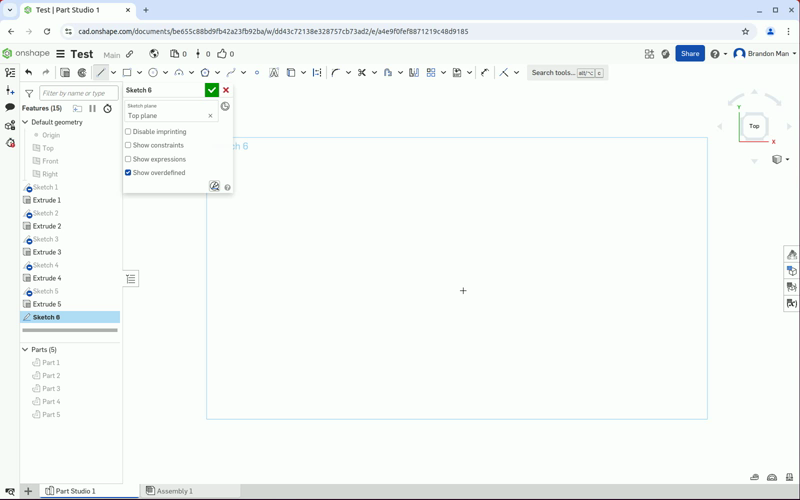
key_up(shift)
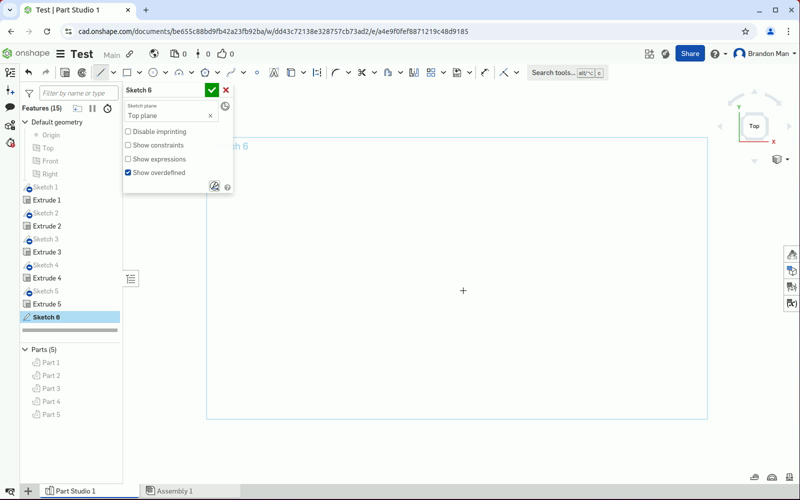
key_down(shift)
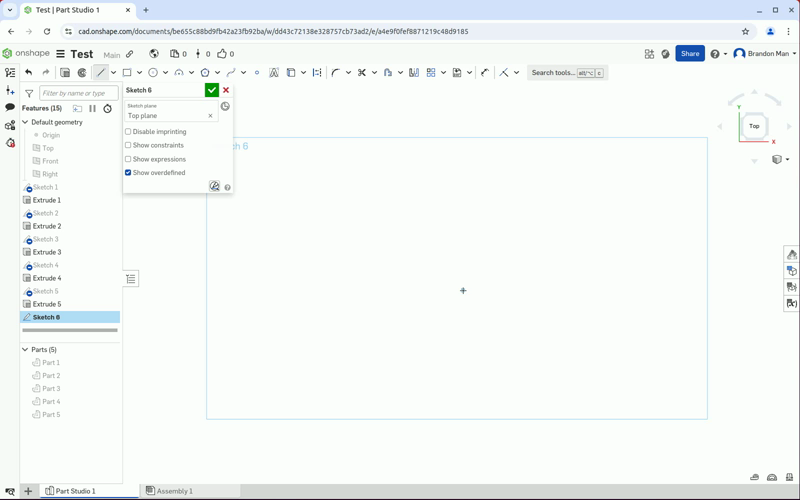
mouse_move(493, 290)
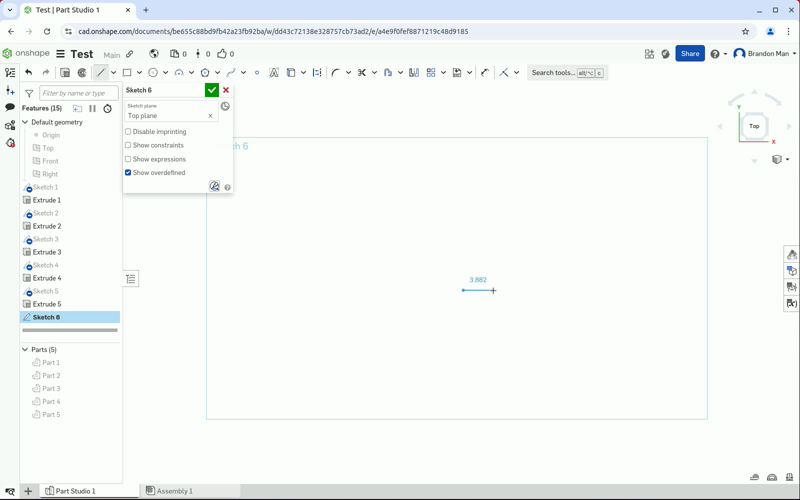
mouse_move(468, 290)
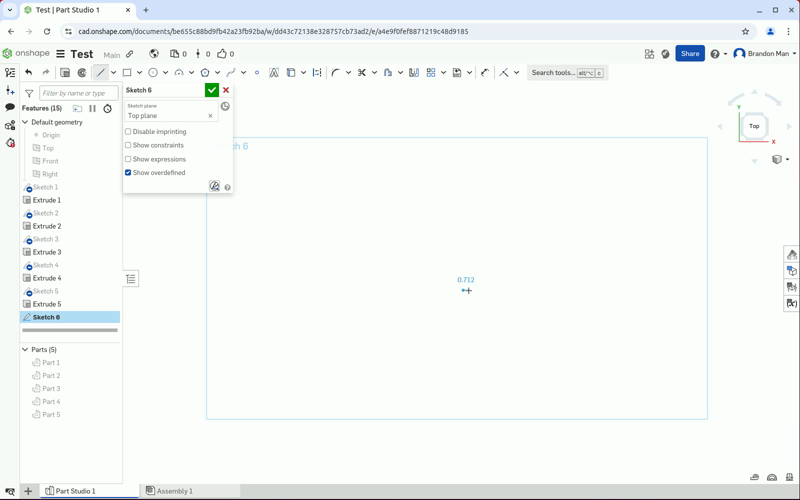
scroll(6)
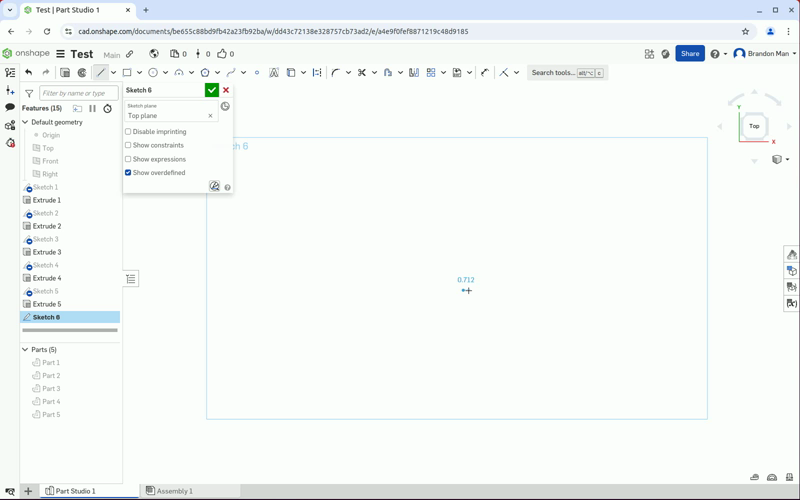
scroll(6)
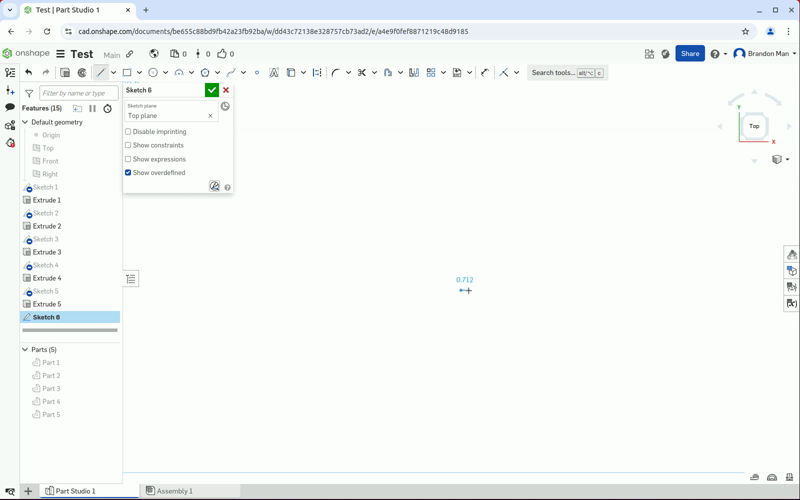
scroll(6)
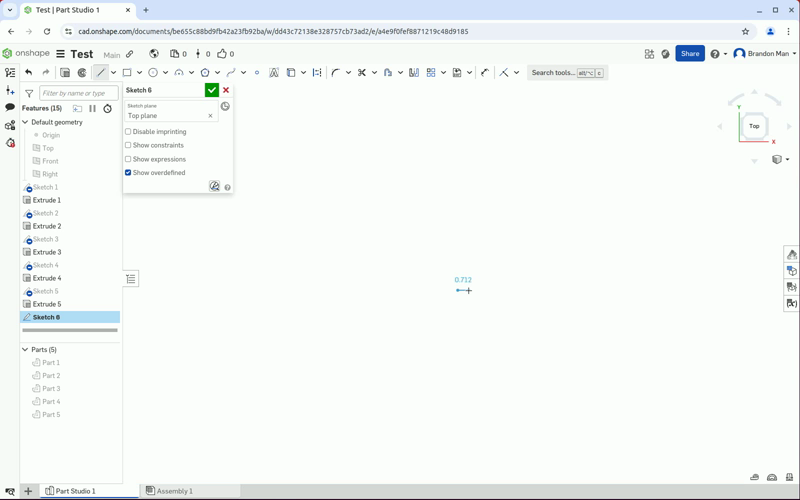
scroll(6)
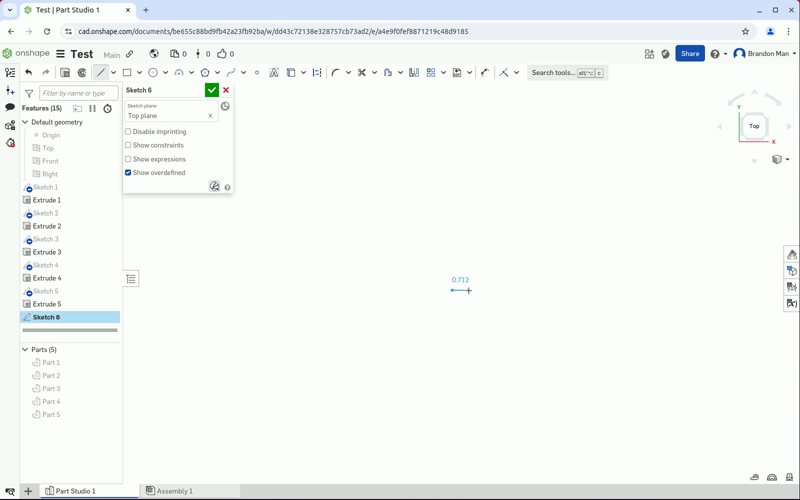
scroll(6)
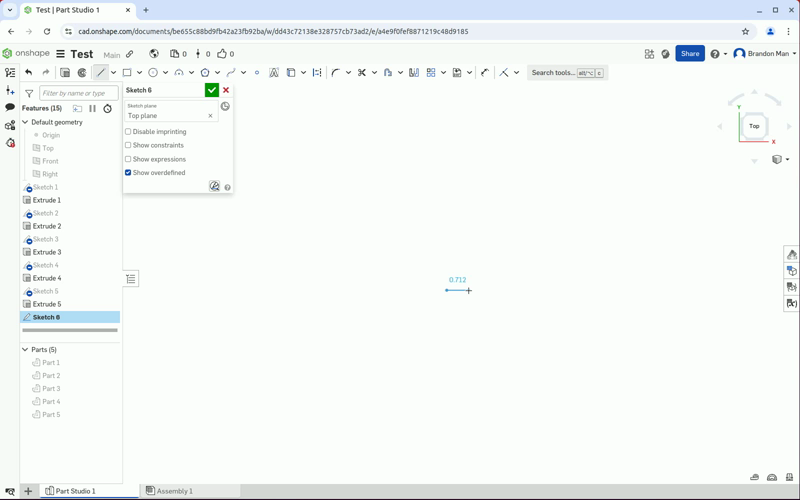
scroll(6)
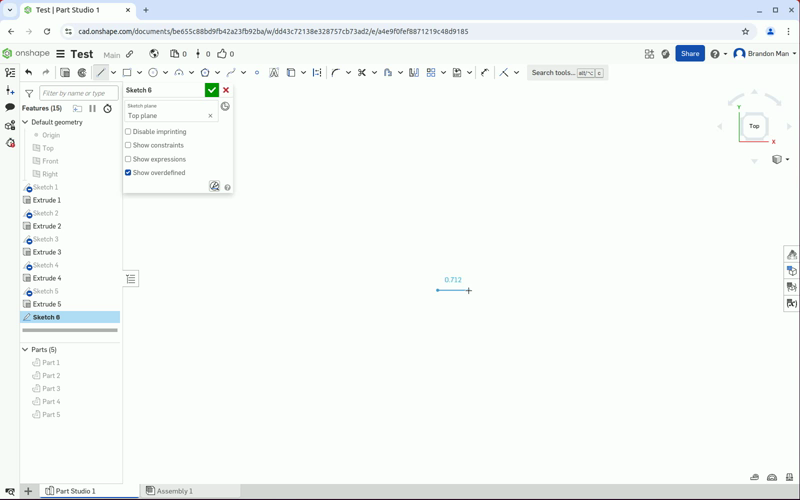
scroll(6)
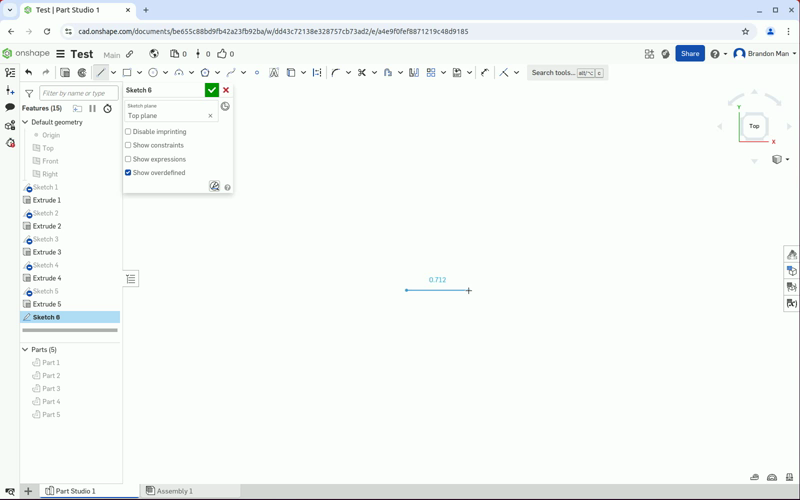
click(468, 290)
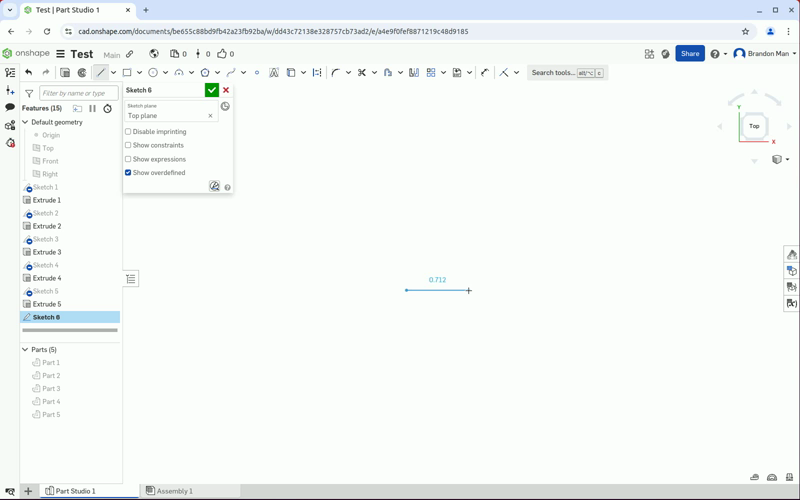
scroll(-6)
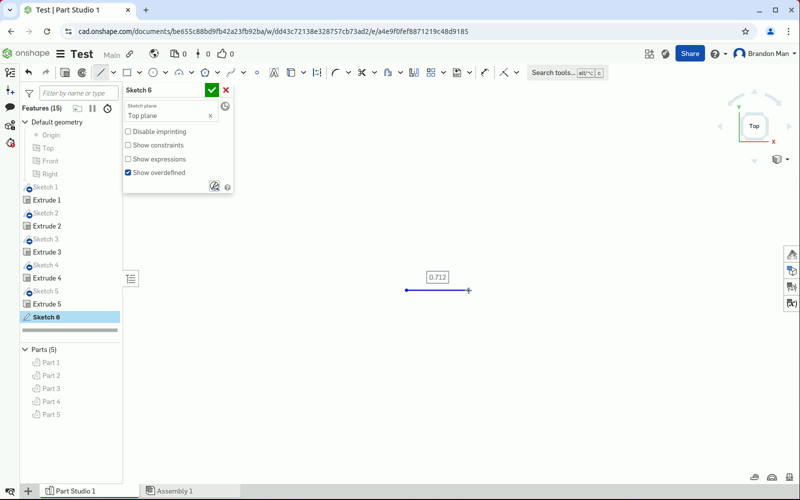
scroll(-6)
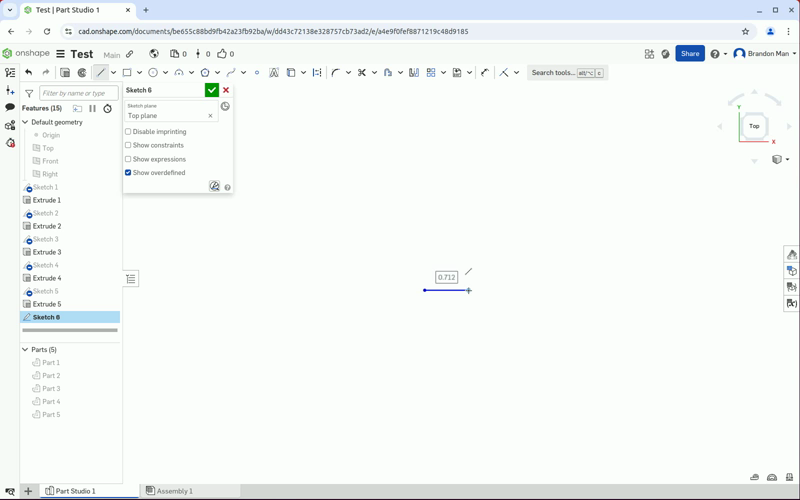
scroll(-6)
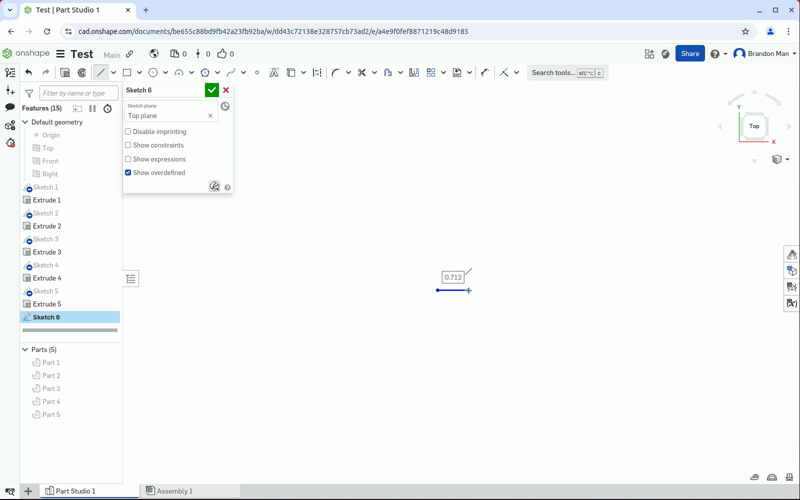
scroll(-6)
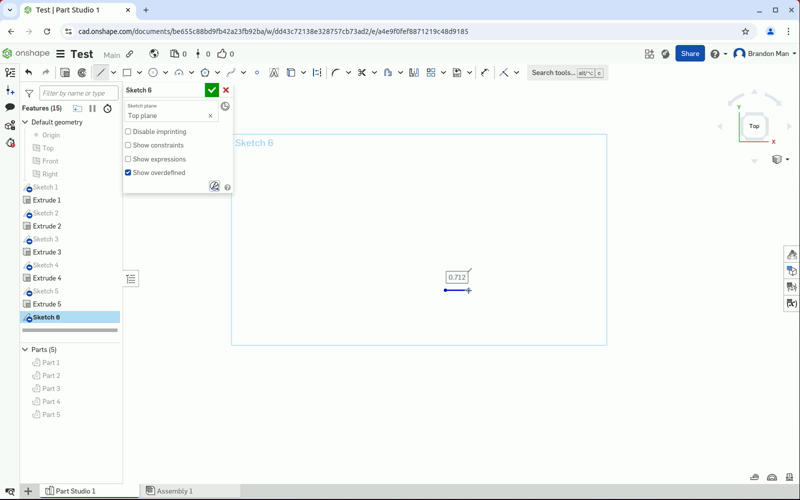
scroll(-6)
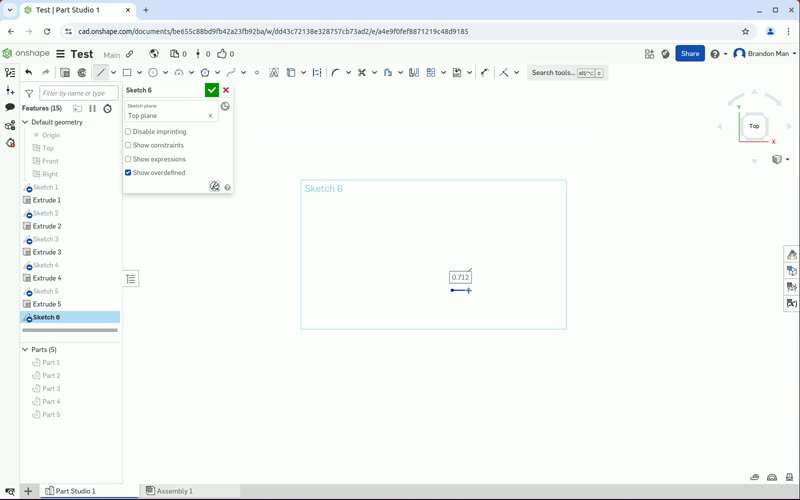
scroll(-6)
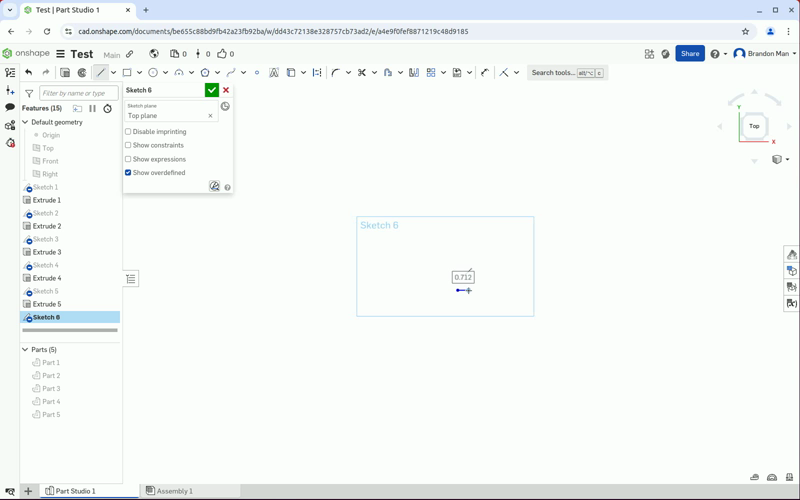
scroll(-6)
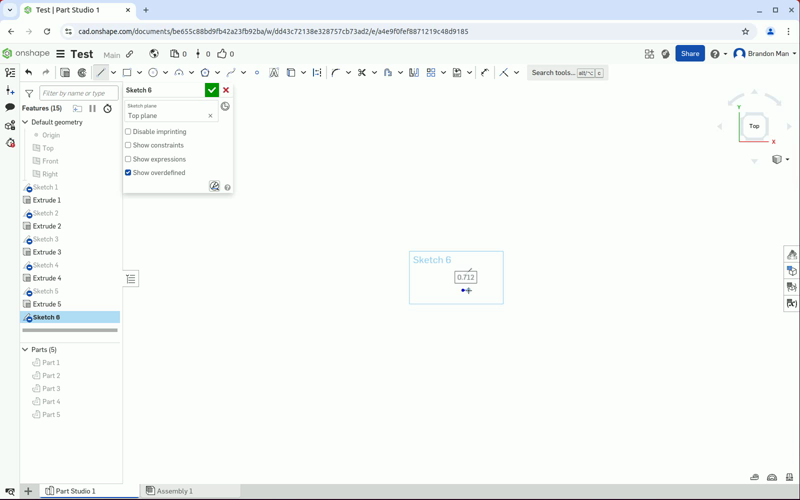
key_up(shift)
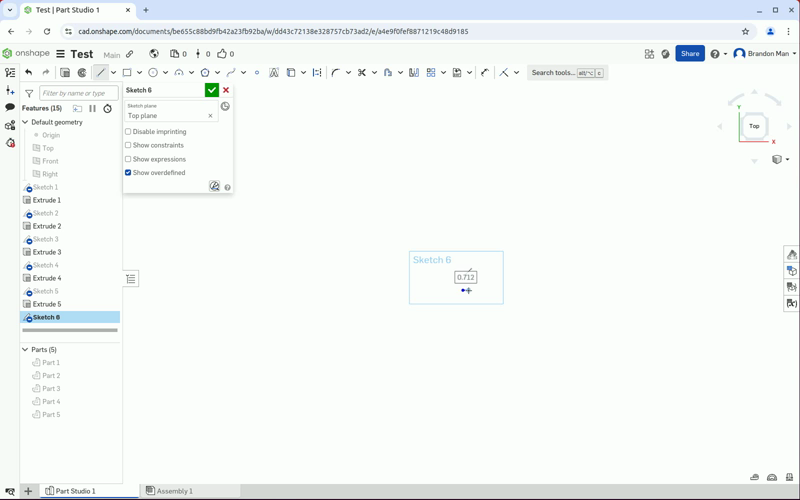
key_down(shift)
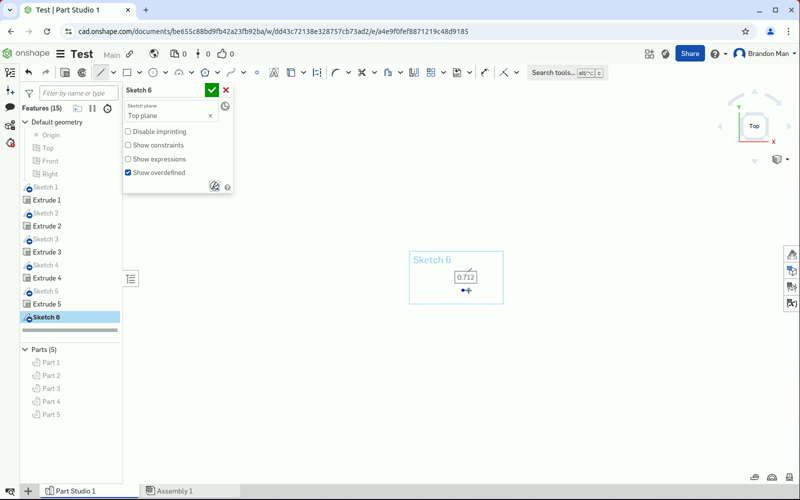
mouse_move(498, 290)
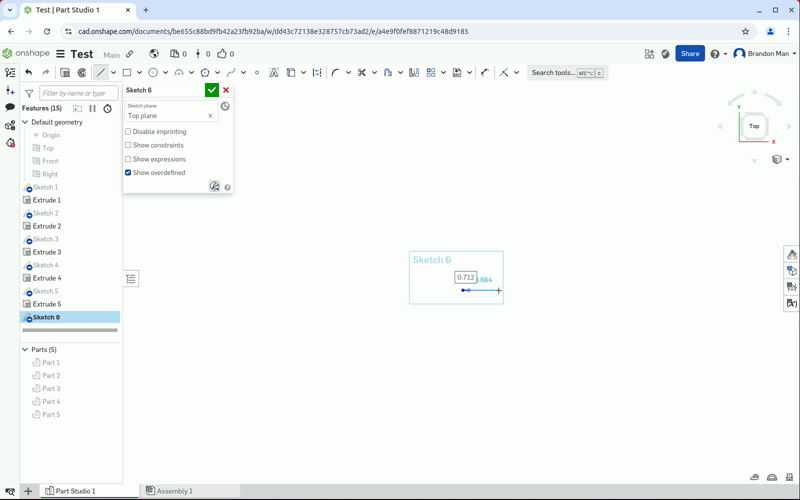
mouse_move(468, 274)
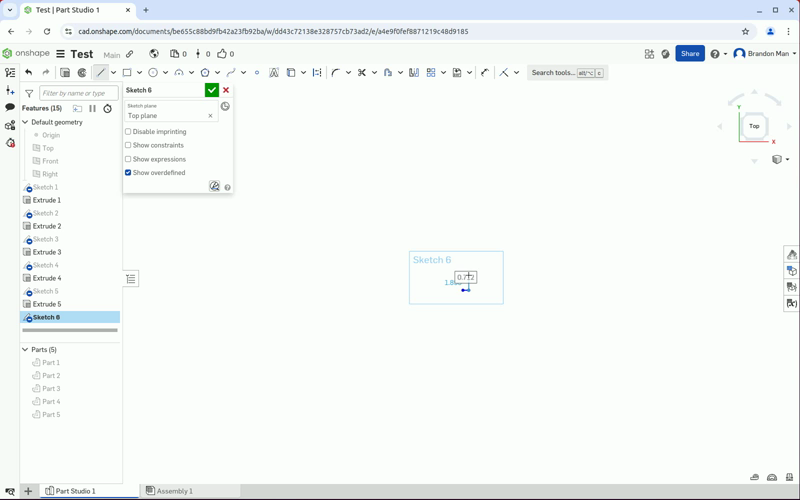
click(468, 274)
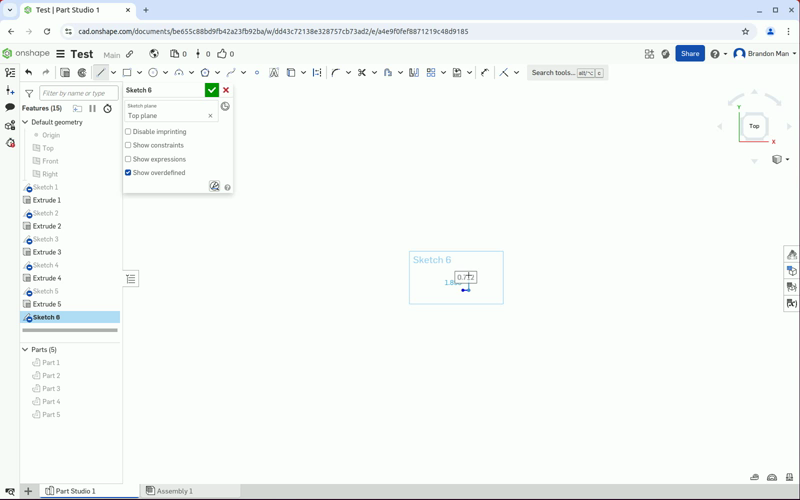
key_up(shift)
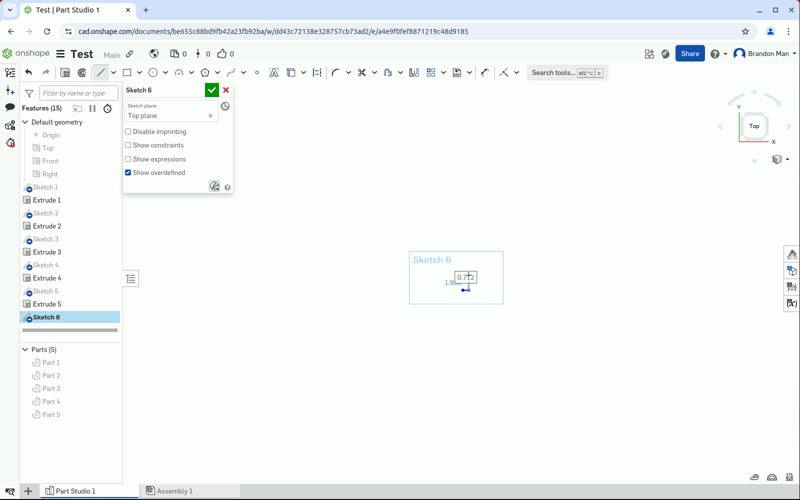
key_down(shift)
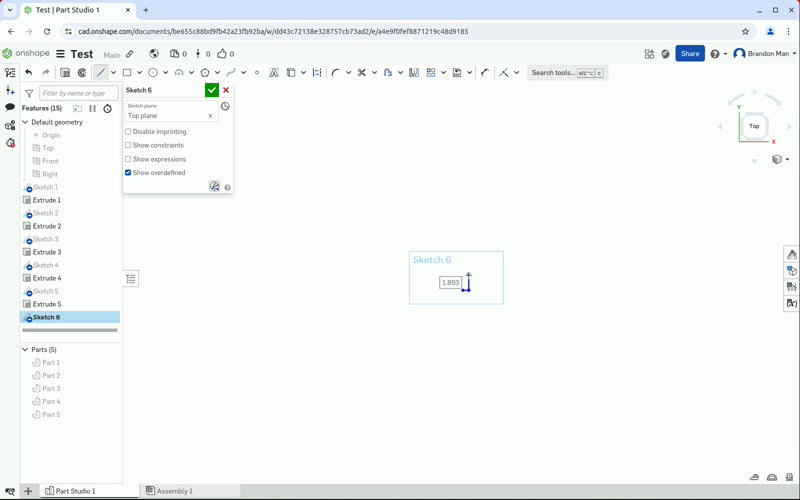
mouse_move(498, 274)
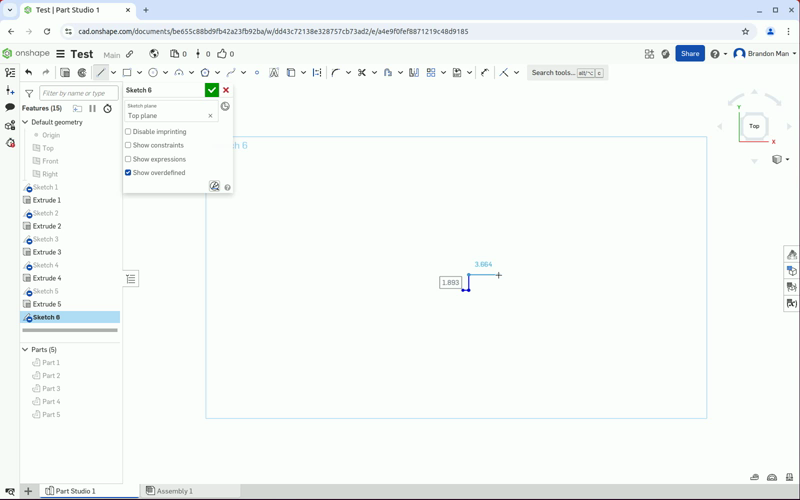
mouse_move(463, 274)
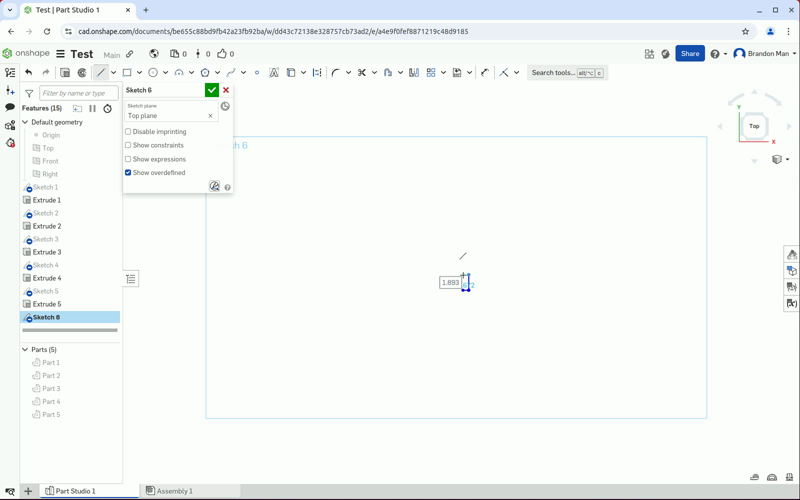
scroll(6)
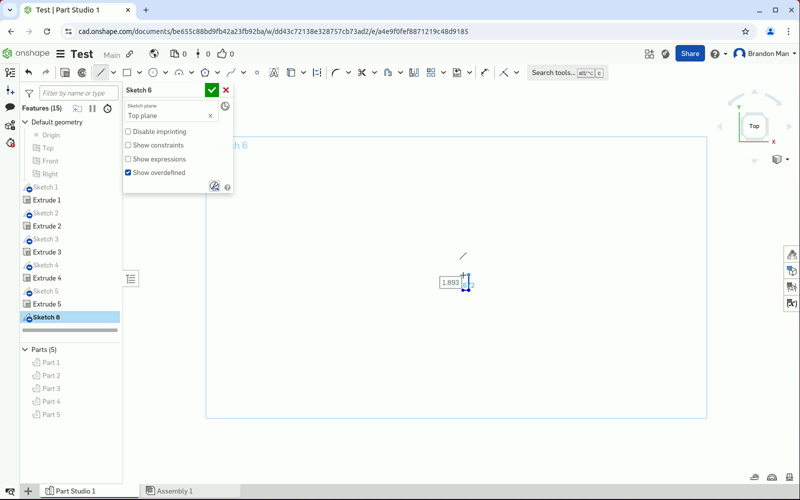
scroll(6)
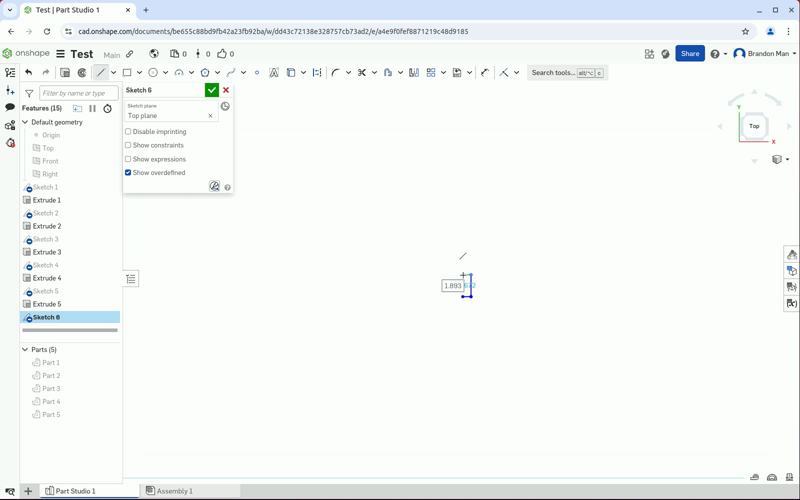
scroll(6)
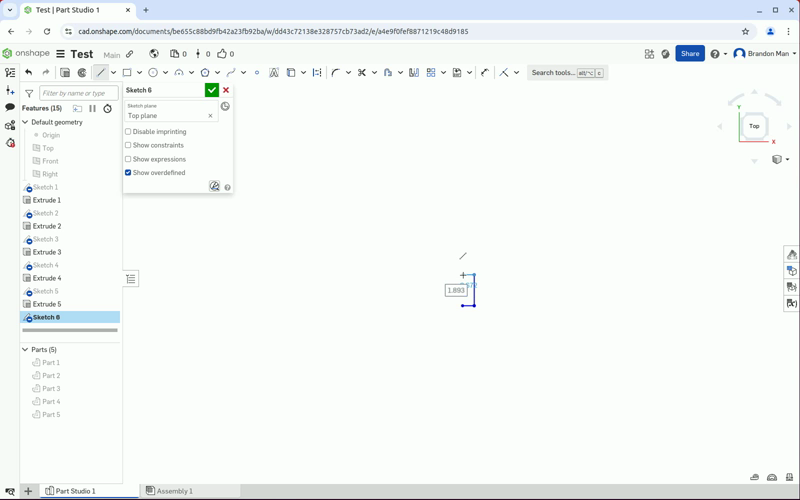
scroll(6)
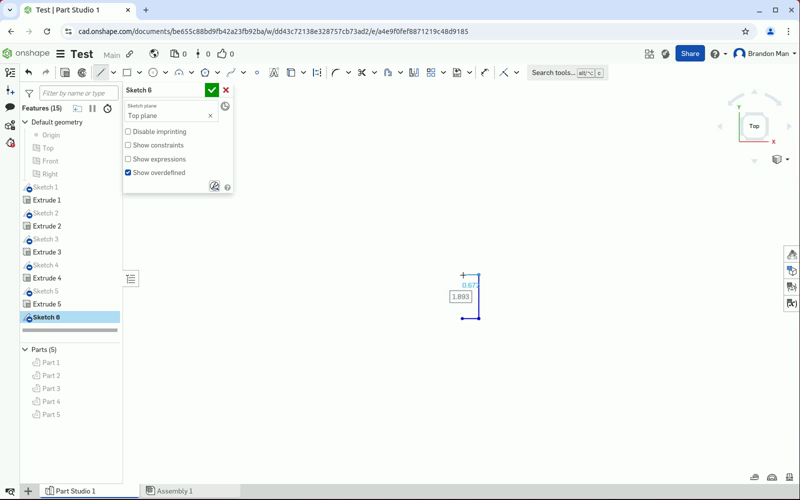
scroll(6)
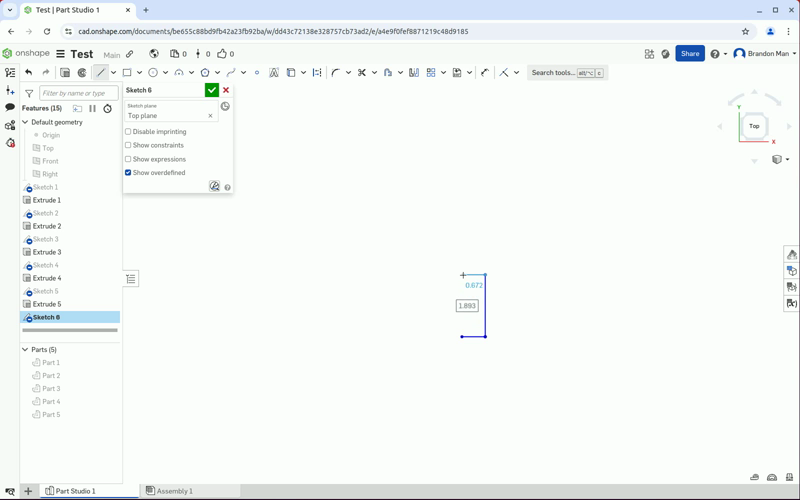
scroll(6)
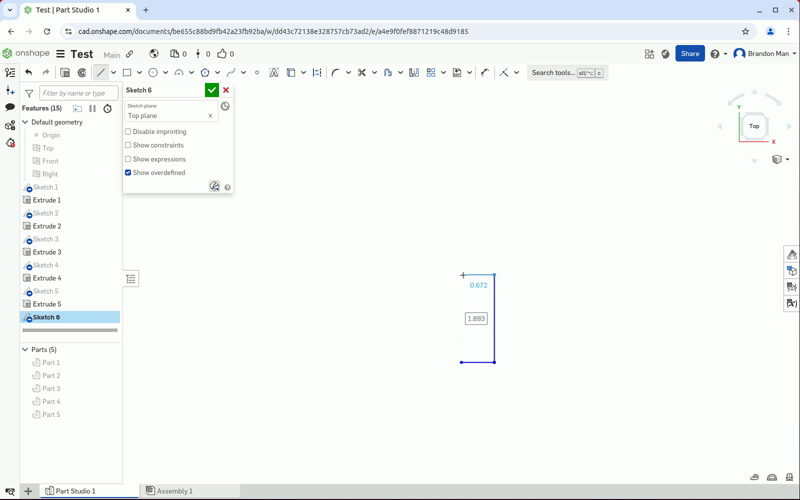
scroll(6)
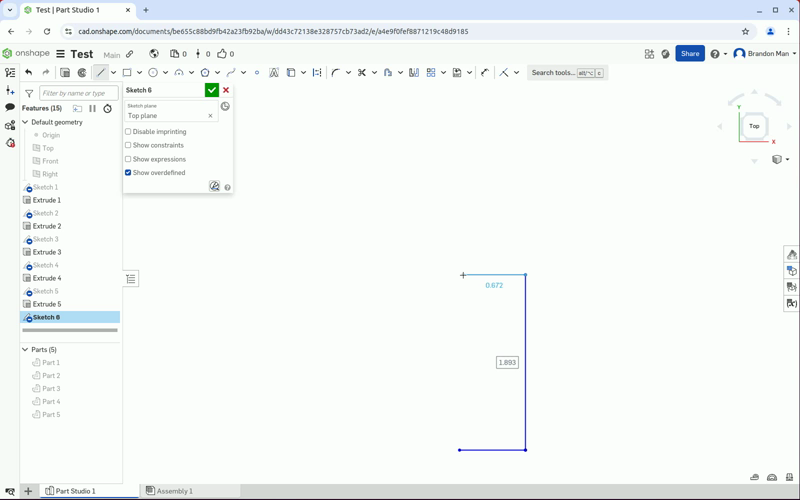
click(463, 274)
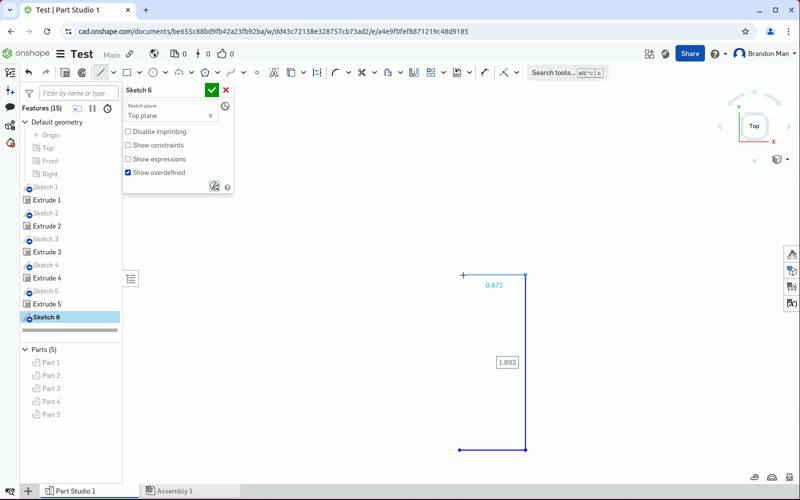
scroll(-6)
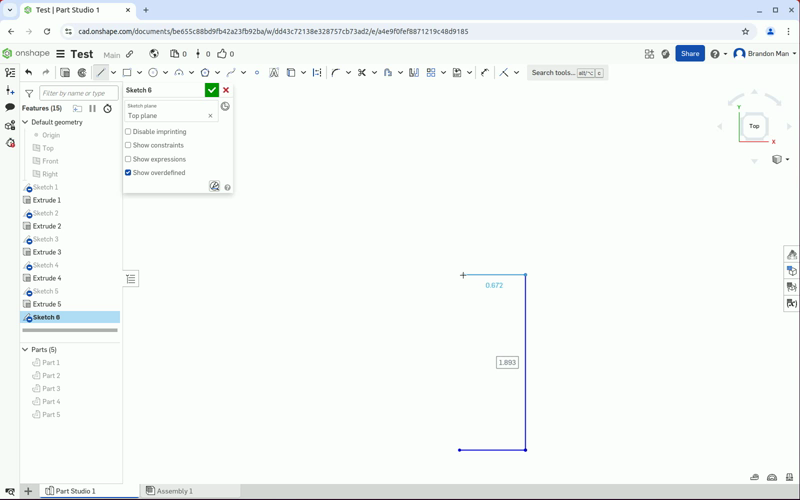
scroll(-6)
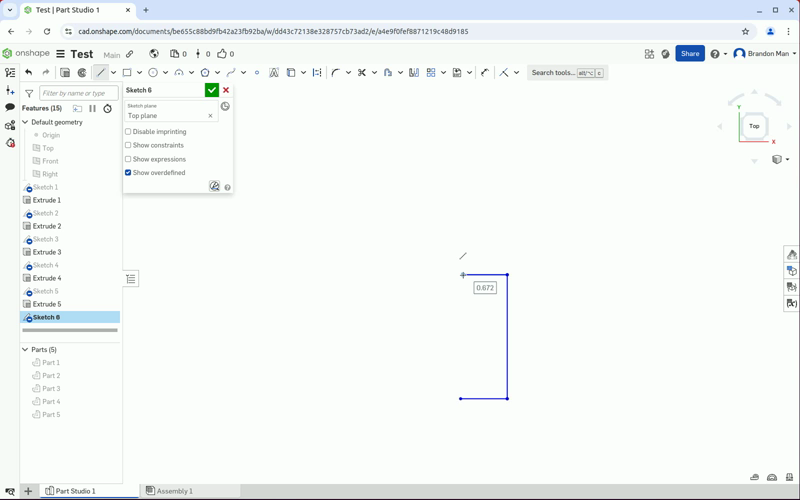
scroll(-6)
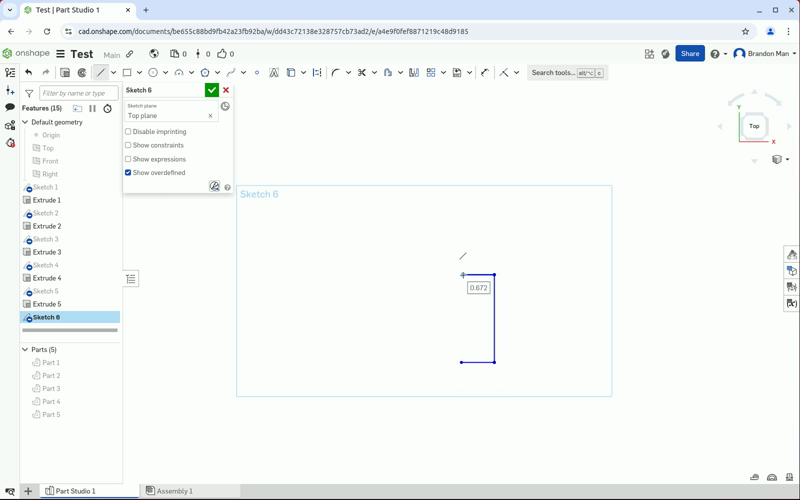
scroll(-6)
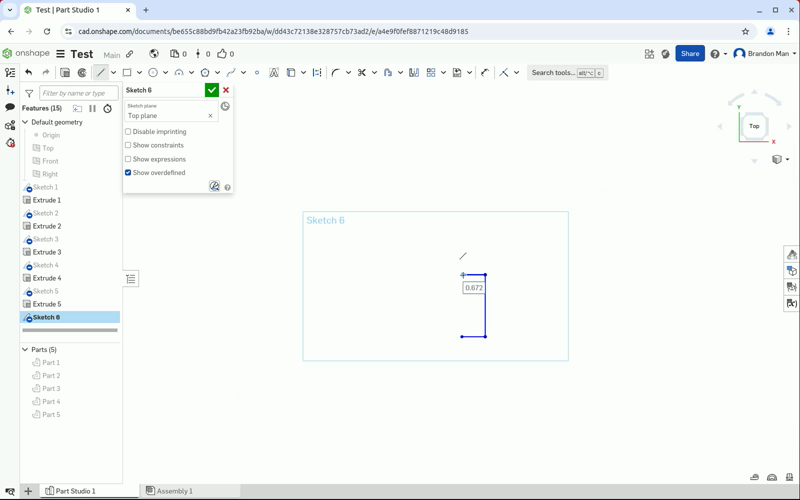
scroll(-6)
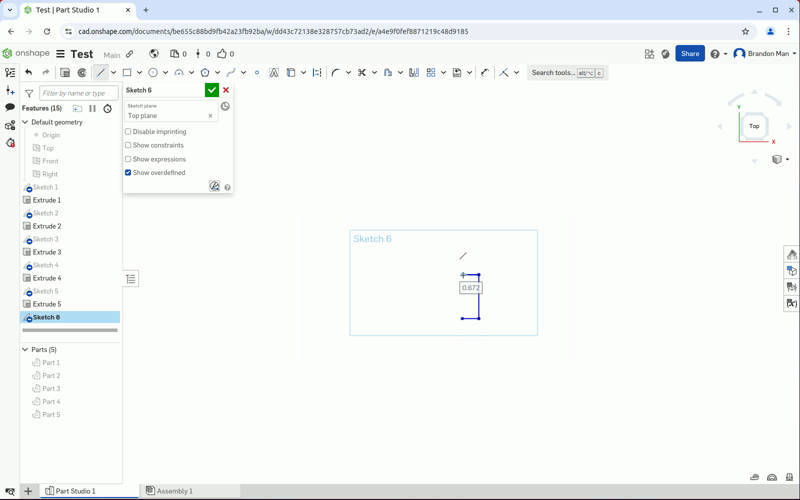
scroll(-6)
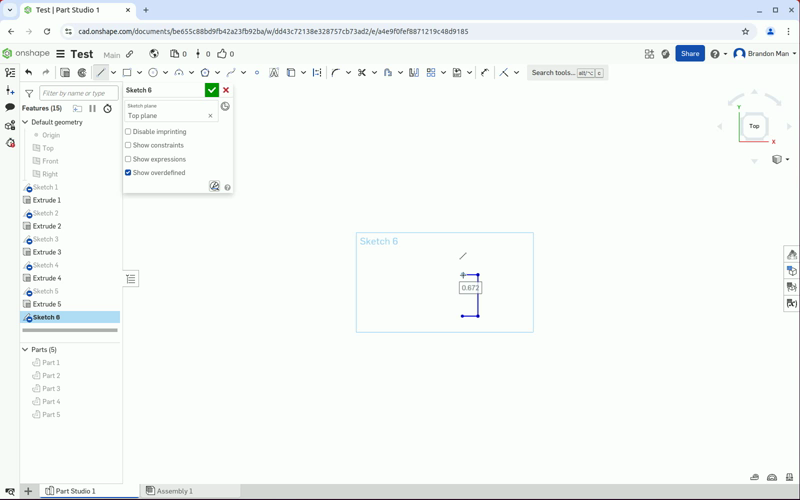
scroll(-6)
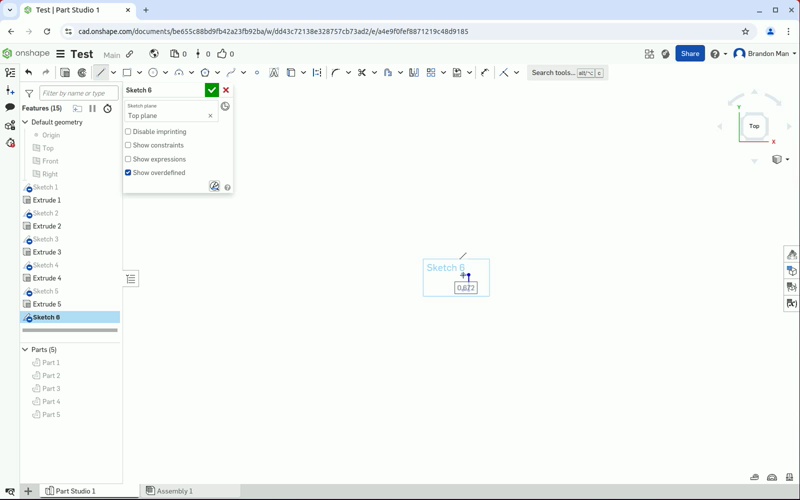
key_up(shift)
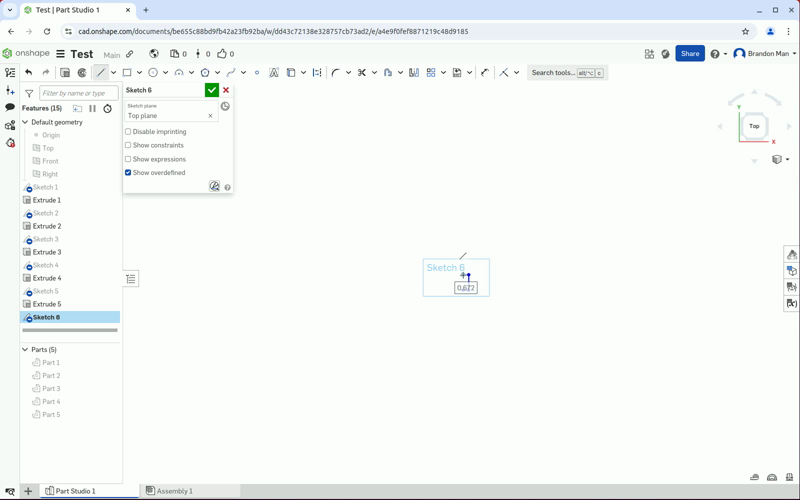
mouse_move(493, 274)
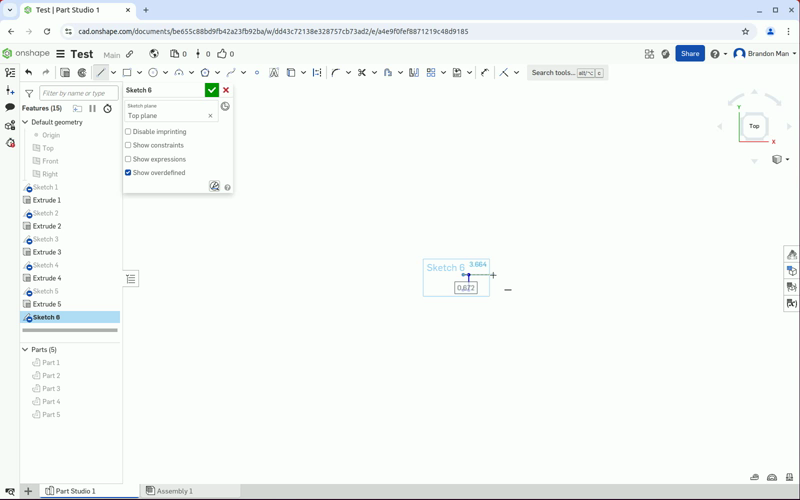
key_down(shift)
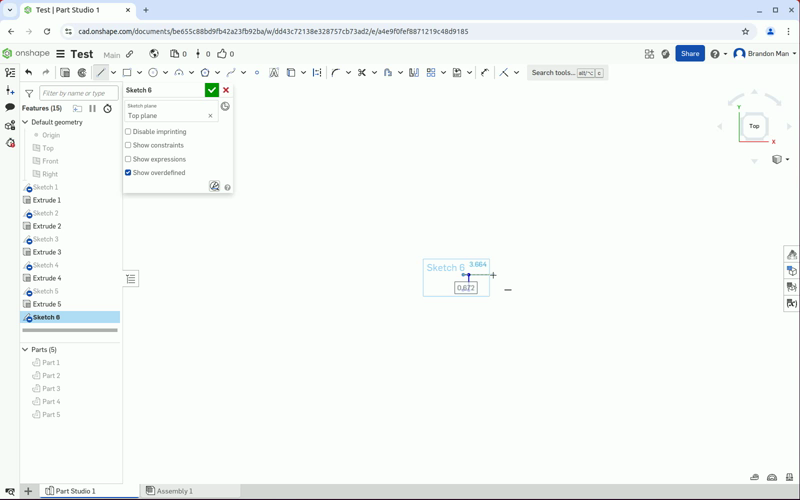
mouse_move(463, 290)
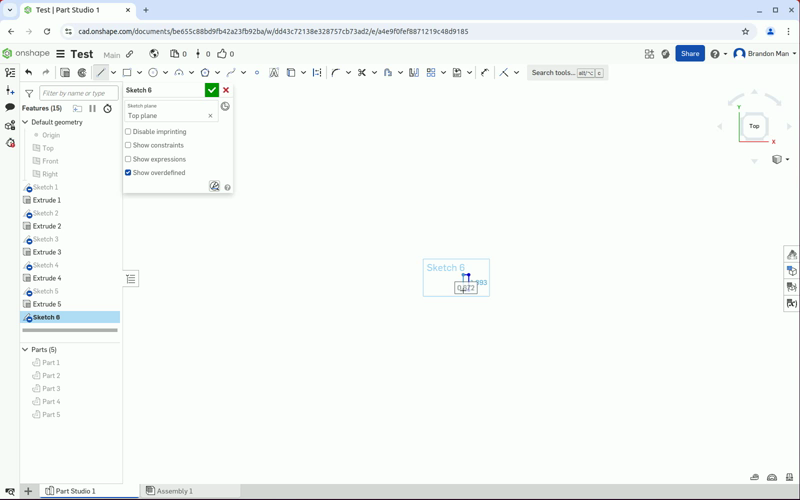
key_up(shift)
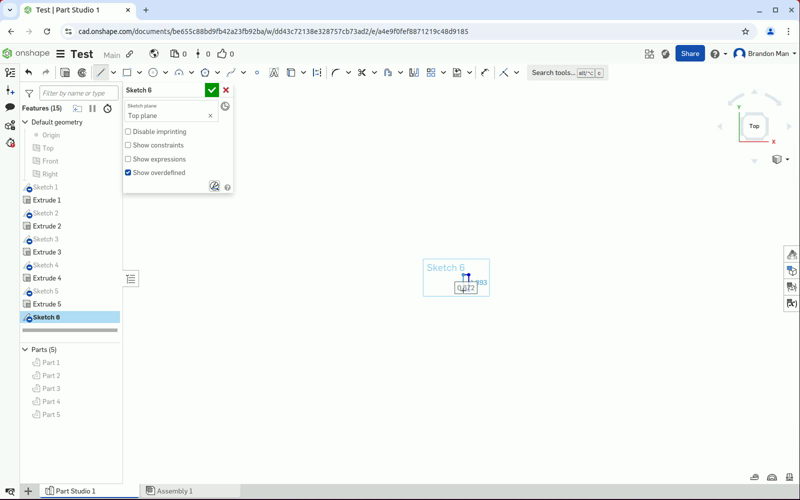
click(463, 290)
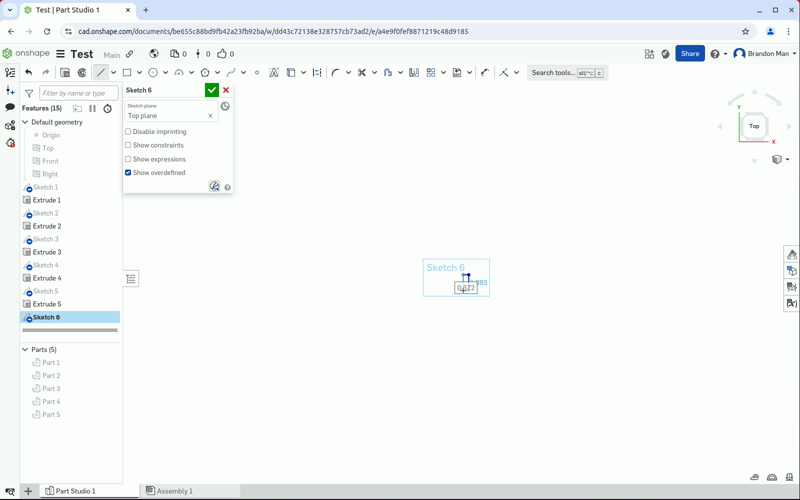
key(esc)
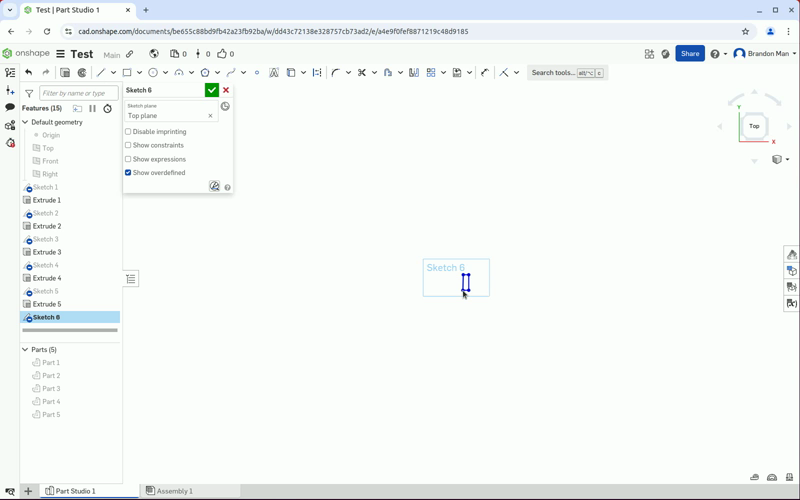
mouse_move(464, 280)
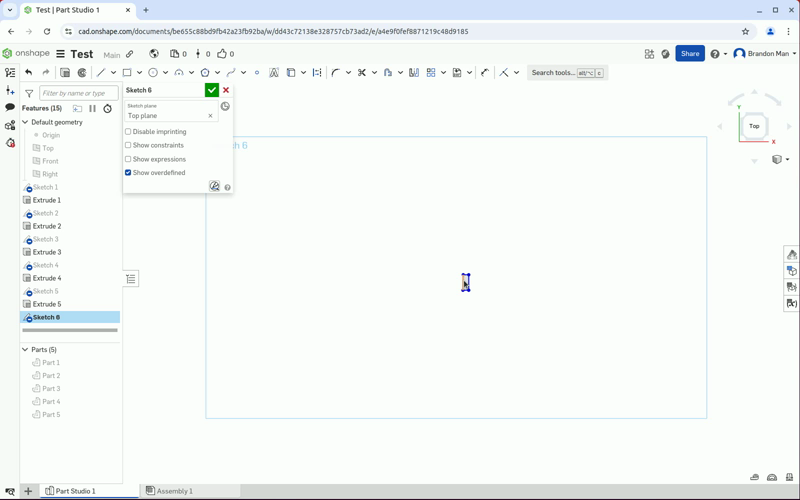
scroll(6)
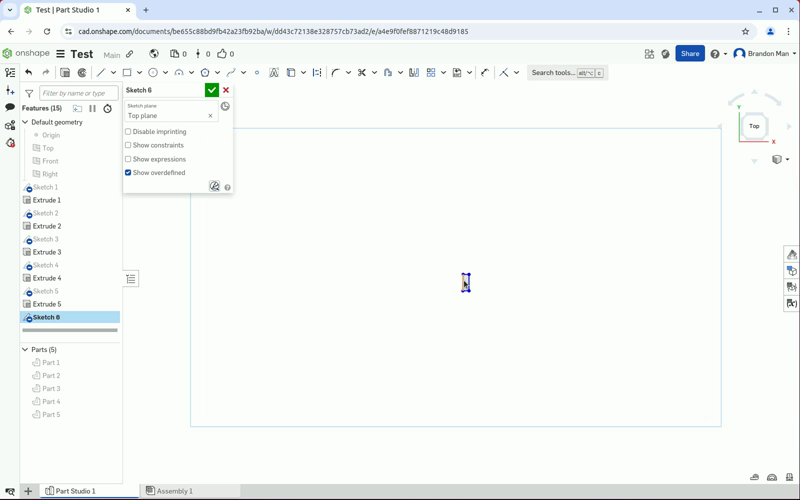
scroll(6)
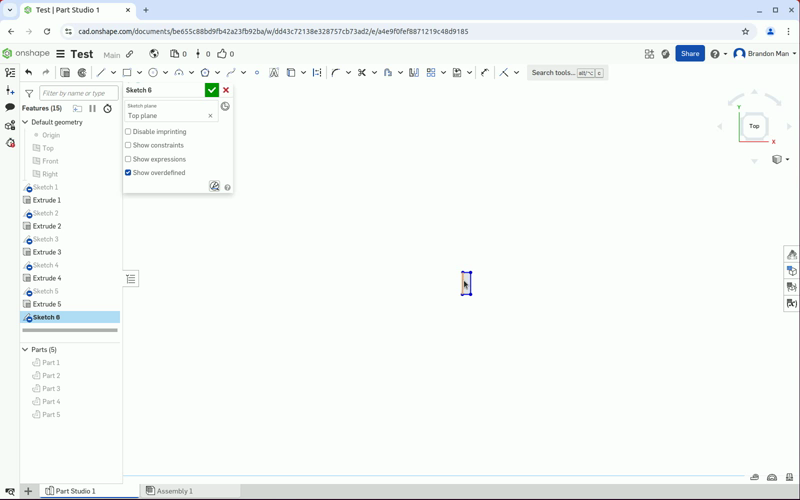
scroll(6)
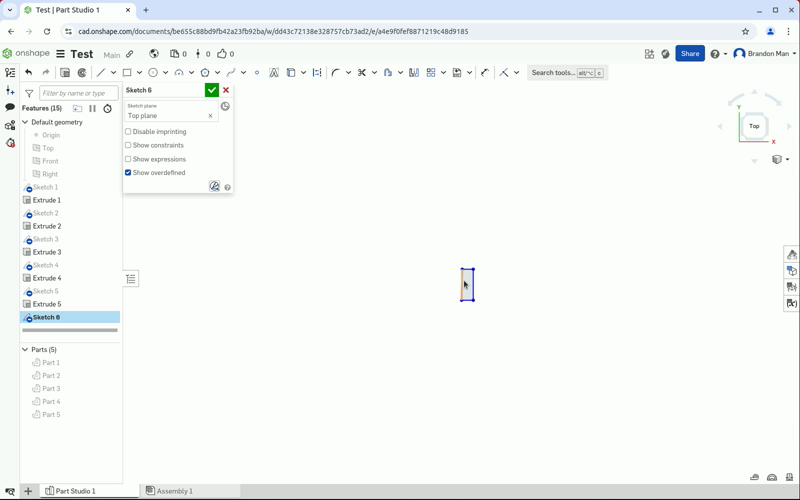
scroll(6)
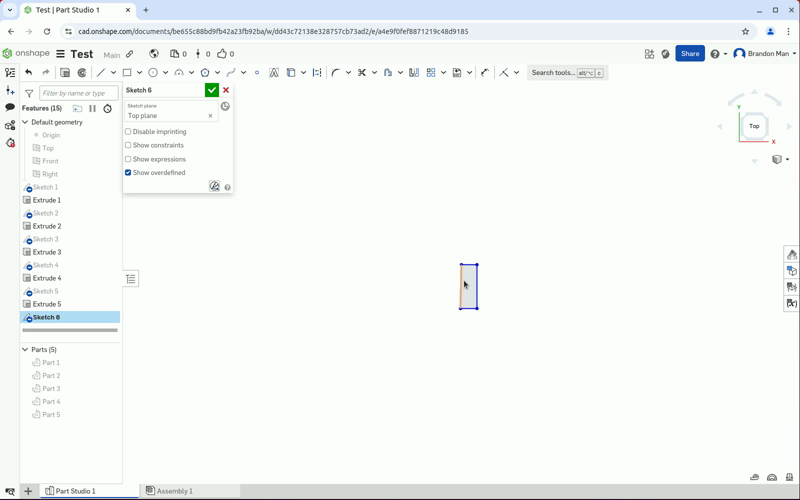
scroll(6)
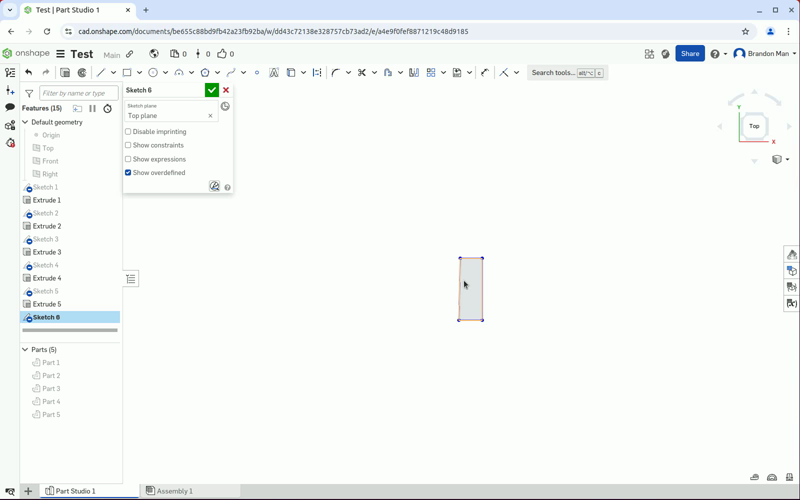
scroll(6)
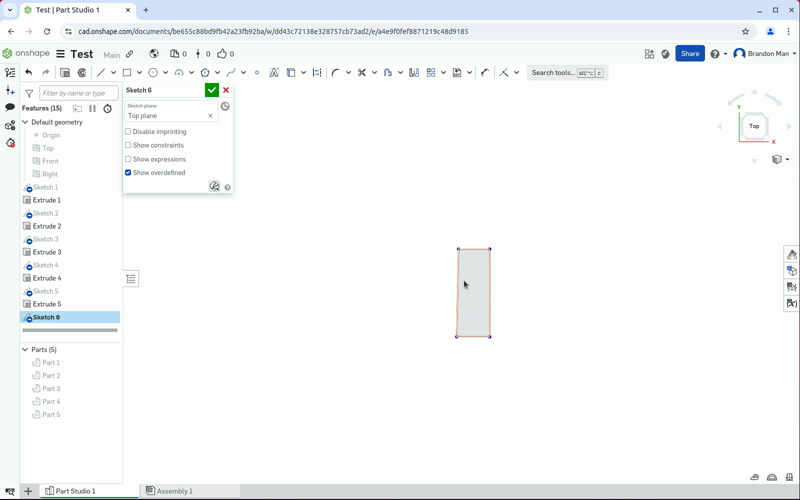
scroll(6)
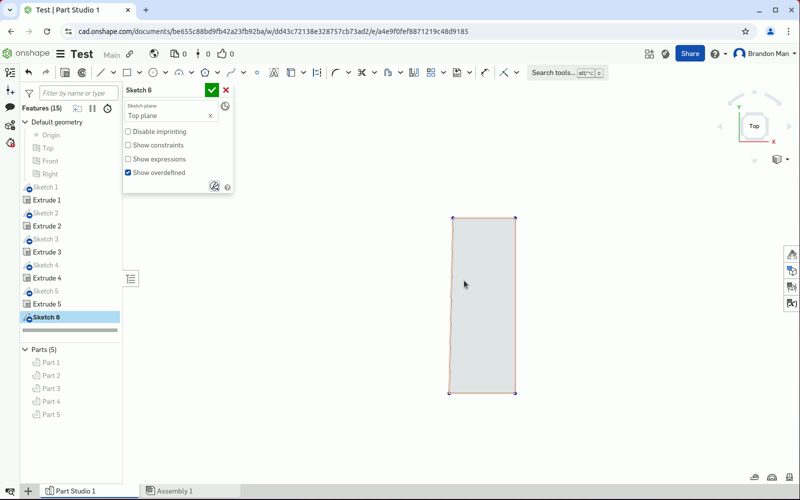
click(464, 280)
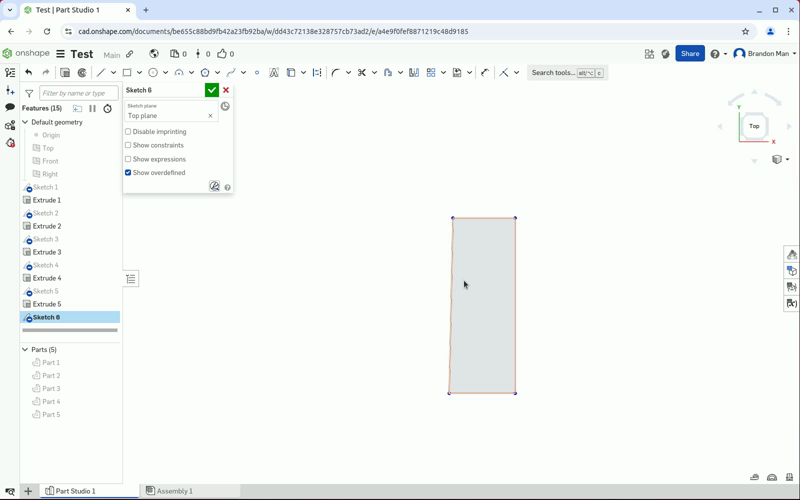
scroll(-6)
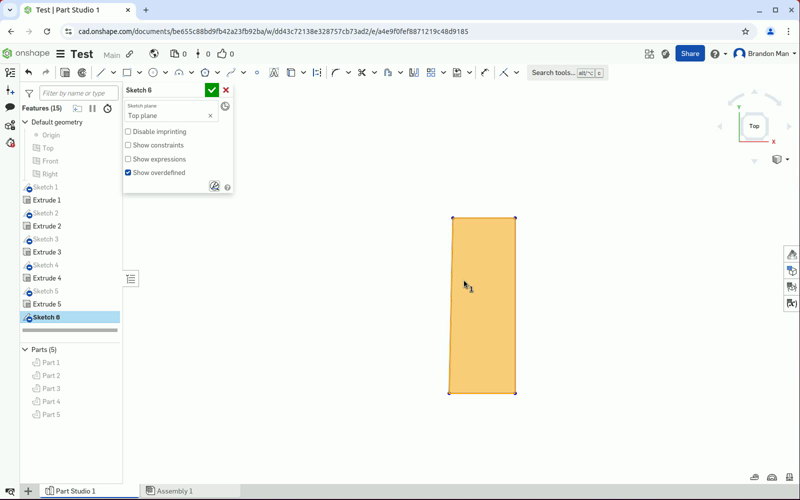
scroll(-6)
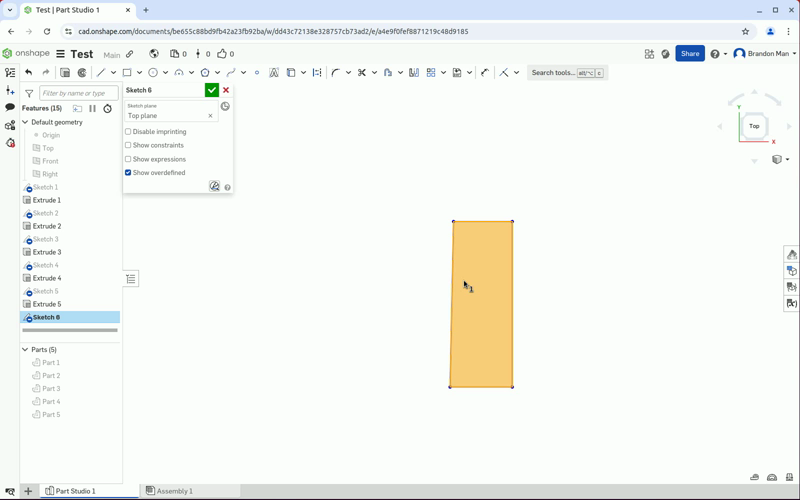
scroll(-6)
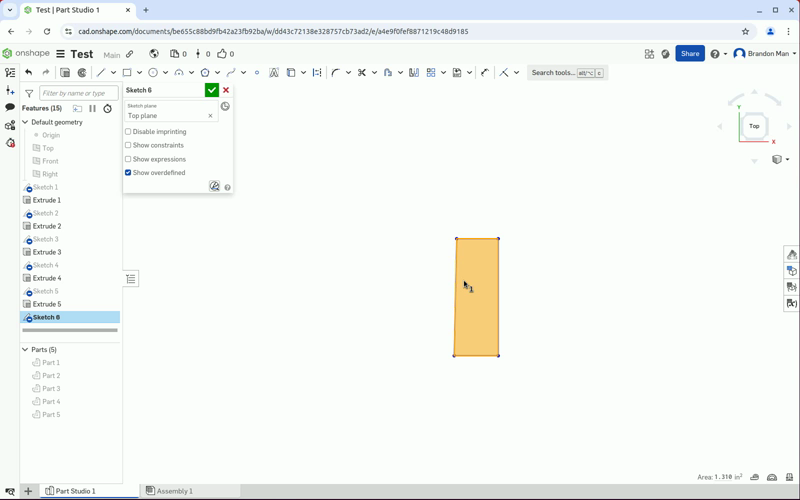
scroll(-6)
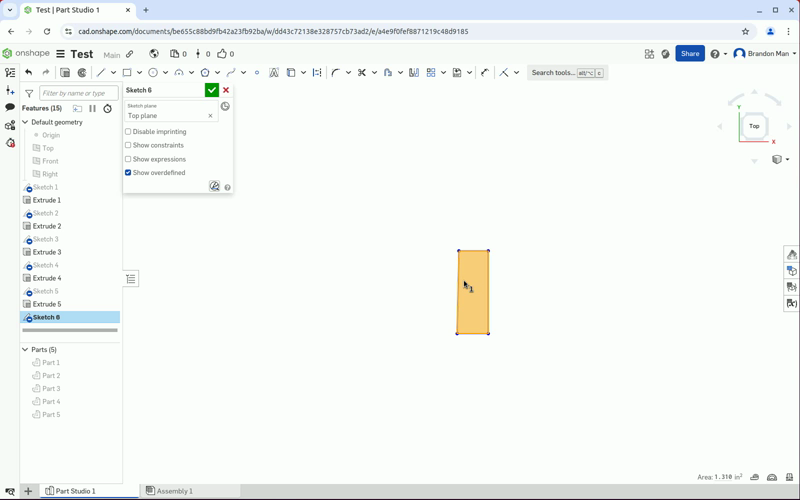
scroll(-6)
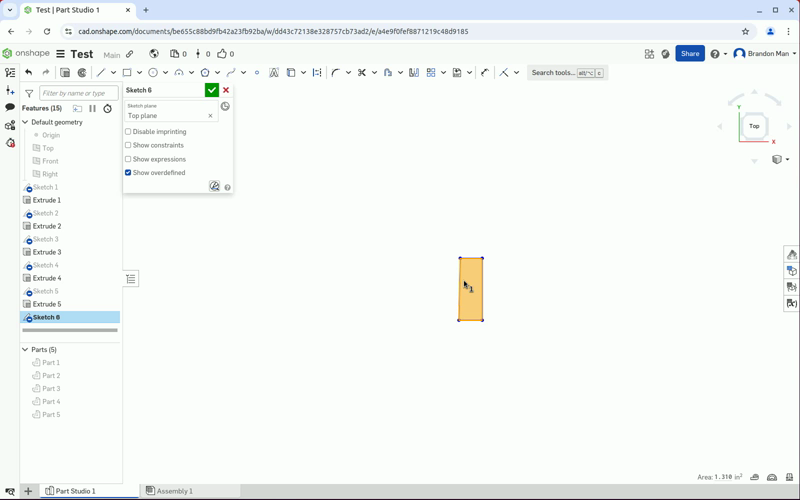
scroll(-6)
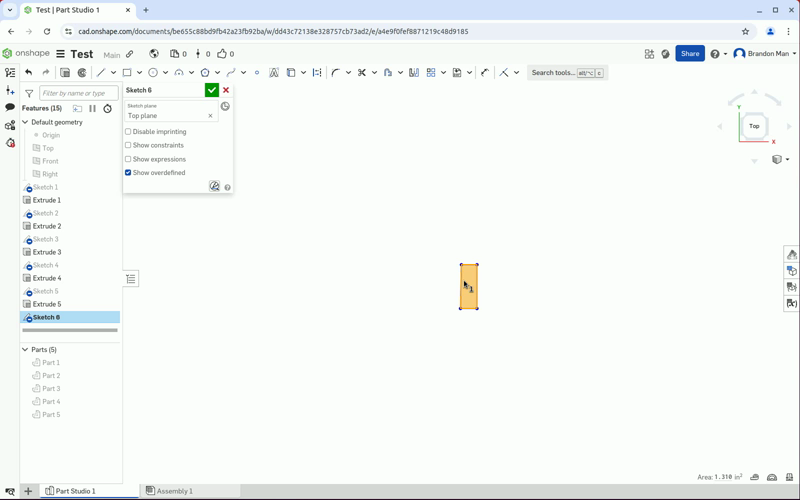
scroll(-6)
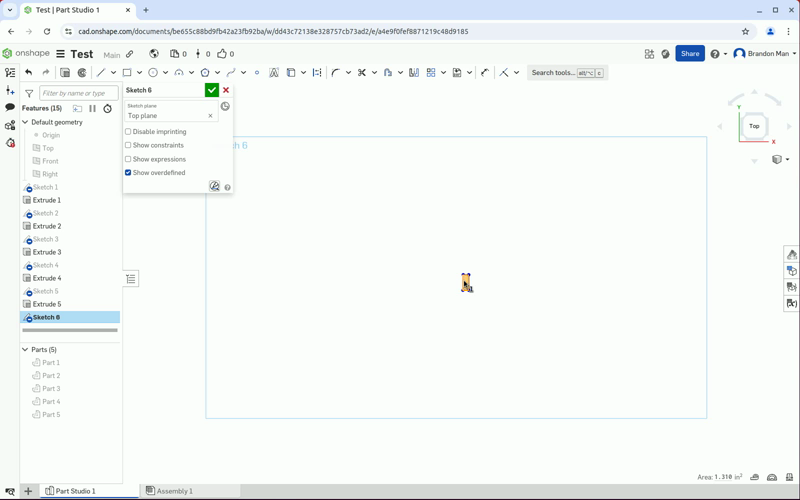
mouse_move(73, 352)
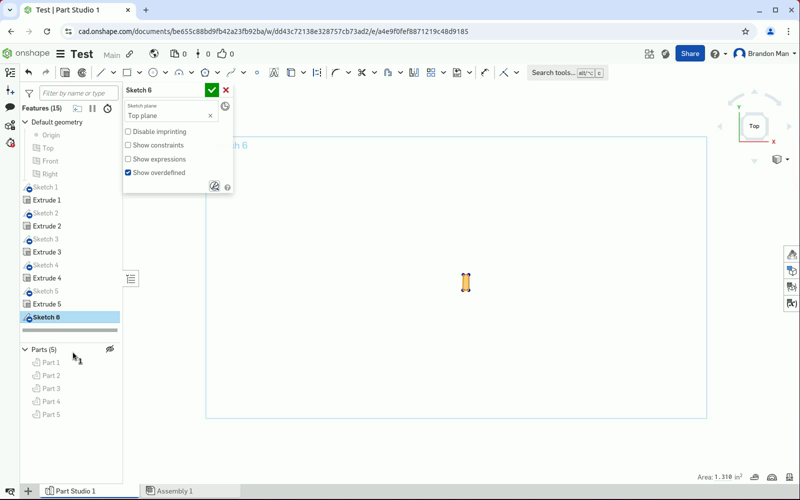
key(shift+y)
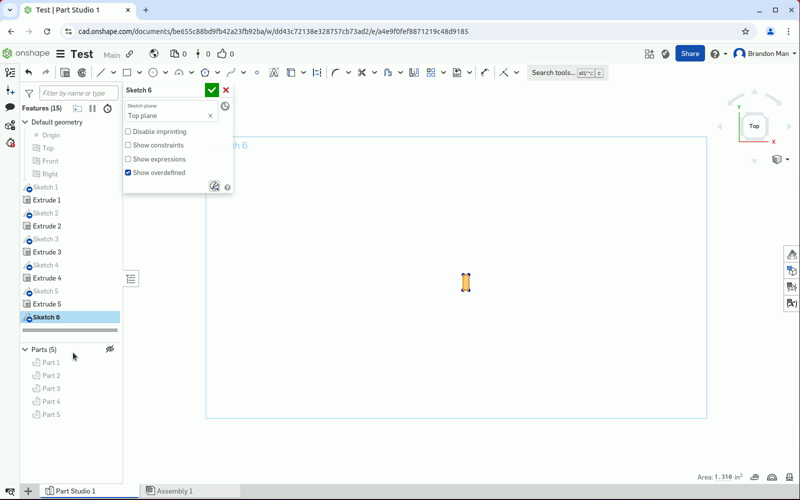
key(shift+e)
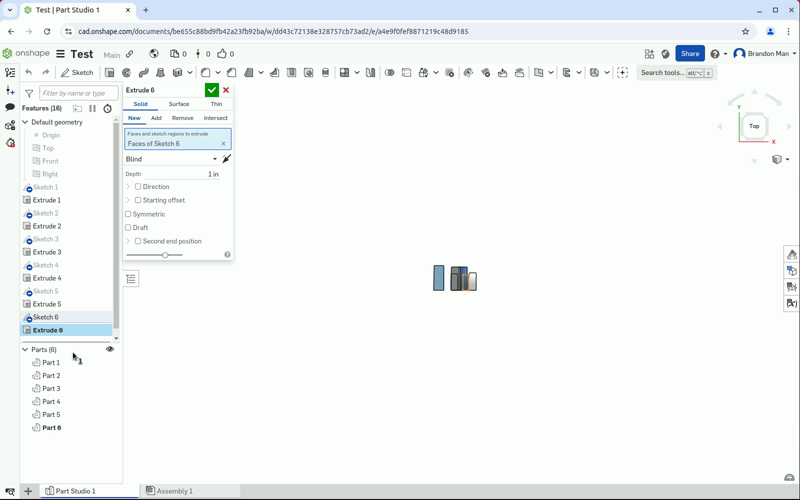
mouse_move(143, 106)
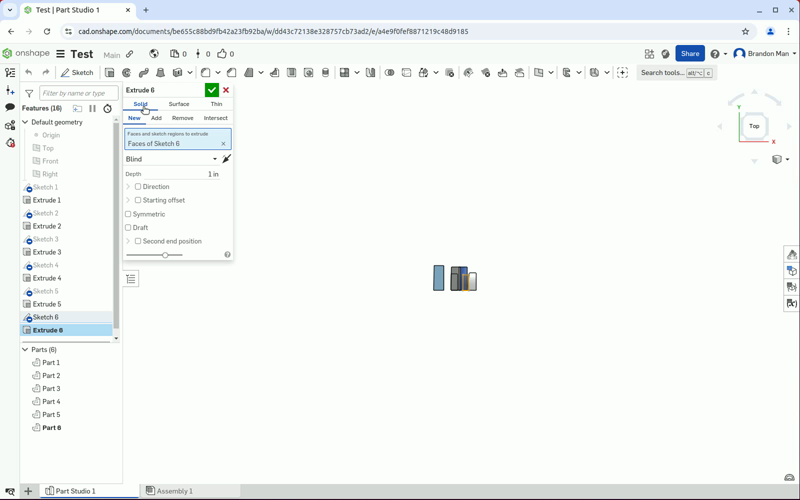
click(143, 106)
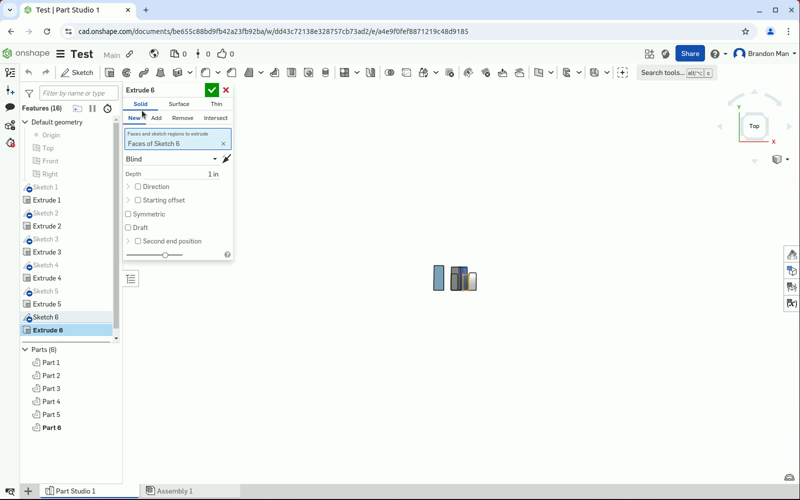
mouse_move(137, 120)
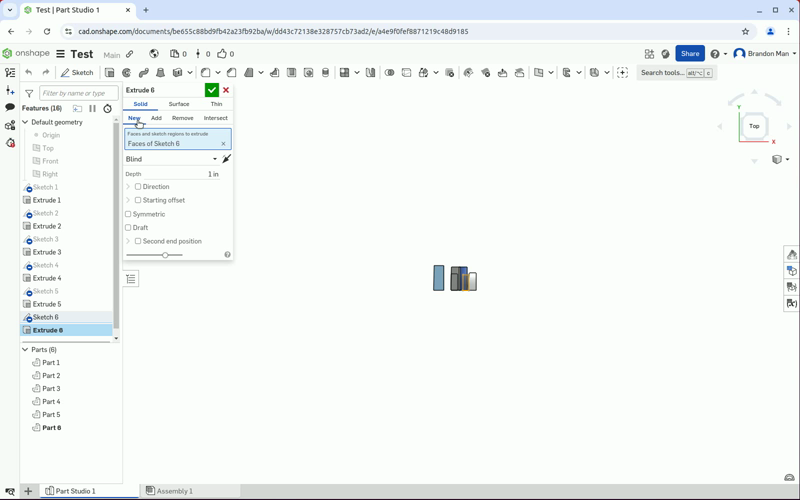
click(137, 120)
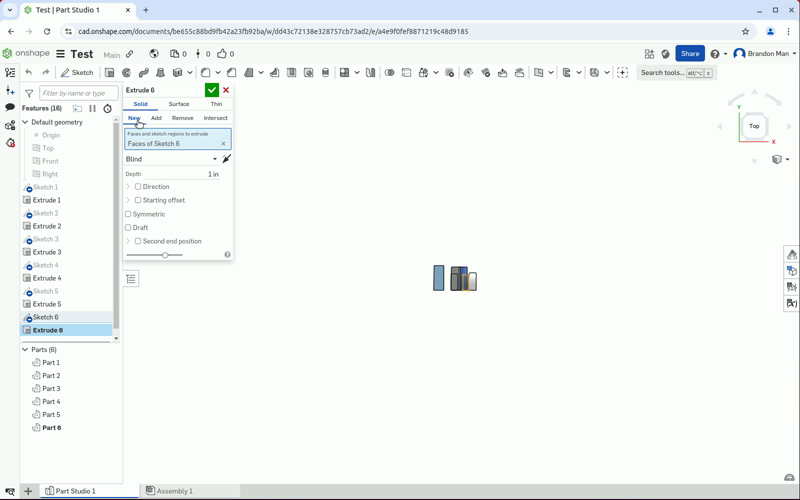
key(tab, 4)
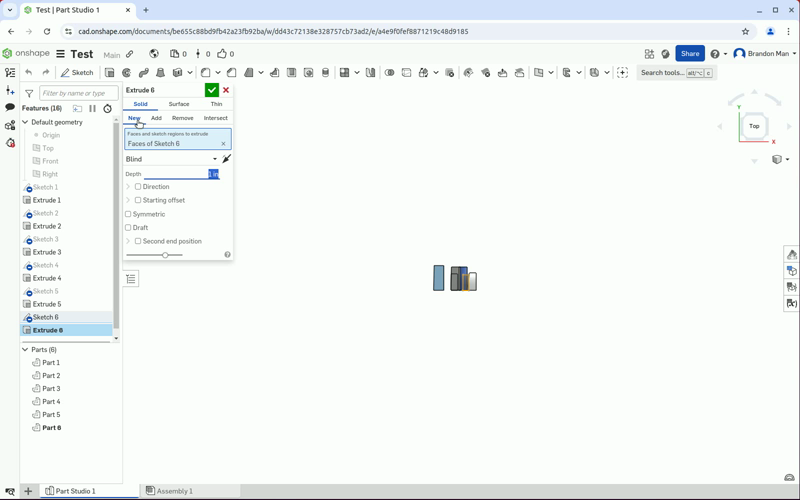
text(23.108)
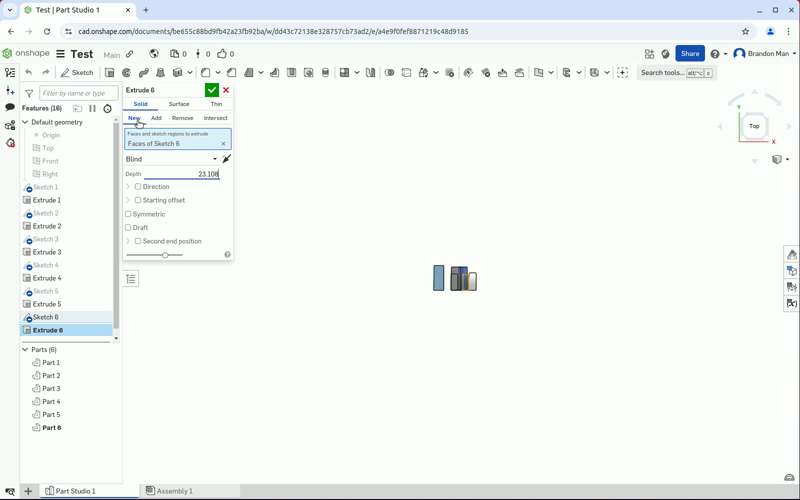
key(enter)
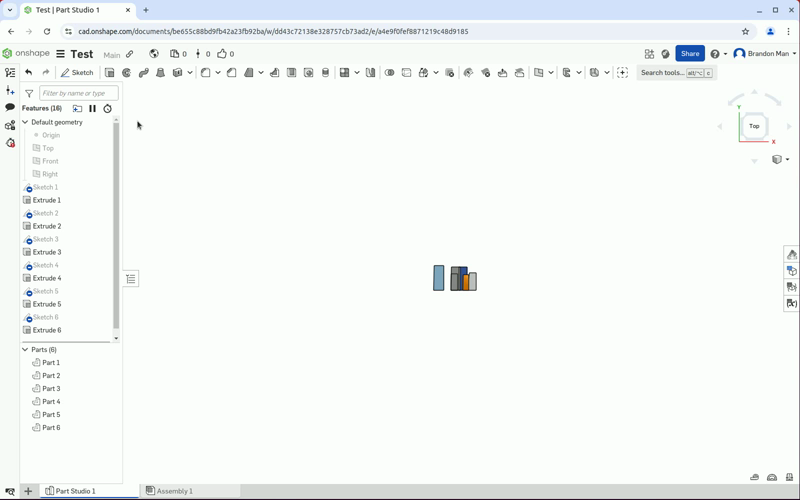
key(shift+h)
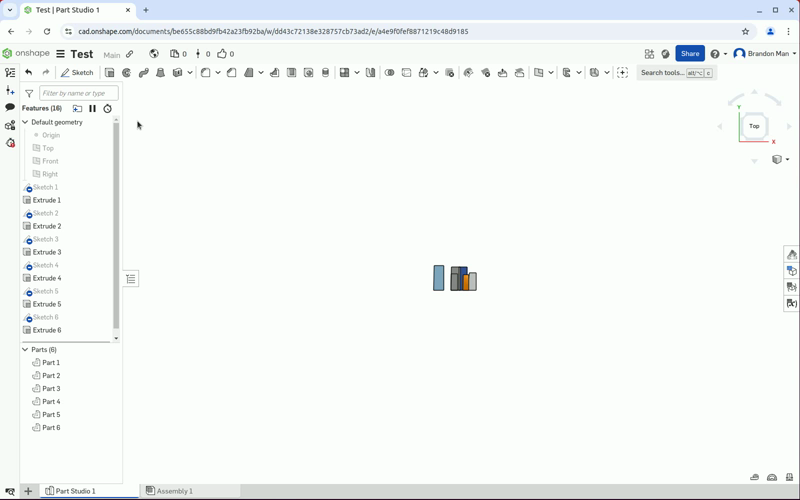
key(shift+h)
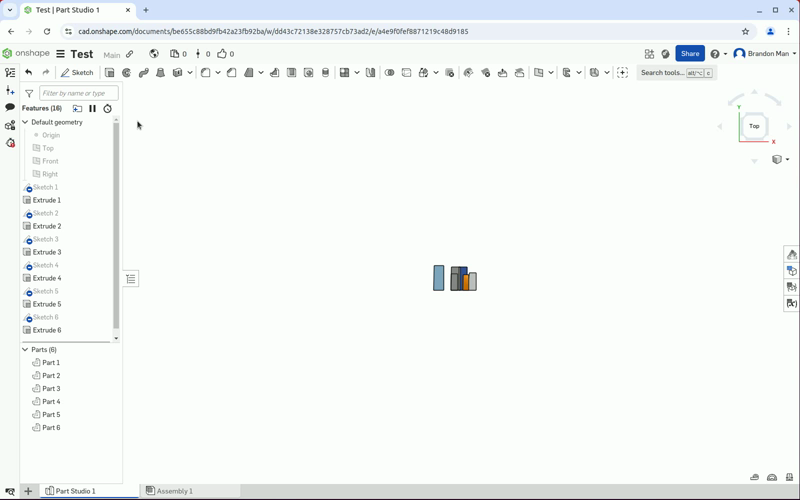
mouse_move(69, 189)
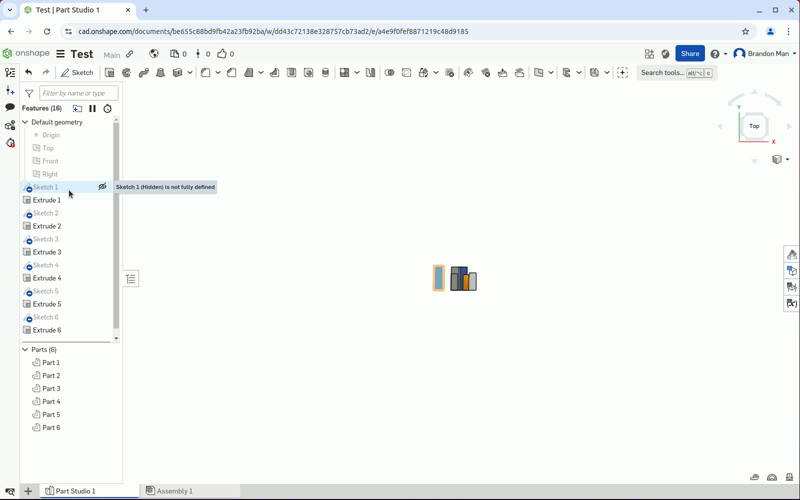
click(69, 189)
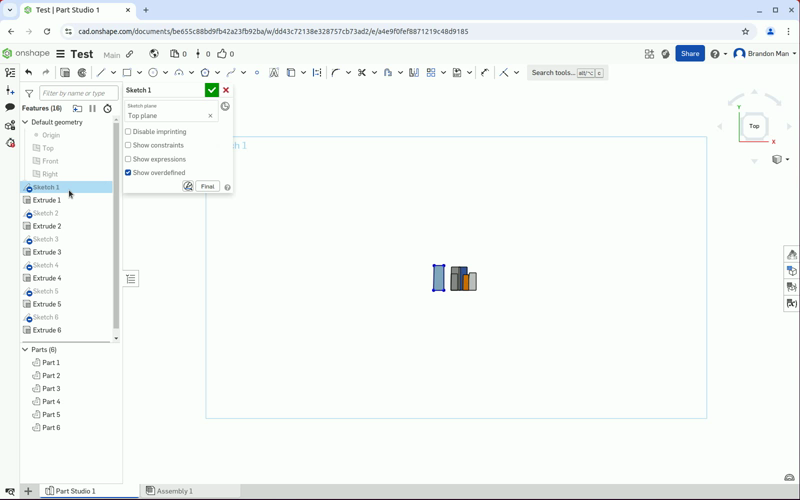
mouse_move(229, 92)
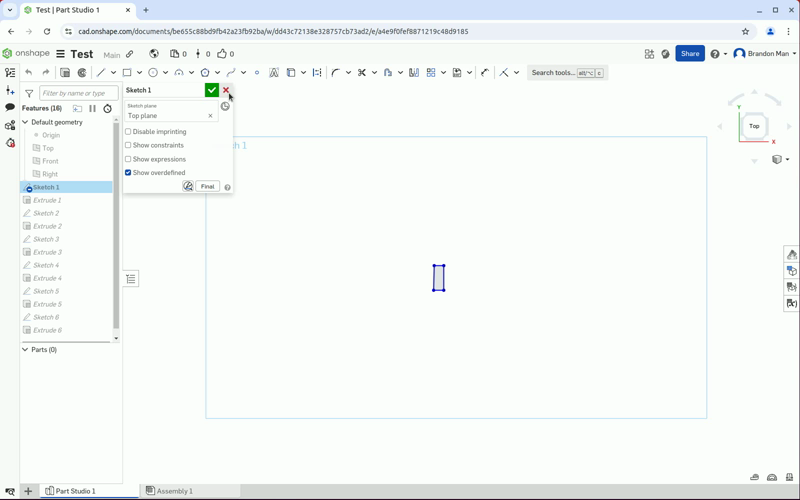
click(229, 92)
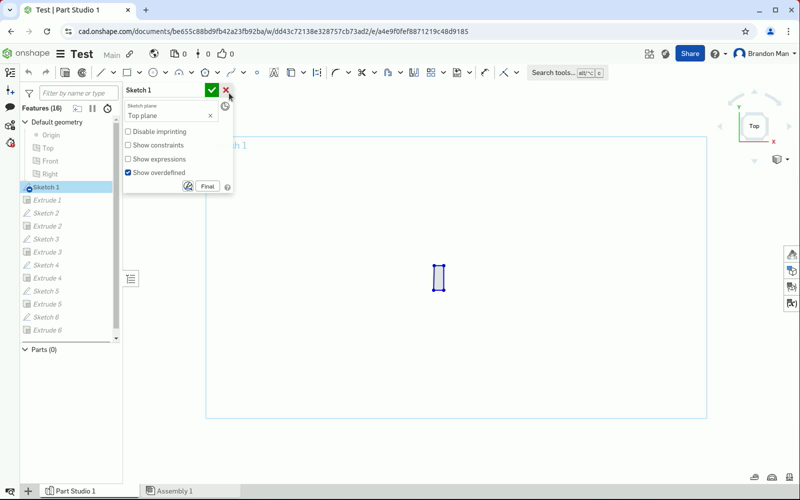
key(shift+s)
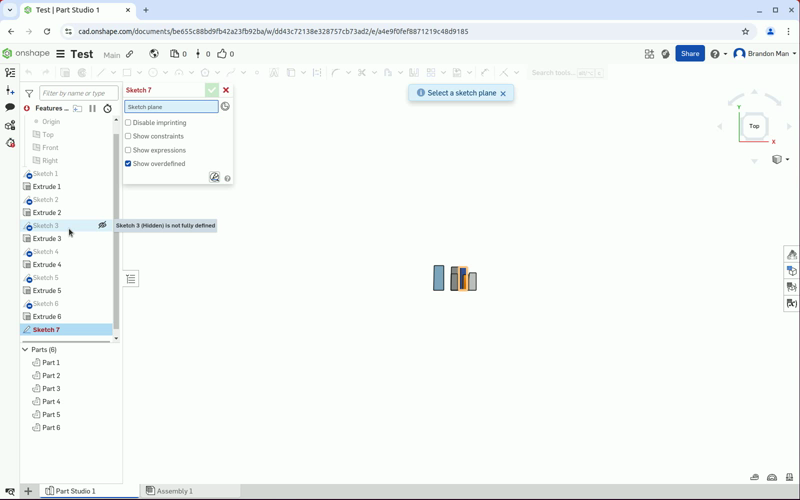
scroll(3)
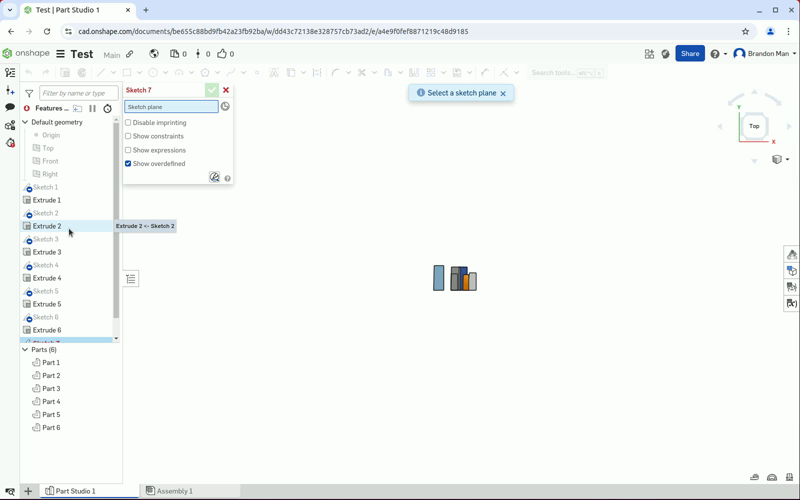
mouse_move(69, 150)
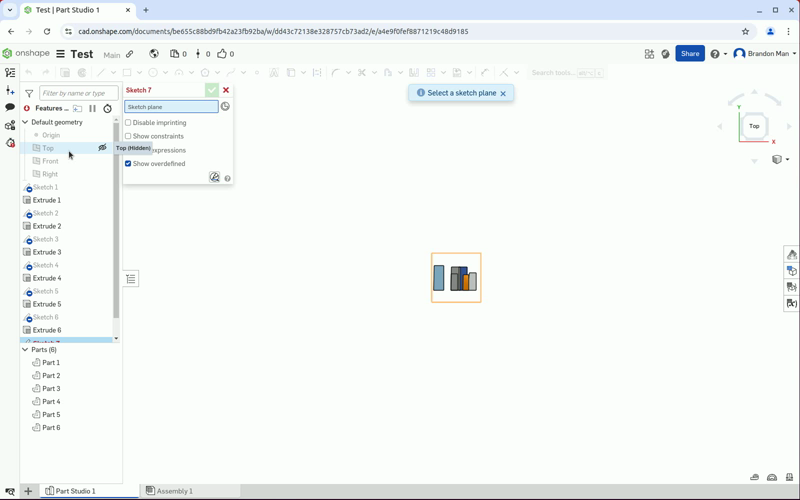
click(69, 150)
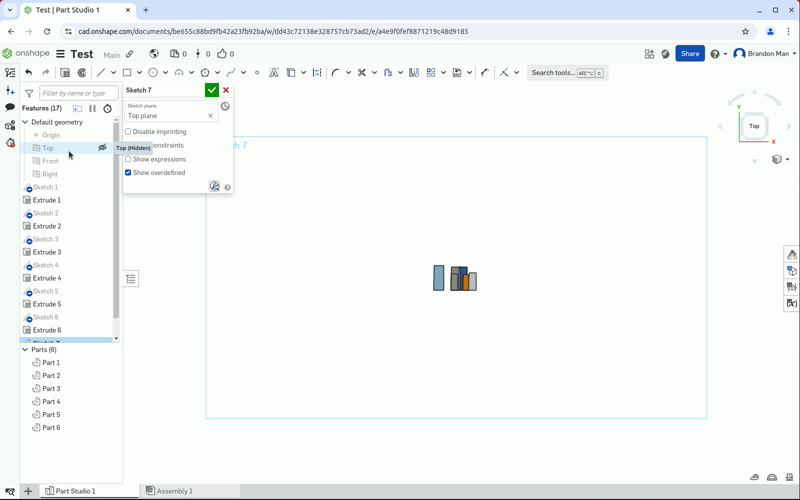
mouse_move(73, 352)
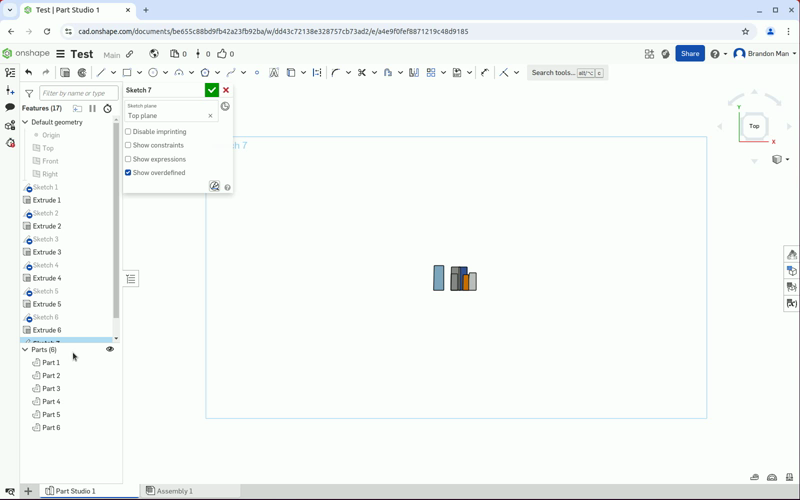
key(y)
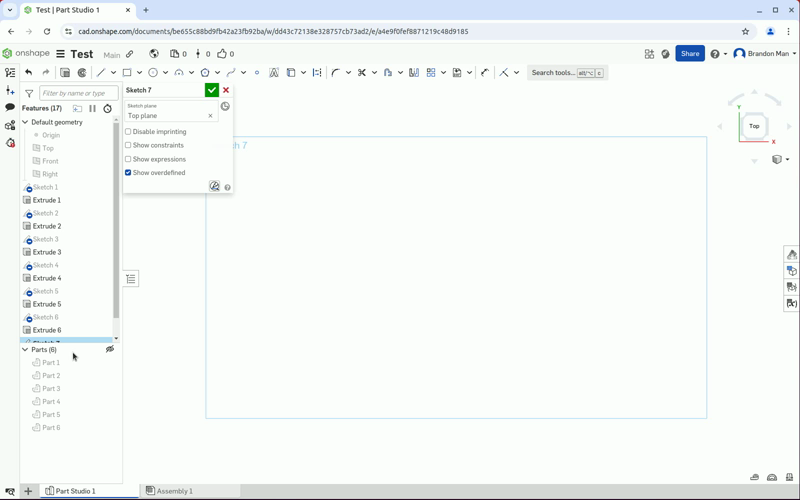
key(l)
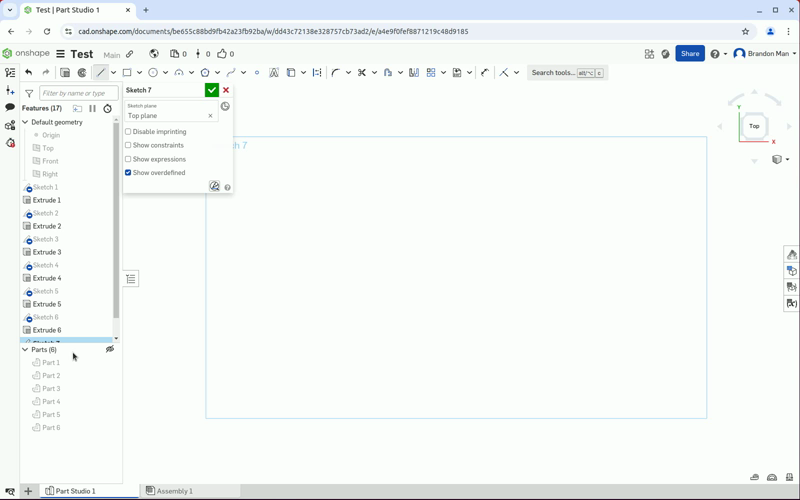
key_down(shift)
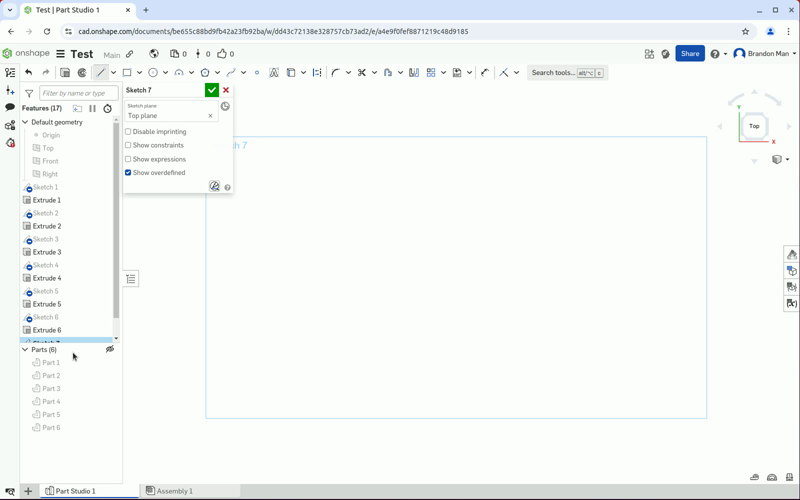
mouse_move(452, 290)
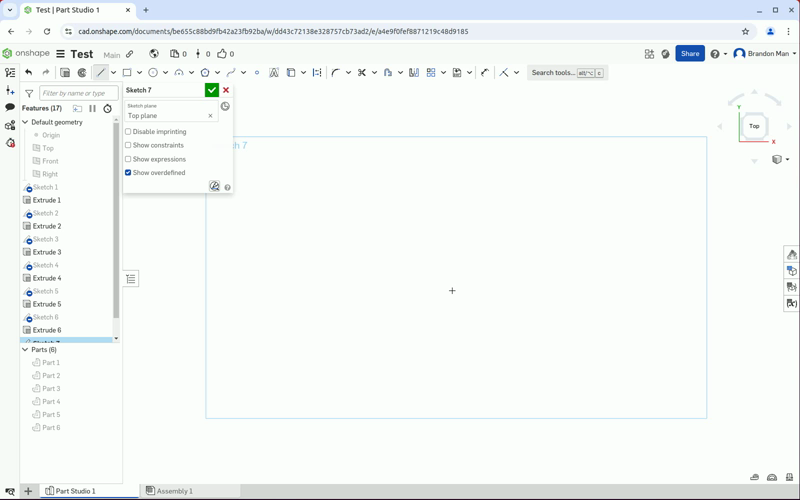
click(452, 290)
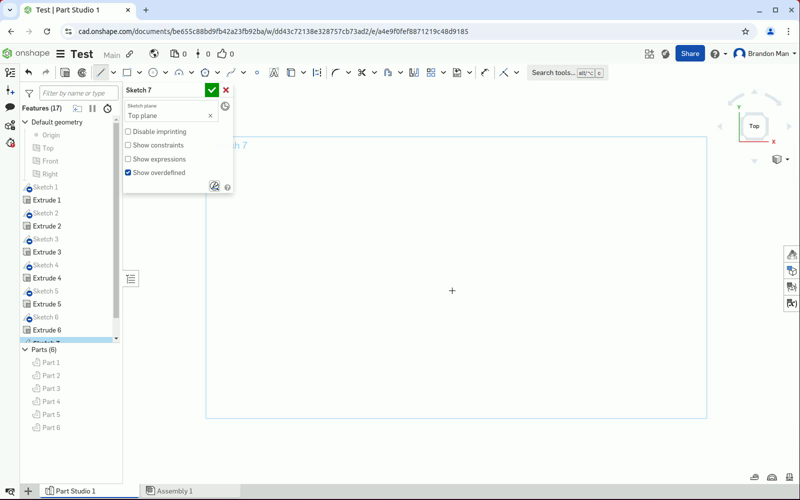
key_up(shift)
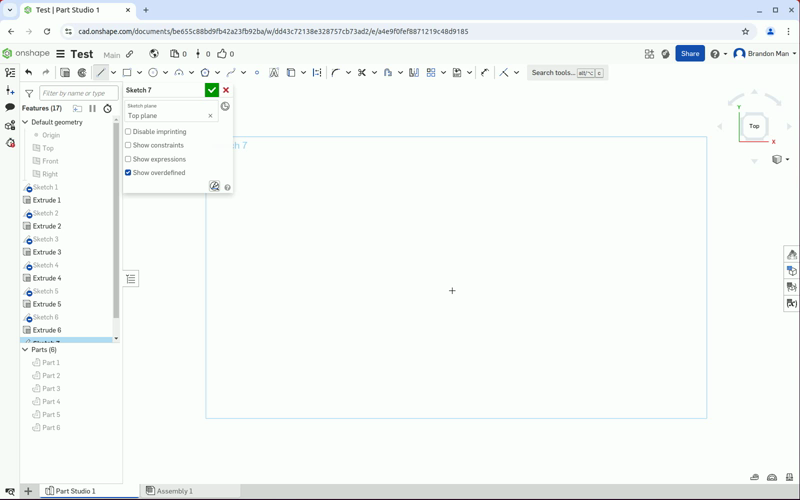
key_down(shift)
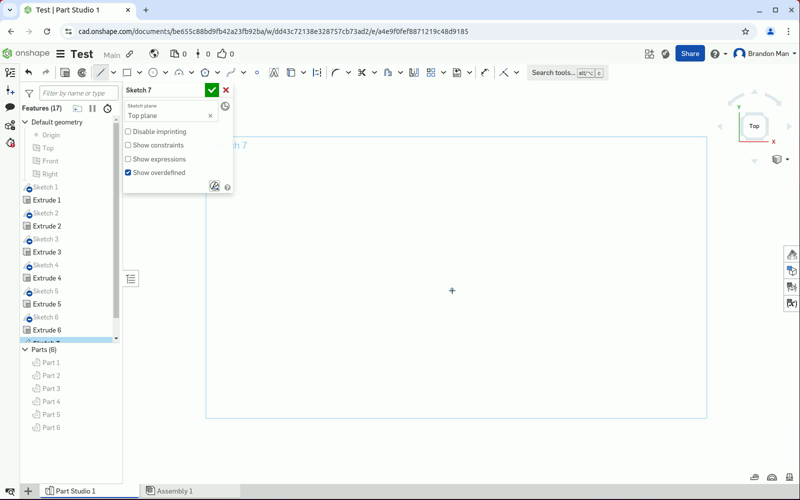
mouse_move(482, 290)
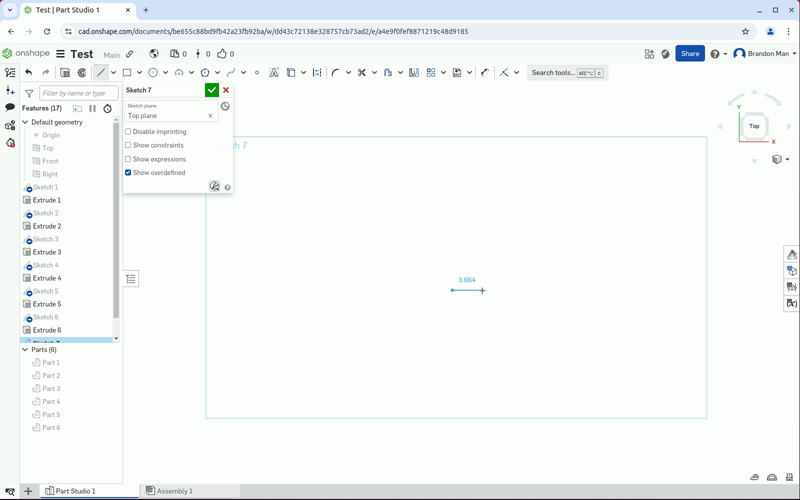
mouse_move(458, 290)
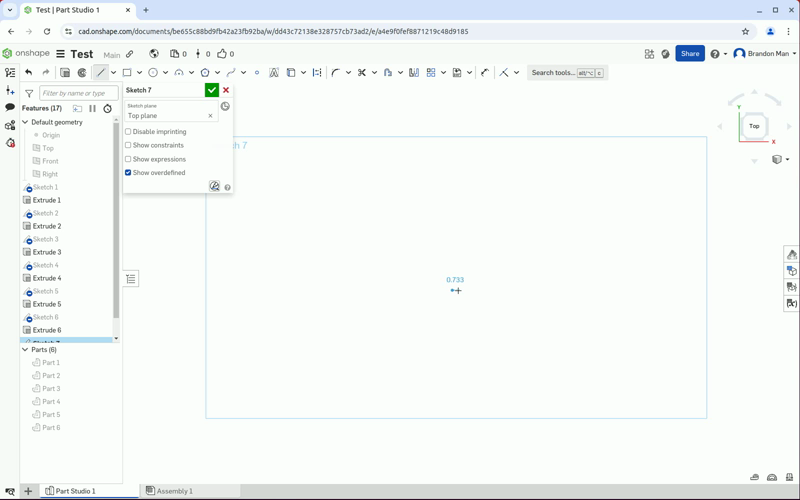
scroll(6)
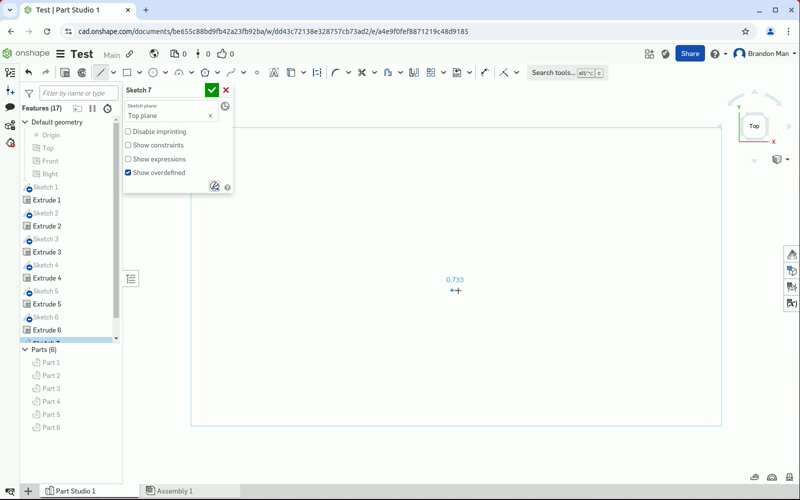
scroll(6)
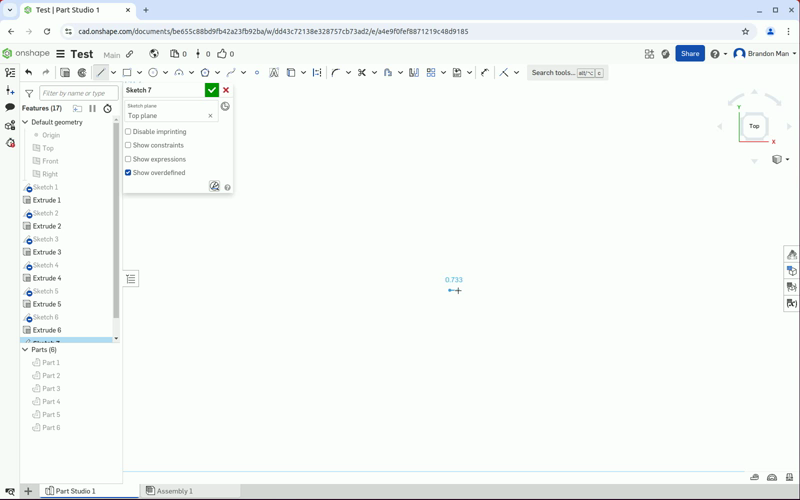
scroll(6)
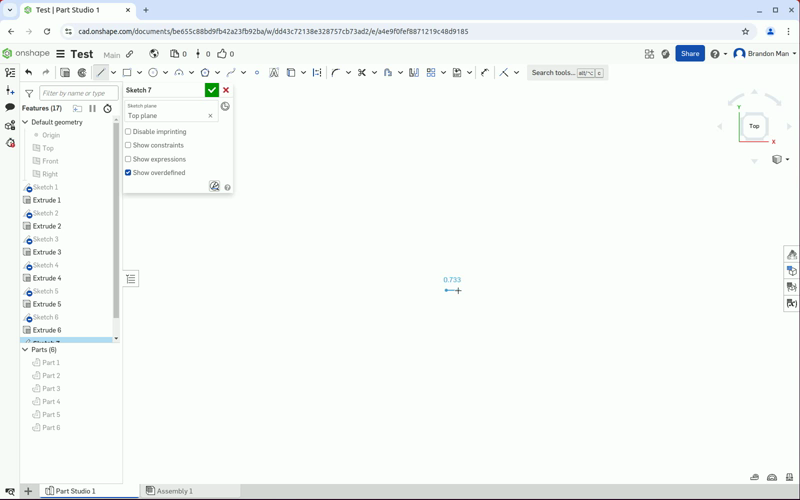
scroll(6)
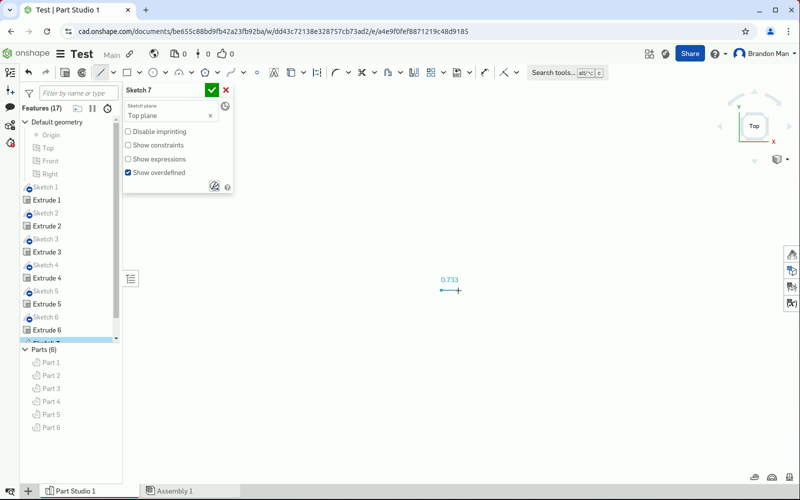
scroll(6)
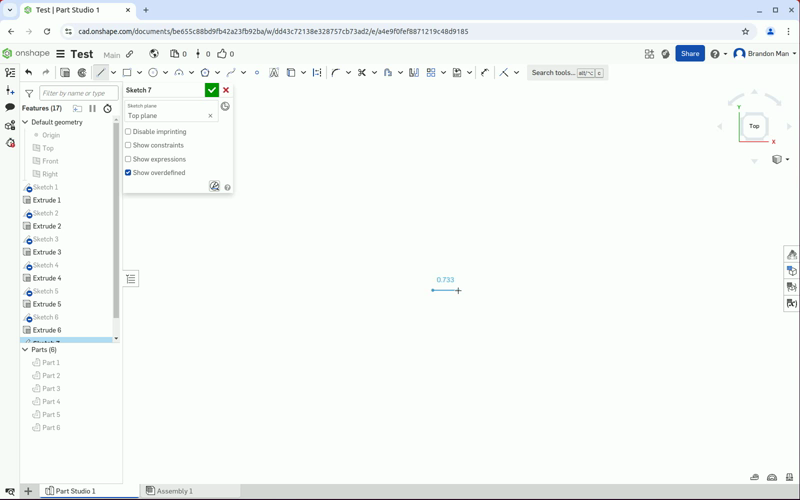
scroll(6)
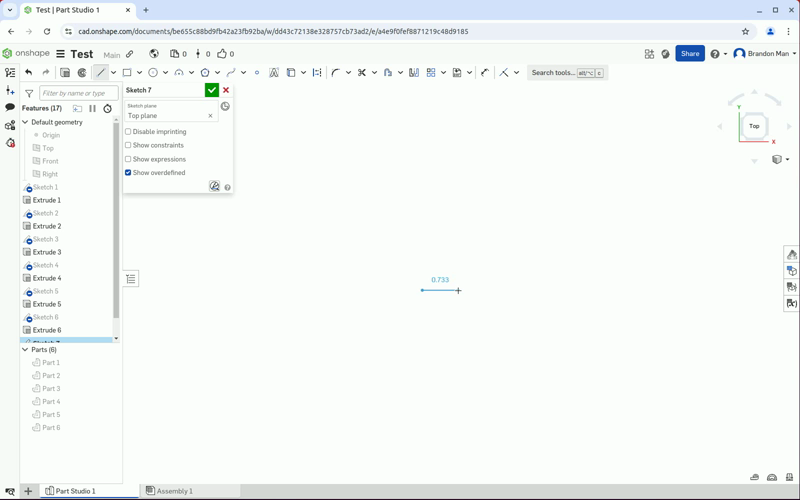
scroll(6)
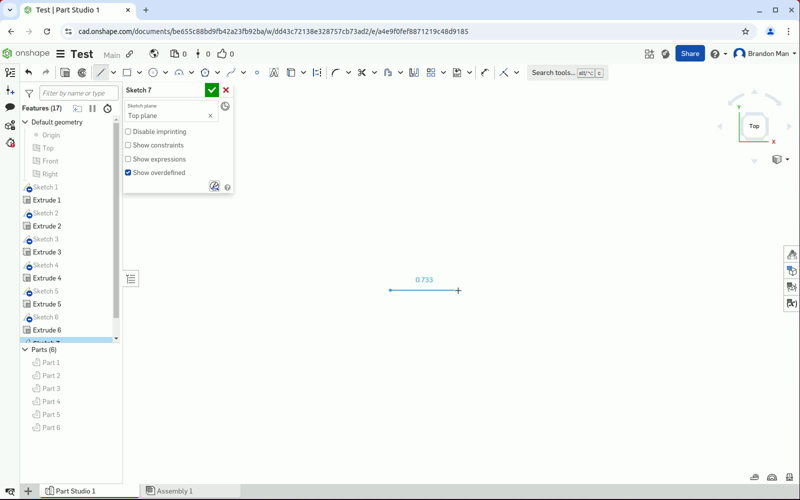
click(458, 290)
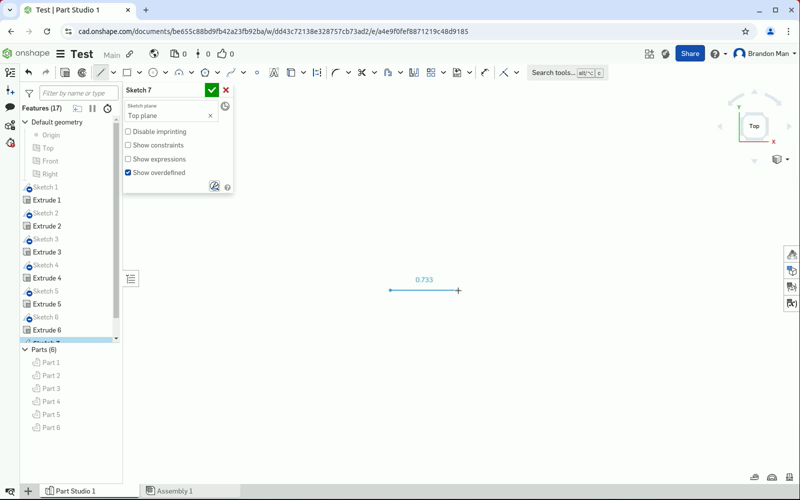
scroll(-6)
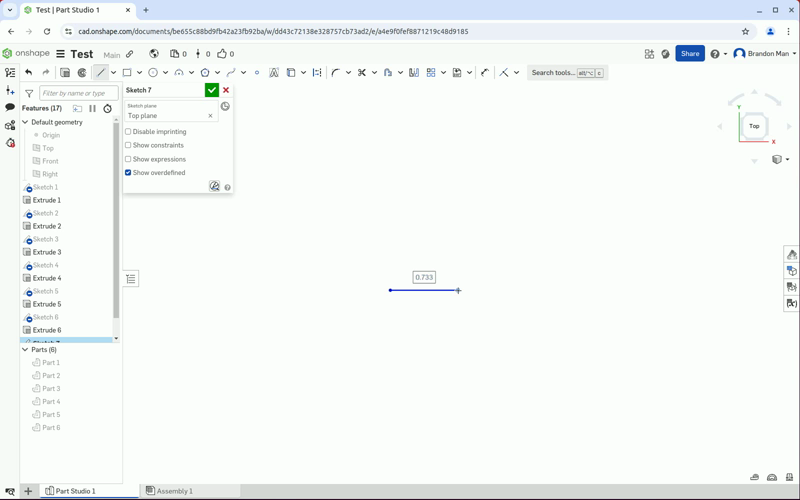
scroll(-6)
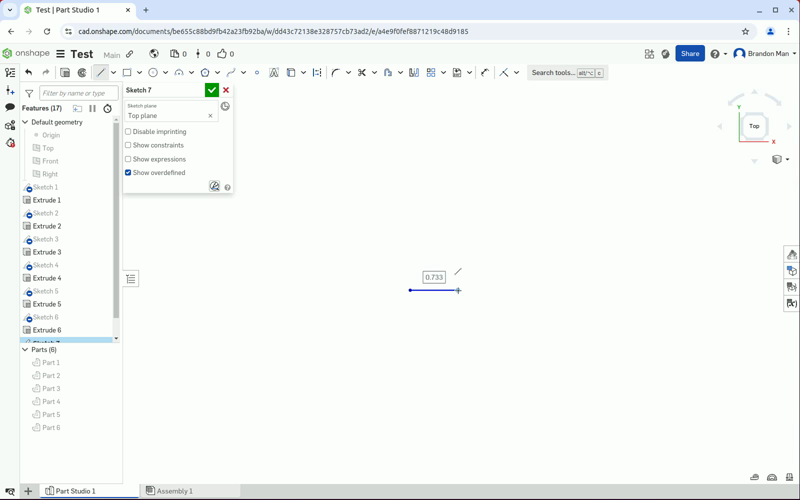
scroll(-6)
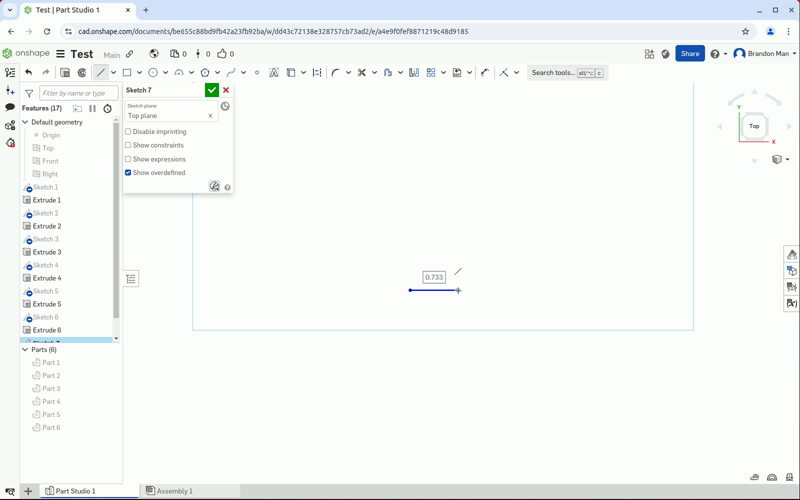
scroll(-6)
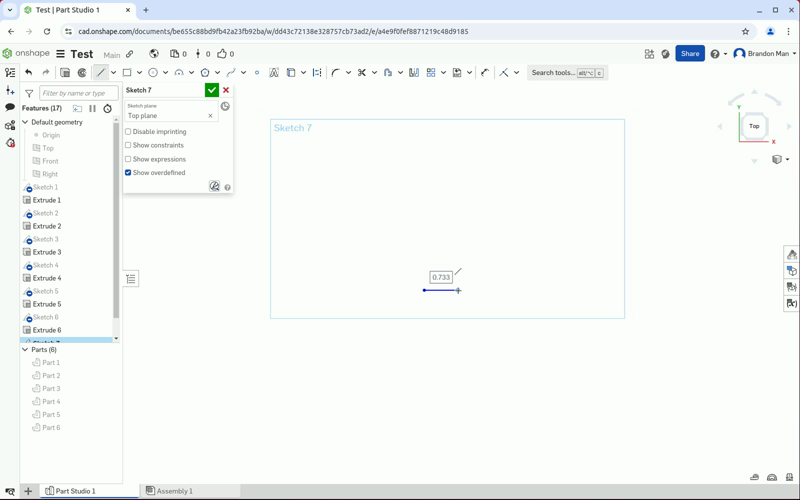
scroll(-6)
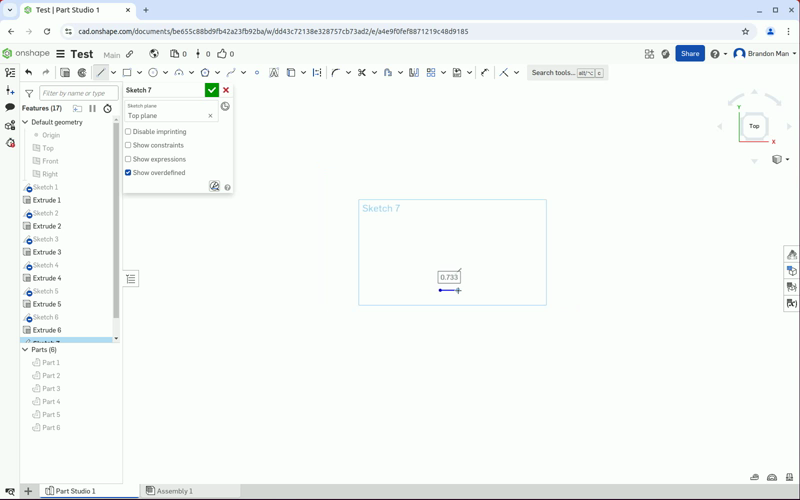
scroll(-6)
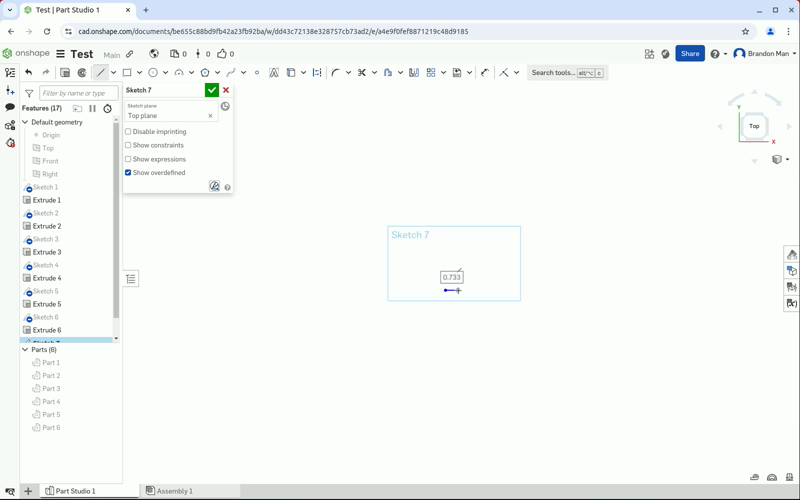
scroll(-6)
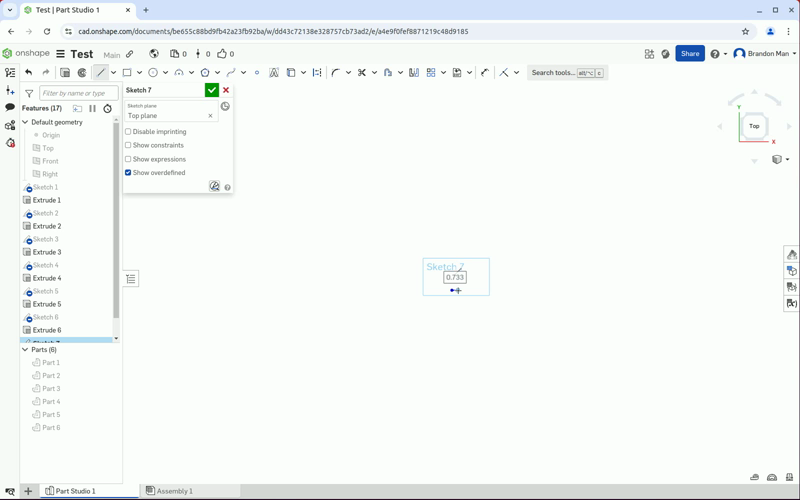
key_up(shift)
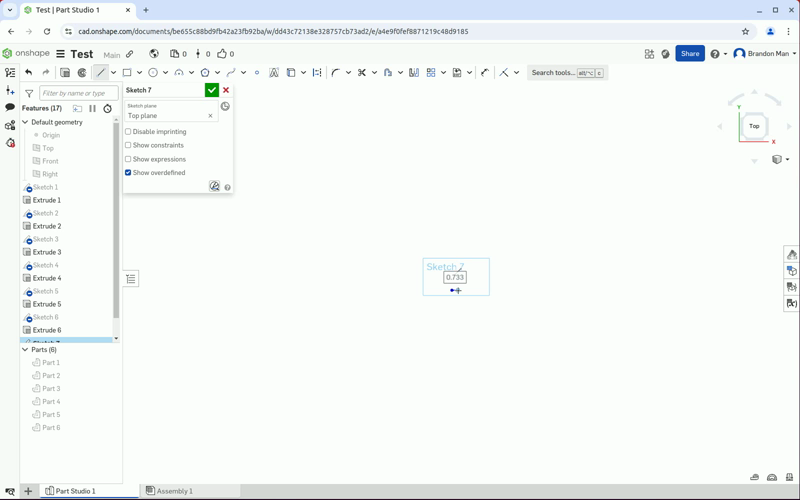
key_down(shift)
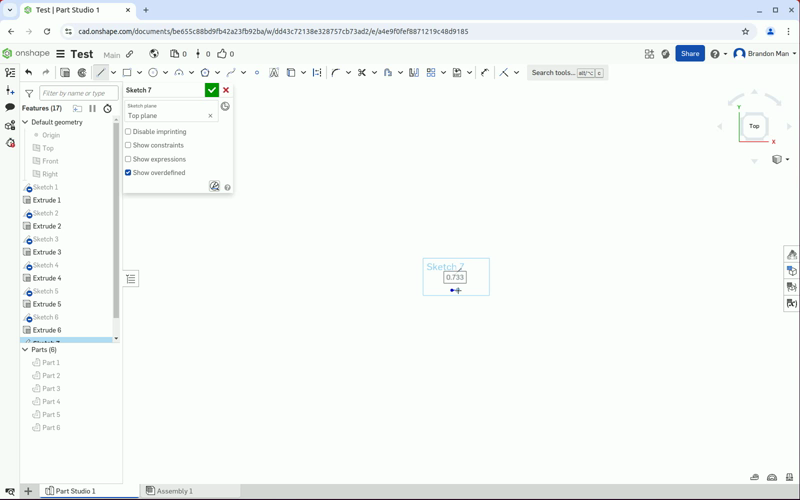
mouse_move(488, 290)
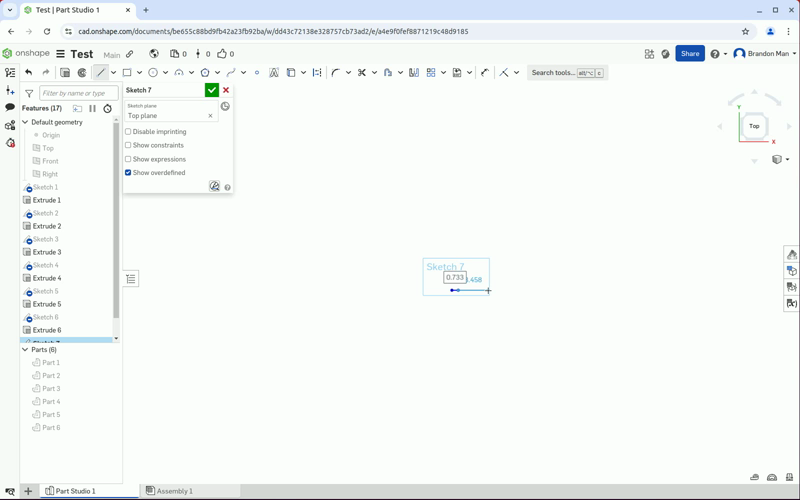
mouse_move(458, 274)
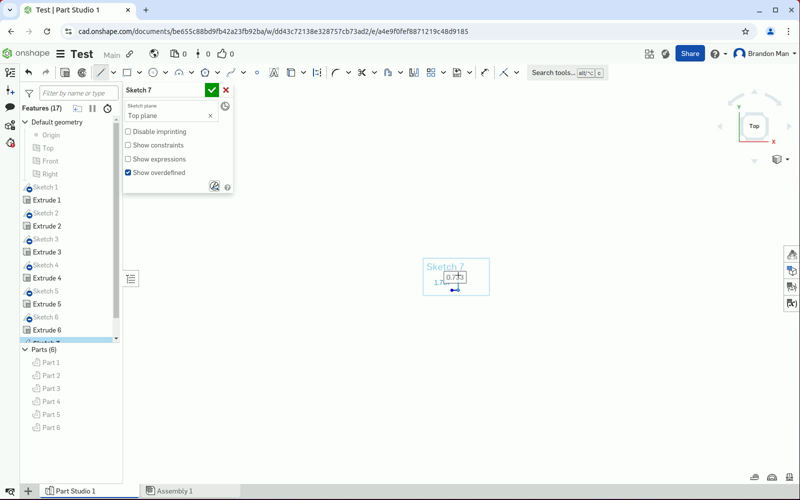
click(458, 274)
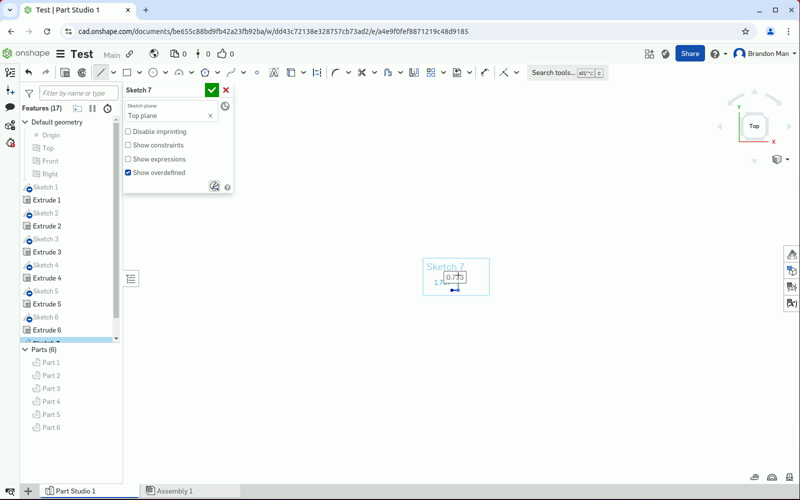
key_up(shift)
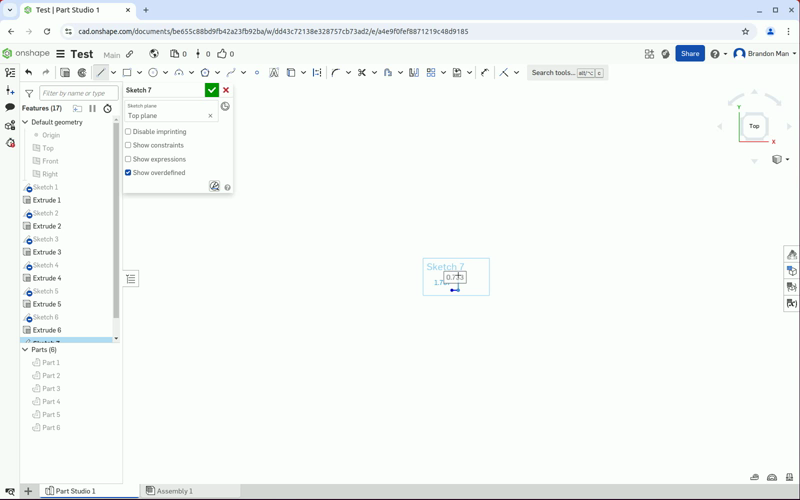
key_down(shift)
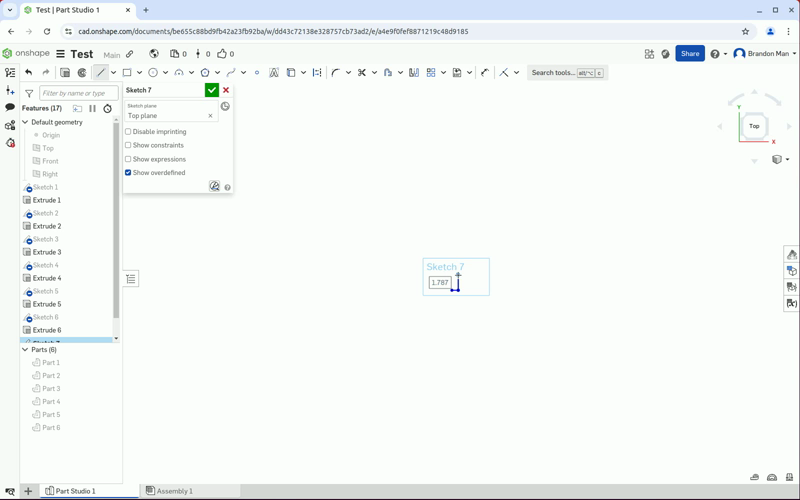
mouse_move(488, 274)
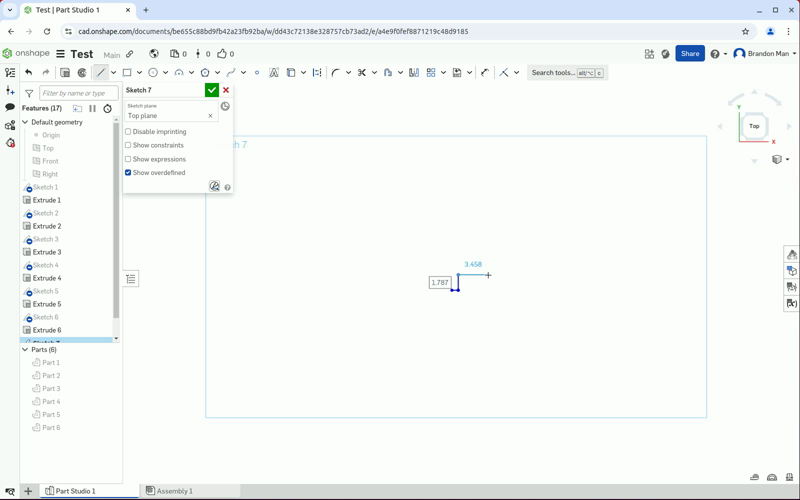
mouse_move(452, 274)
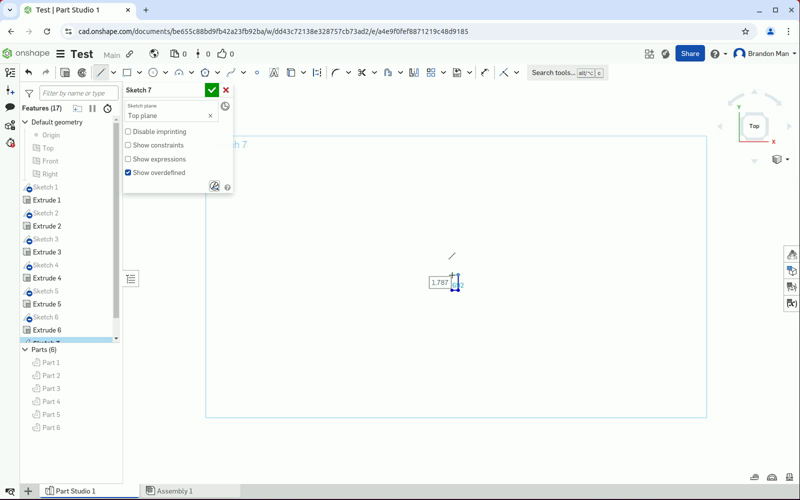
scroll(6)
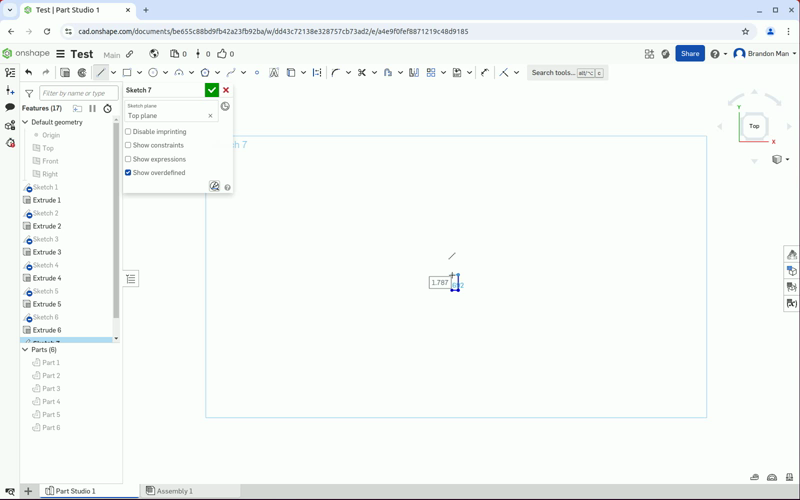
scroll(6)
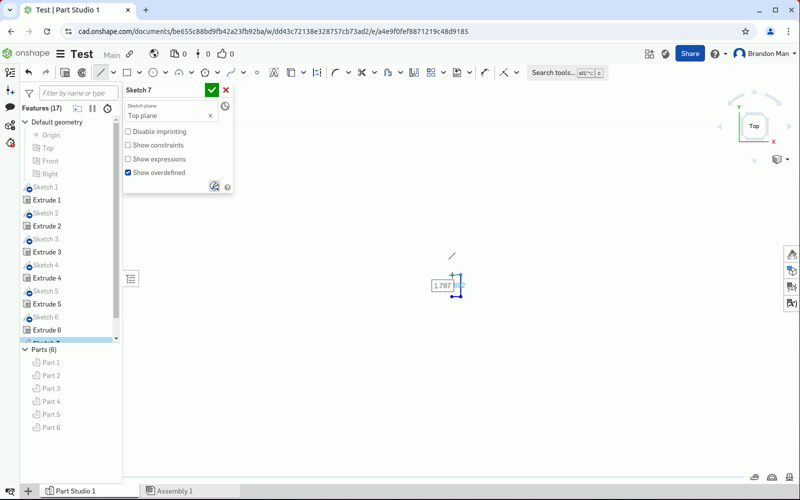
scroll(6)
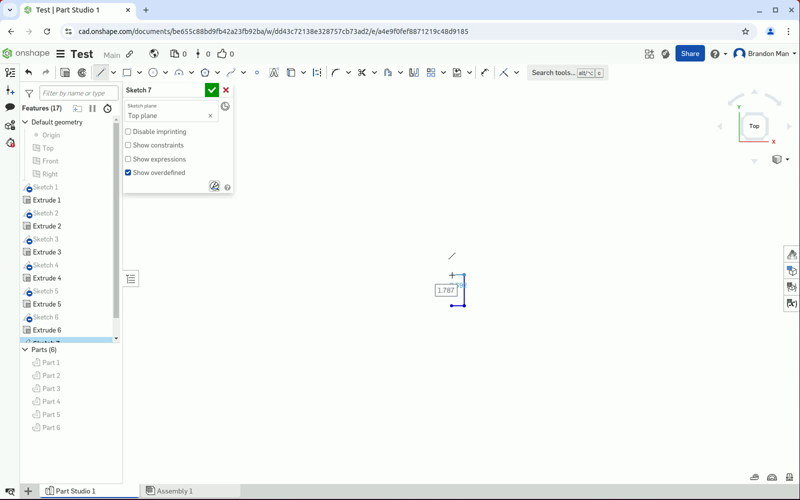
scroll(6)
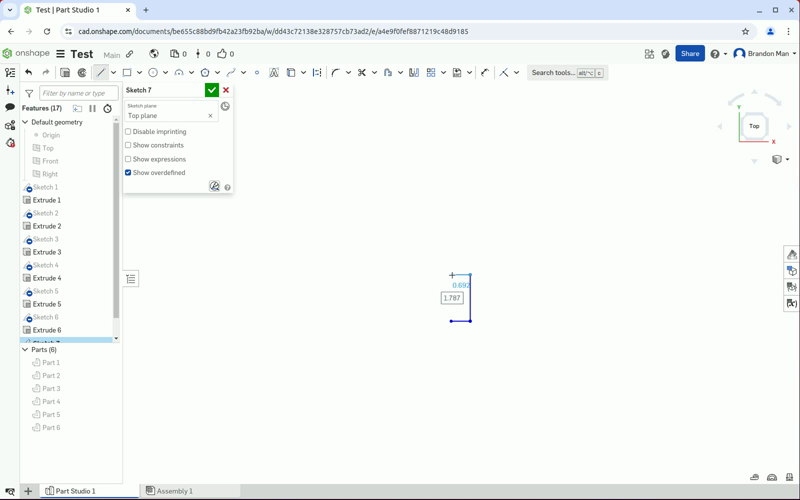
scroll(6)
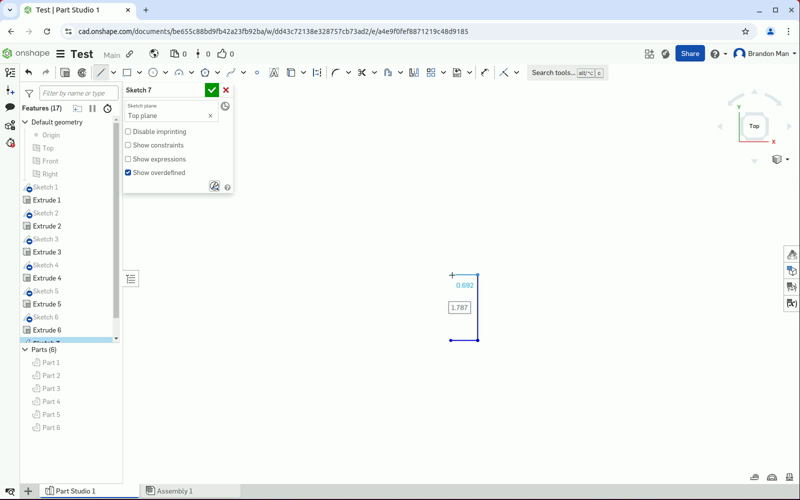
scroll(6)
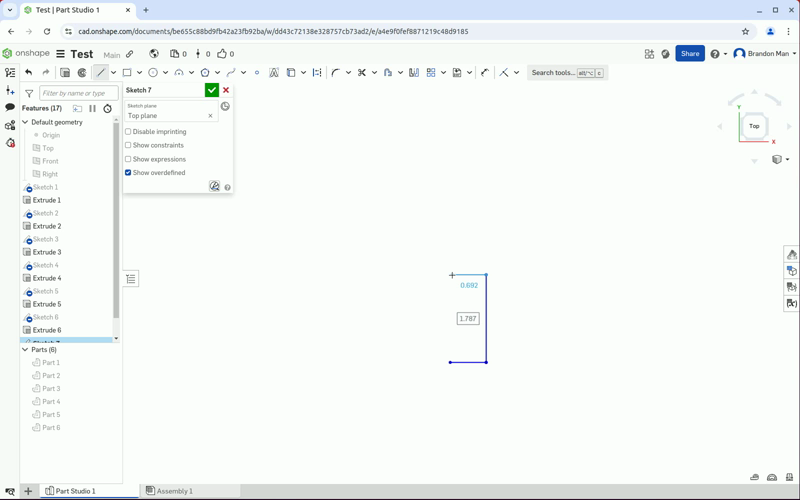
scroll(6)
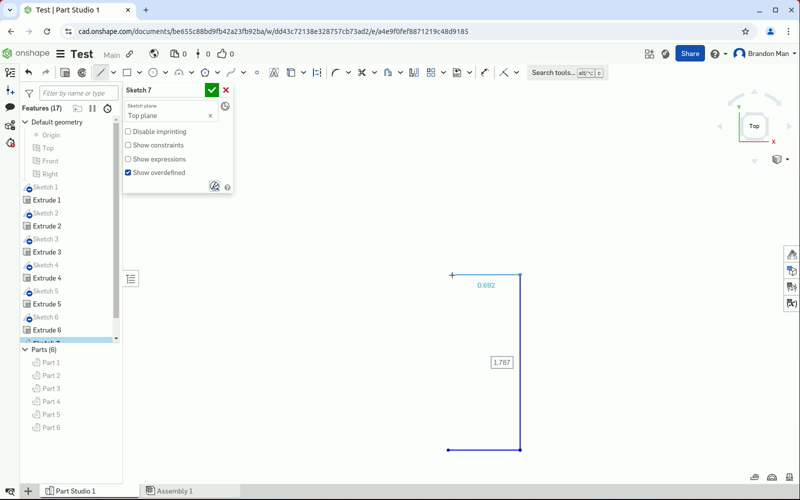
click(452, 274)
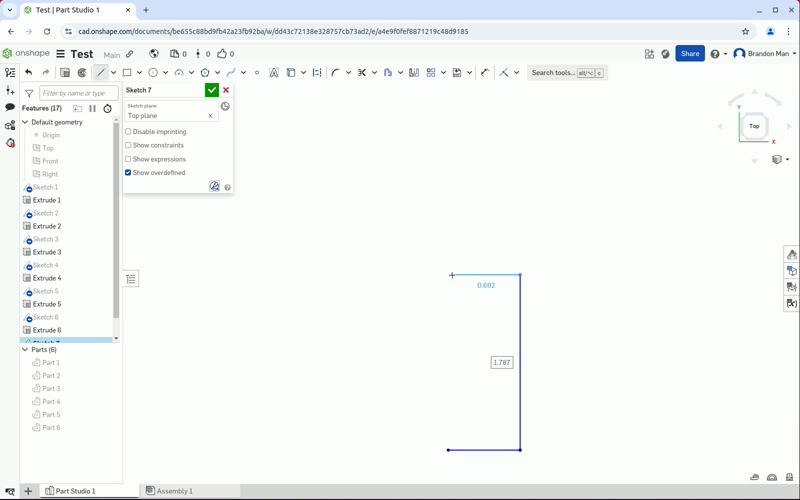
scroll(-6)
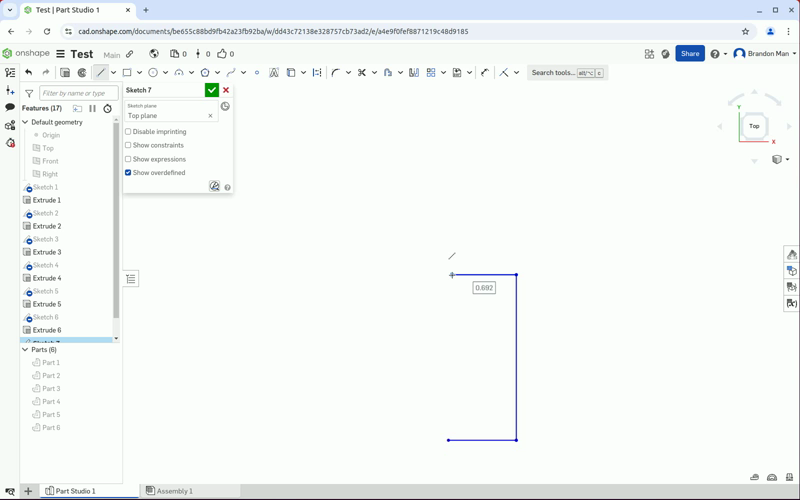
scroll(-6)
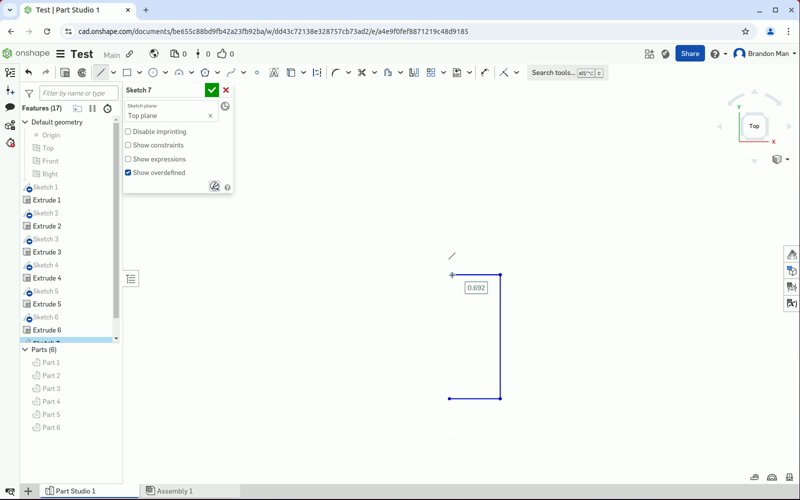
scroll(-6)
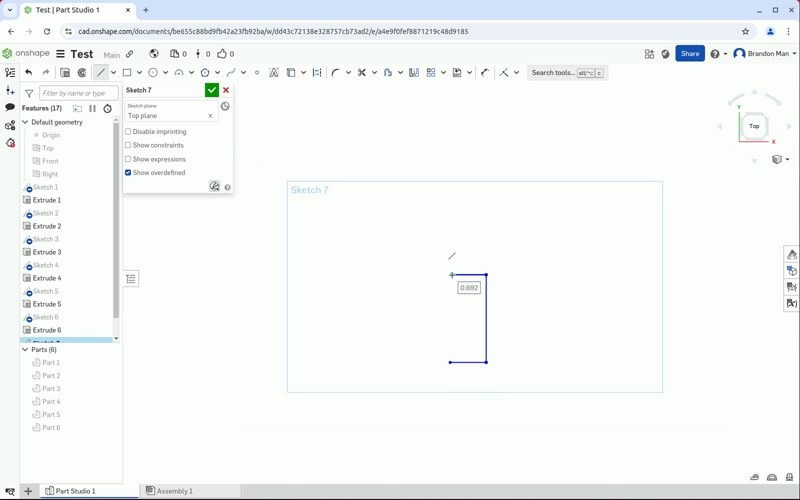
scroll(-6)
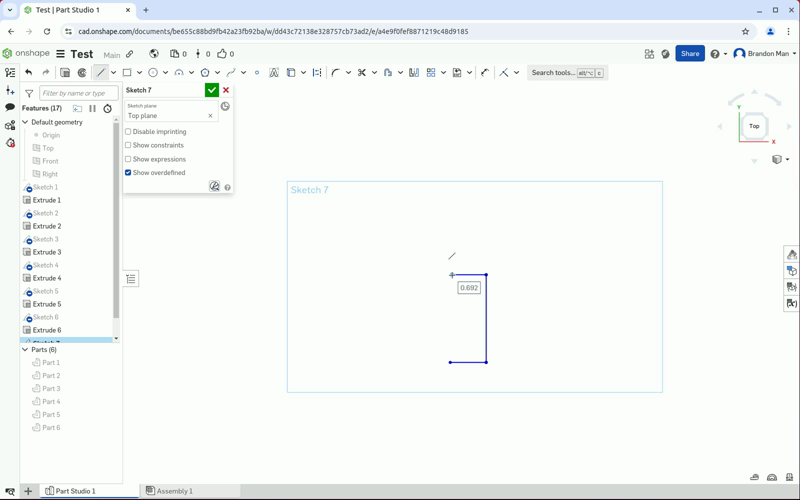
scroll(-6)
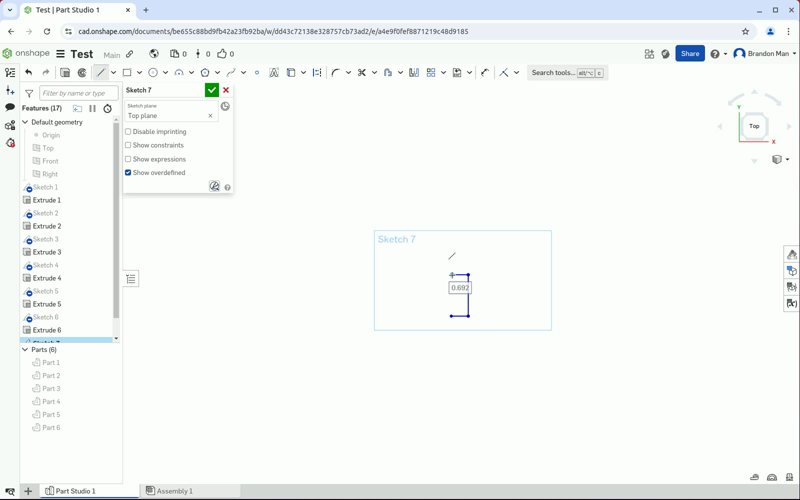
scroll(-6)
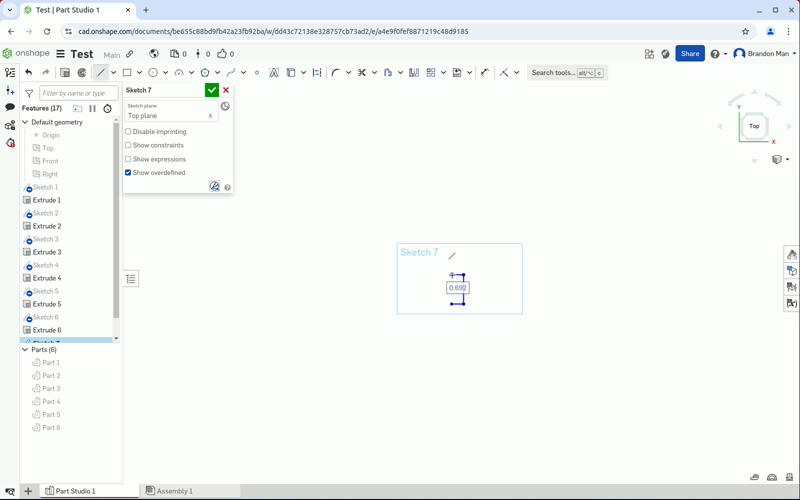
scroll(-6)
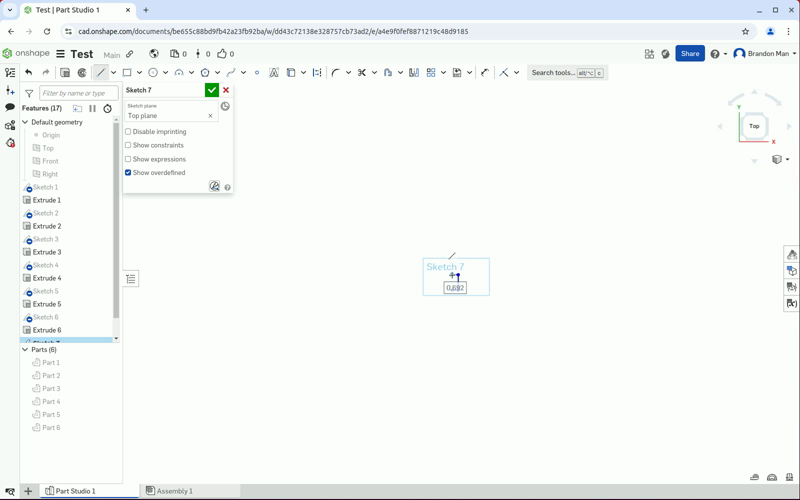
key_up(shift)
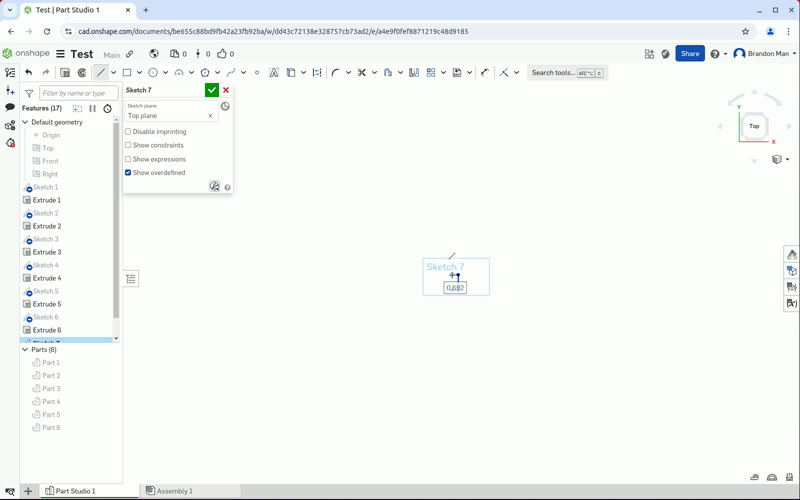
mouse_move(482, 274)
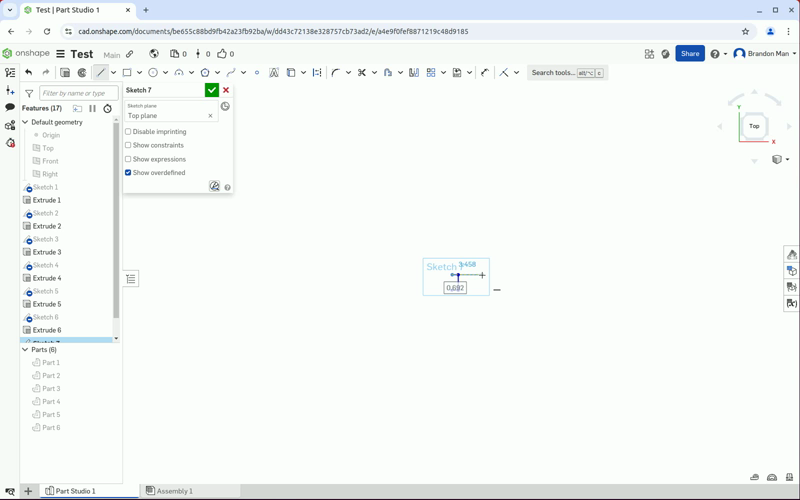
key_down(shift)
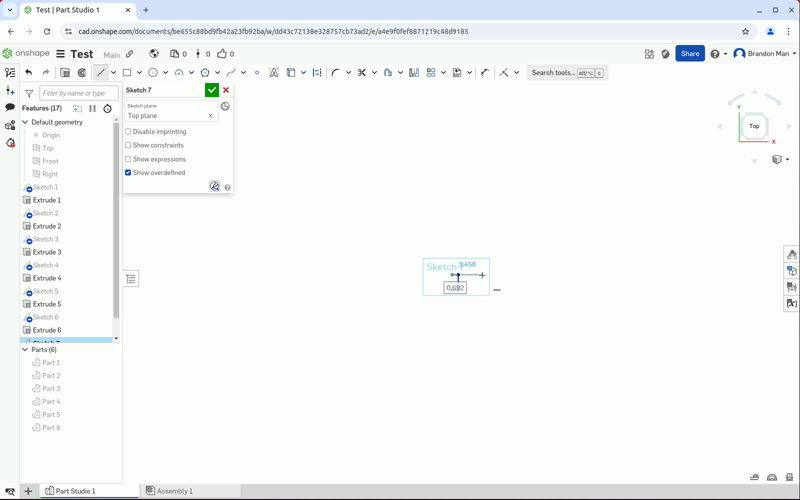
mouse_move(452, 290)
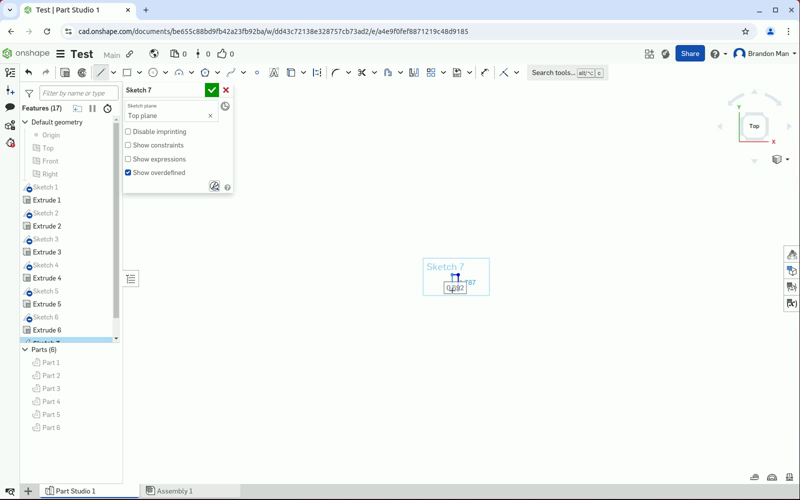
key_up(shift)
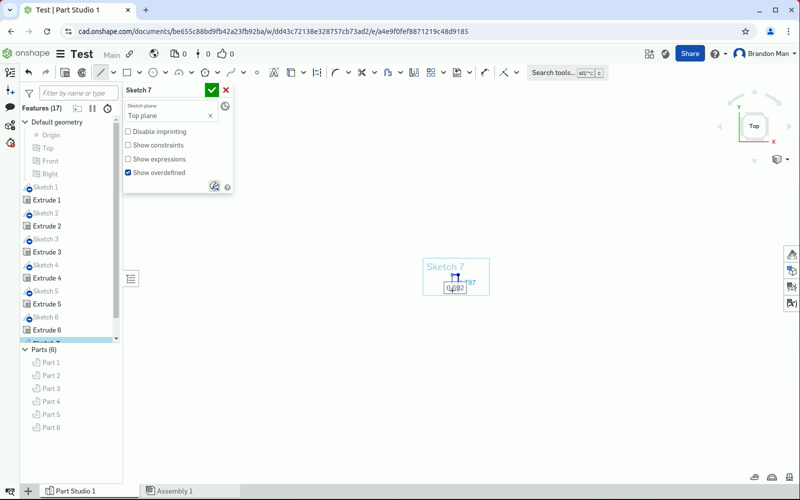
click(452, 290)
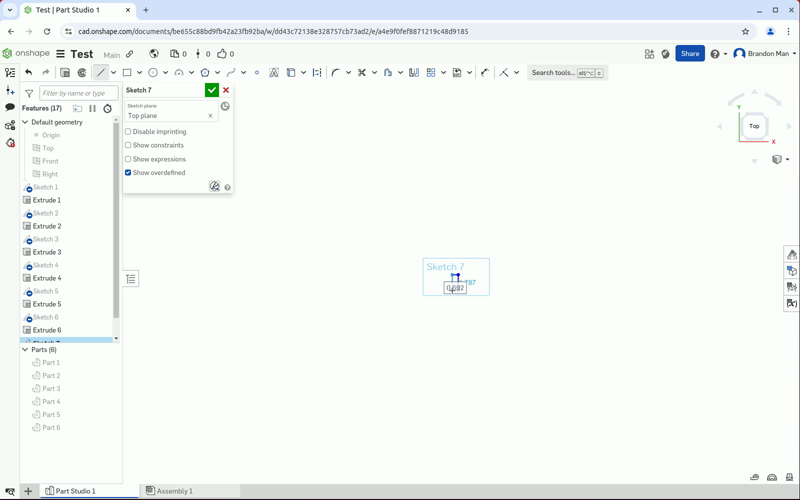
key(esc)
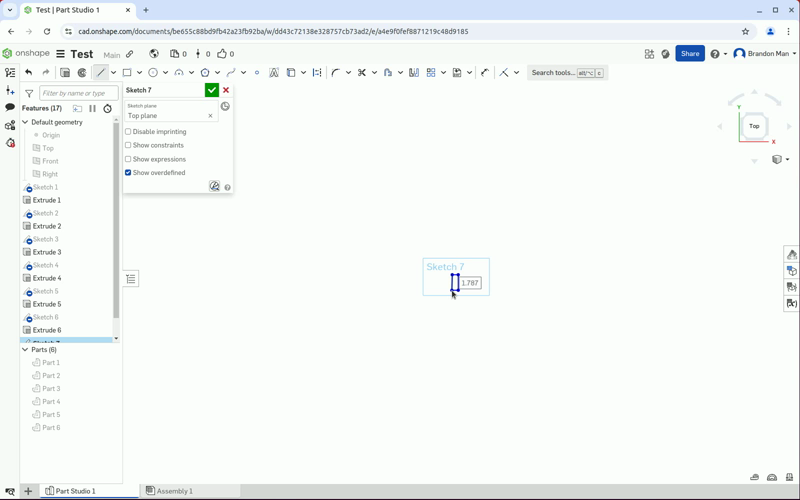
mouse_move(455, 287)
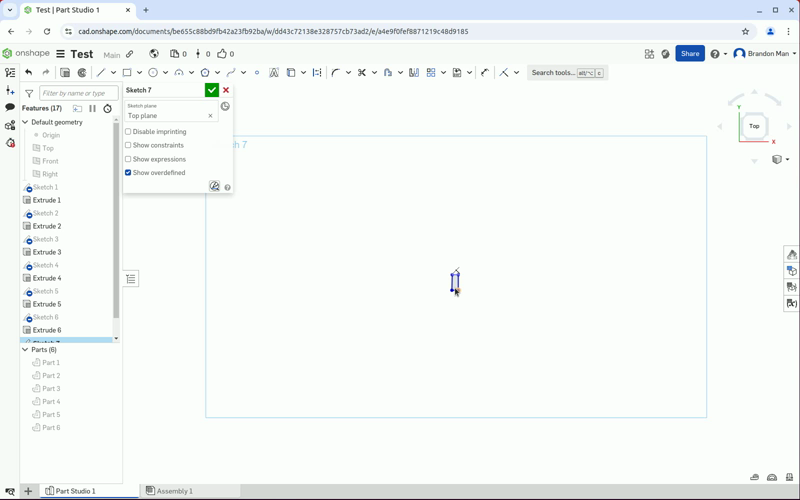
scroll(6)
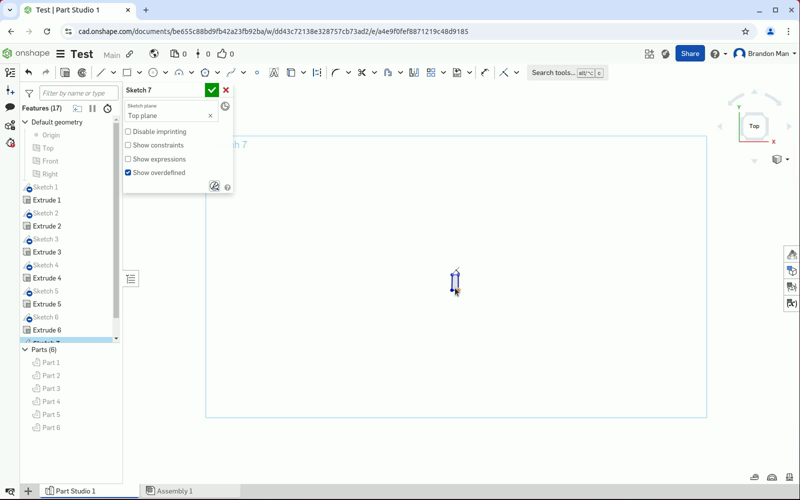
scroll(6)
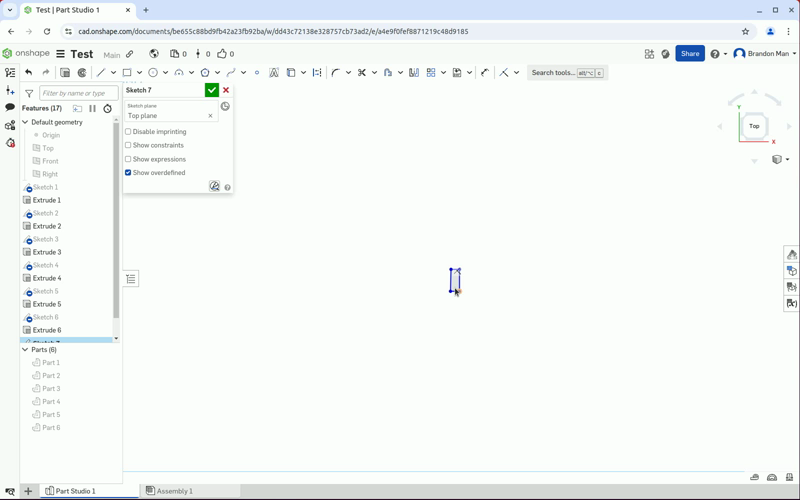
scroll(6)
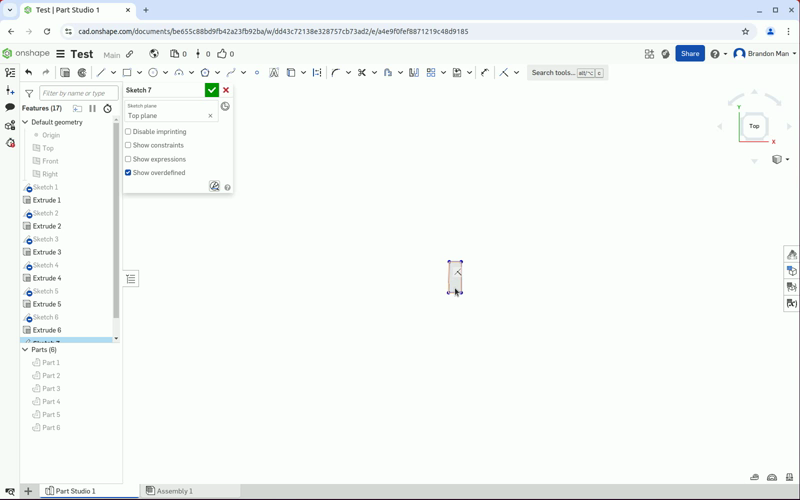
scroll(6)
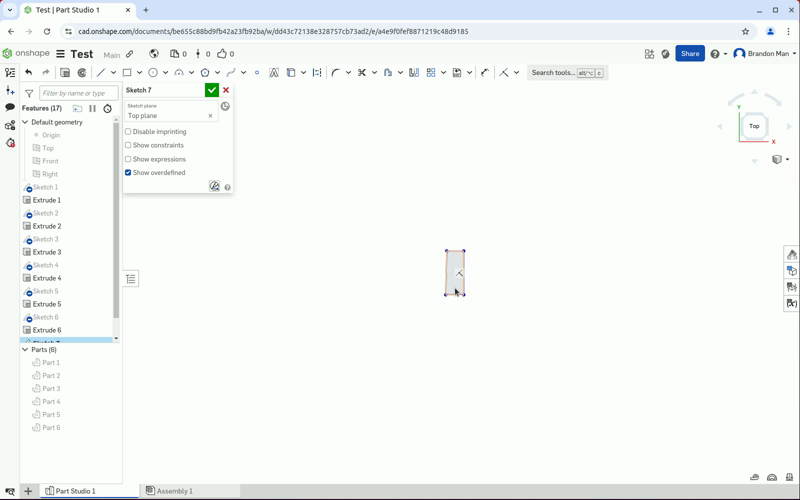
scroll(6)
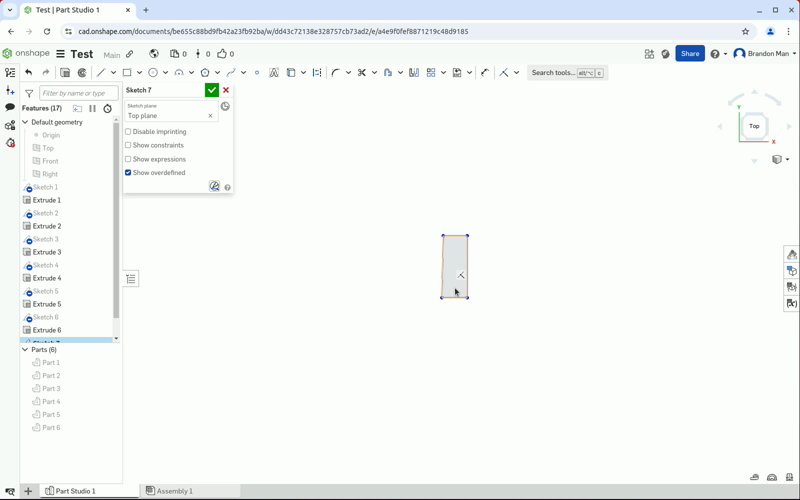
scroll(6)
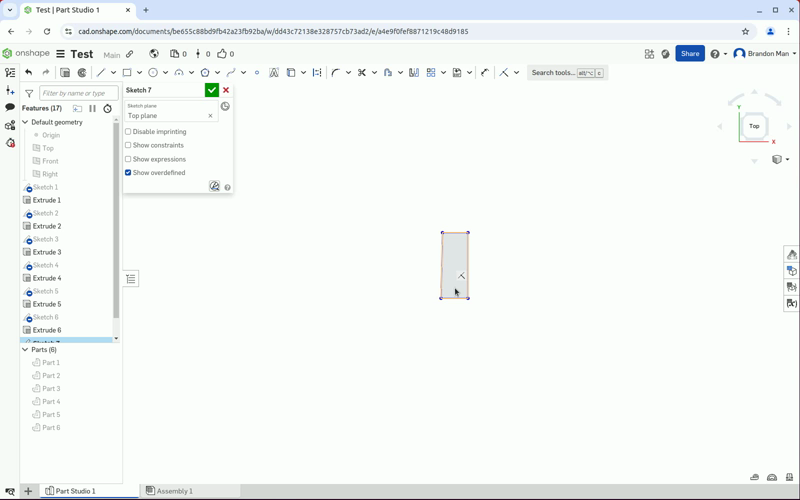
scroll(6)
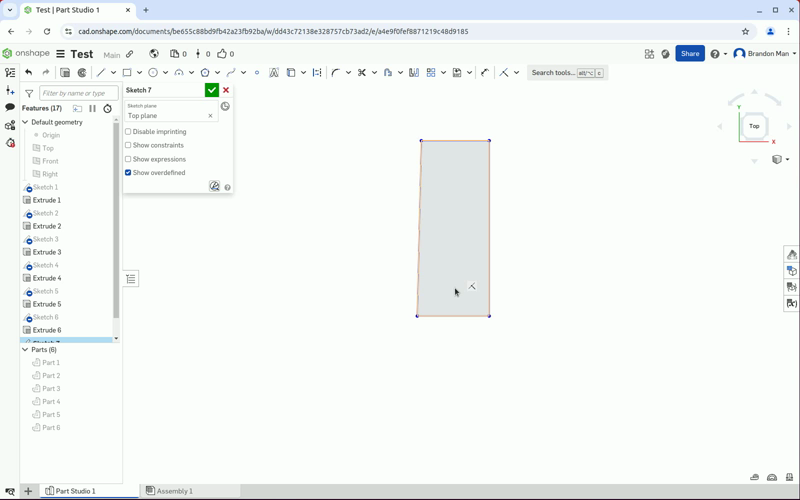
click(455, 287)
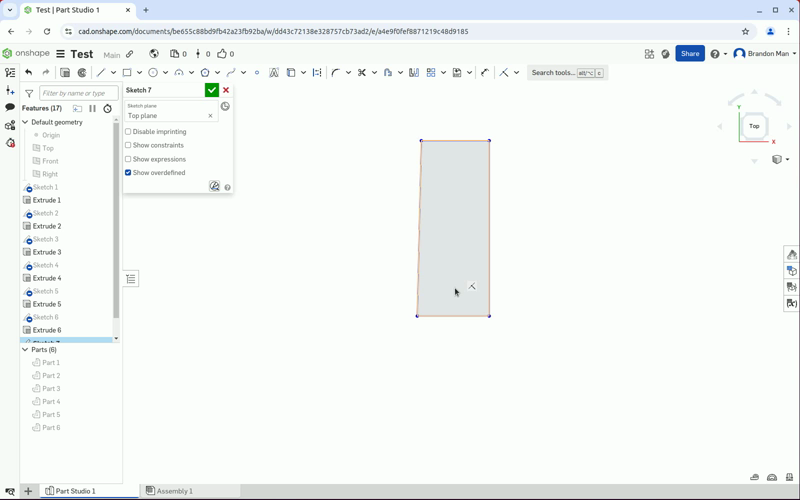
scroll(-6)
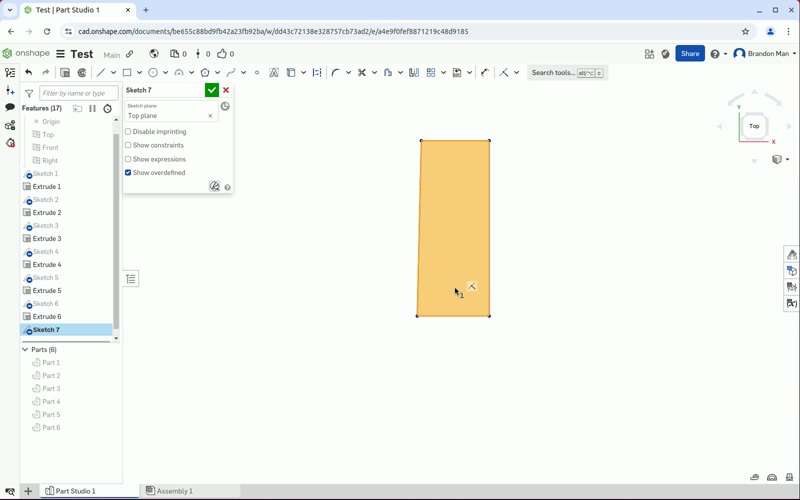
scroll(-6)
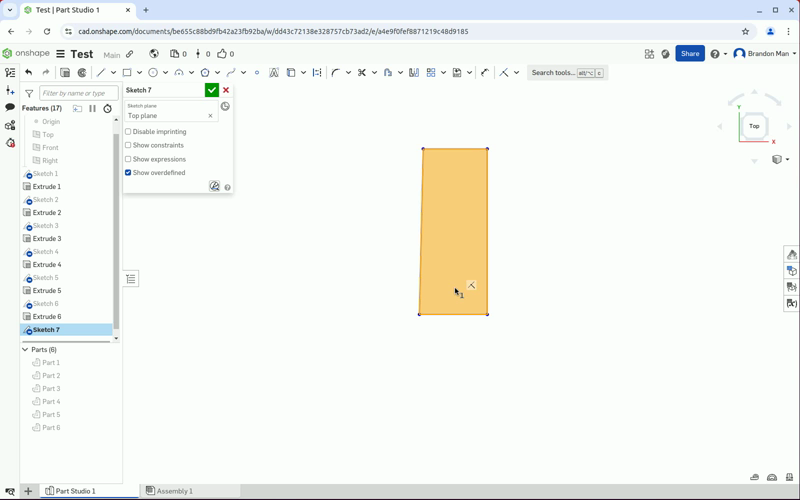
scroll(-6)
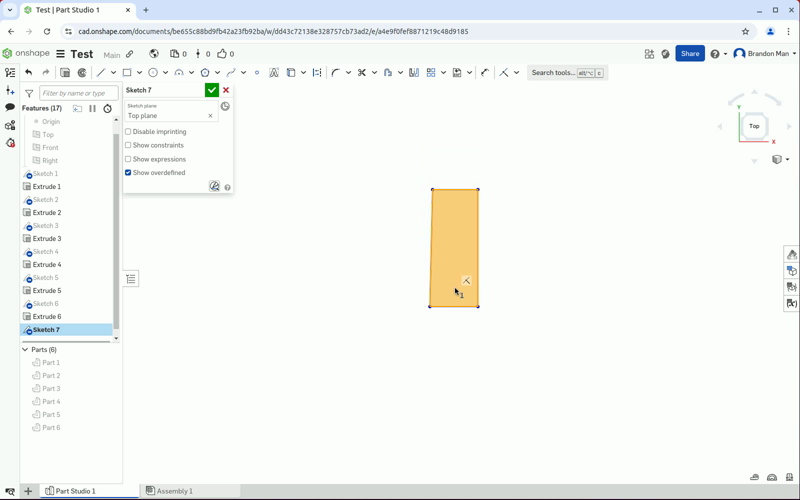
scroll(-6)
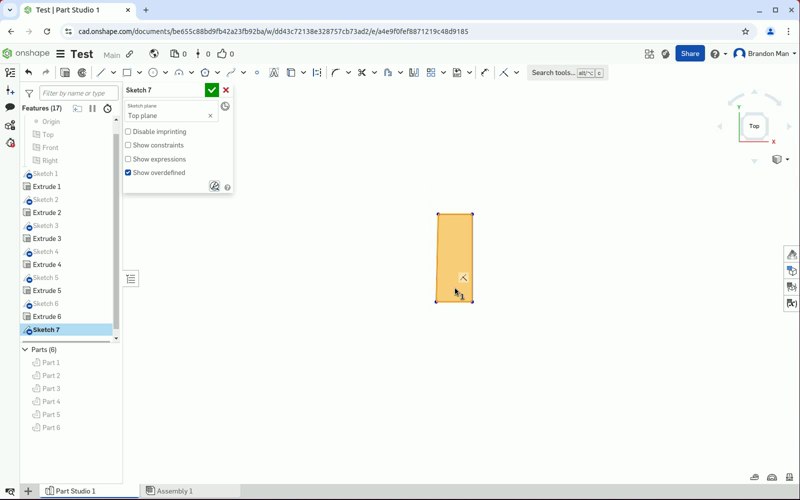
scroll(-6)
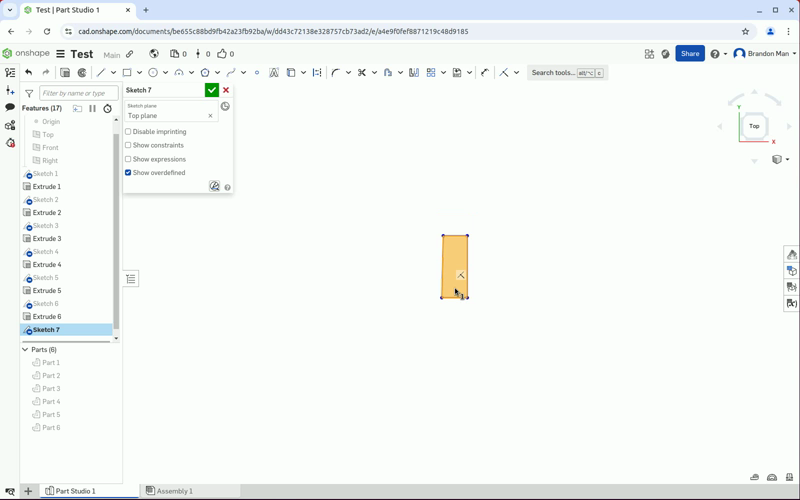
scroll(-6)
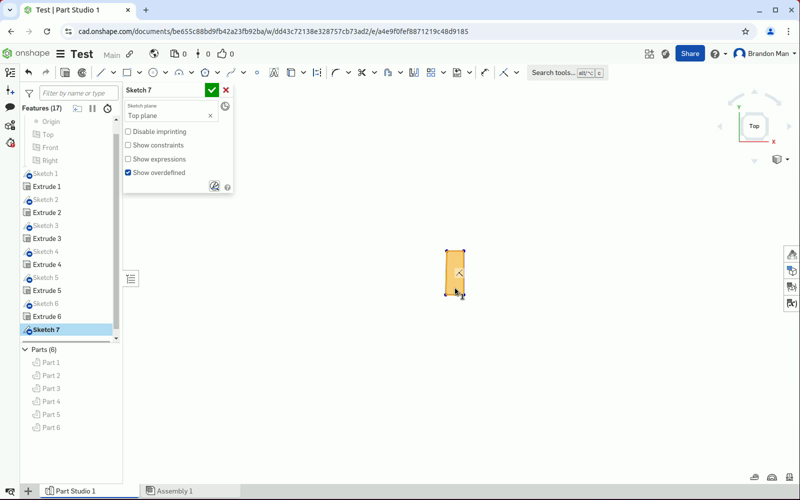
scroll(-6)
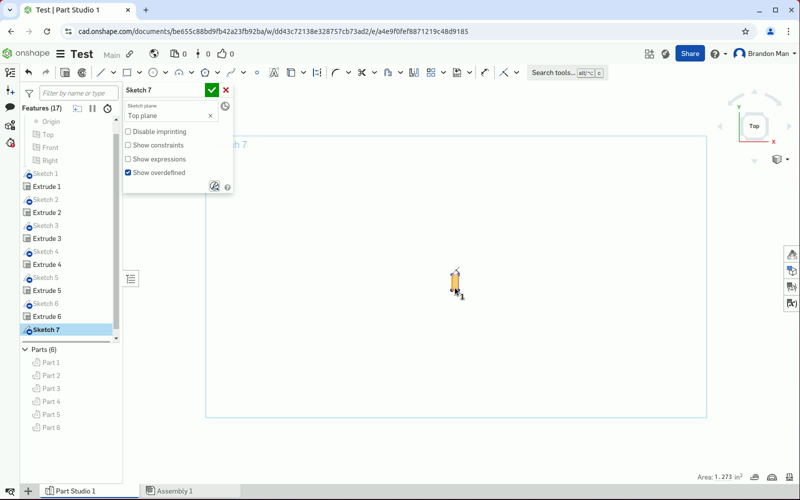
mouse_move(73, 352)
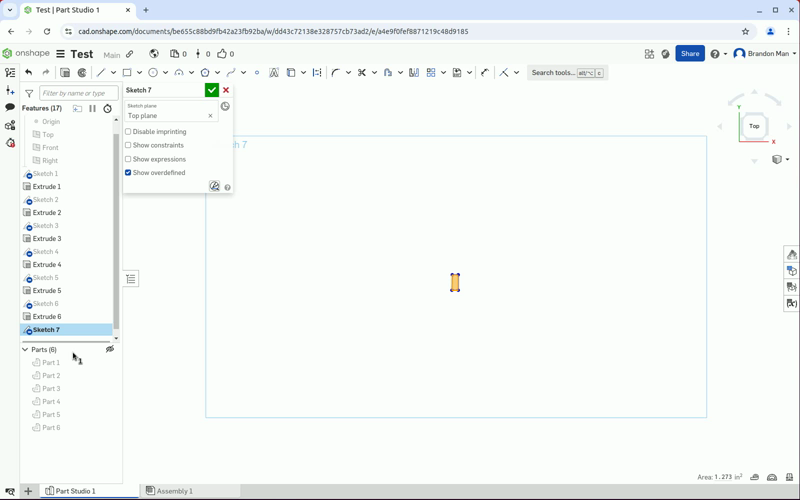
key(shift+y)
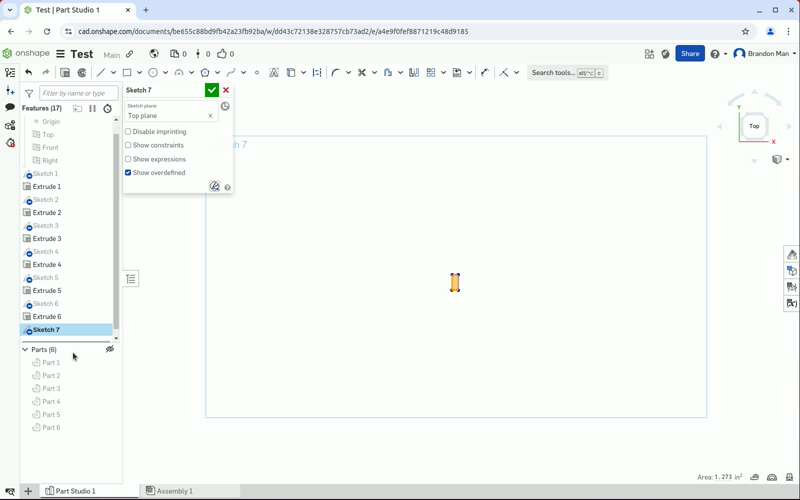
key(shift+e)
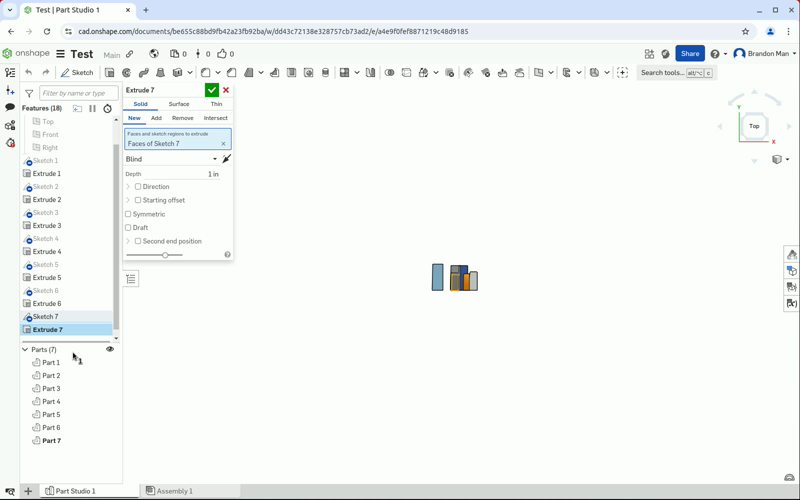
mouse_move(143, 106)
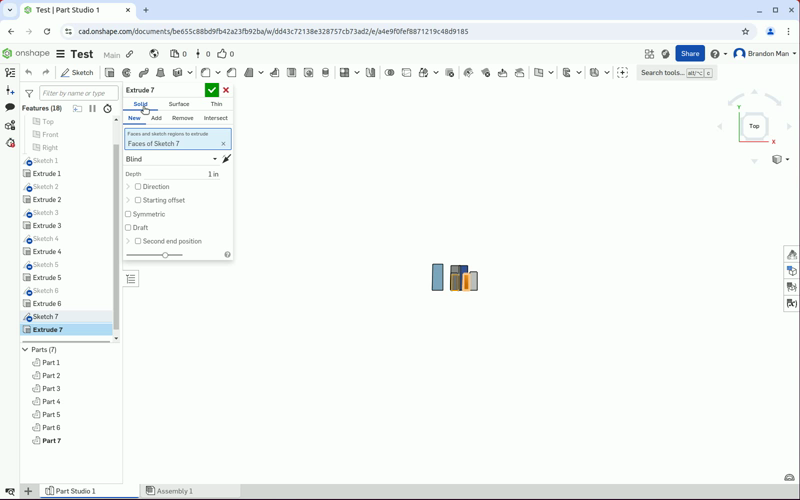
click(143, 106)
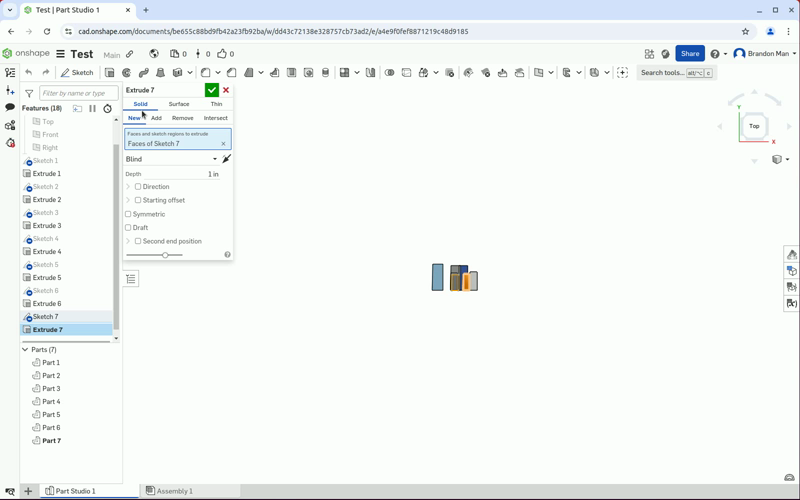
mouse_move(137, 120)
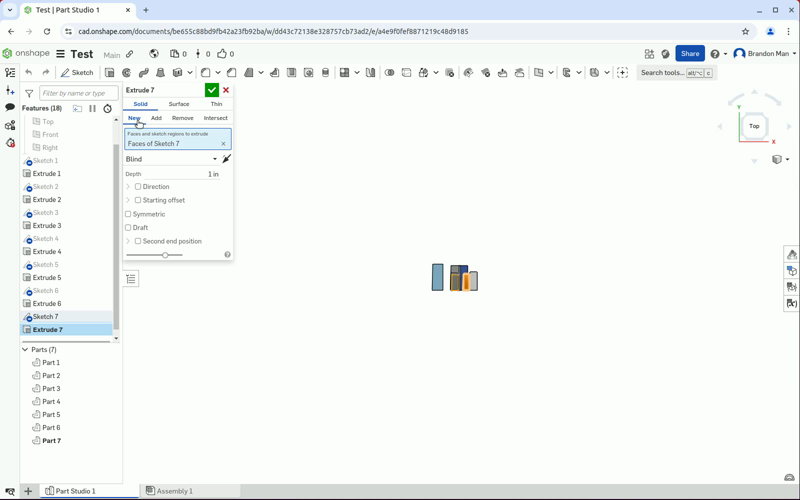
click(137, 120)
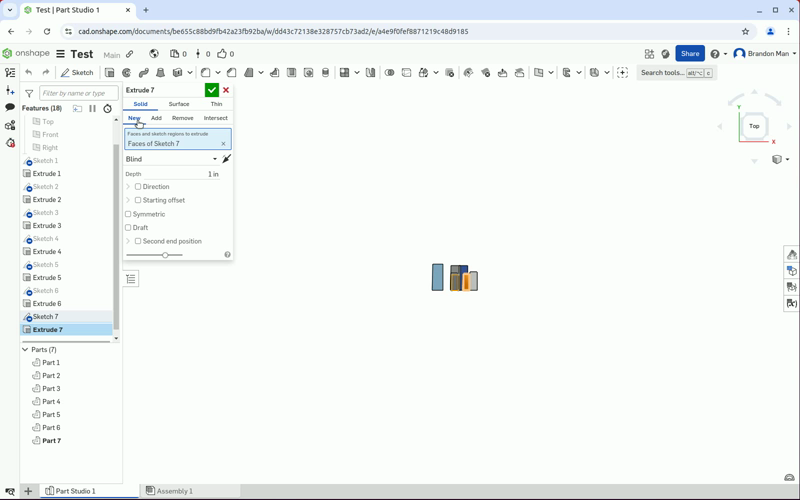
key(tab, 4)
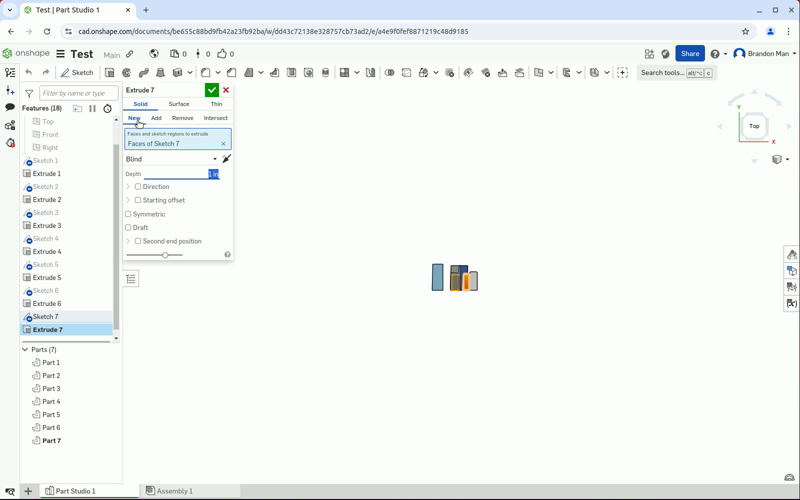
text(23.108)
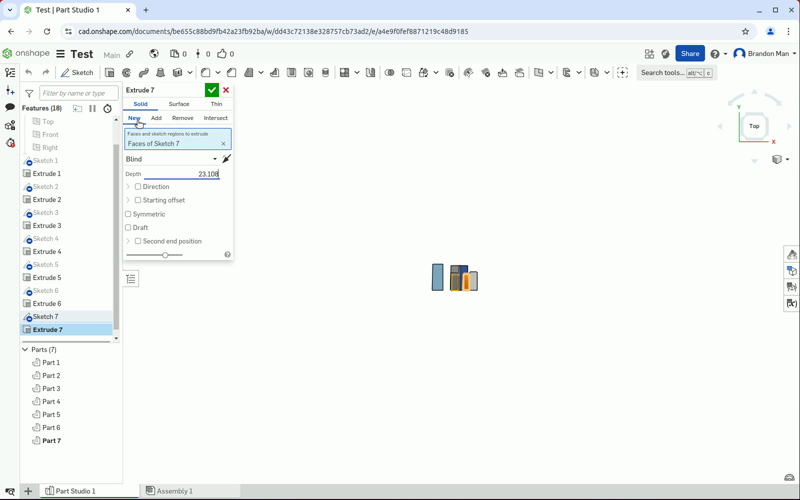
key(enter)
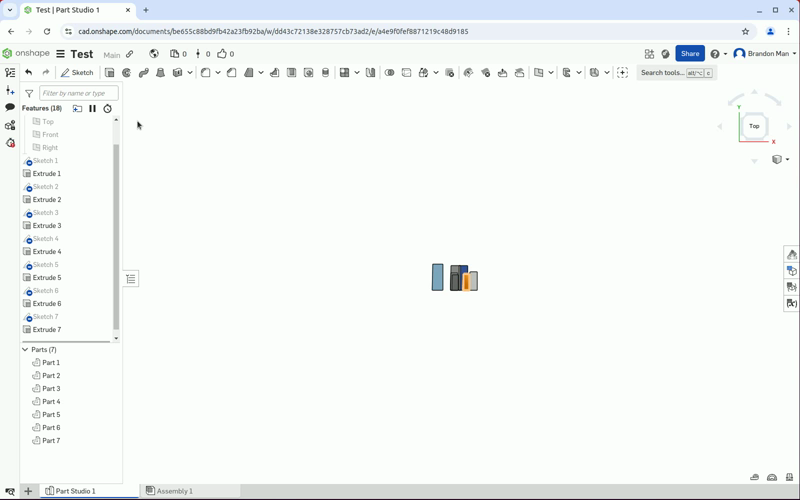
key(shift+h)
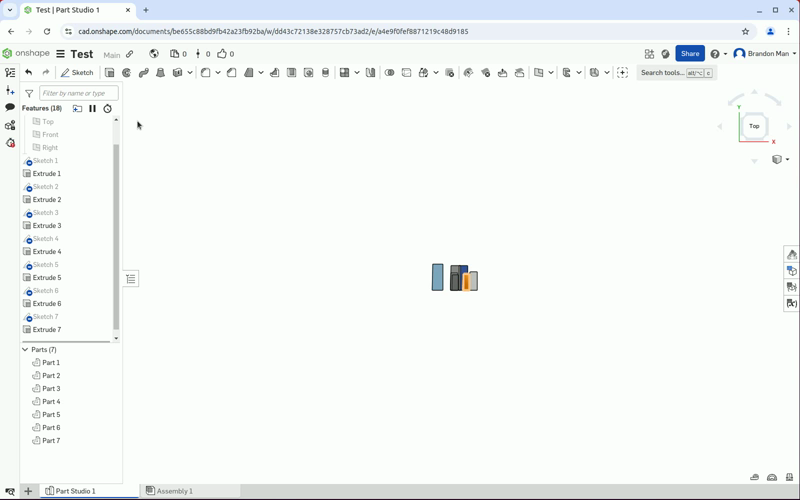
key(shift+h)
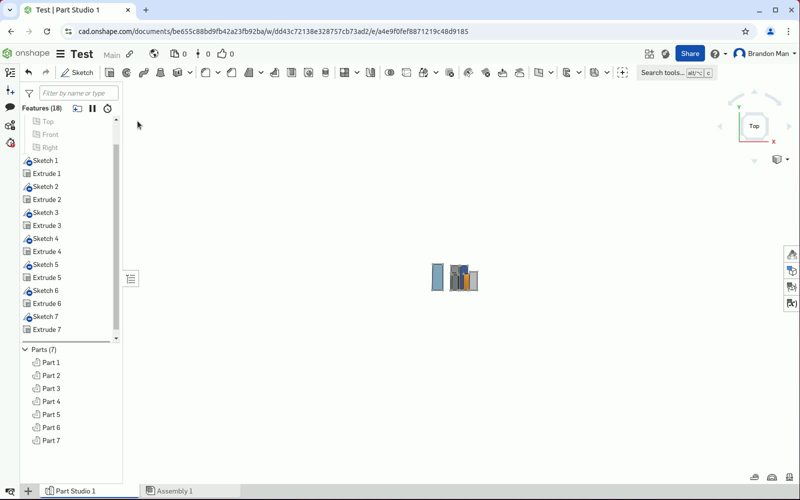
key(shift+7)
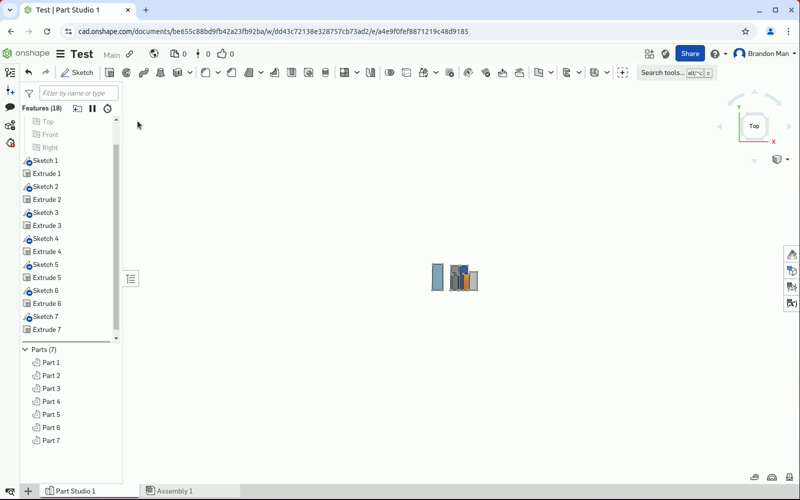
key(up, 3)
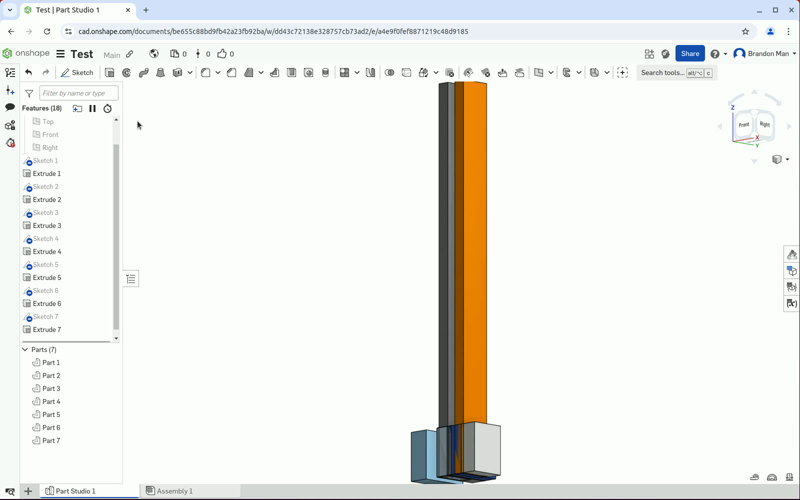
key(left, 3)
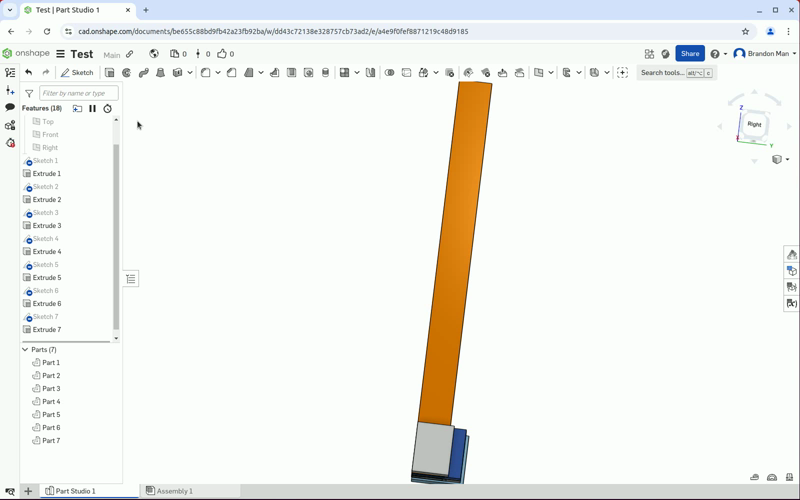
key(right, 3)
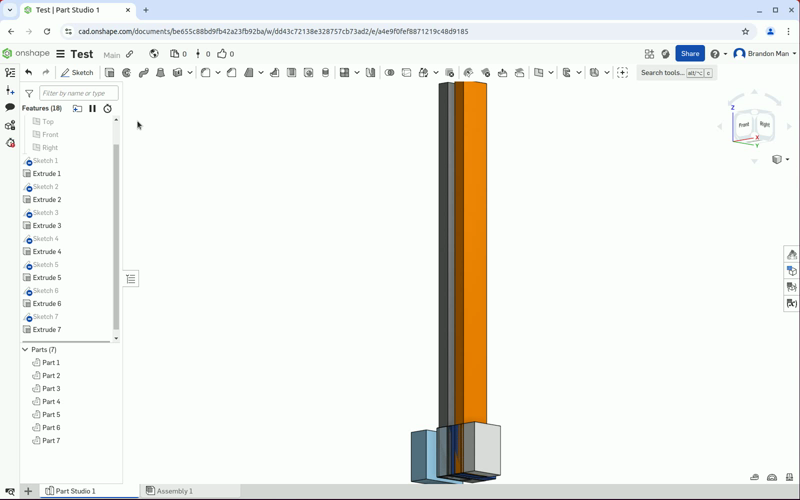
key(down, 3)
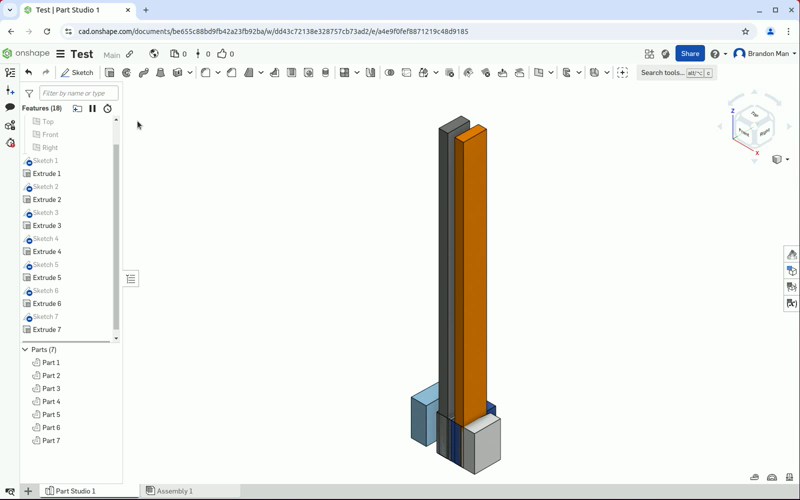
mouse_move(69, 163)
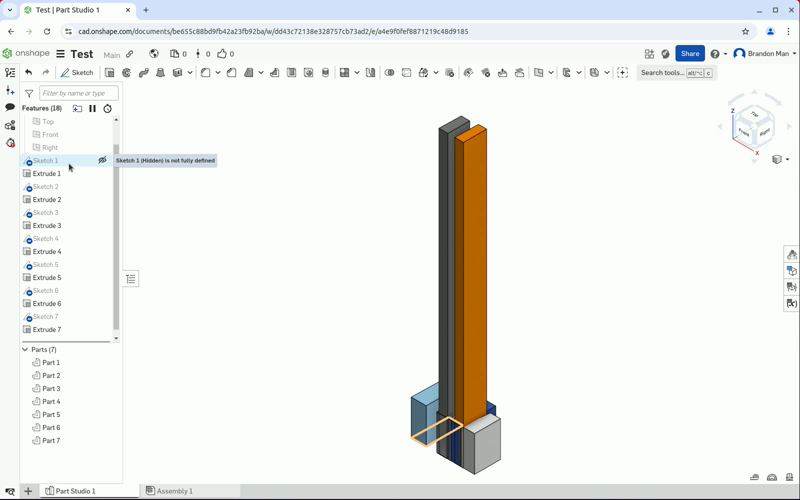
click(69, 163)